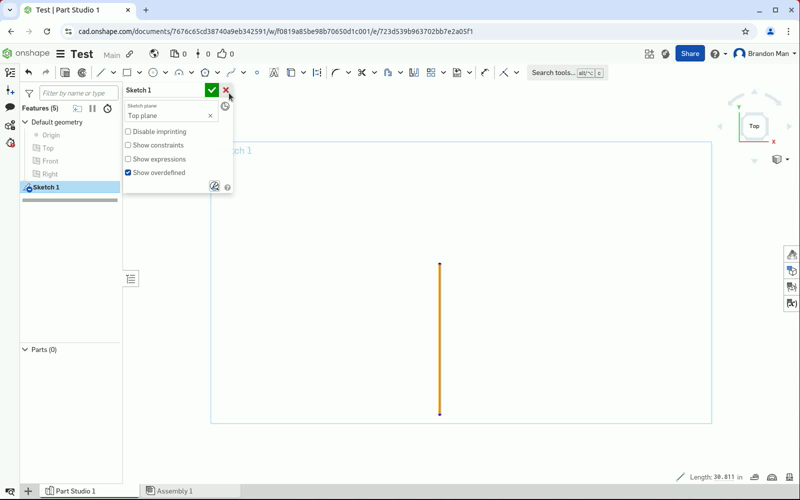
key(shift+h)
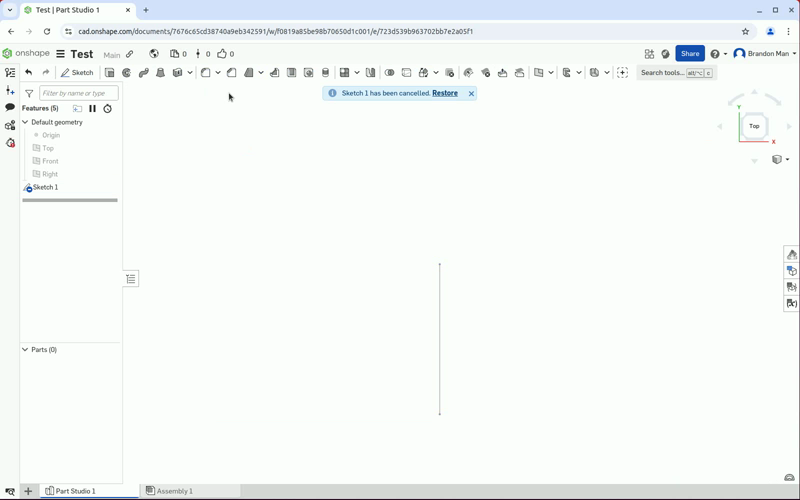
key(shift+s)
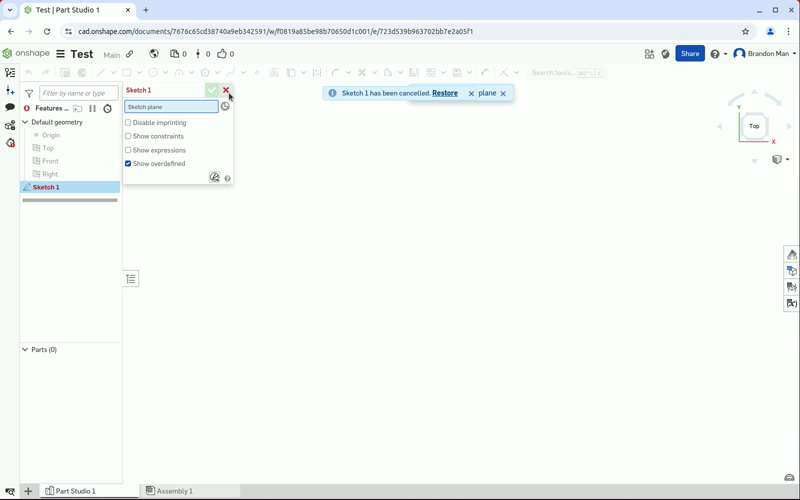
mouse_move(73, 150)
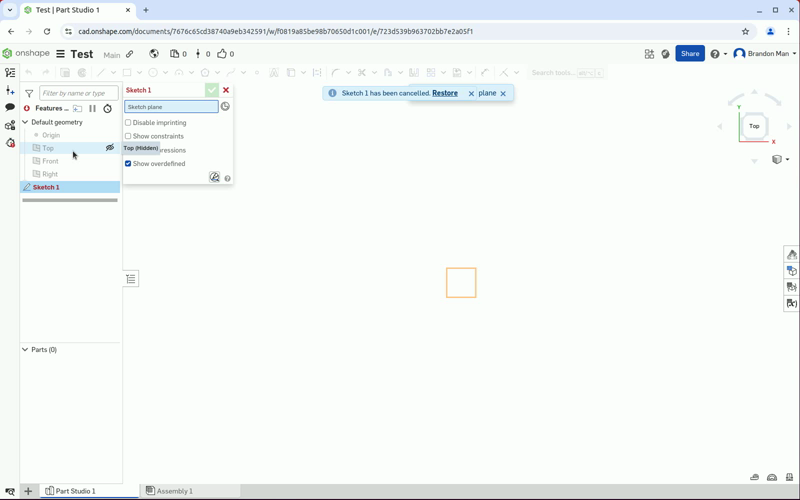
click(73, 150)
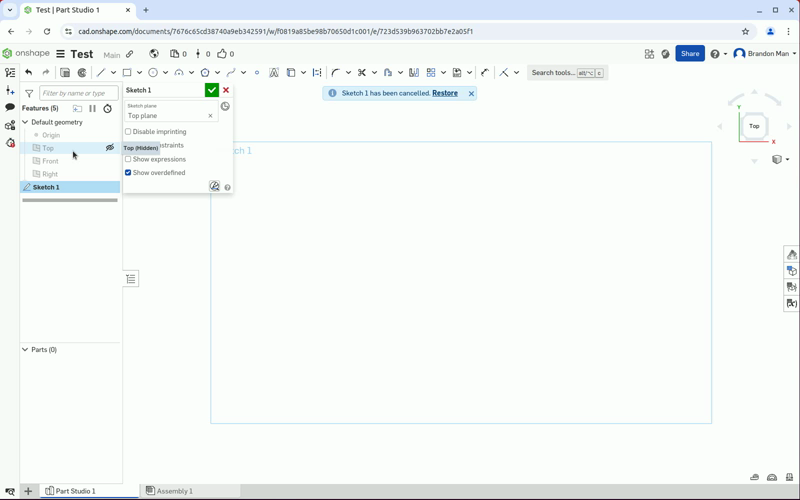
mouse_move(73, 352)
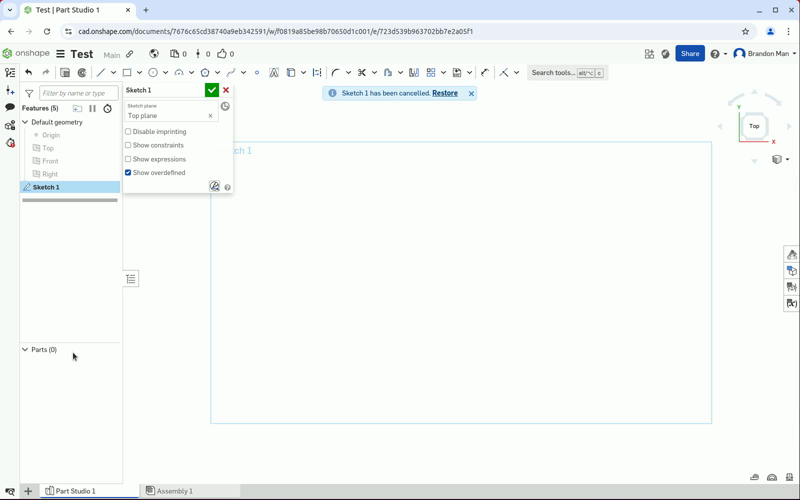
key(y)
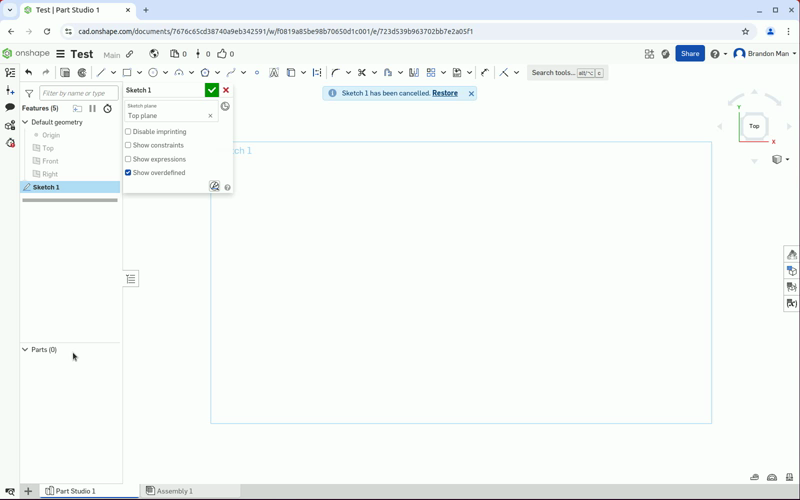
key(l)
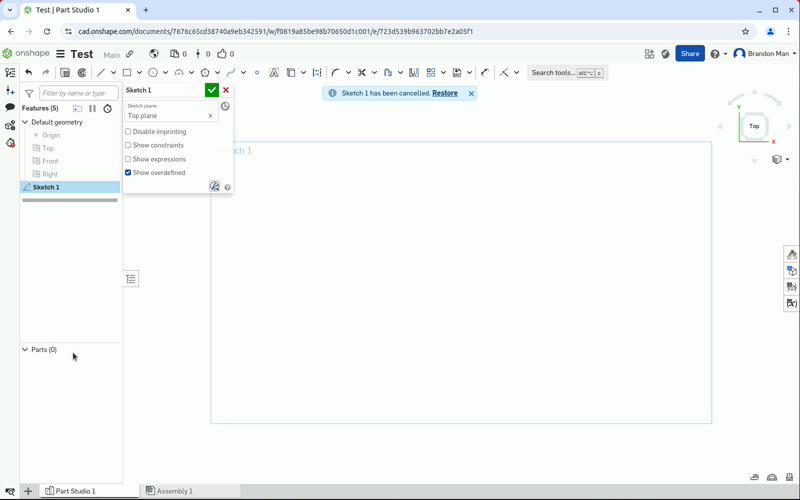
key_down(shift)
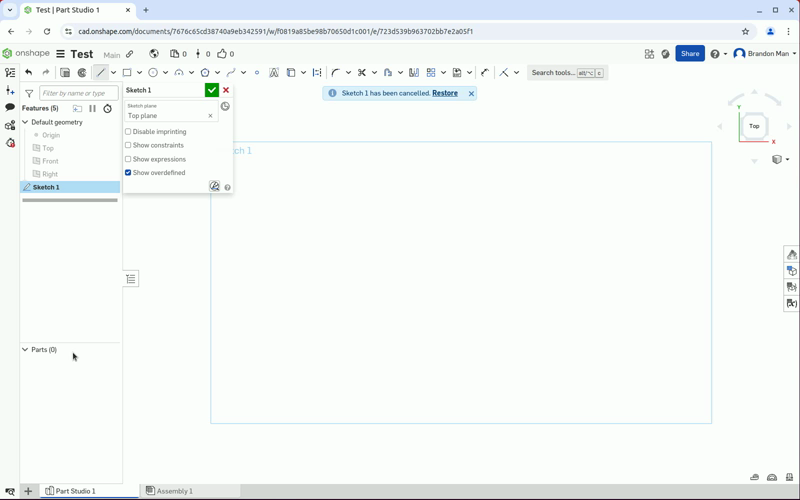
mouse_move(460, 299)
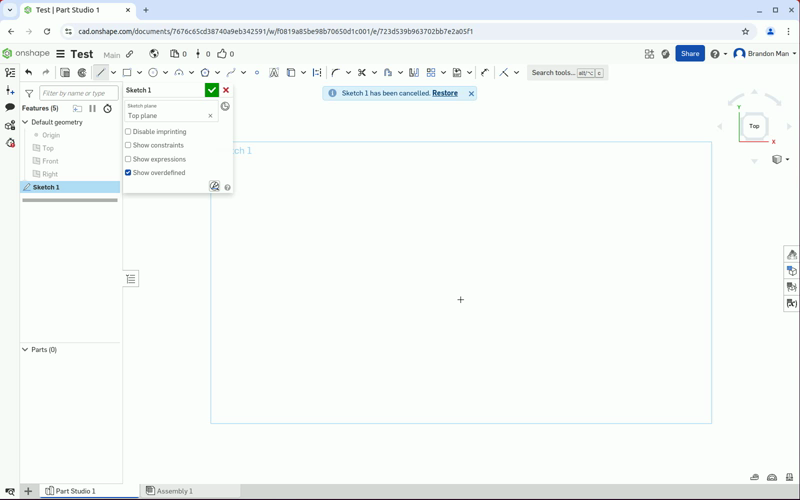
click(460, 299)
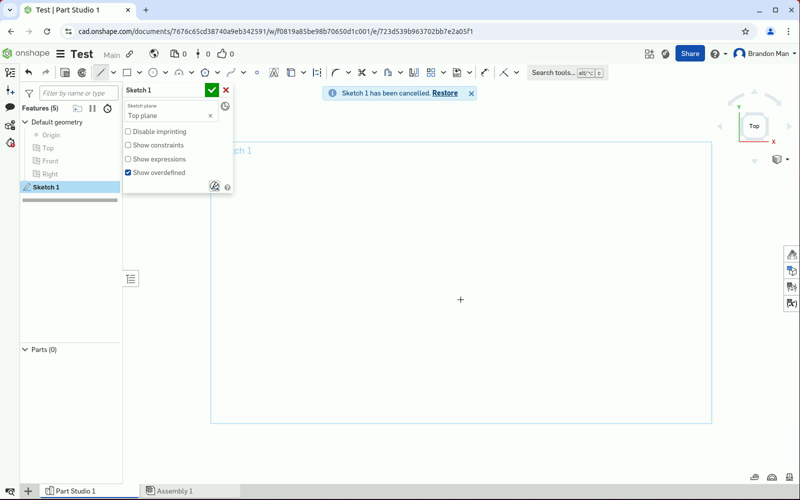
key_up(shift)
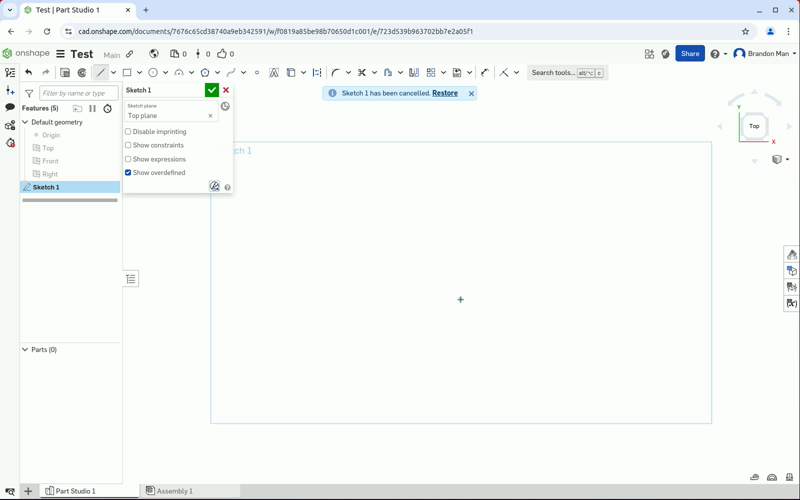
key_down(shift)
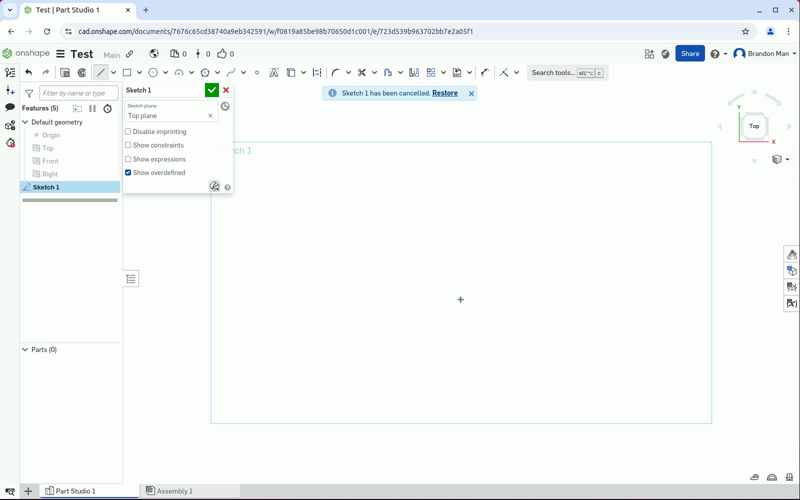
mouse_move(490, 299)
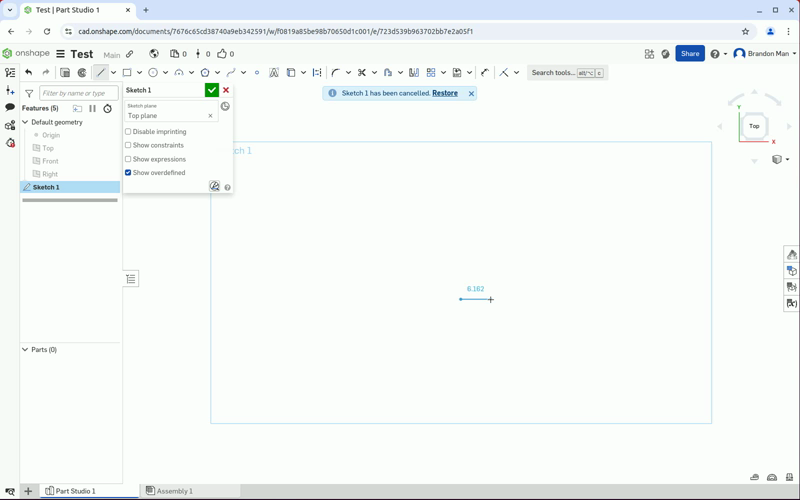
mouse_move(481, 299)
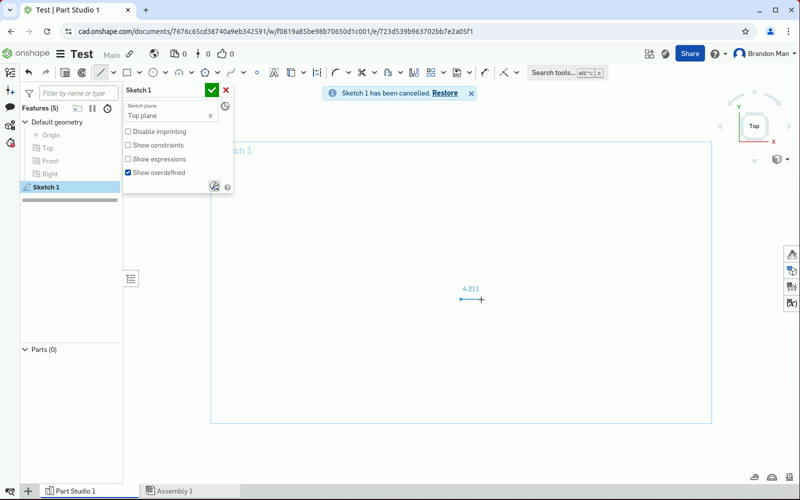
click(481, 299)
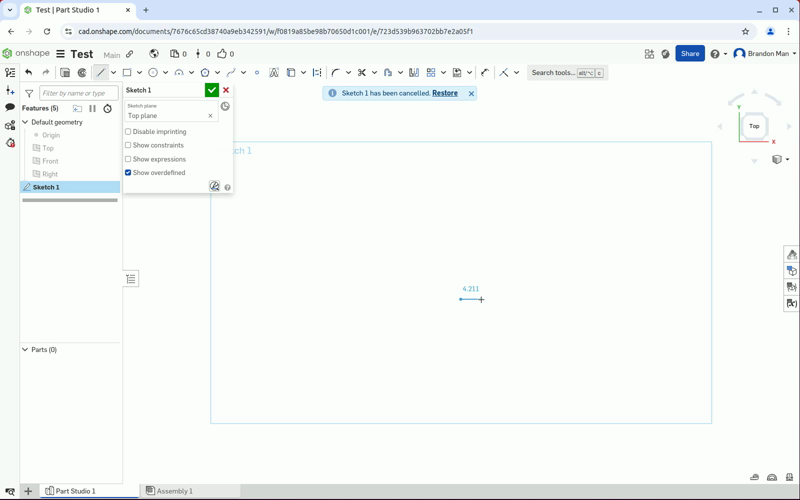
key_up(shift)
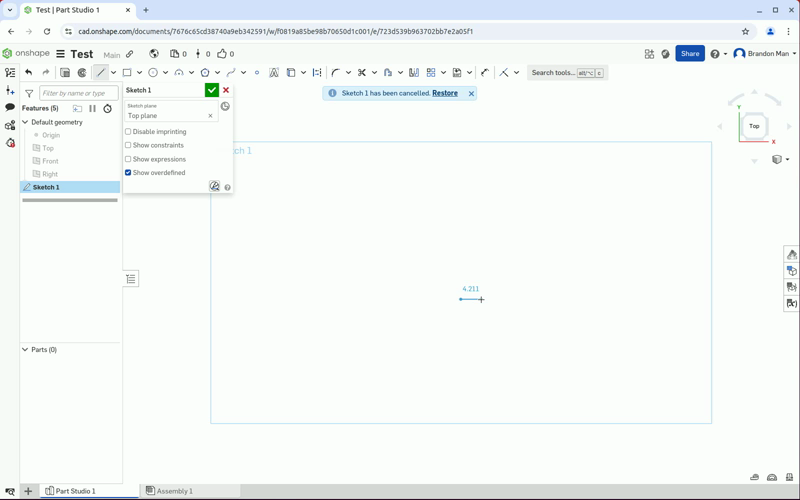
key_down(shift)
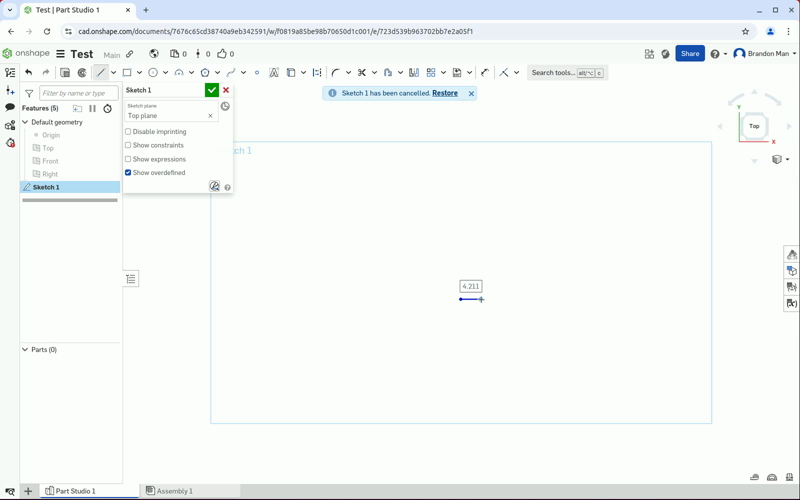
mouse_move(511, 299)
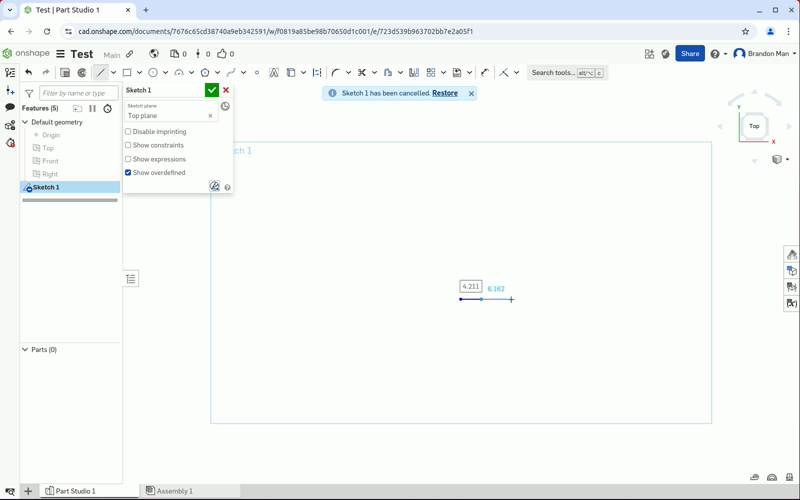
mouse_move(481, 308)
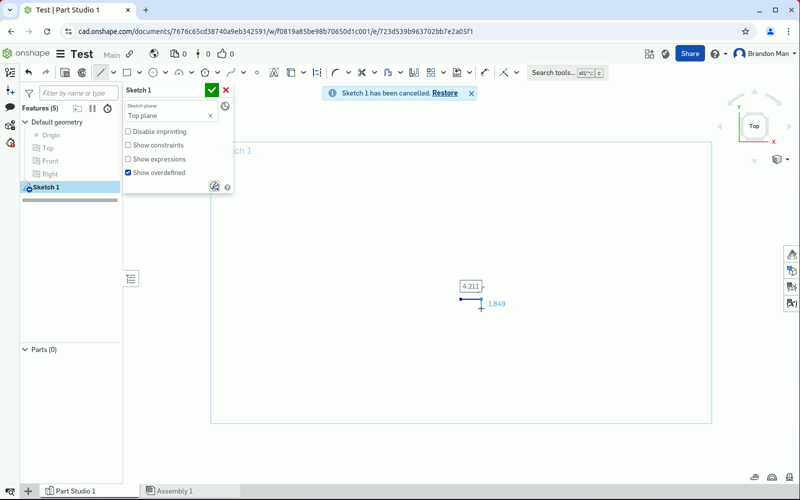
click(481, 308)
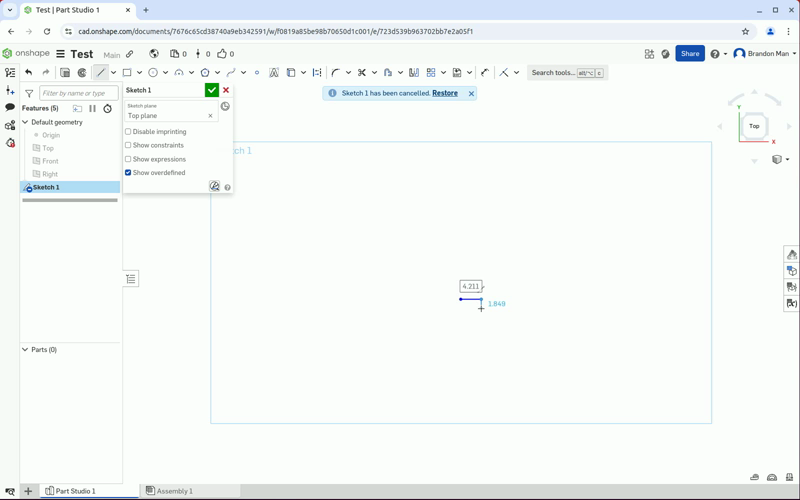
key_up(shift)
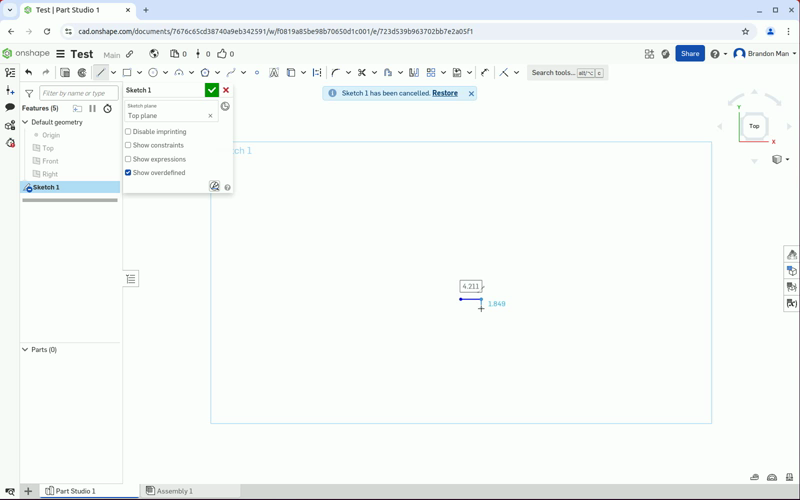
key(esc)
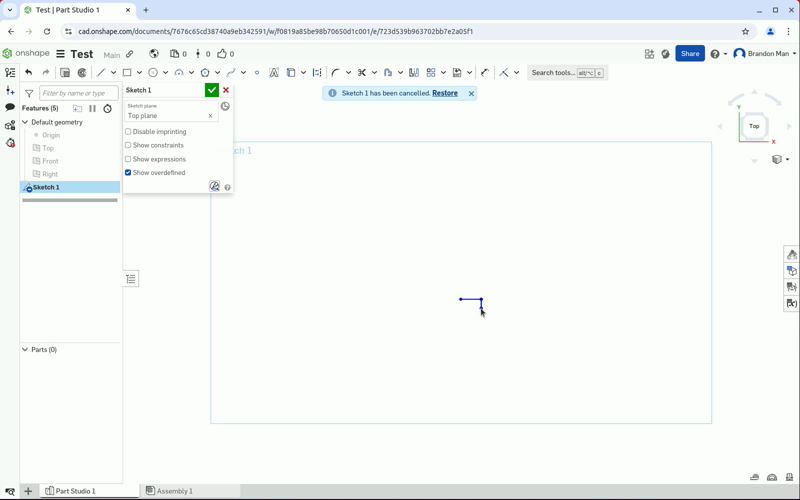
key(a)
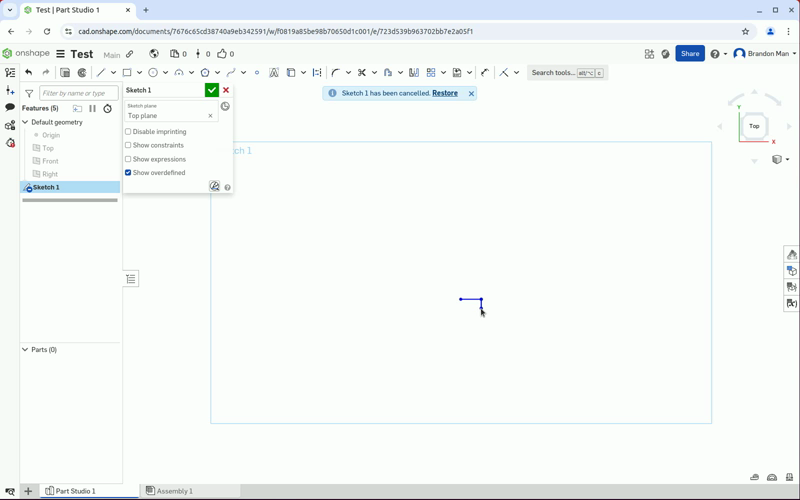
mouse_move(481, 308)
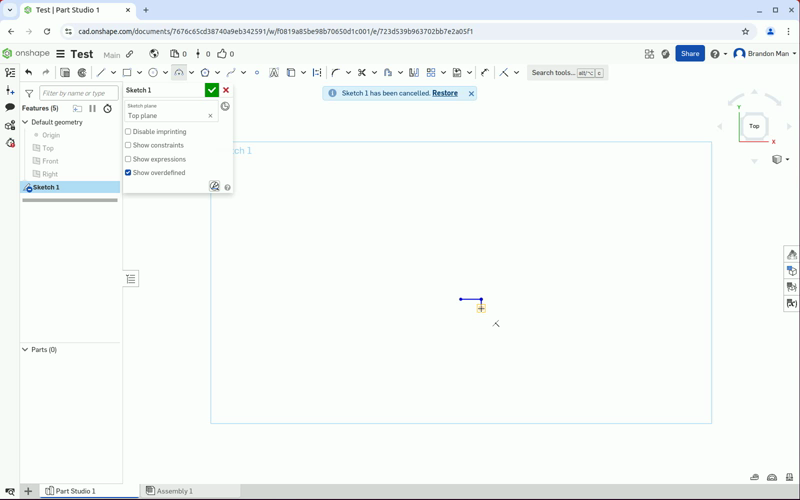
click(481, 308)
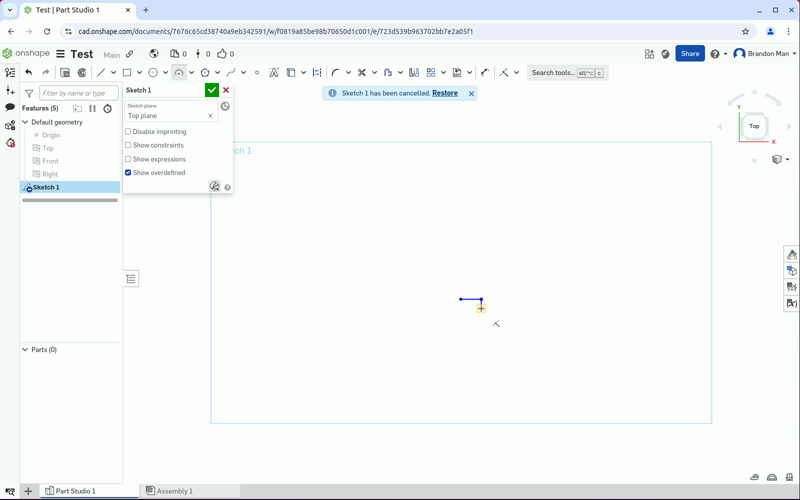
key_down(shift)
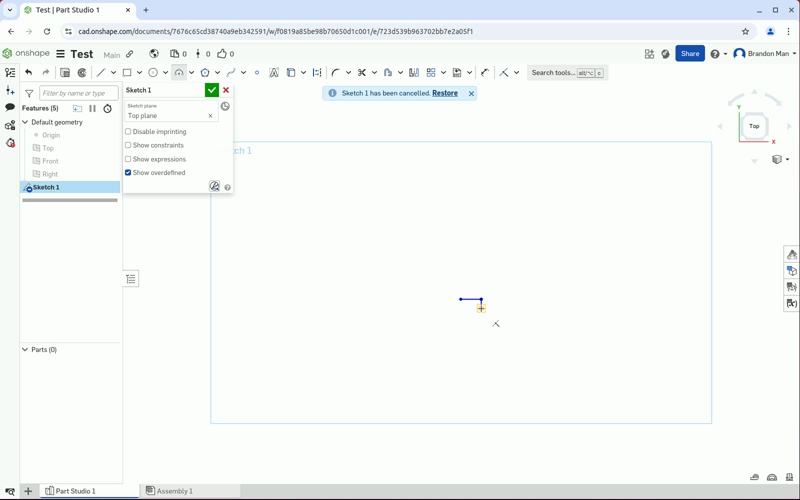
mouse_move(489, 267)
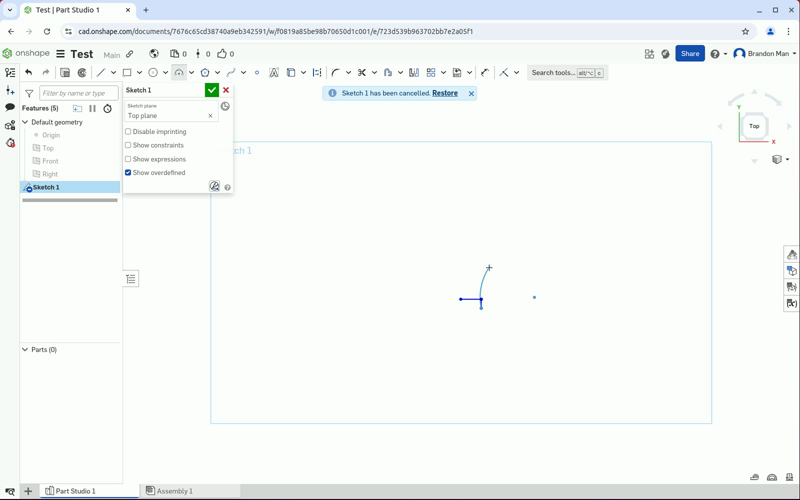
click(489, 267)
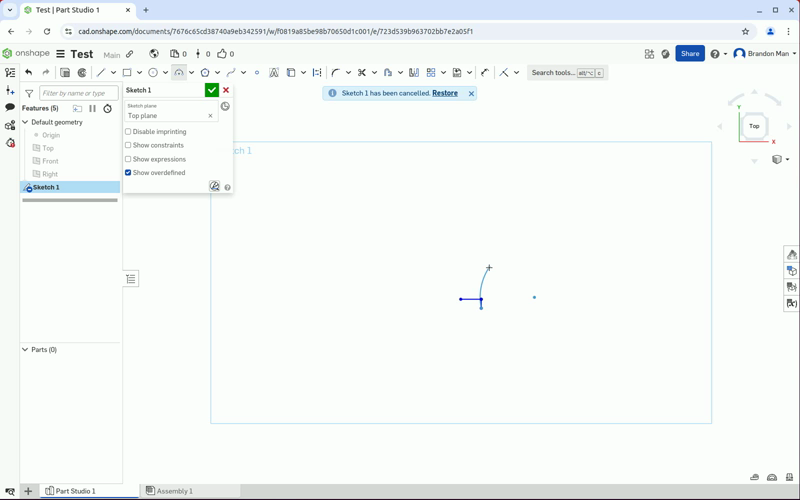
mouse_move(429, 277)
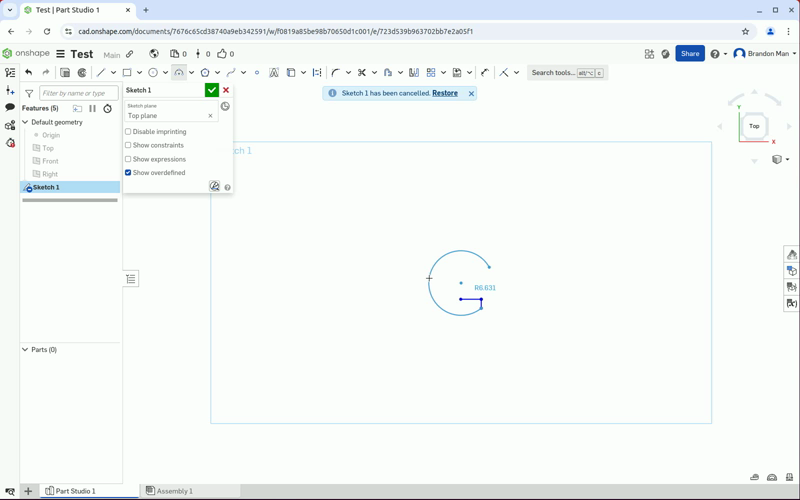
click(429, 277)
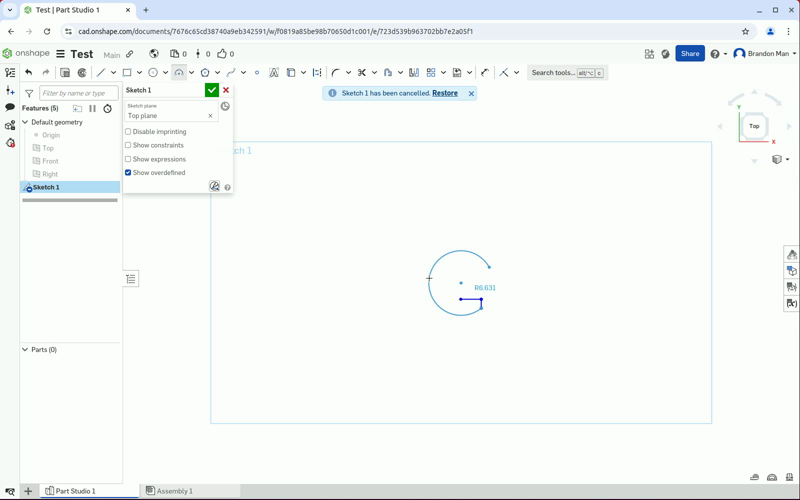
key_up(shift)
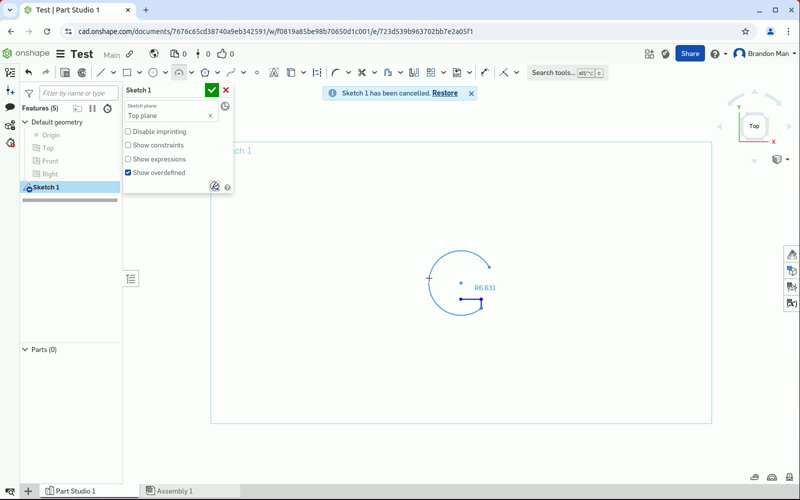
key(esc)
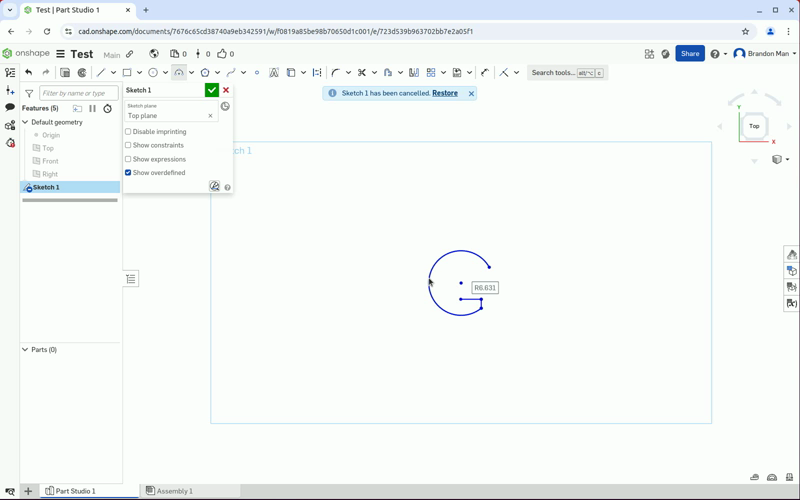
key(l)
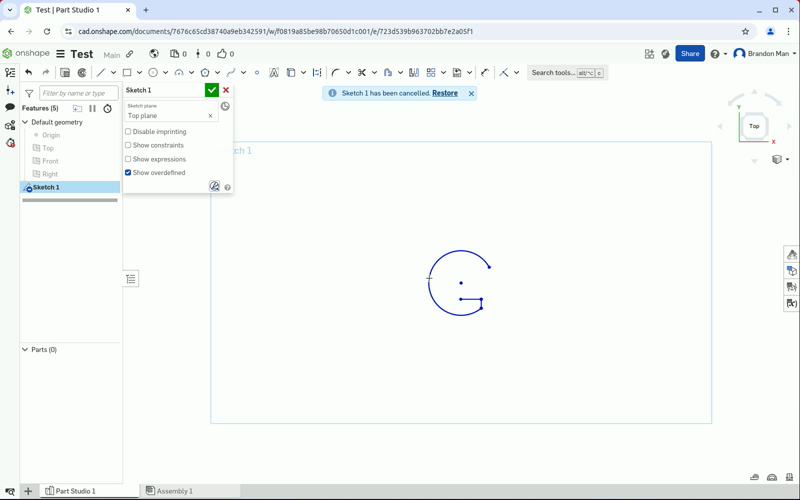
mouse_move(489, 267)
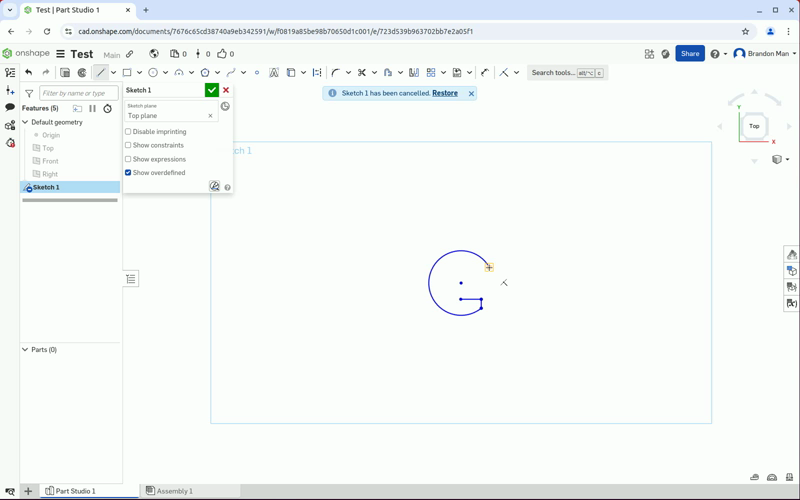
click(489, 267)
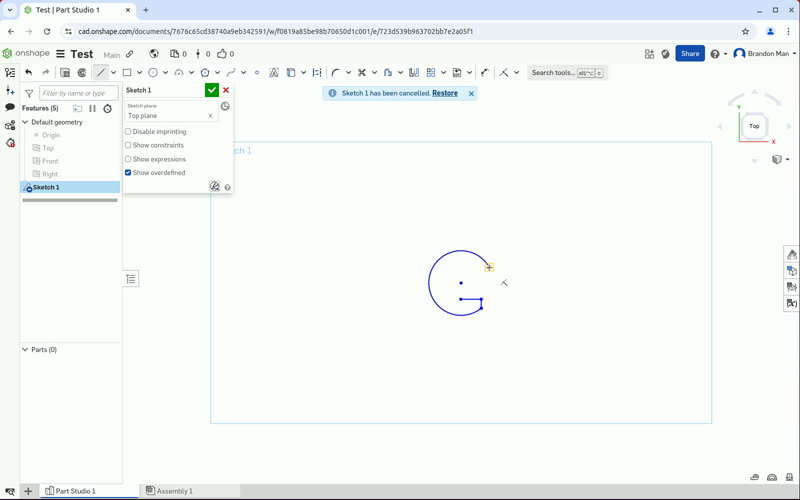
key_down(shift)
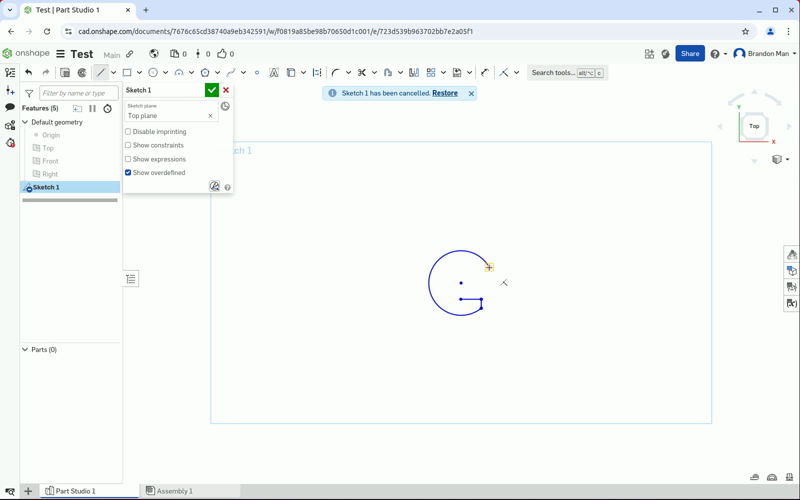
mouse_move(519, 267)
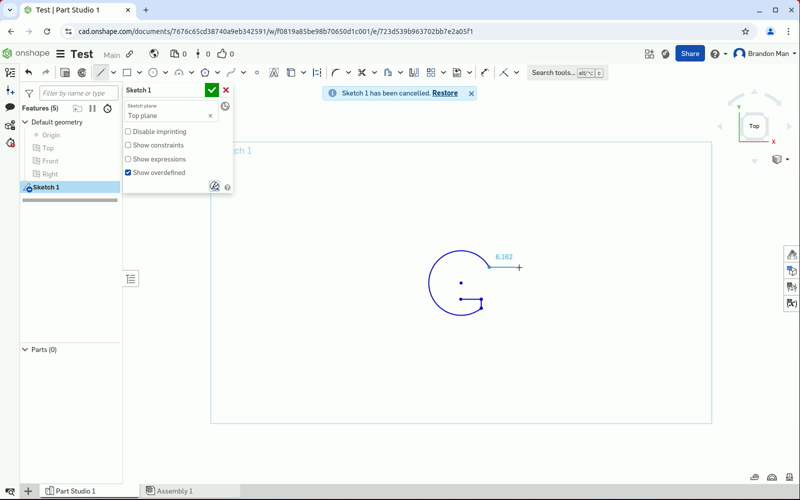
mouse_move(460, 267)
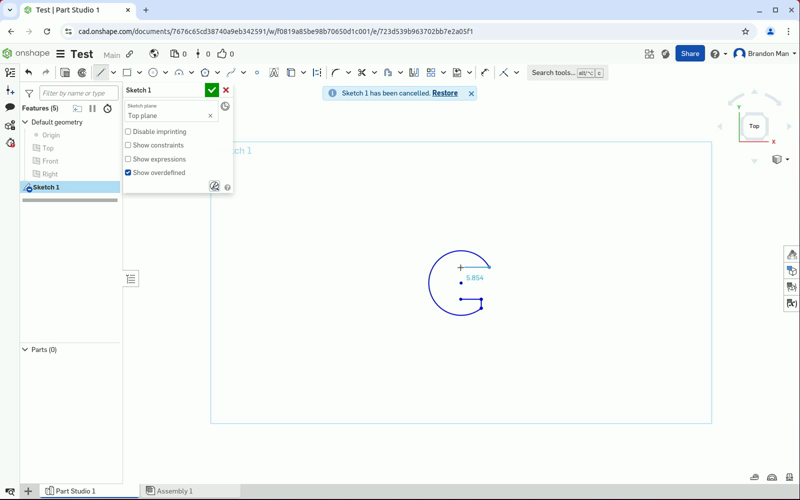
click(460, 267)
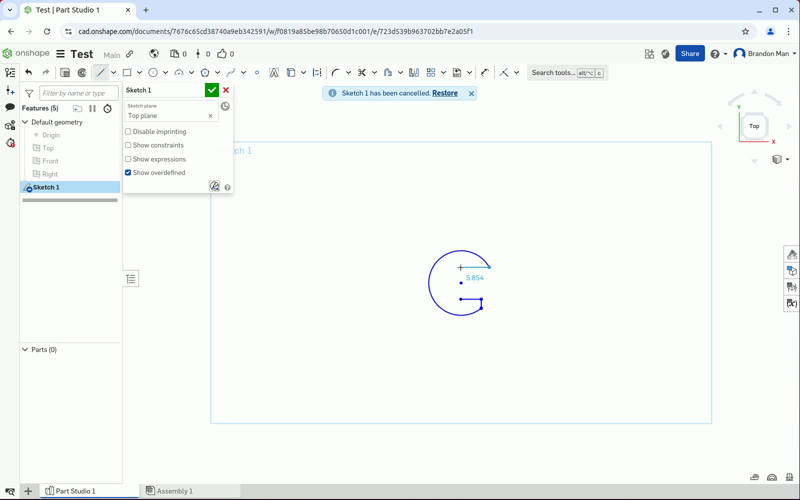
key_up(shift)
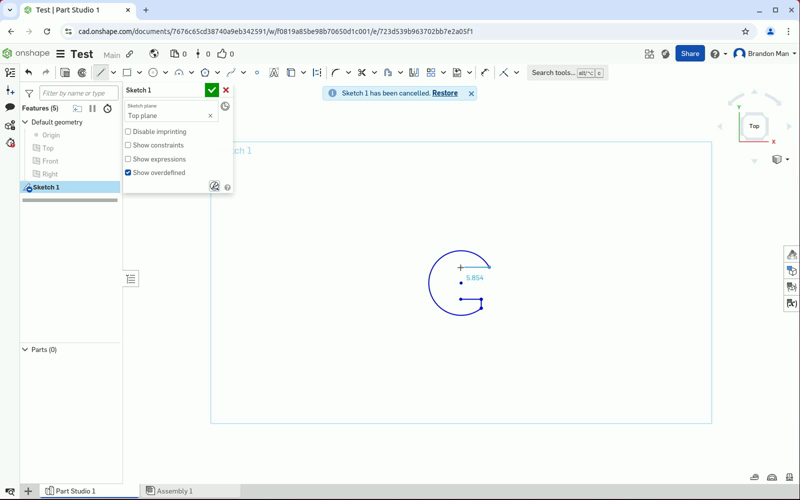
key(esc)
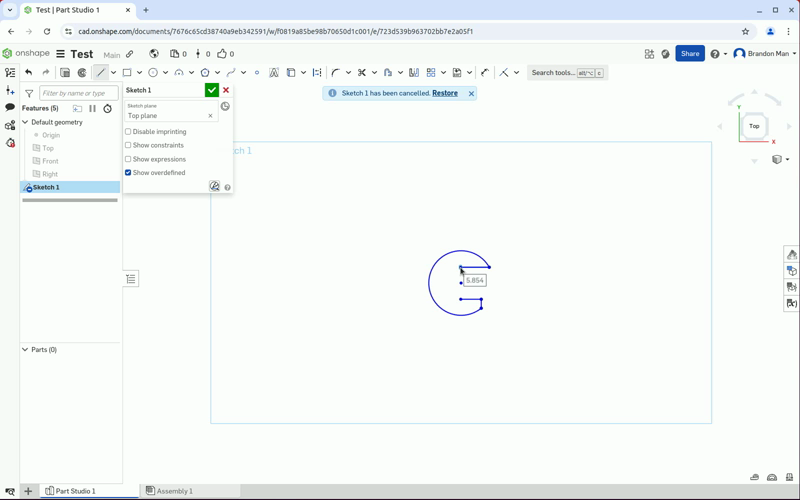
key(a)
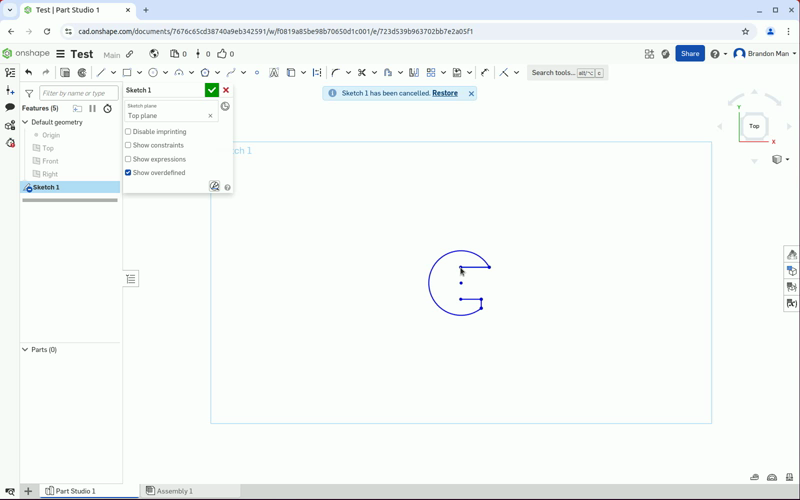
mouse_move(460, 267)
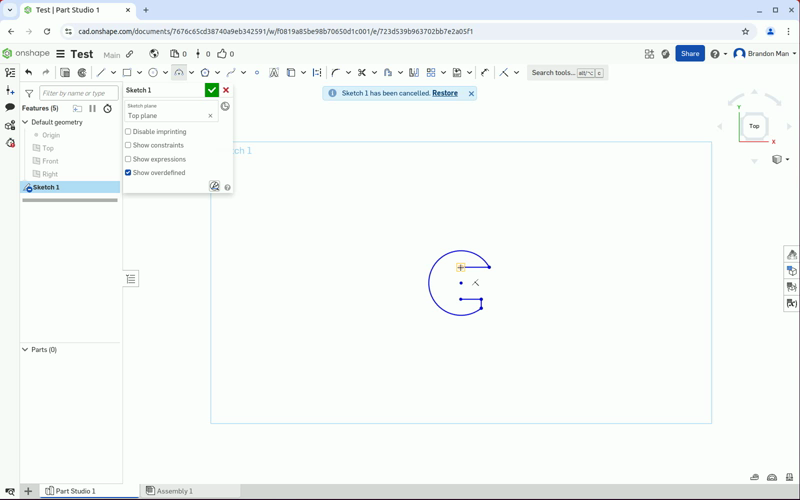
click(460, 267)
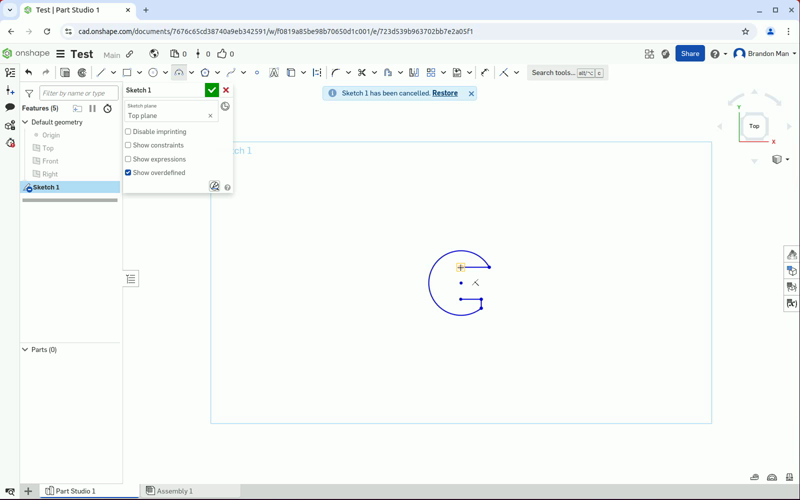
mouse_move(460, 299)
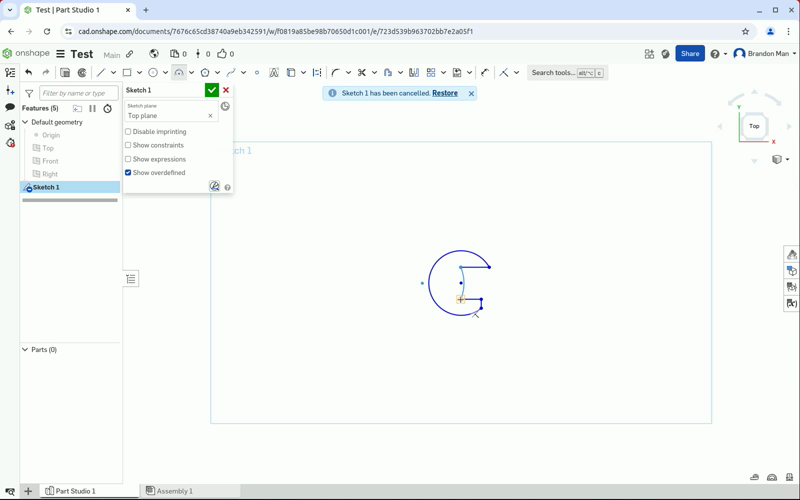
click(460, 299)
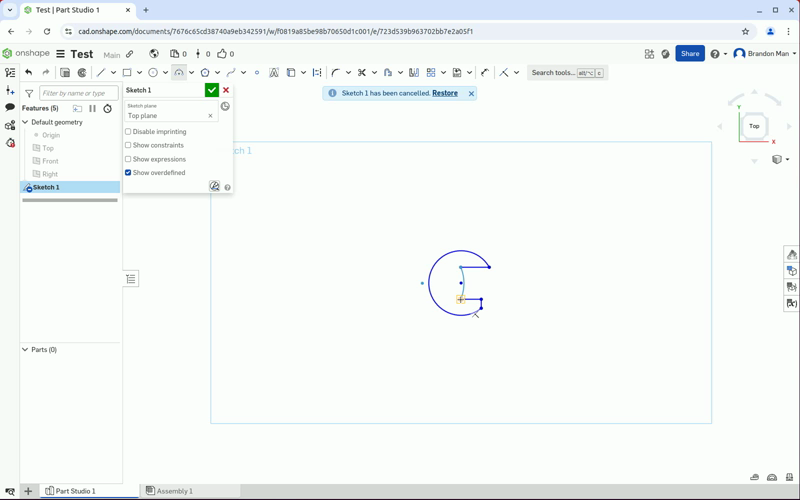
key_down(shift)
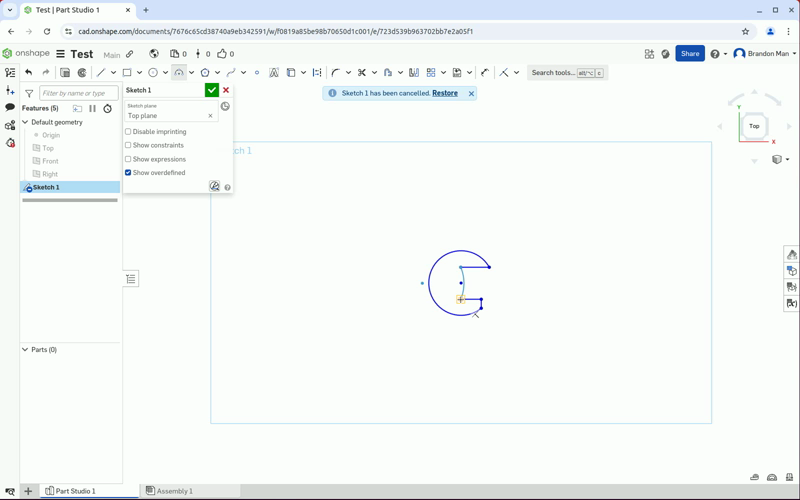
mouse_move(444, 283)
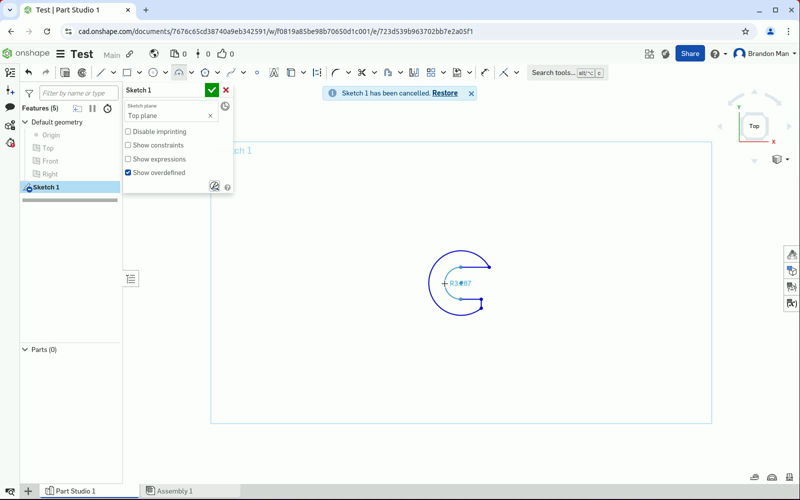
click(444, 283)
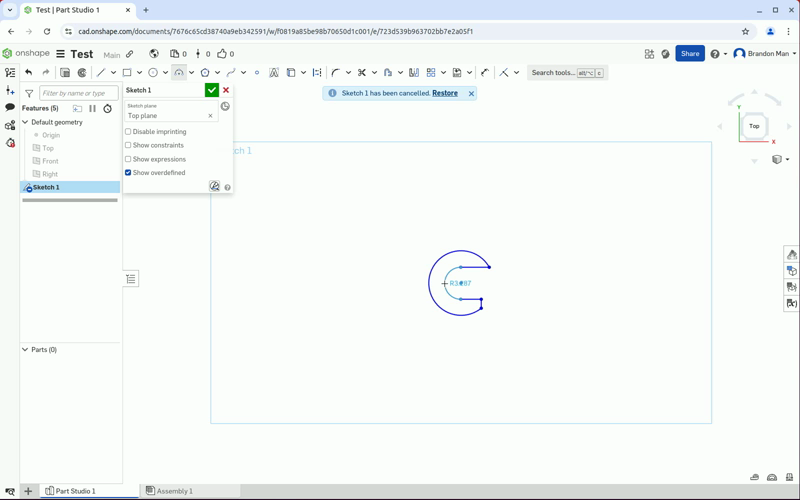
key_up(shift)
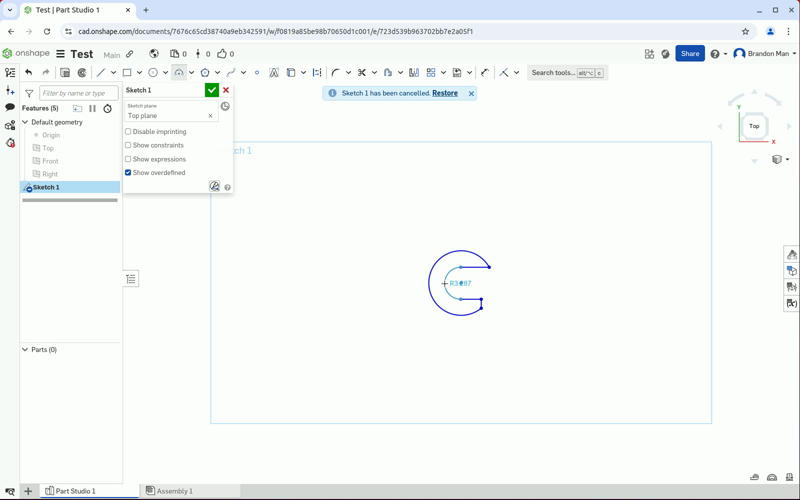
key(esc)
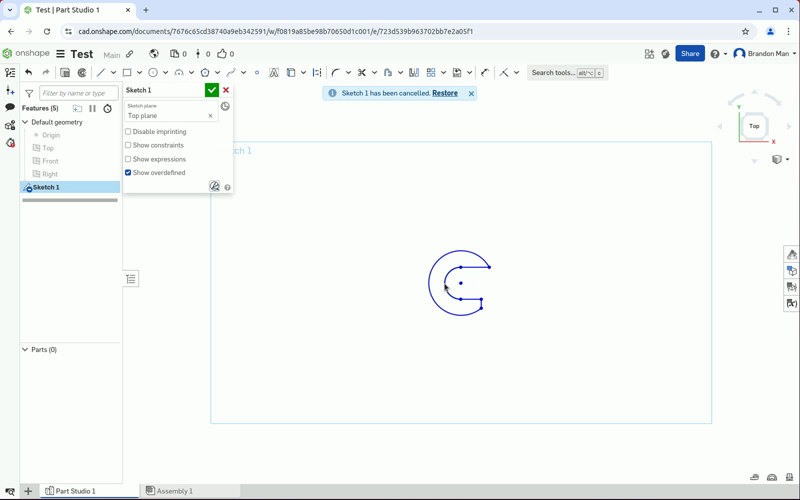
mouse_move(435, 281)
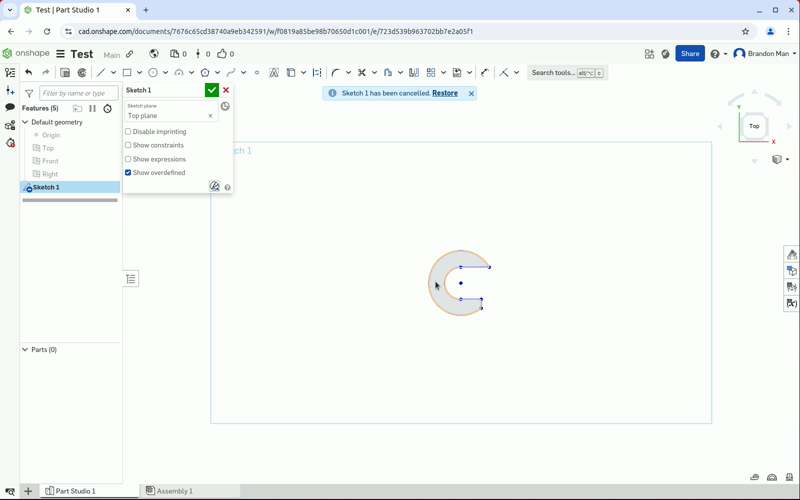
click(435, 281)
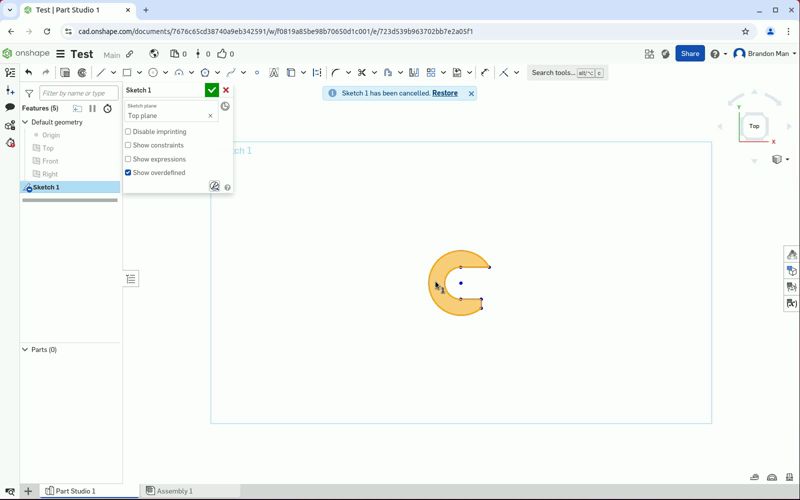
mouse_move(73, 352)
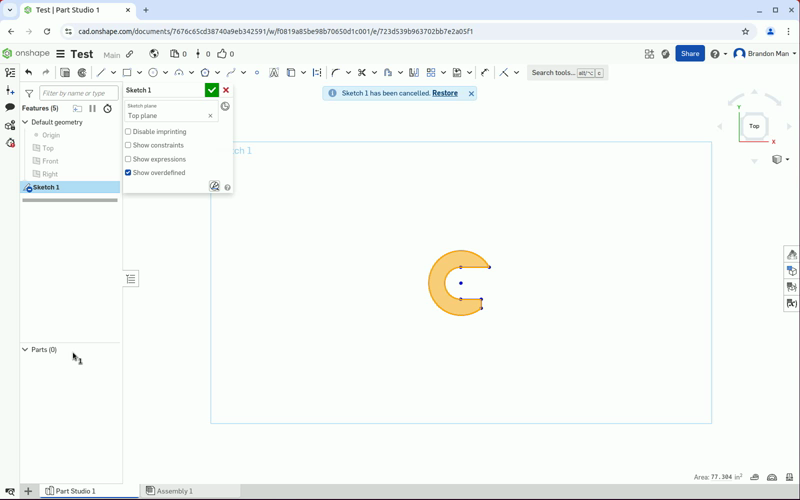
key(shift+y)
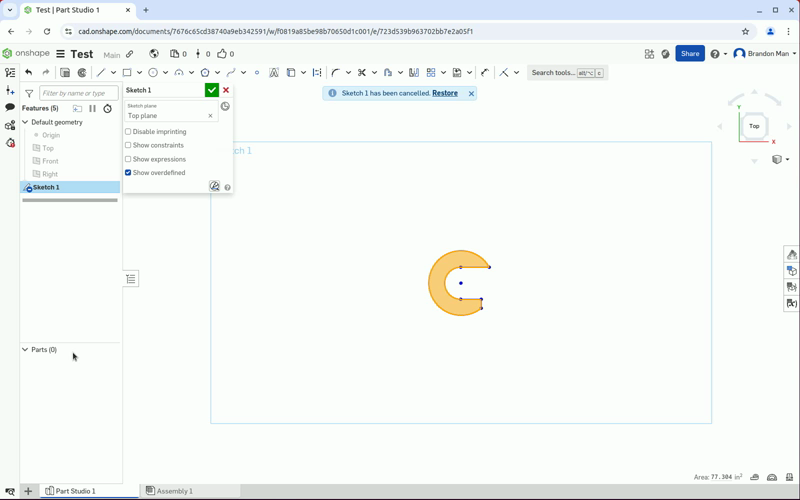
key(shift+e)
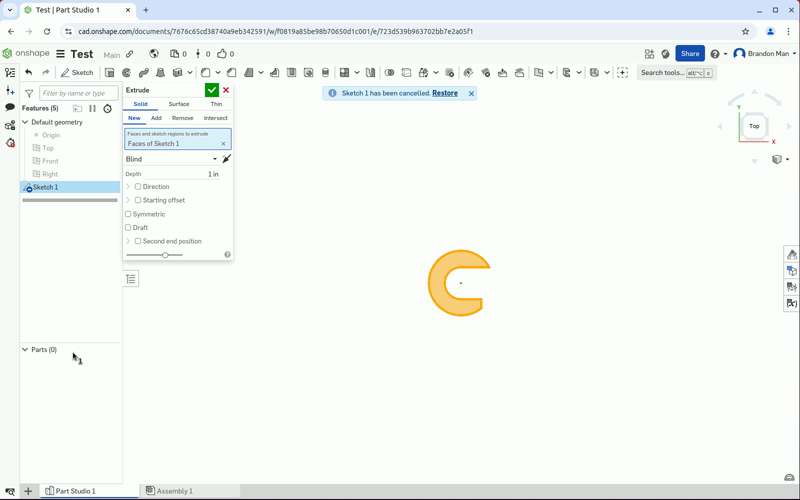
mouse_move(143, 106)
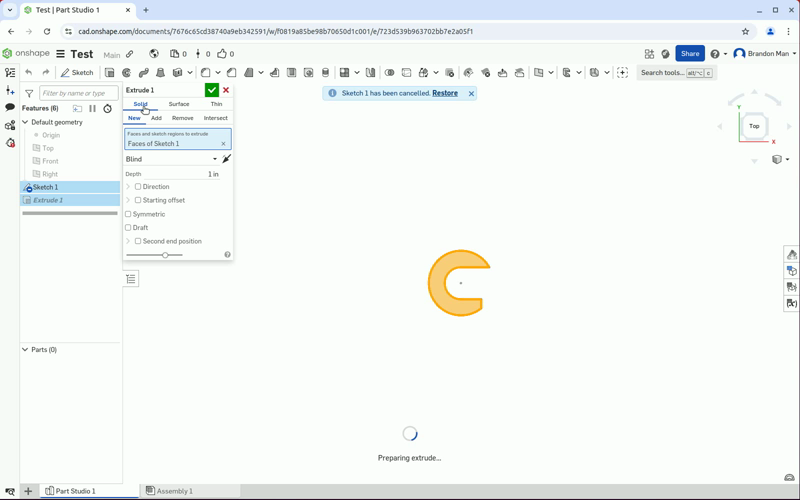
click(143, 106)
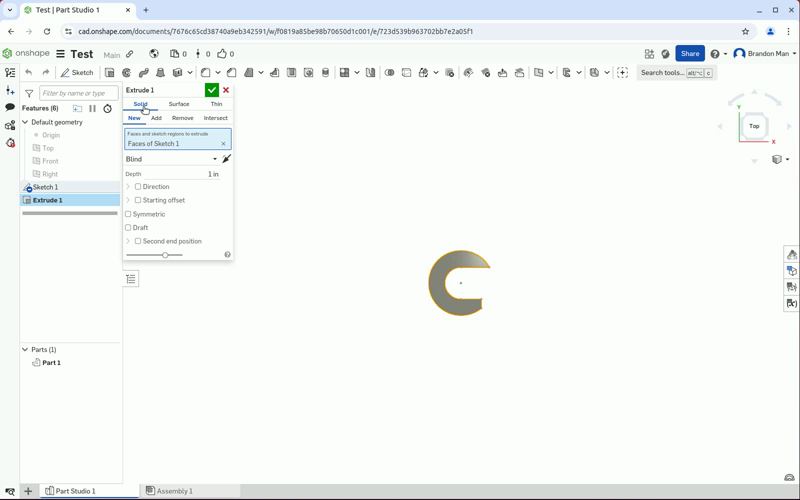
mouse_move(137, 120)
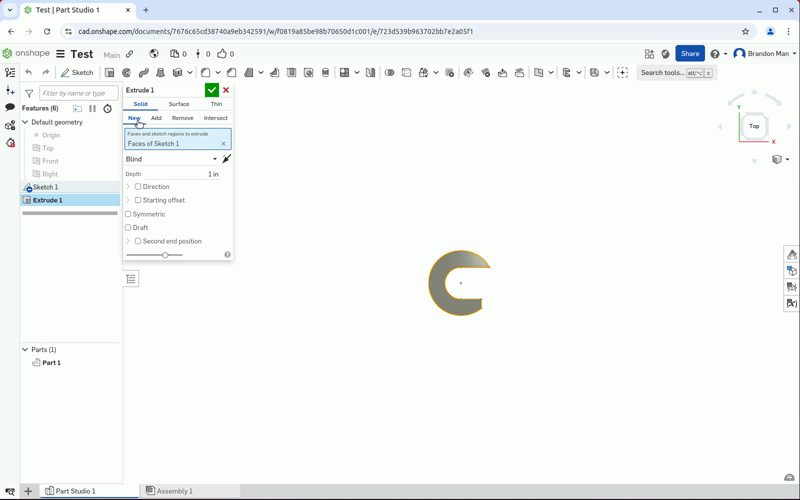
click(137, 120)
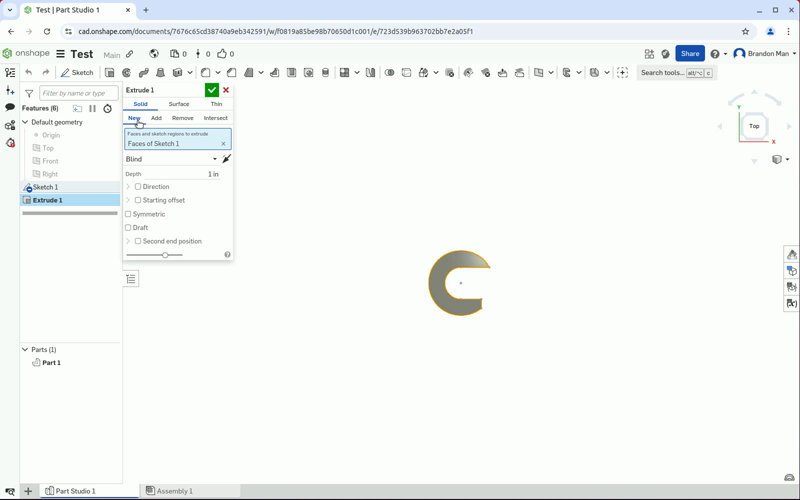
key(tab, 4)
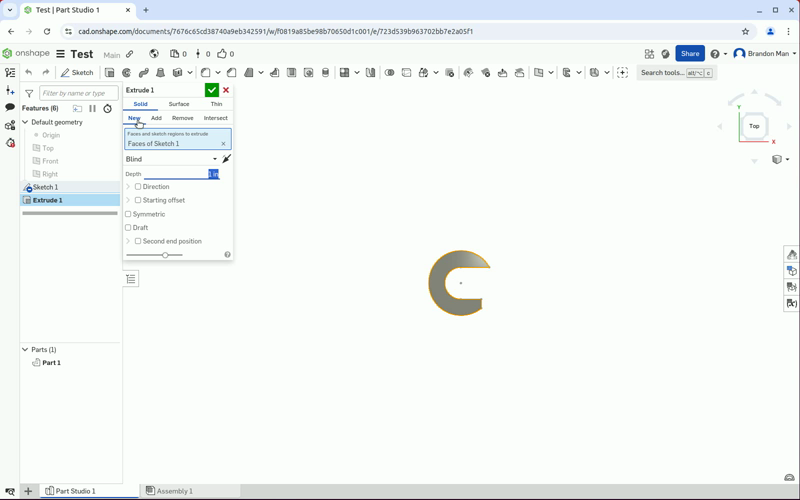
text(3.37)
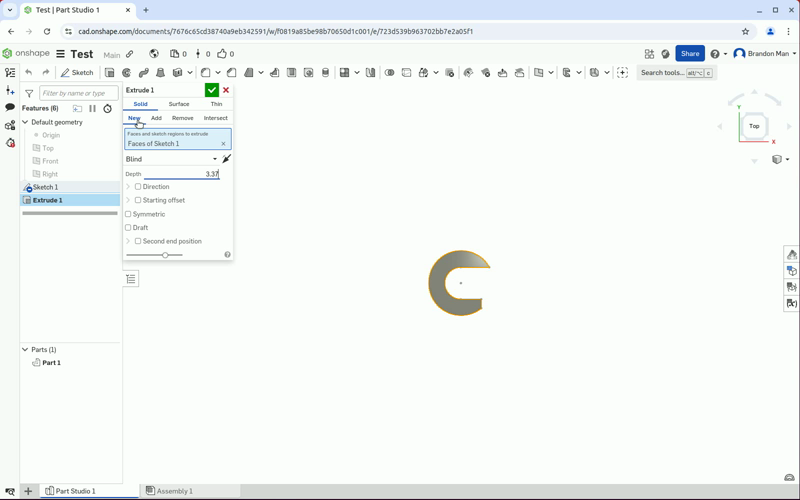
key(enter)
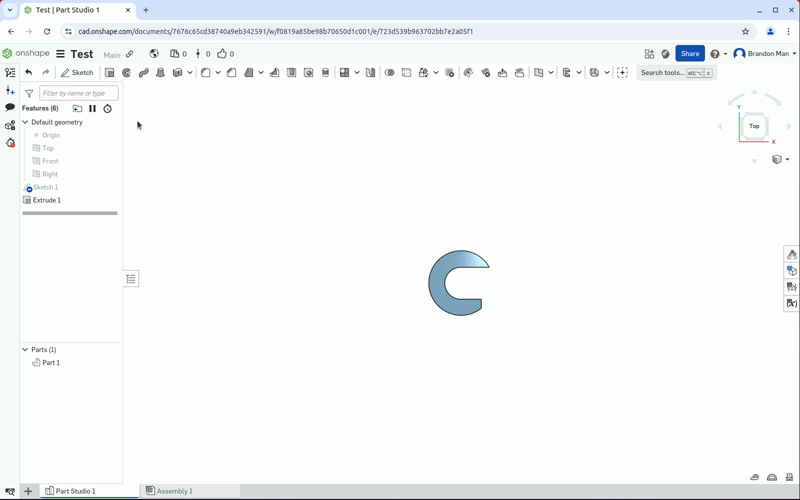
key(shift+h)
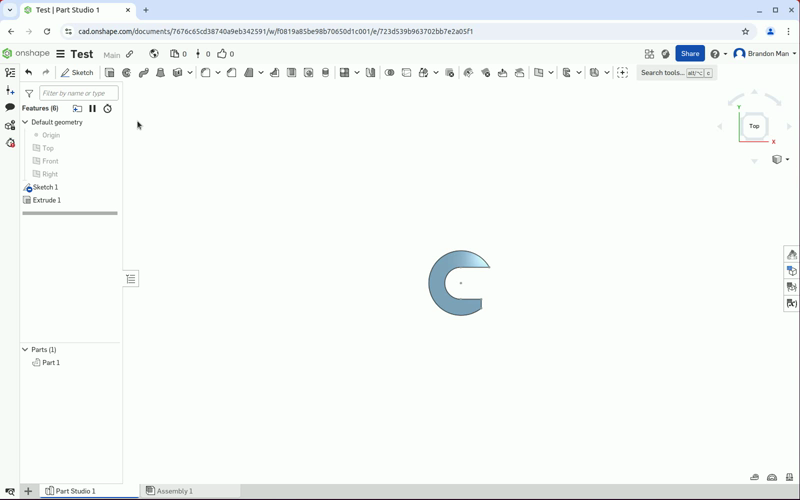
key(shift+h)
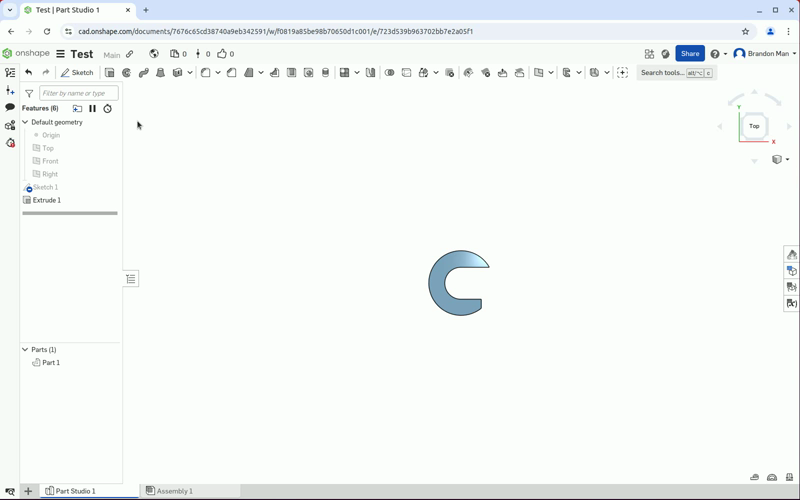
mouse_move(73, 189)
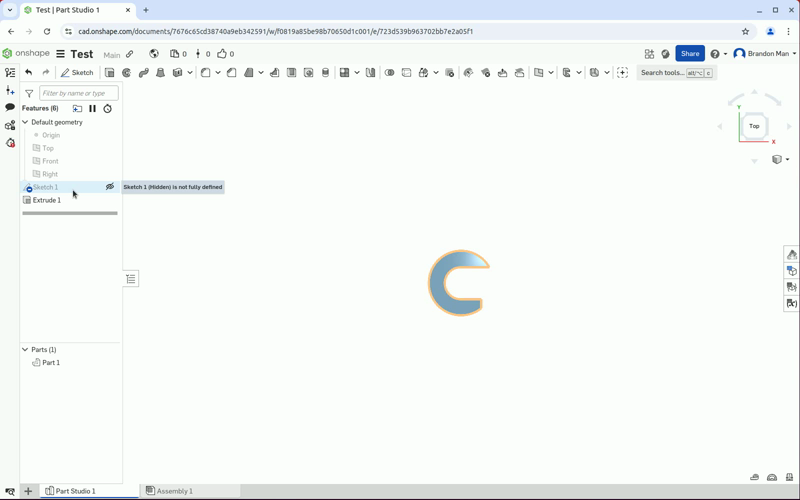
click(73, 189)
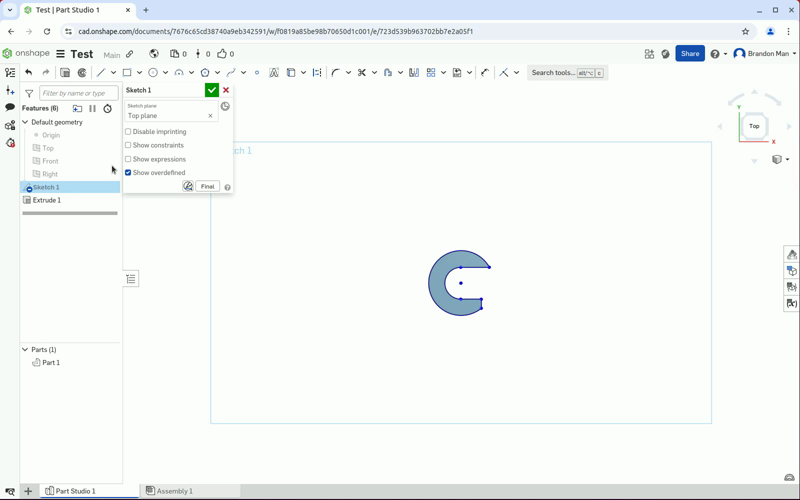
mouse_move(229, 92)
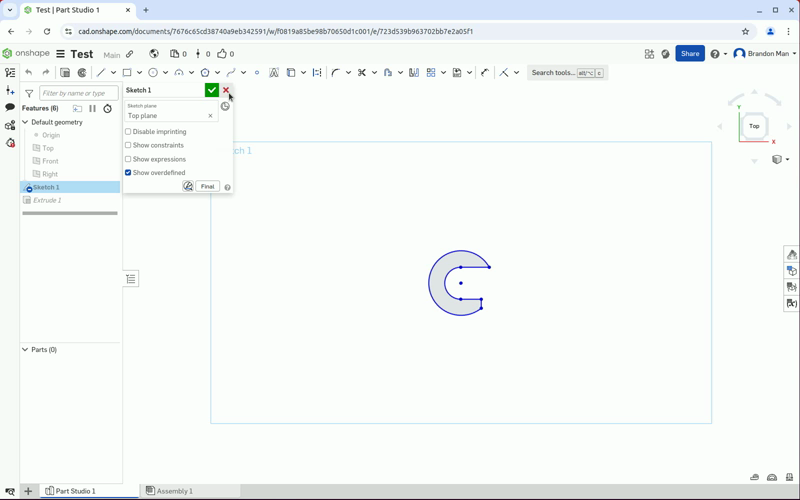
click(229, 92)
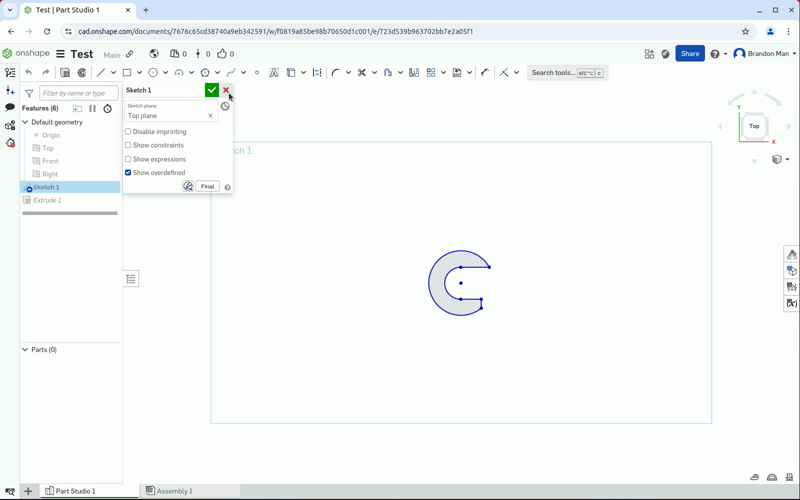
key(shift+s)
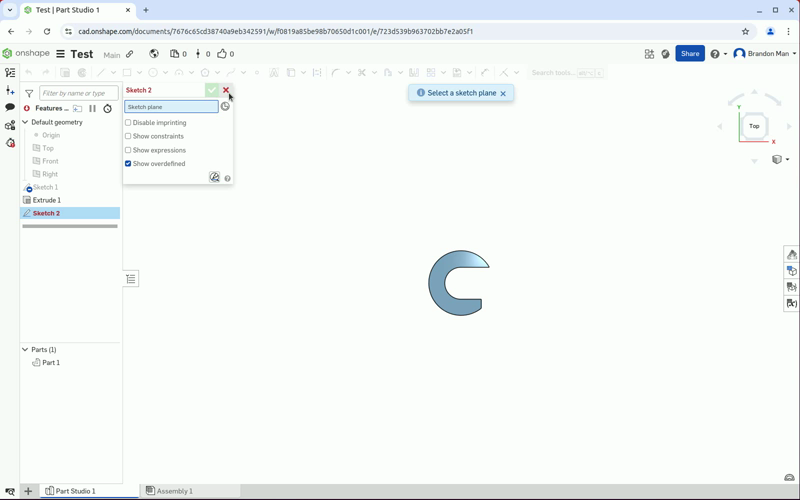
mouse_move(73, 150)
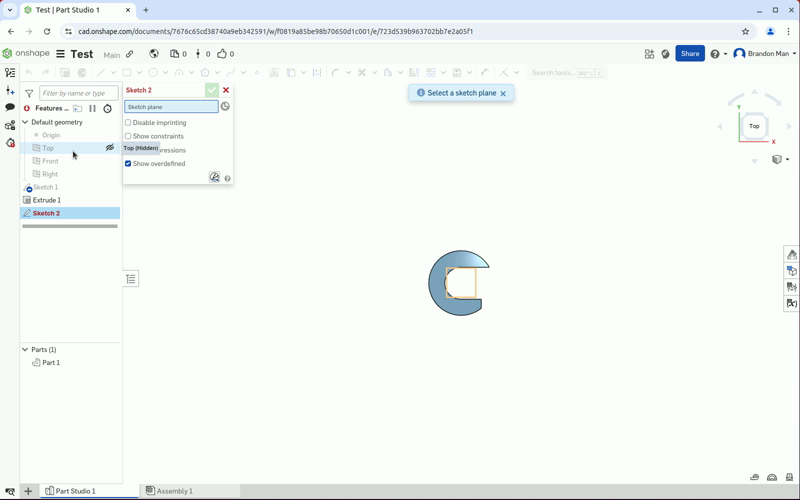
click(73, 150)
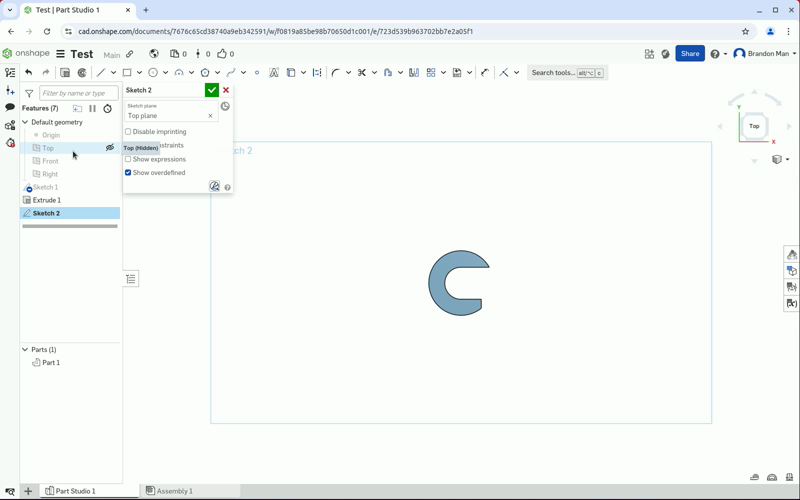
mouse_move(73, 352)
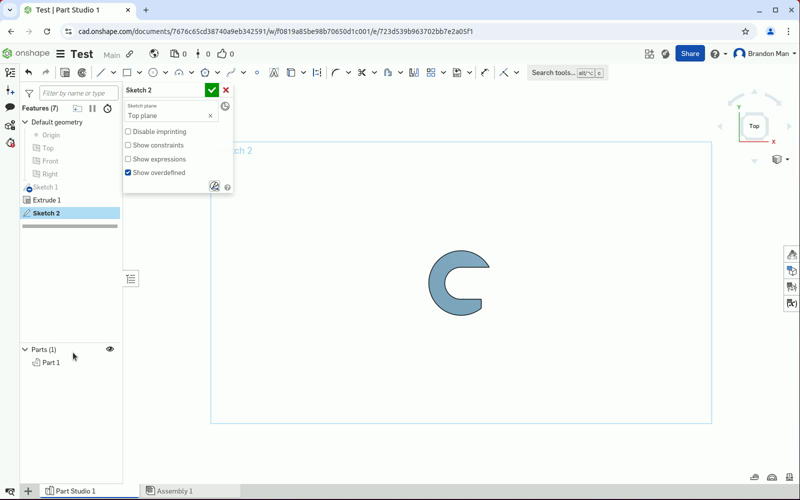
key(y)
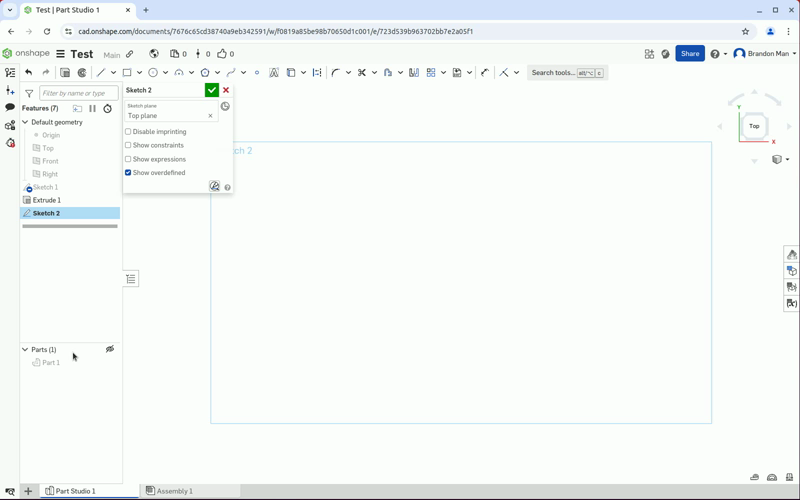
key(a)
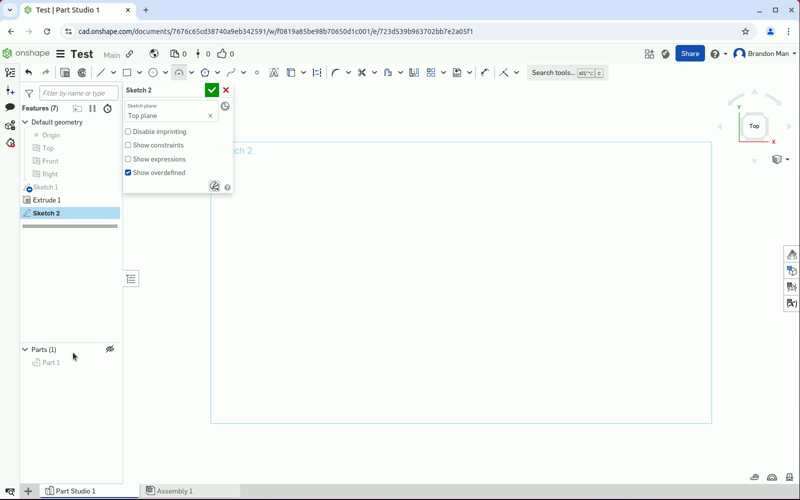
key_down(shift)
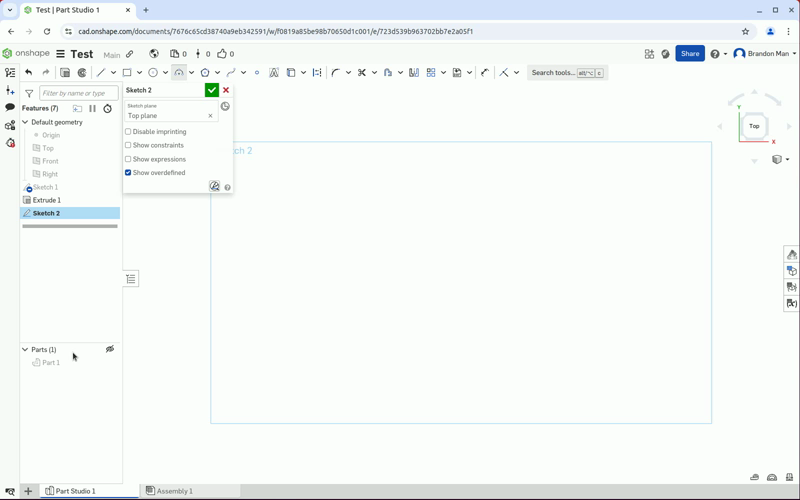
mouse_move(460, 251)
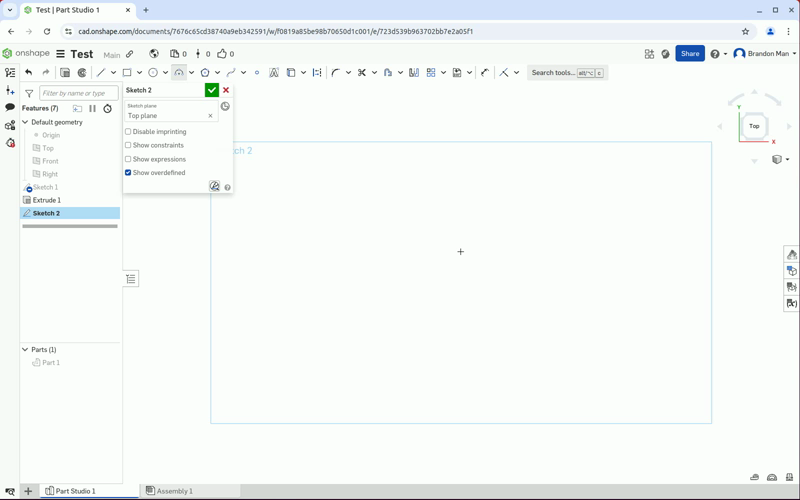
click(460, 251)
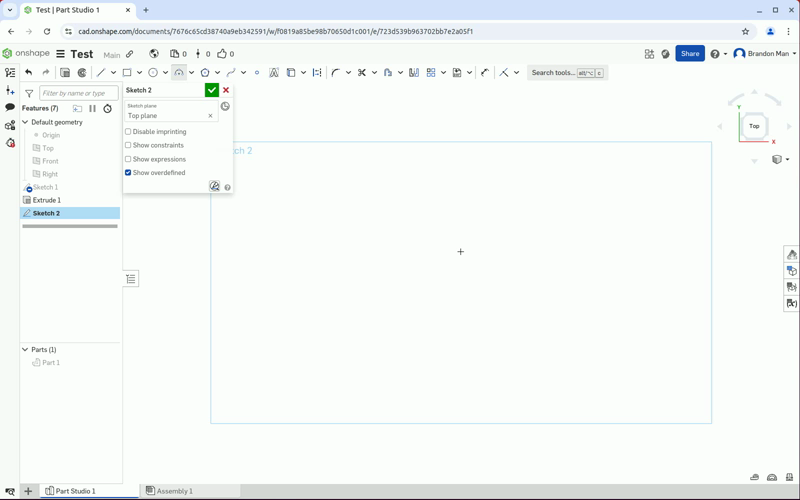
key_up(shift)
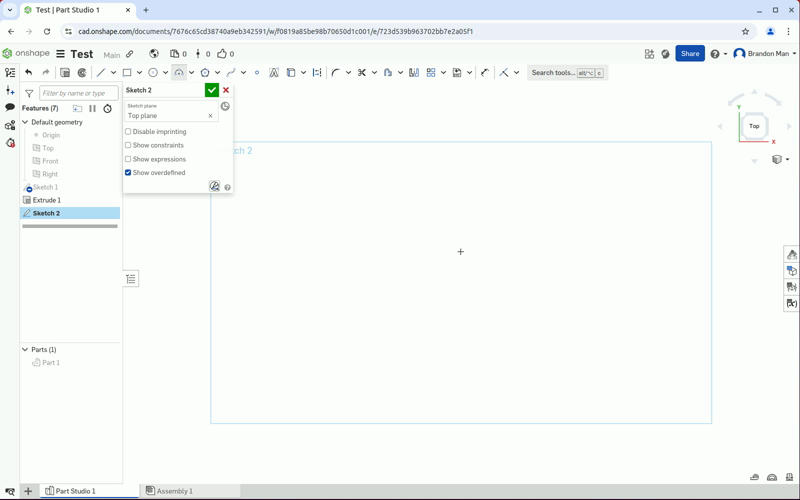
key_down(shift)
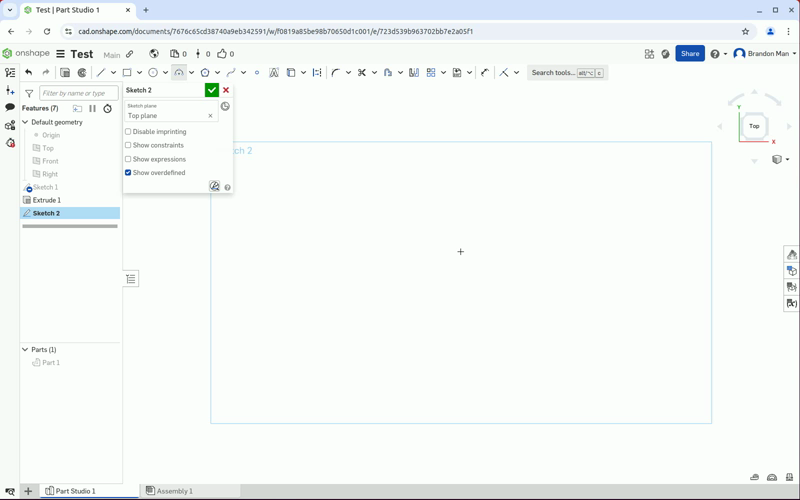
mouse_move(489, 267)
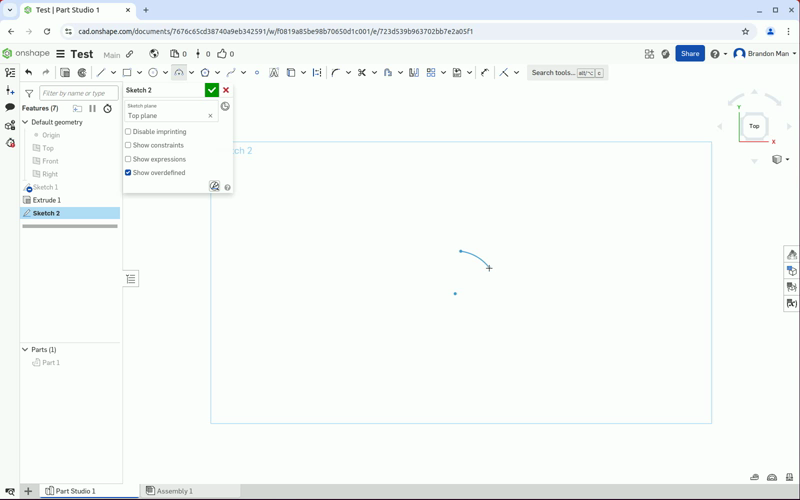
click(489, 267)
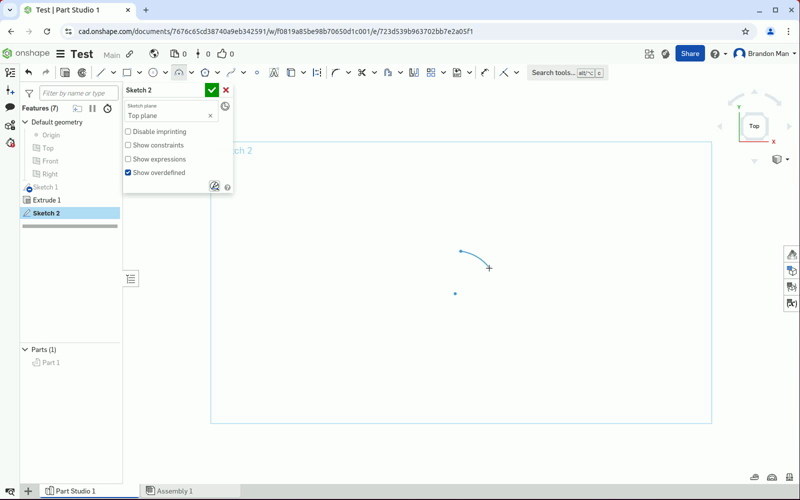
mouse_move(477, 255)
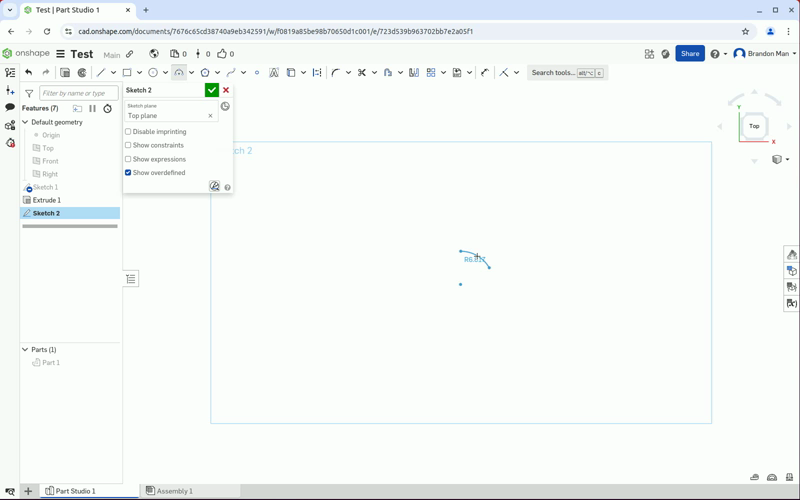
click(477, 255)
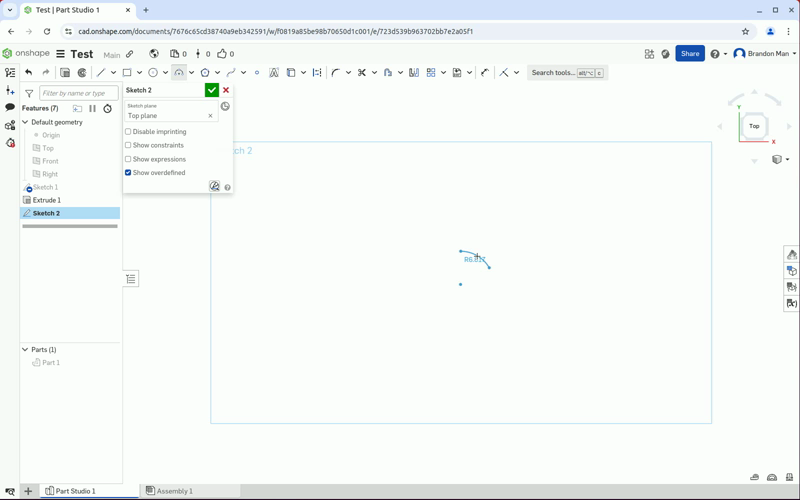
key_up(shift)
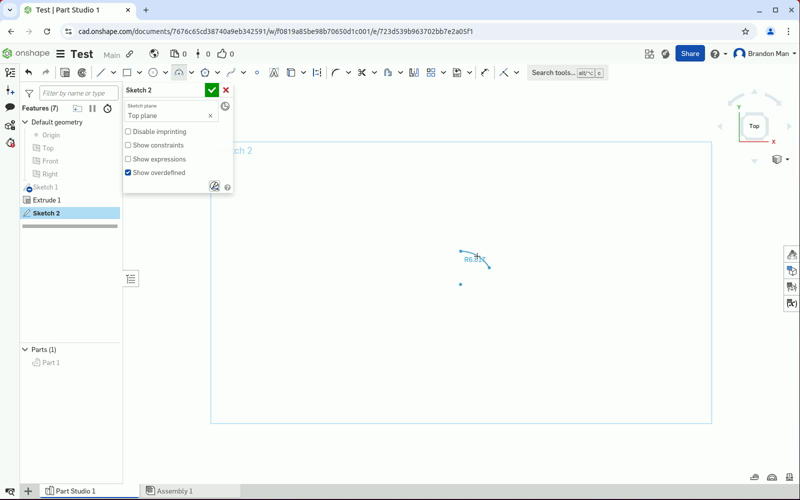
key(esc)
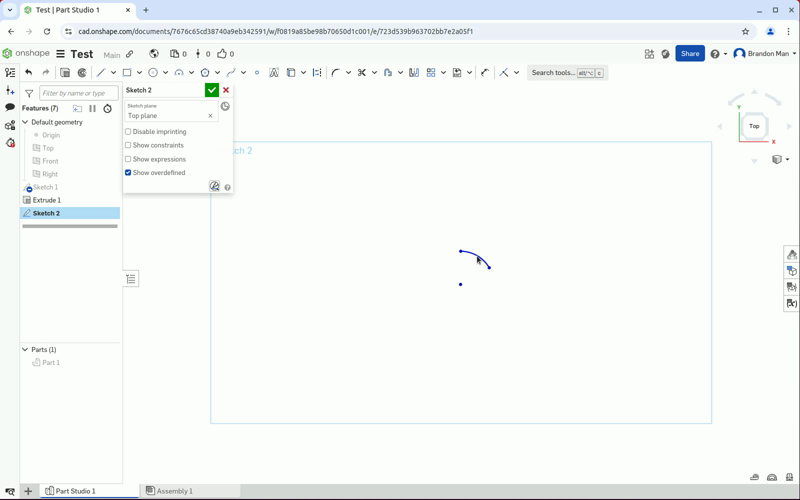
key(l)
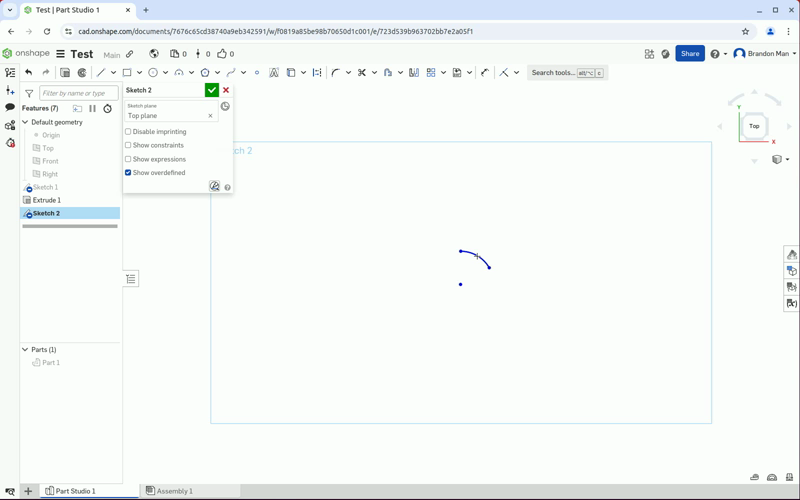
mouse_move(489, 267)
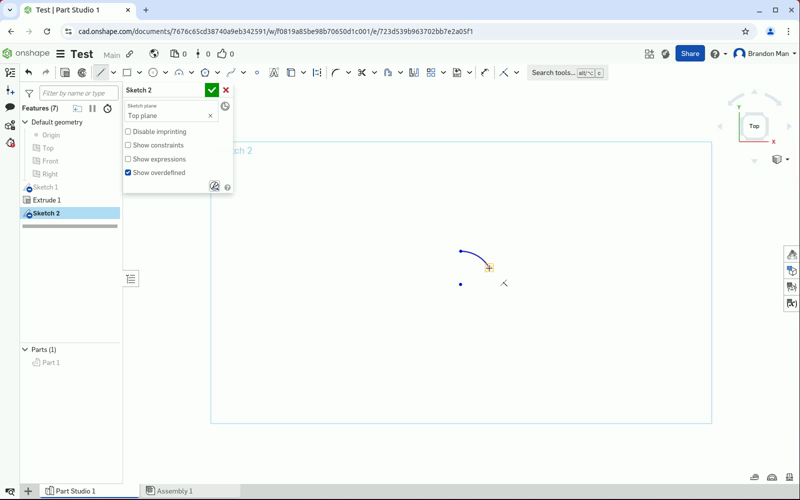
click(489, 267)
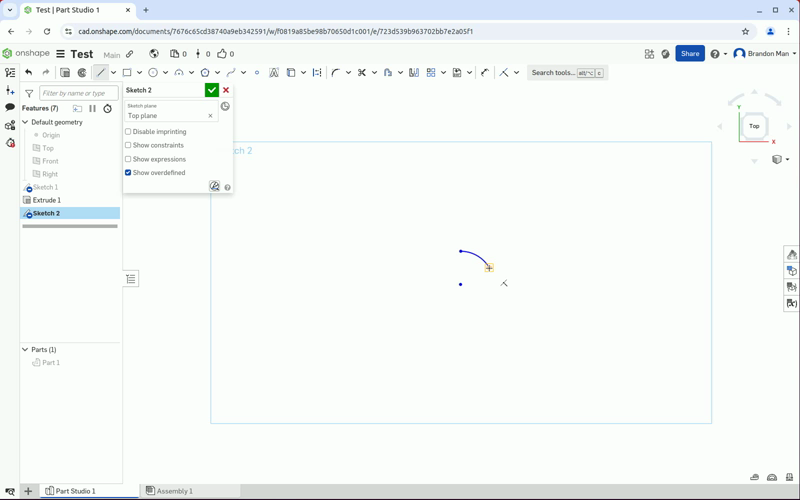
key_down(shift)
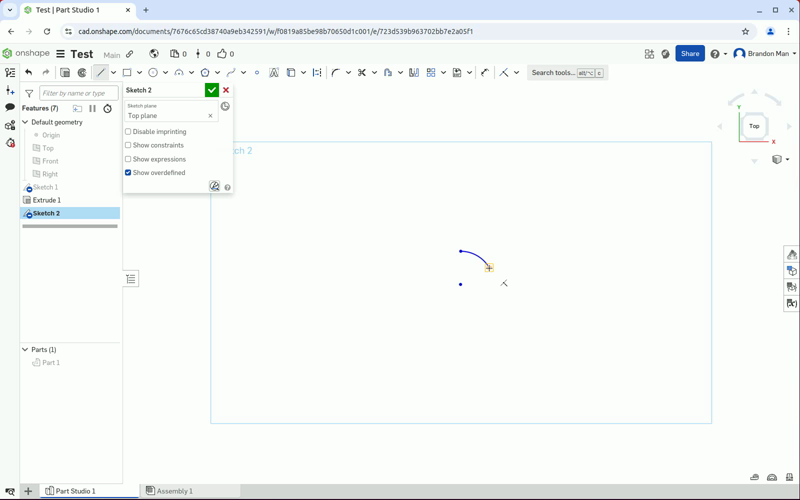
mouse_move(519, 267)
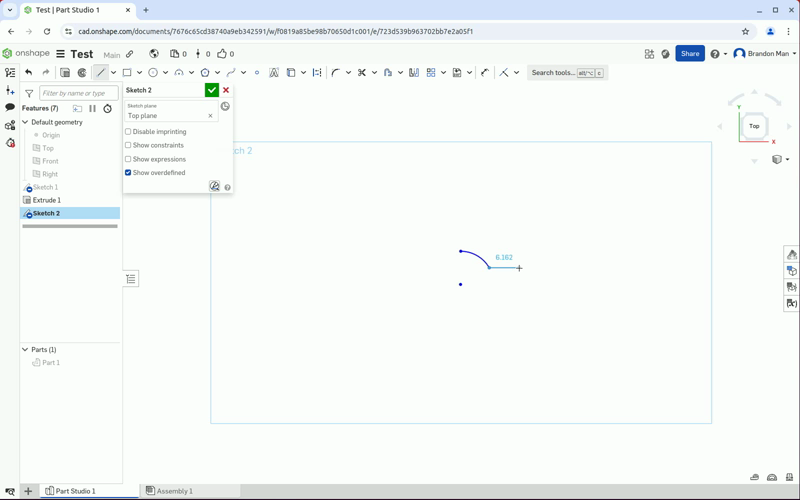
mouse_move(513, 267)
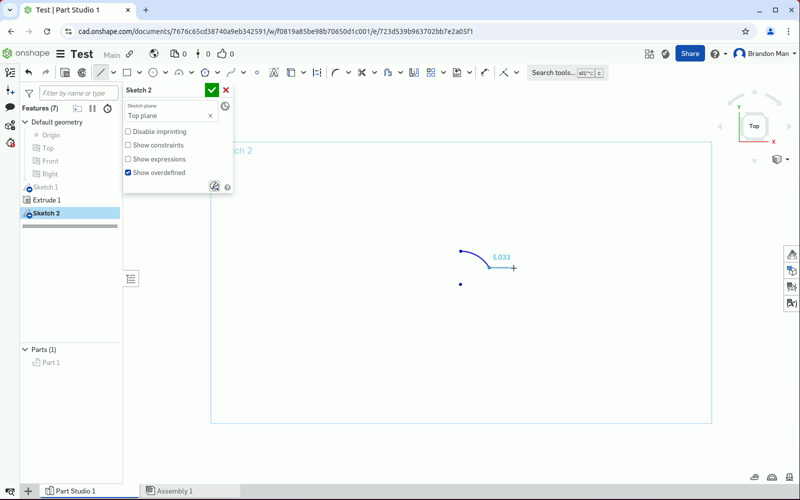
click(513, 267)
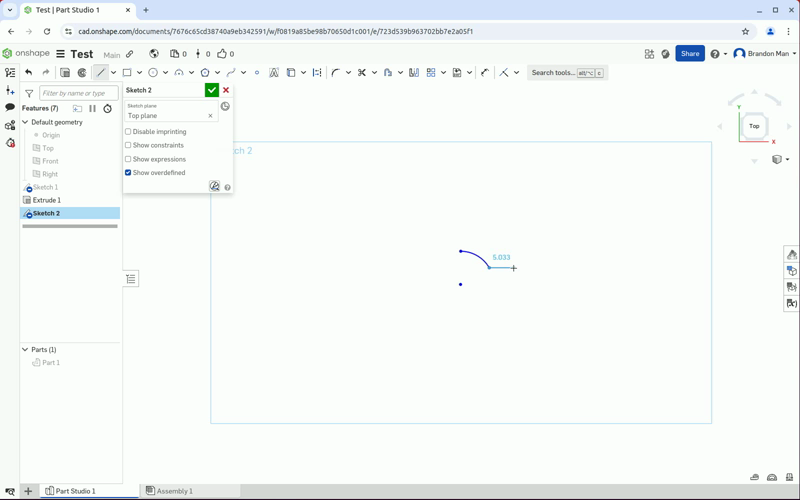
key_up(shift)
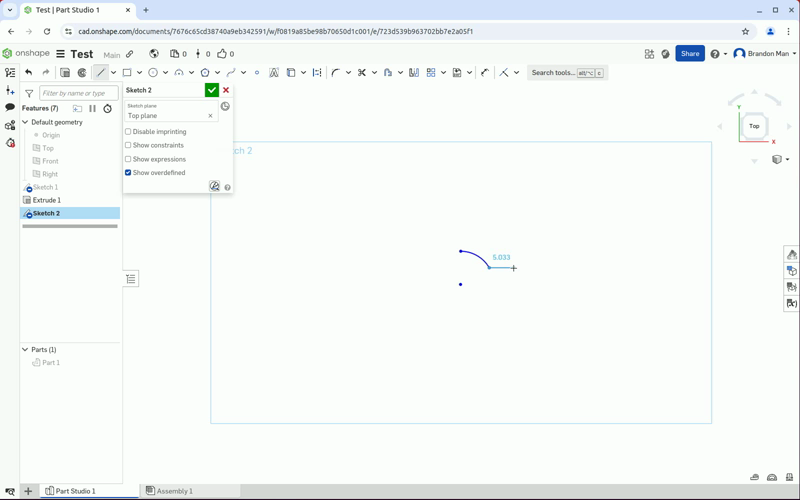
key(esc)
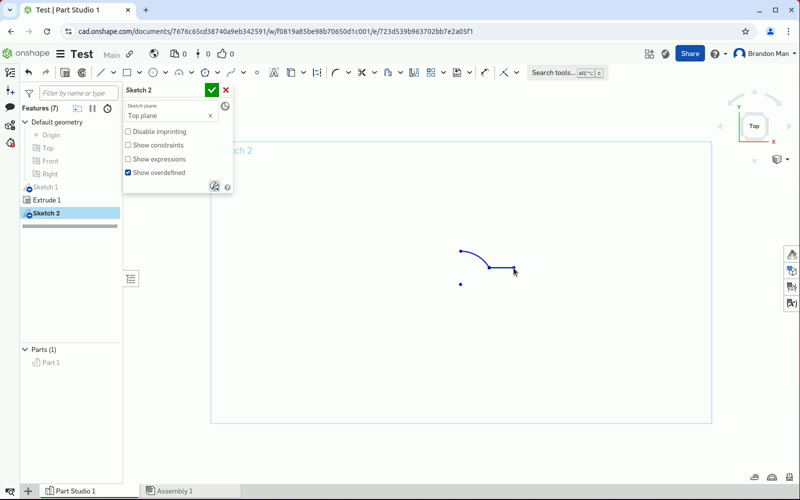
key(a)
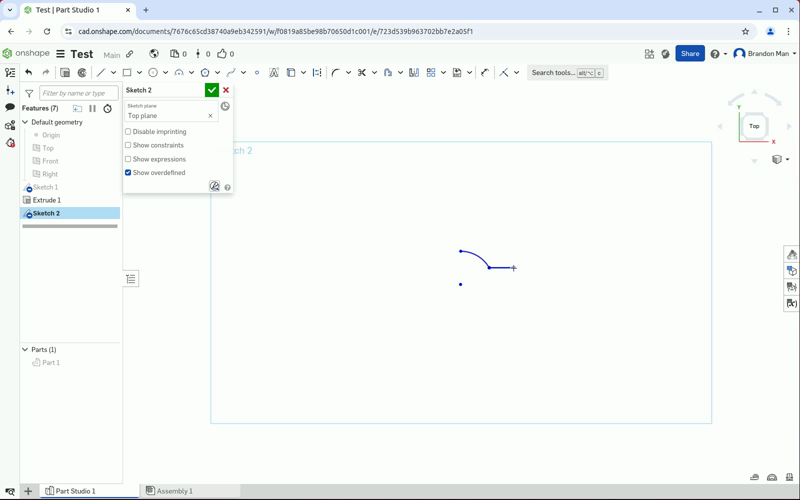
mouse_move(513, 267)
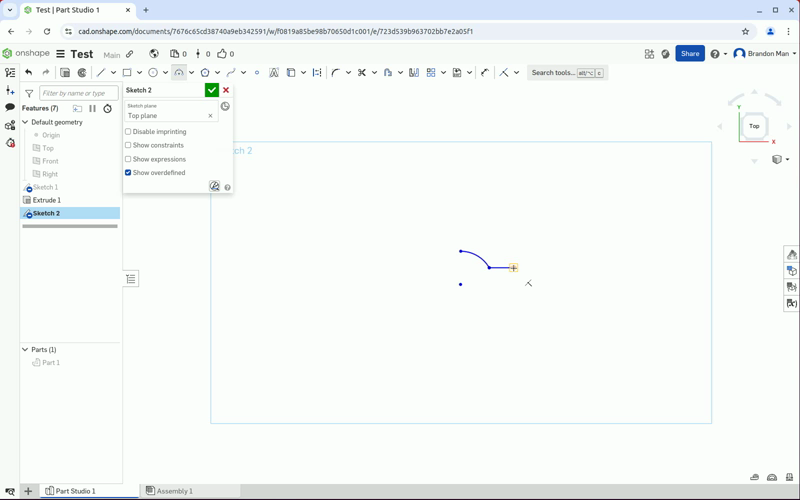
click(513, 267)
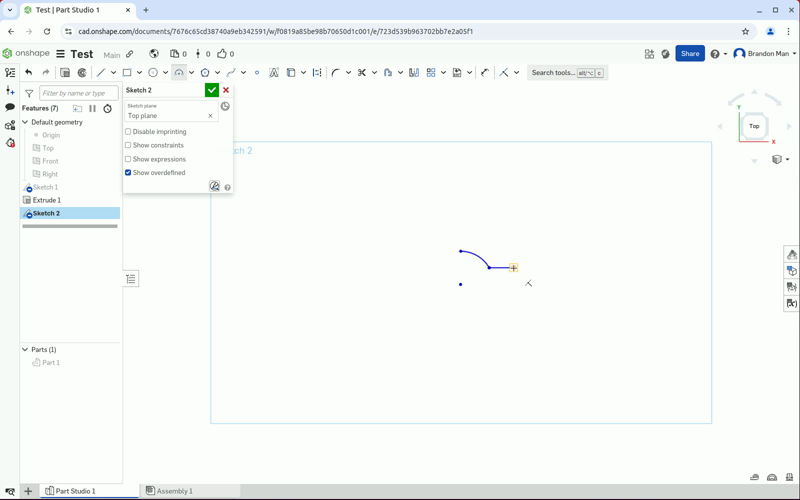
key_down(shift)
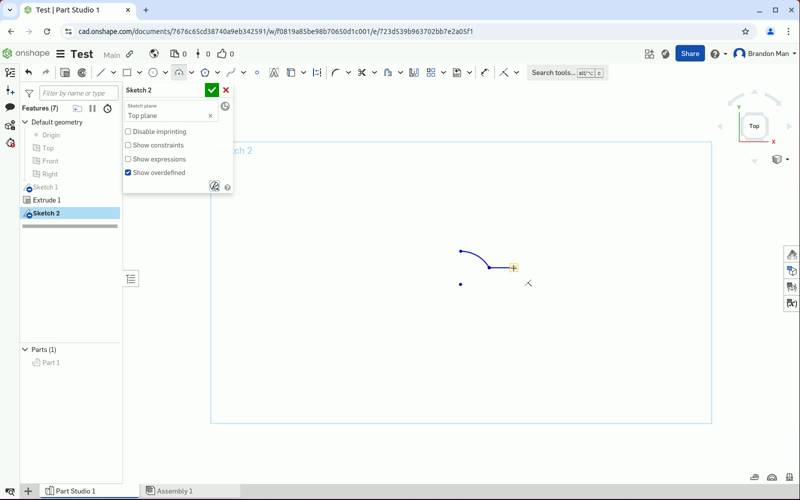
mouse_move(542, 251)
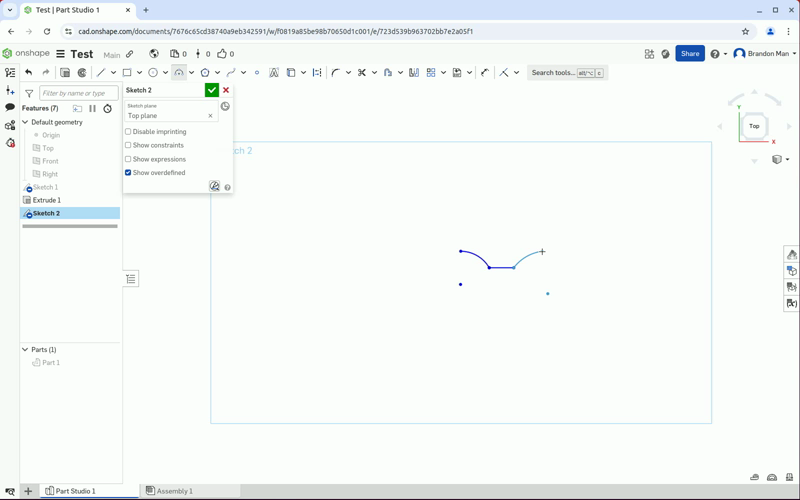
click(542, 251)
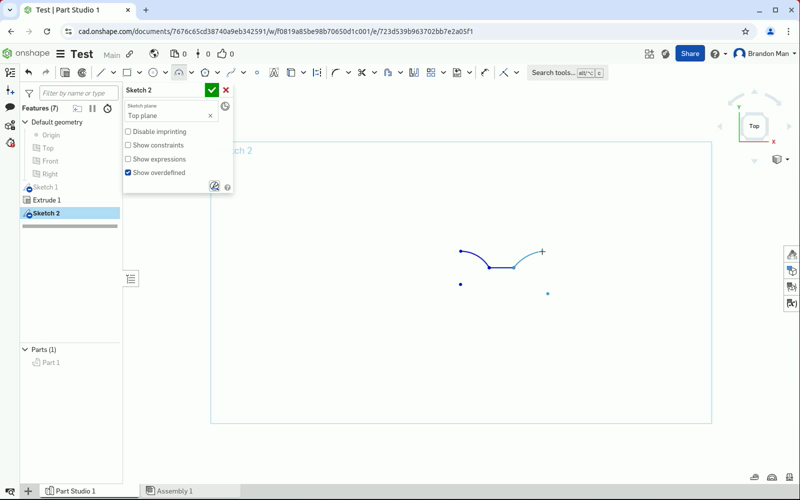
mouse_move(525, 255)
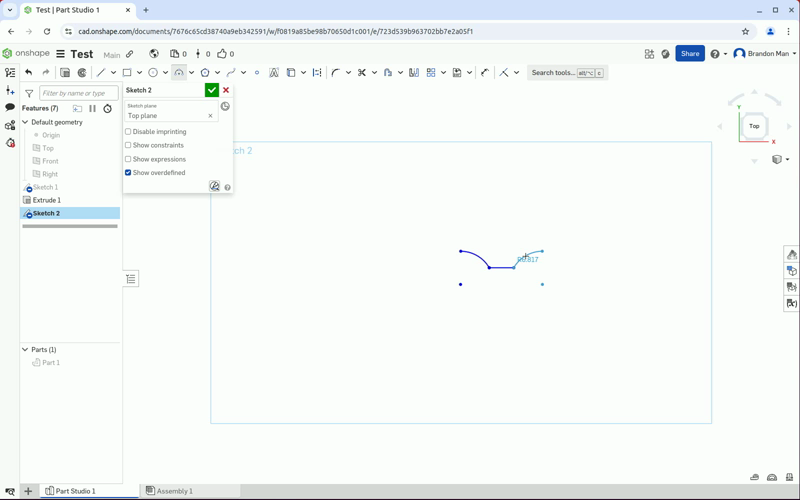
click(525, 255)
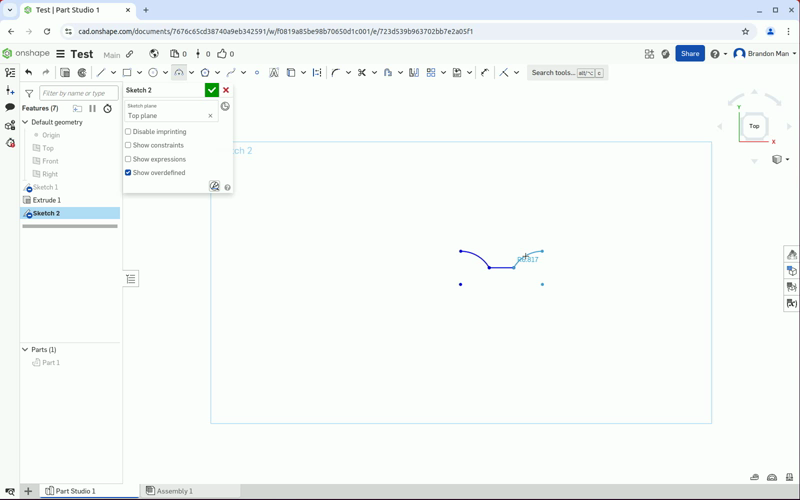
key_up(shift)
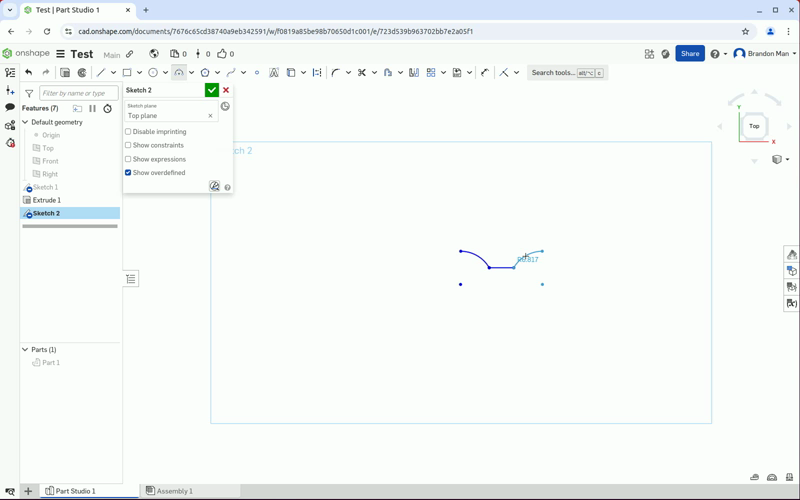
key(esc)
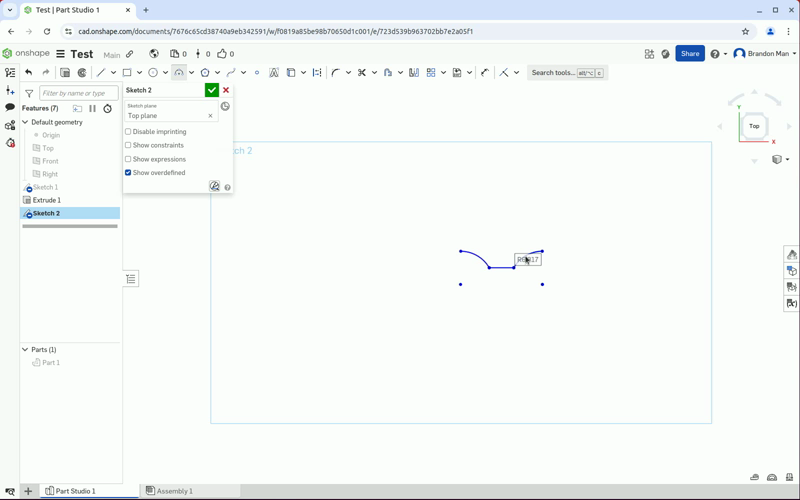
key(l)
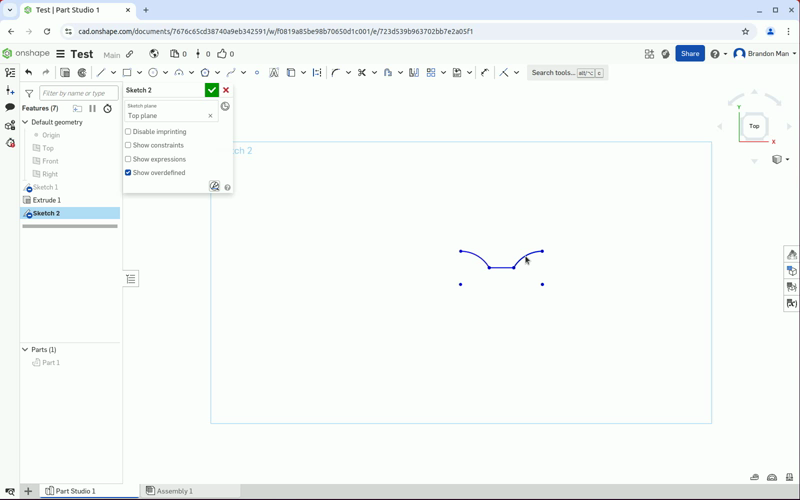
mouse_move(542, 251)
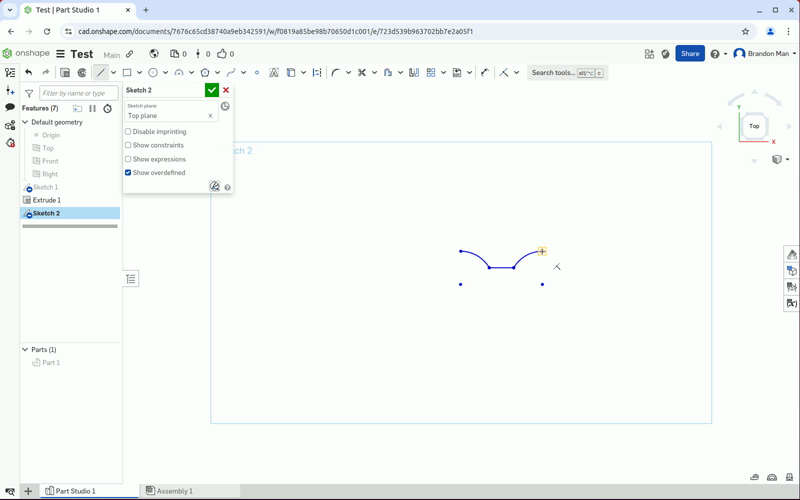
click(542, 251)
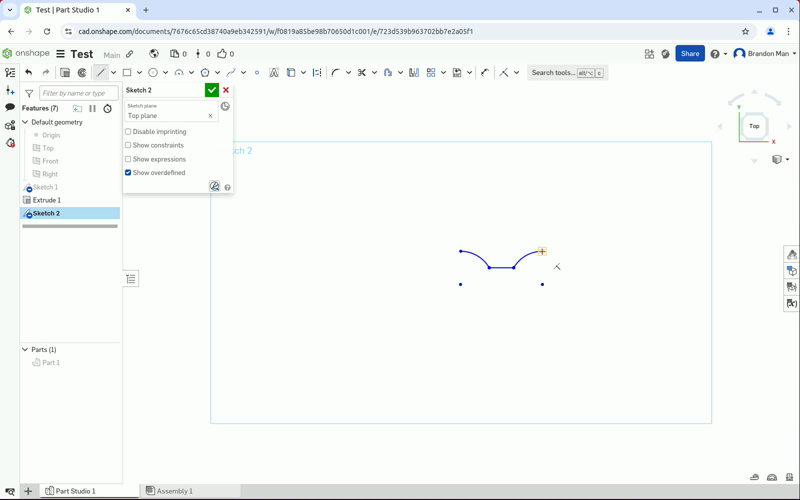
key_down(shift)
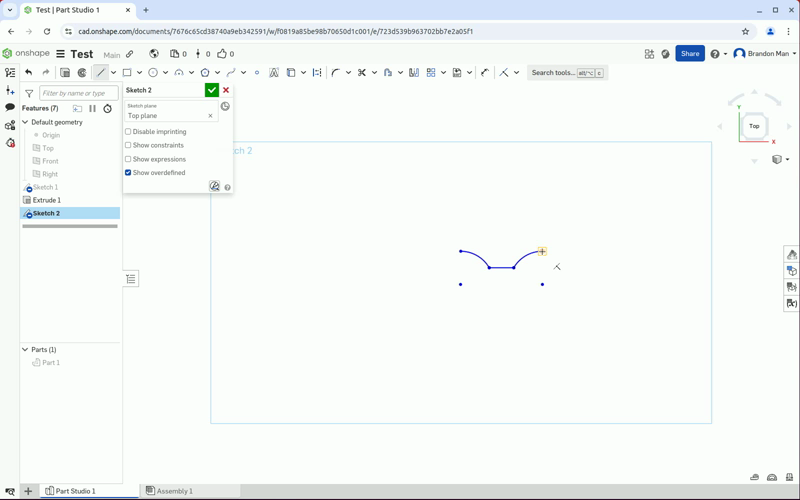
mouse_move(460, 251)
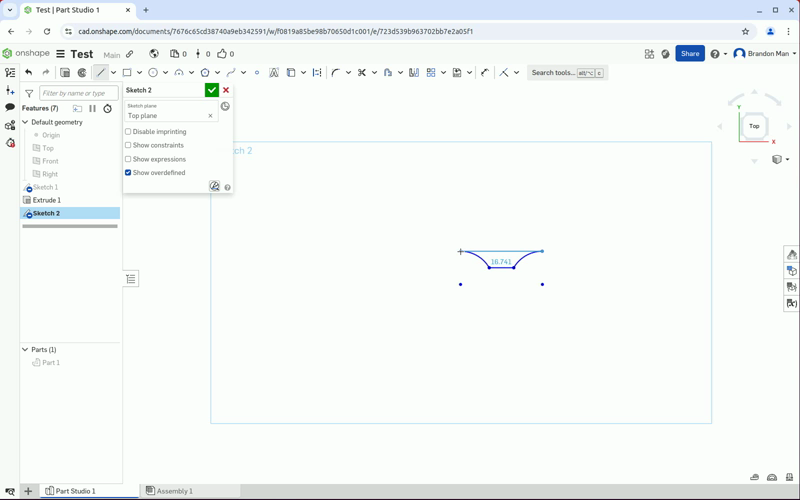
key_up(shift)
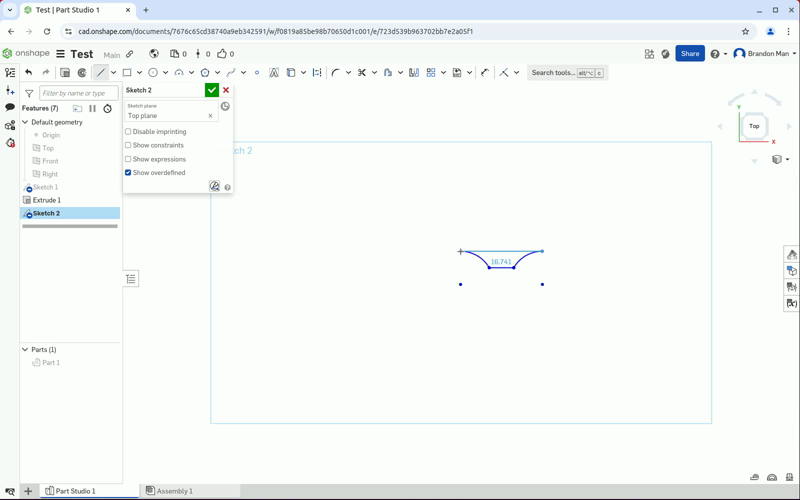
click(460, 251)
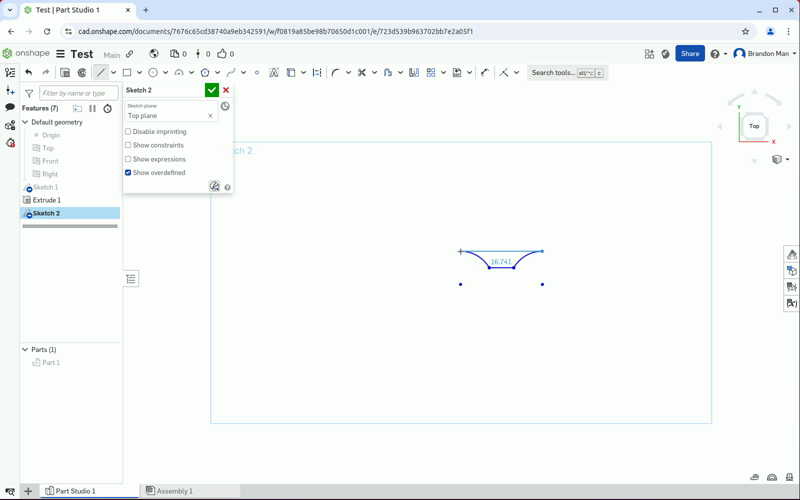
key(esc)
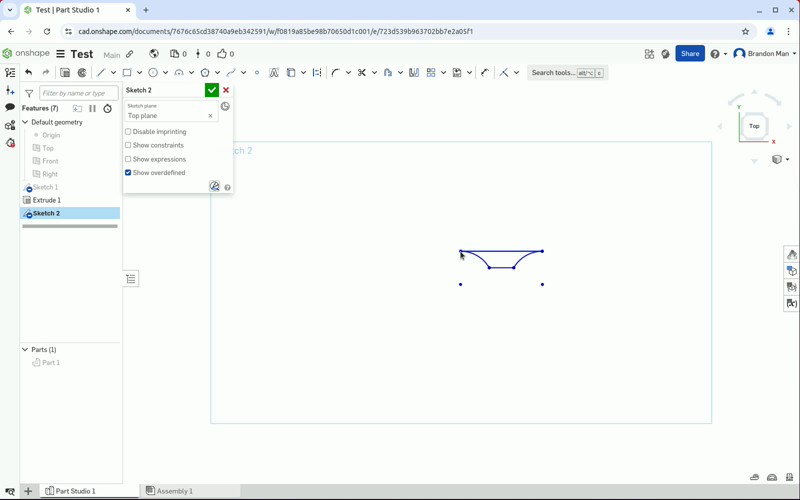
mouse_move(496, 265)
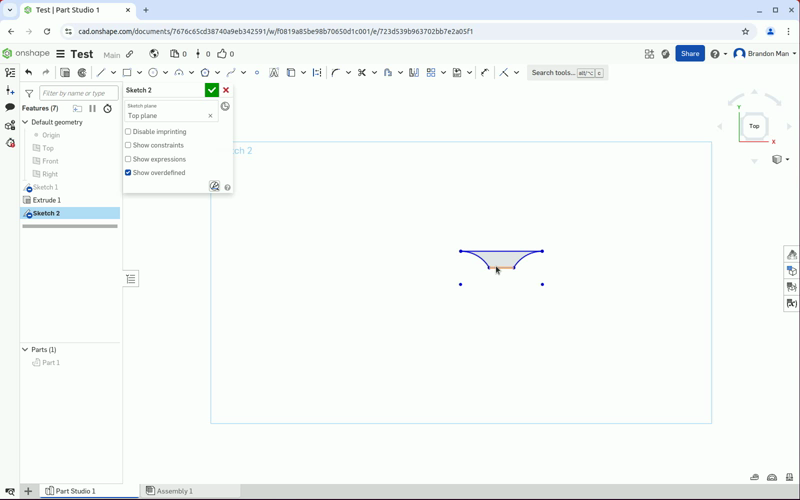
scroll(6)
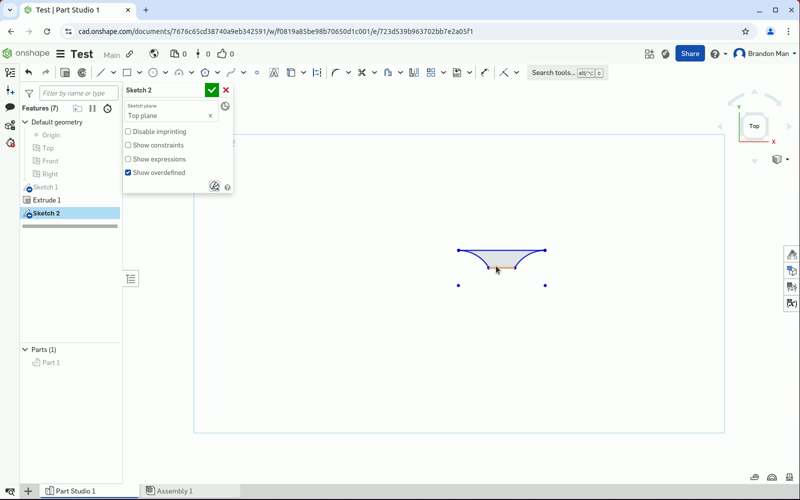
scroll(6)
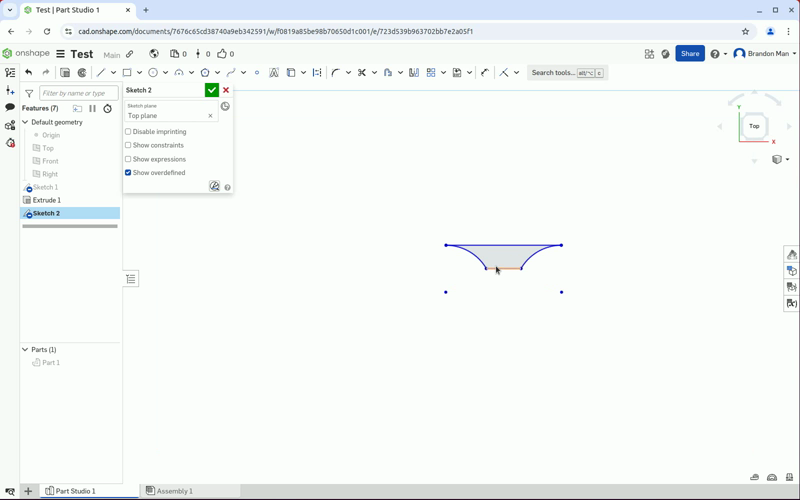
scroll(6)
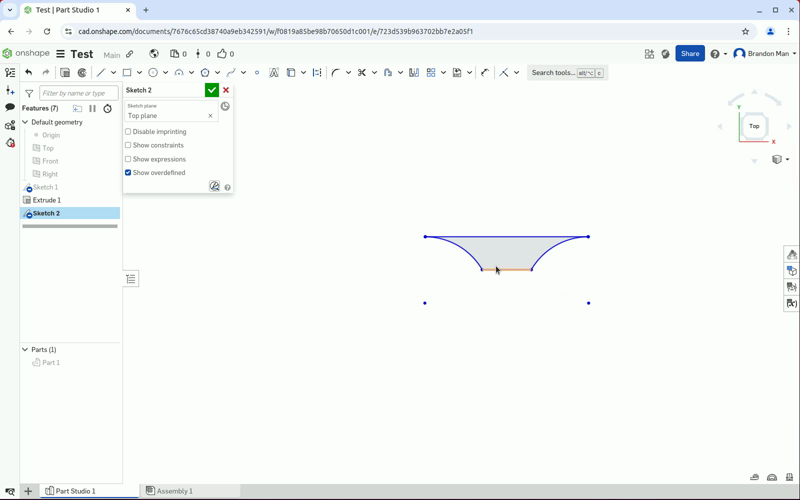
scroll(6)
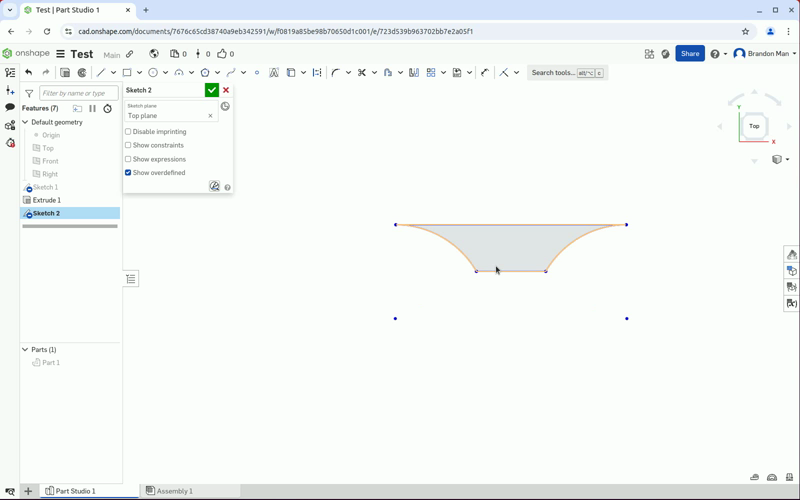
scroll(6)
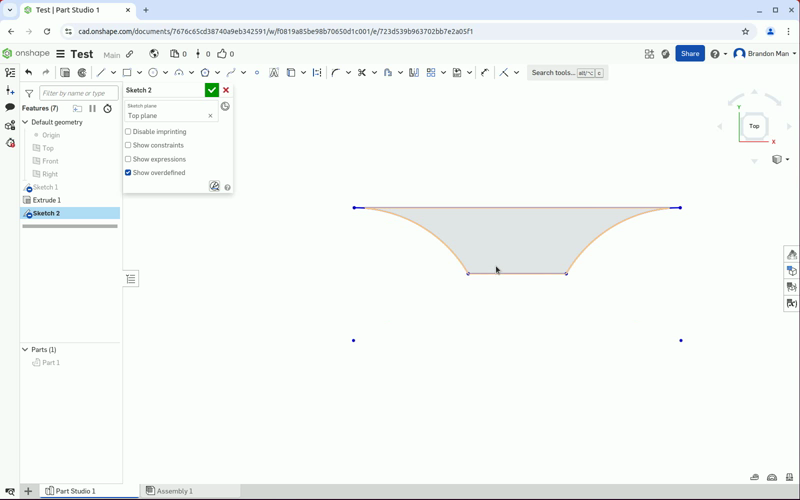
scroll(6)
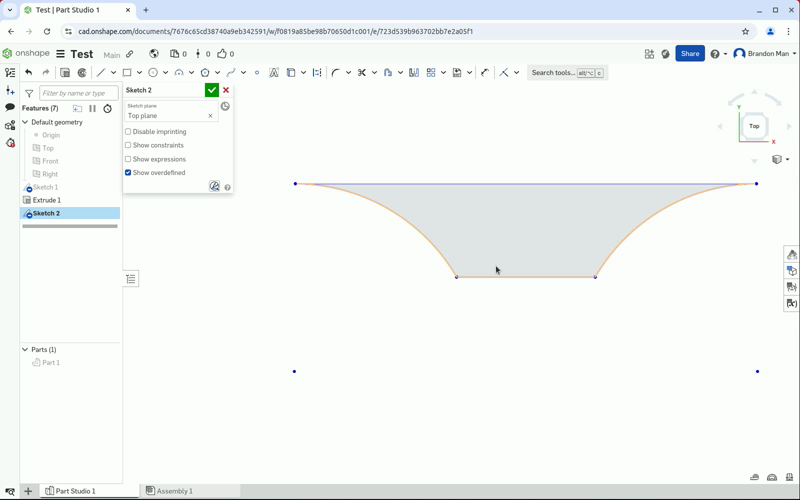
scroll(6)
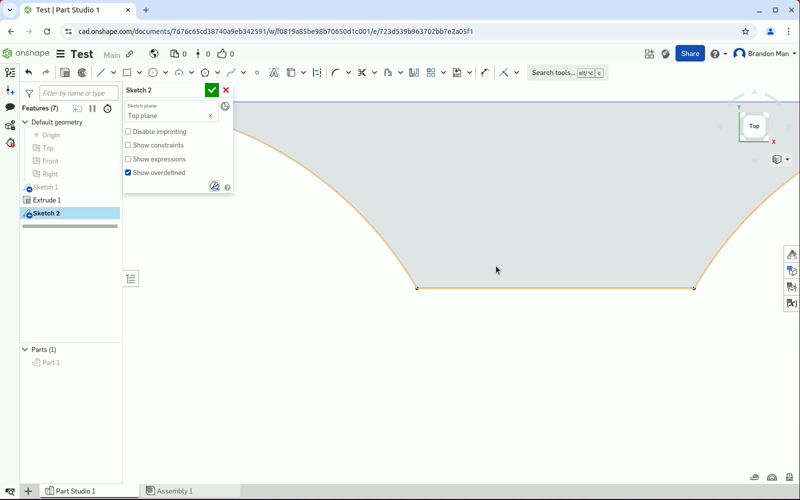
click(496, 265)
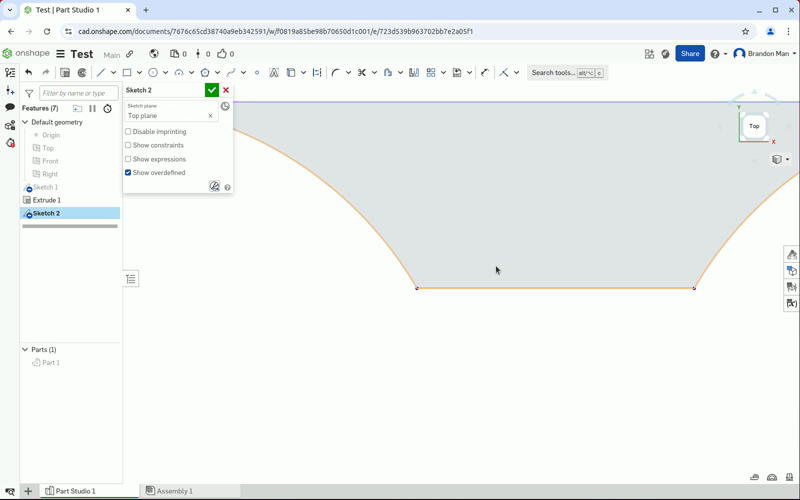
scroll(-6)
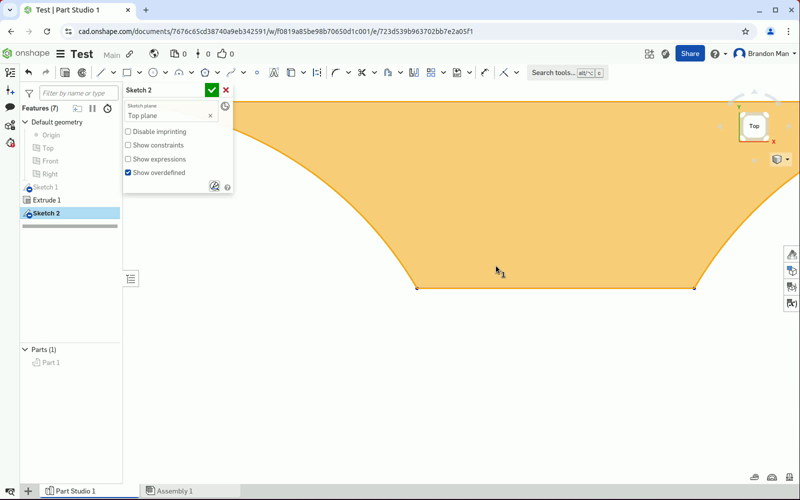
scroll(-6)
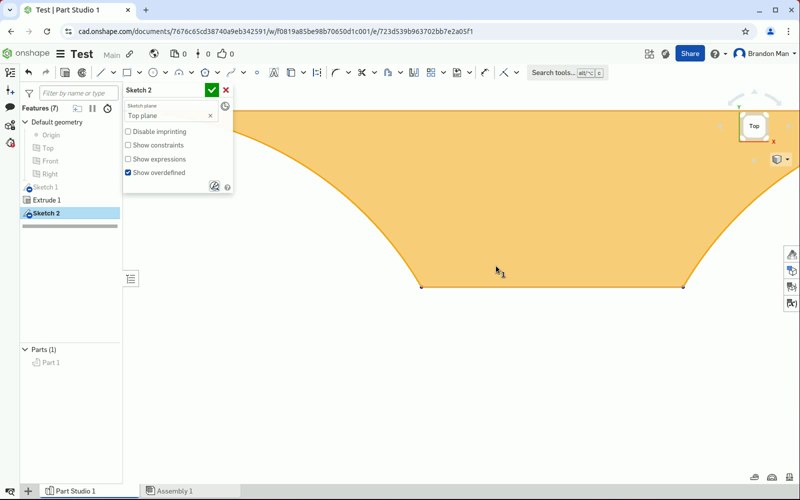
scroll(-6)
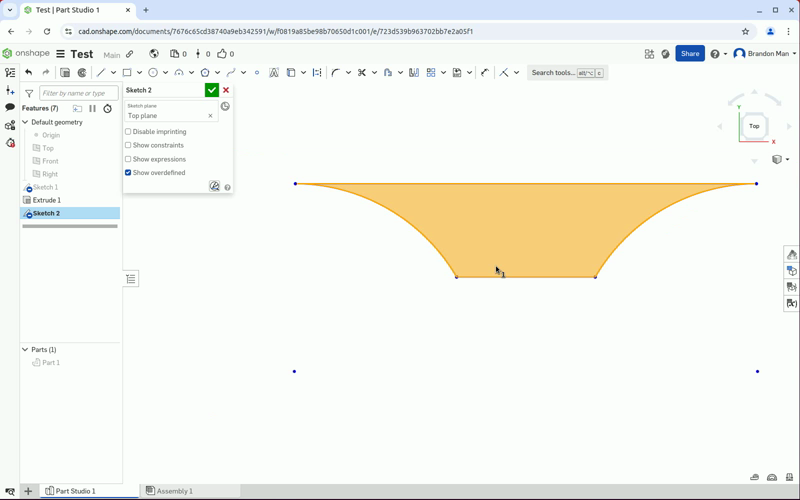
scroll(-6)
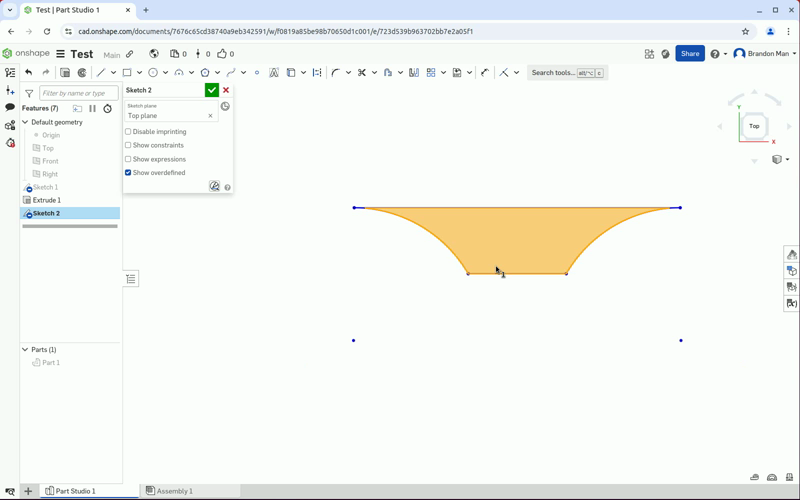
scroll(-6)
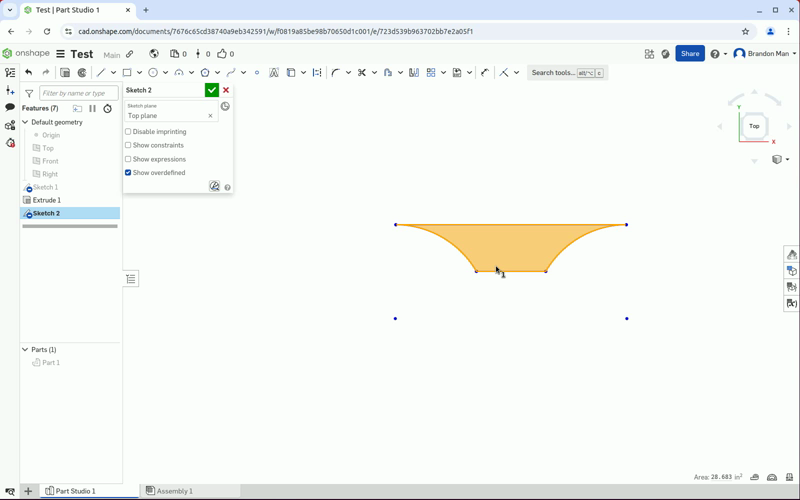
scroll(-6)
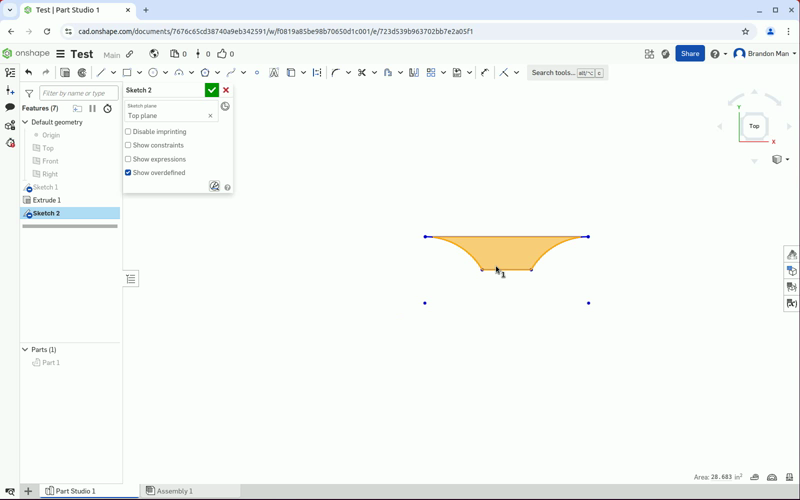
scroll(-6)
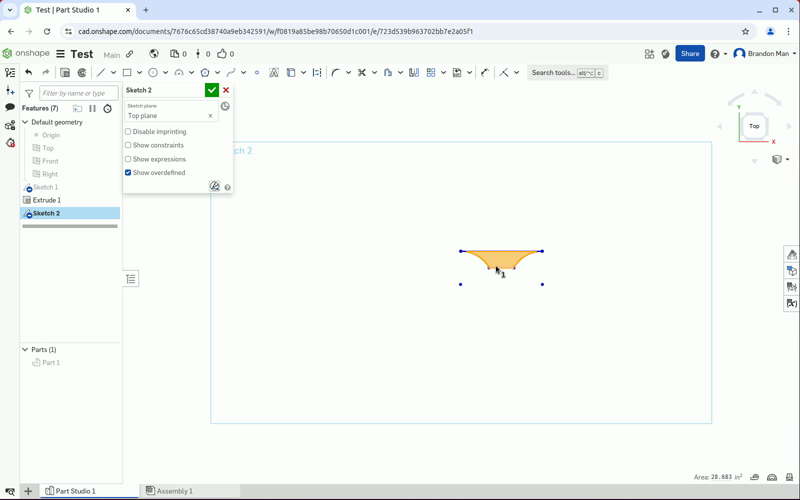
mouse_move(73, 352)
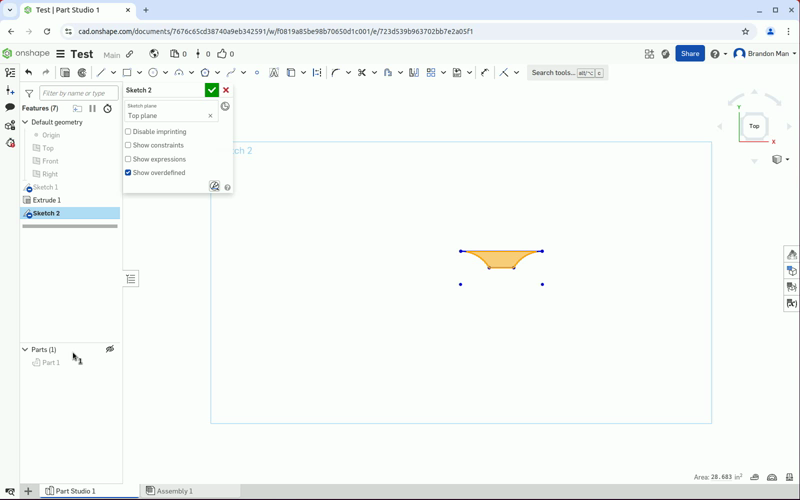
key(shift+y)
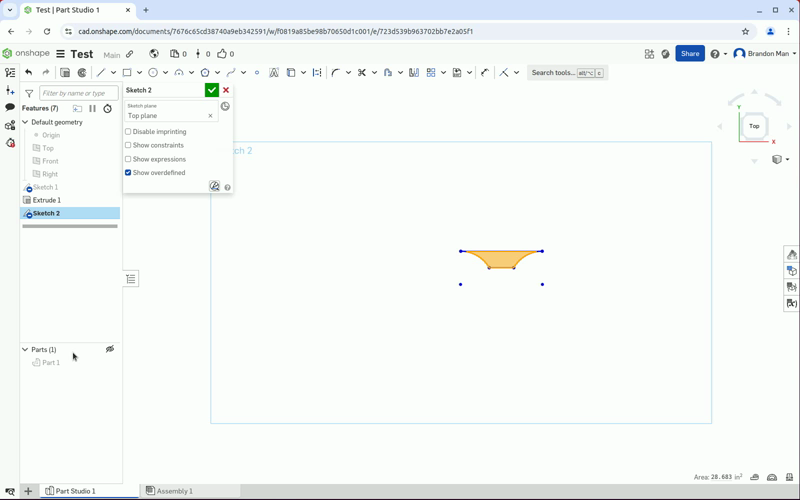
key(shift+e)
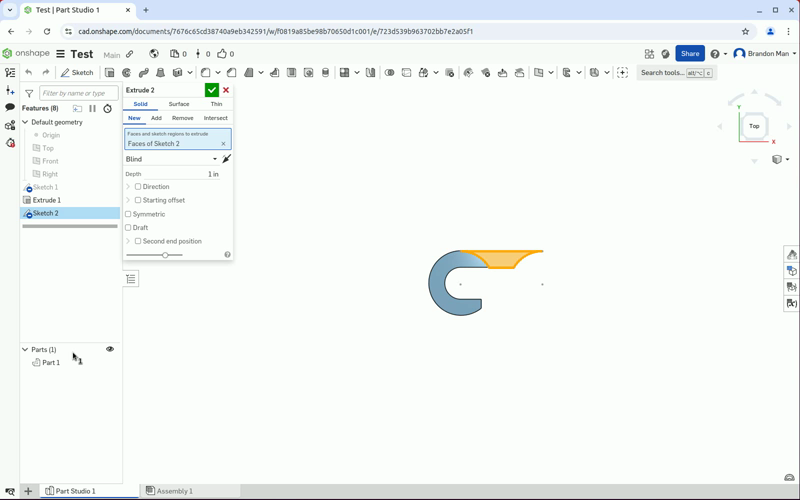
mouse_move(143, 106)
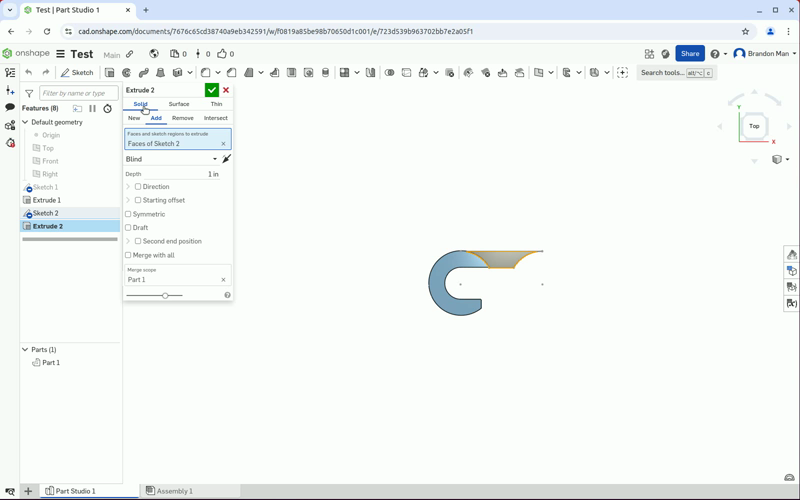
click(143, 106)
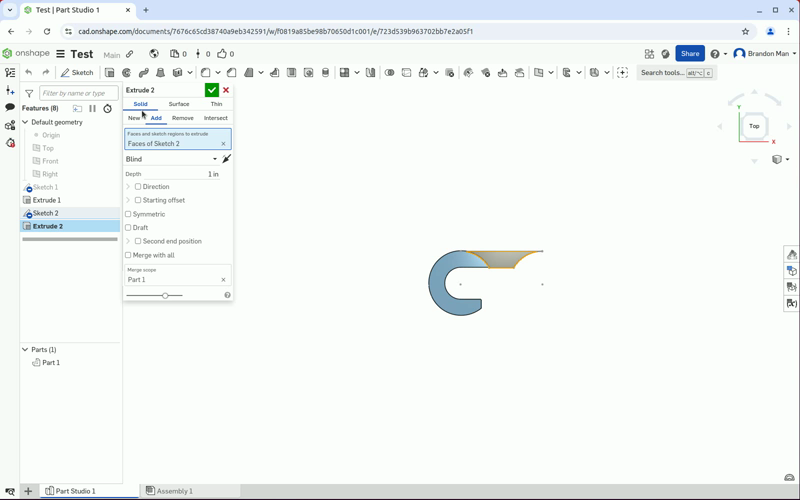
mouse_move(137, 120)
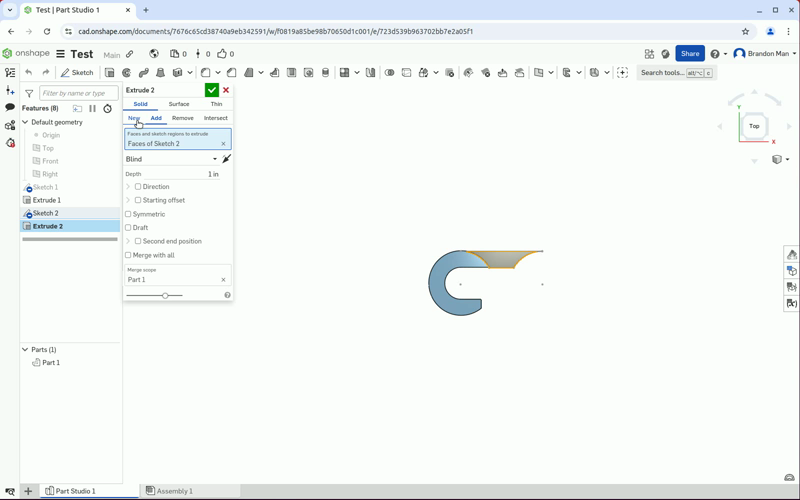
click(137, 120)
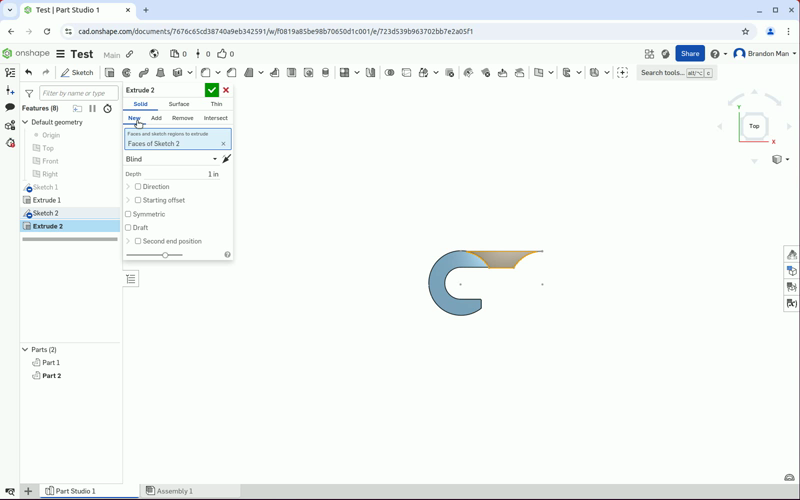
key(tab, 4)
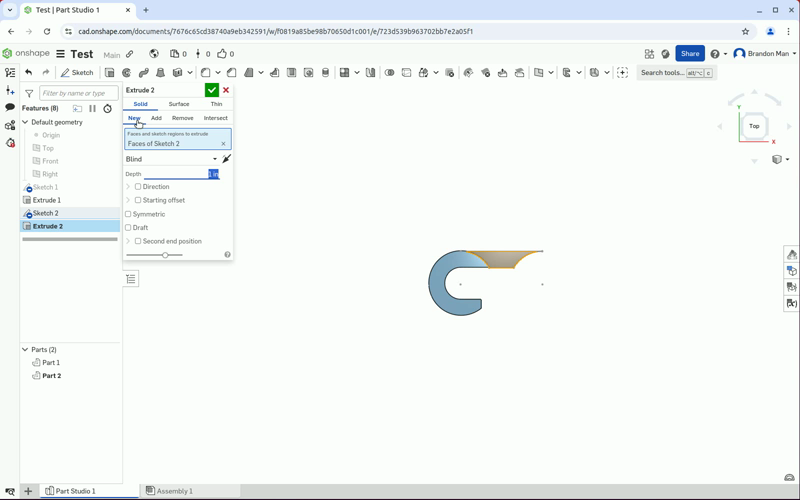
text(3.37)
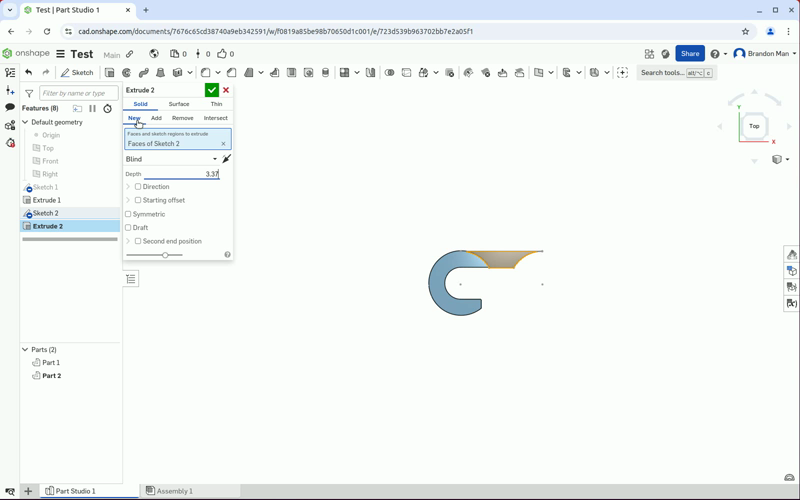
key(enter)
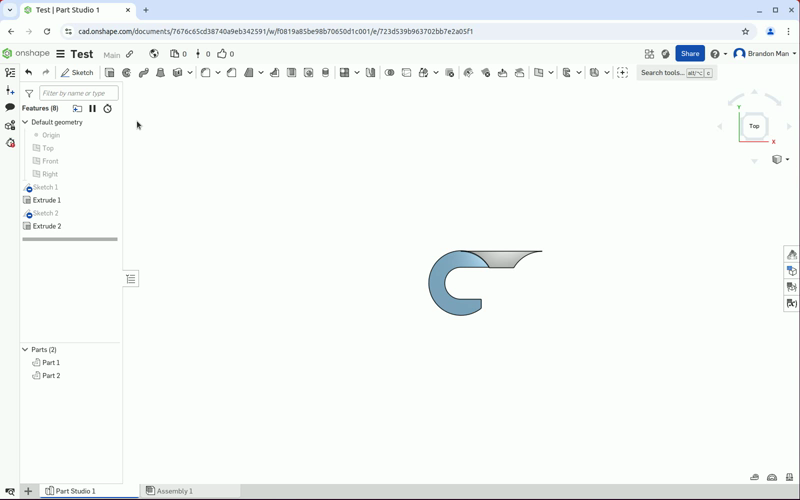
key(shift+h)
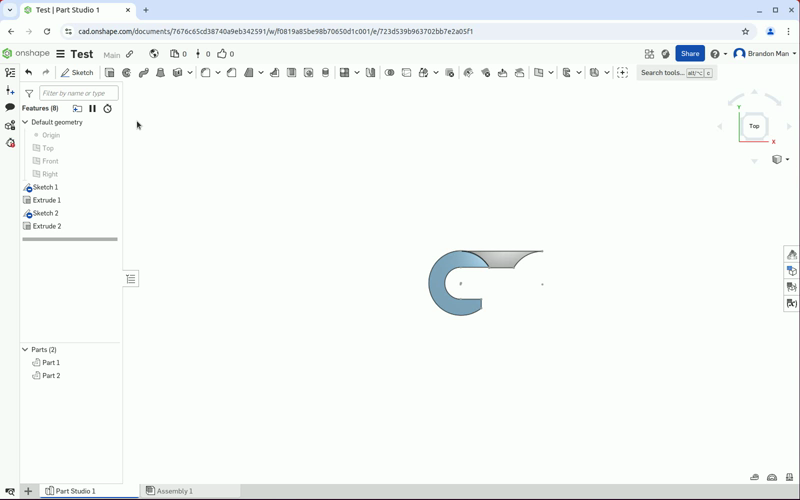
key(shift+h)
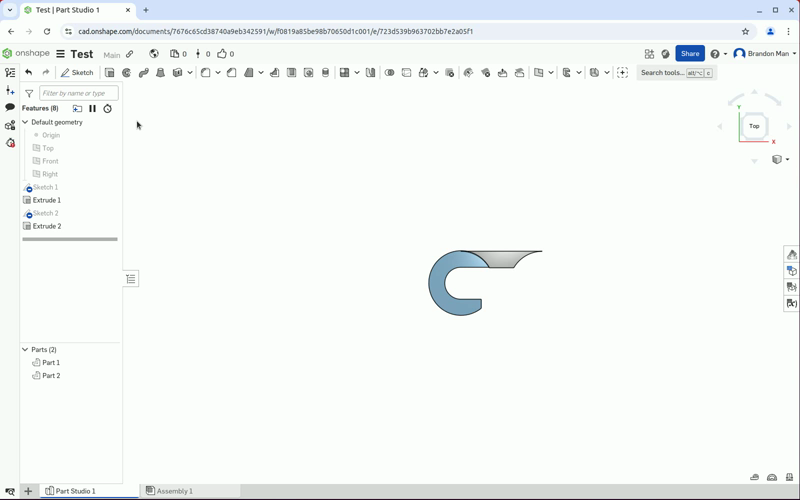
mouse_move(73, 189)
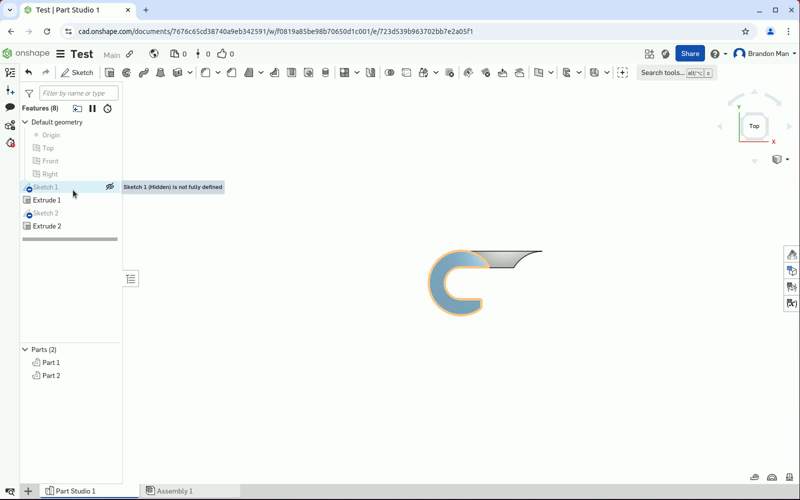
click(73, 189)
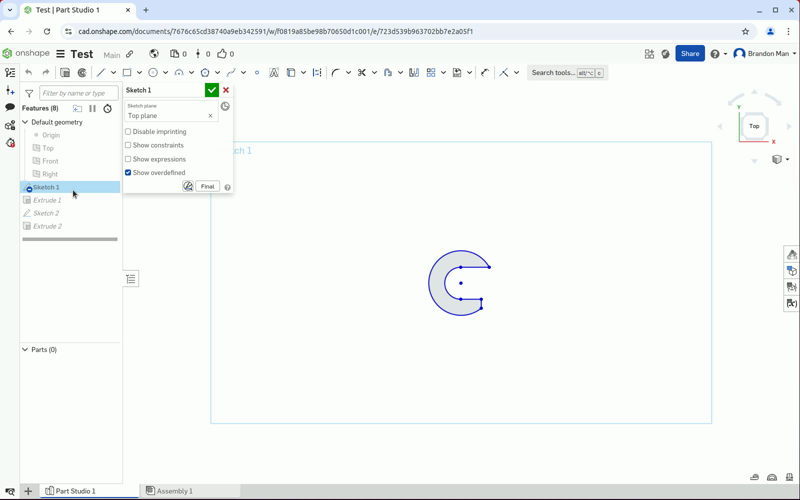
mouse_move(229, 92)
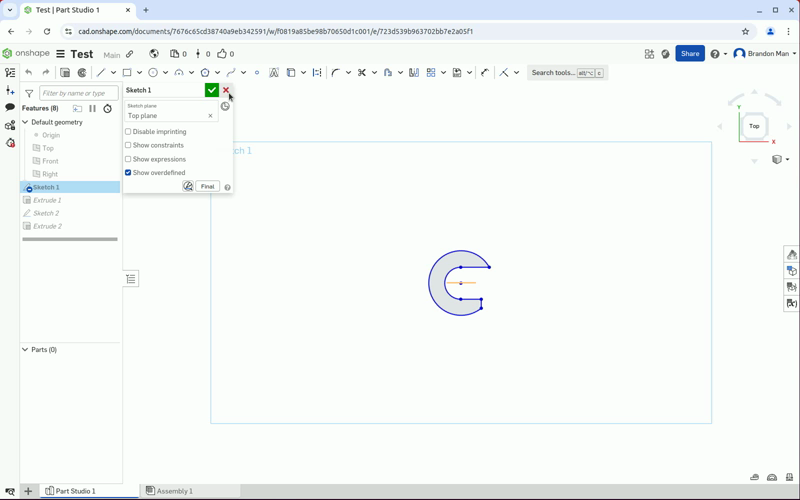
click(229, 92)
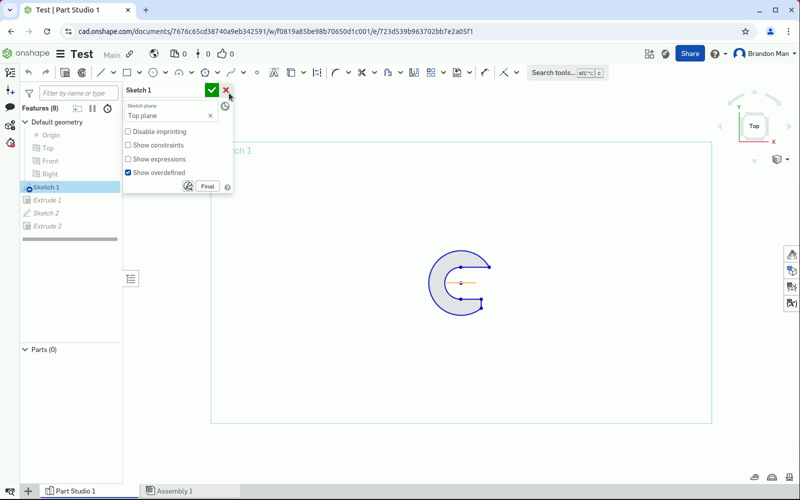
key(shift+s)
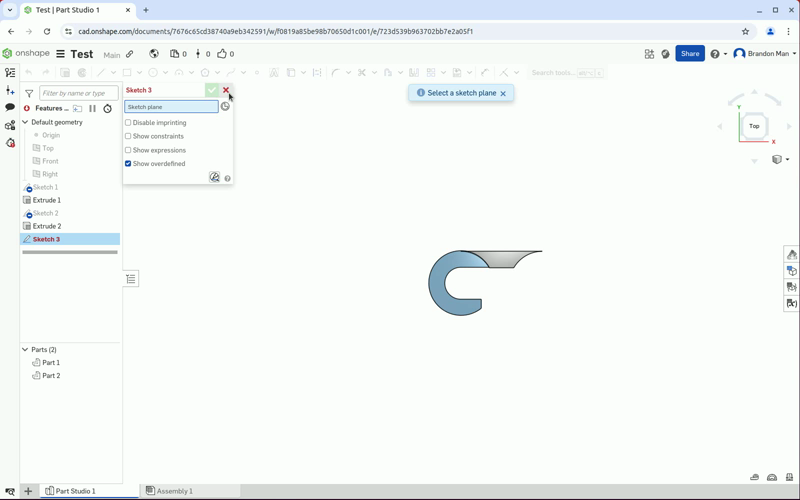
mouse_move(73, 150)
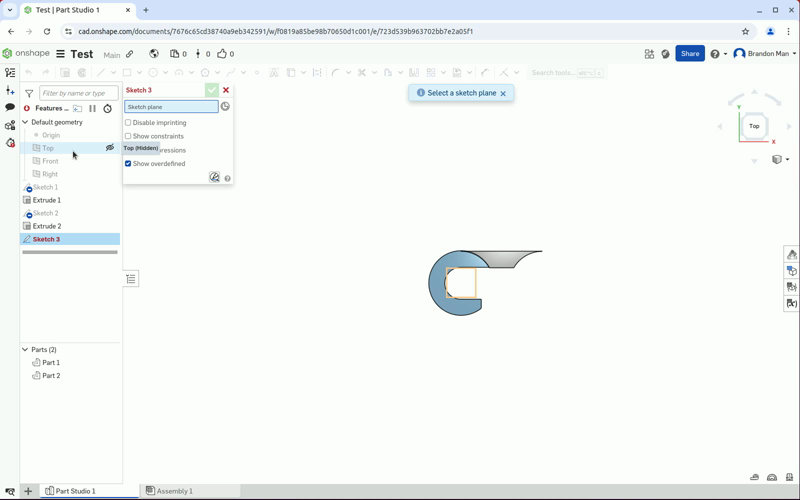
click(73, 150)
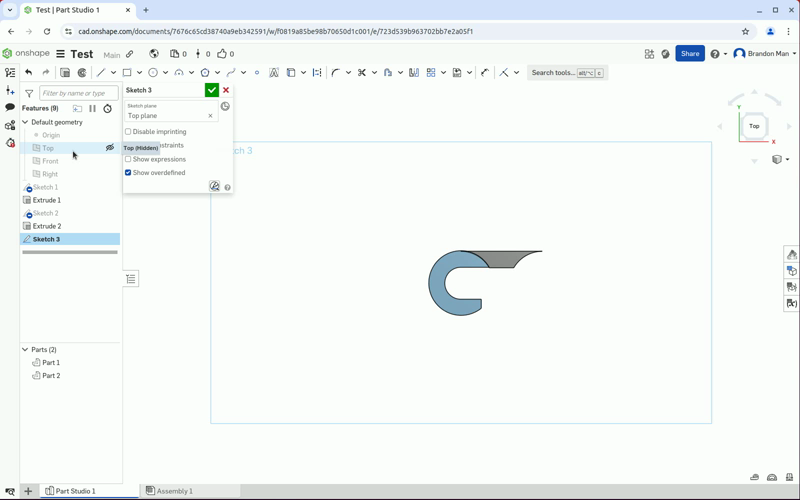
mouse_move(73, 352)
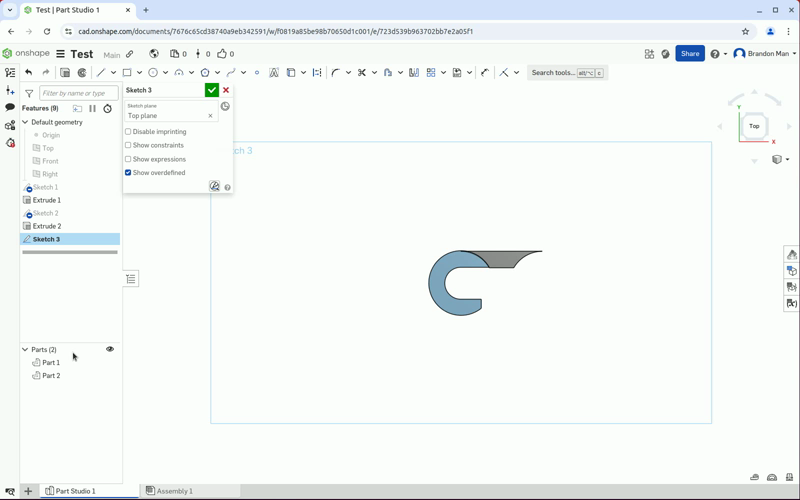
key(y)
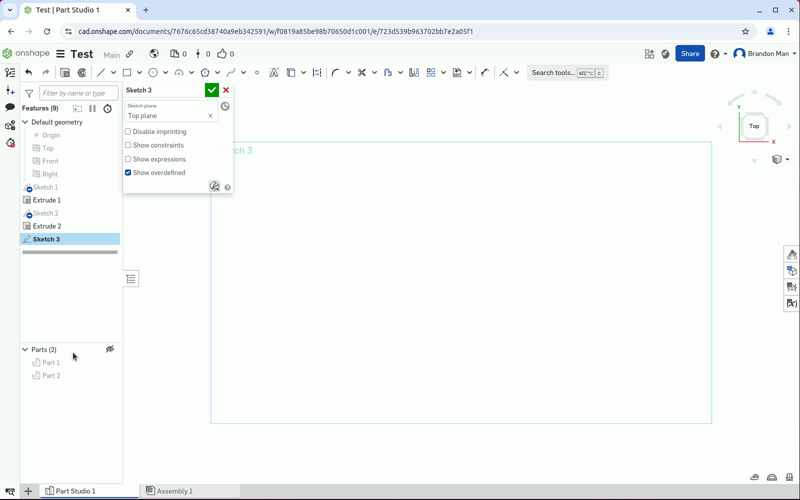
key(l)
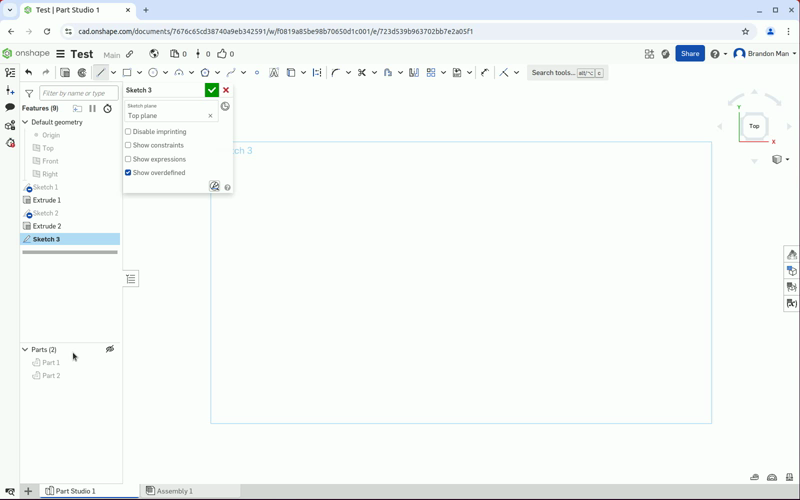
key_down(shift)
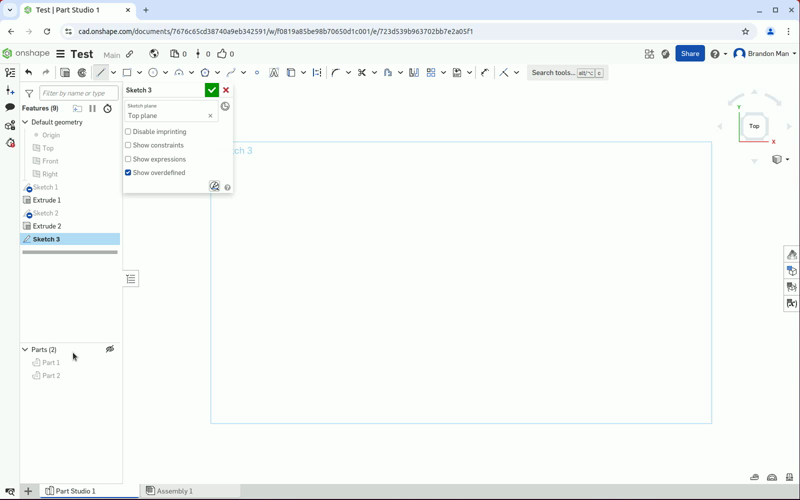
mouse_move(513, 266)
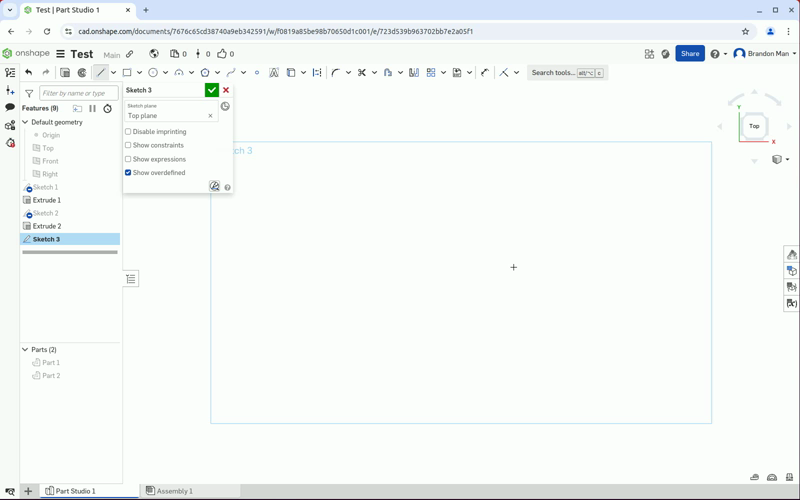
click(513, 266)
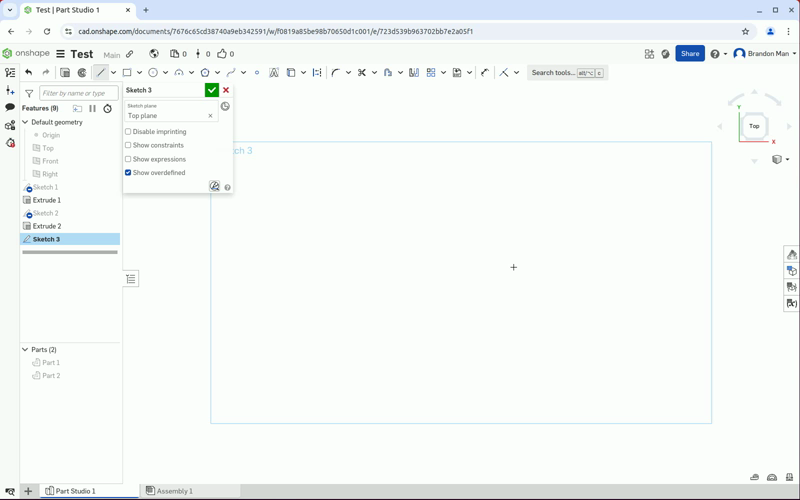
key_up(shift)
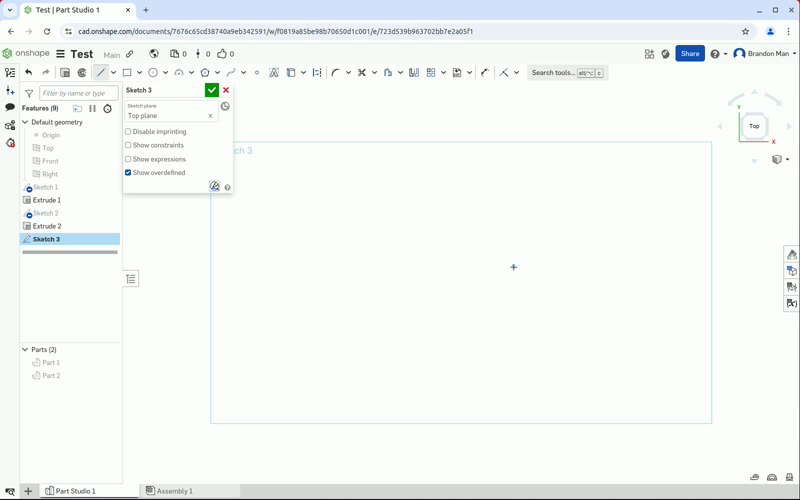
key_down(shift)
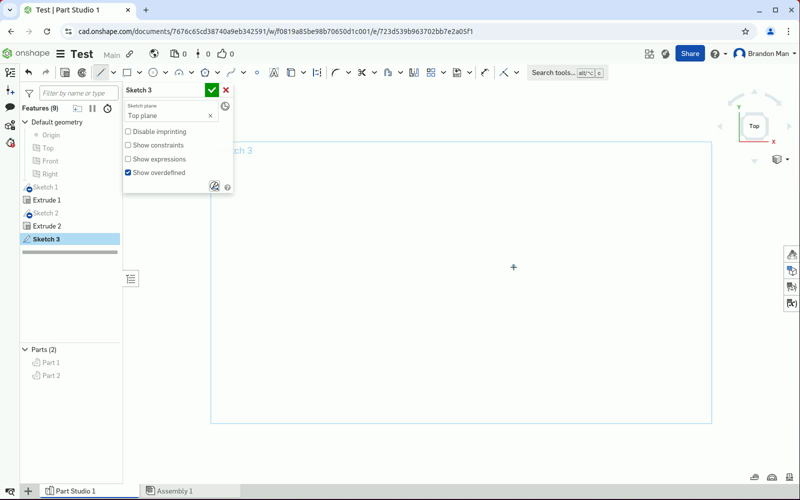
mouse_move(543, 266)
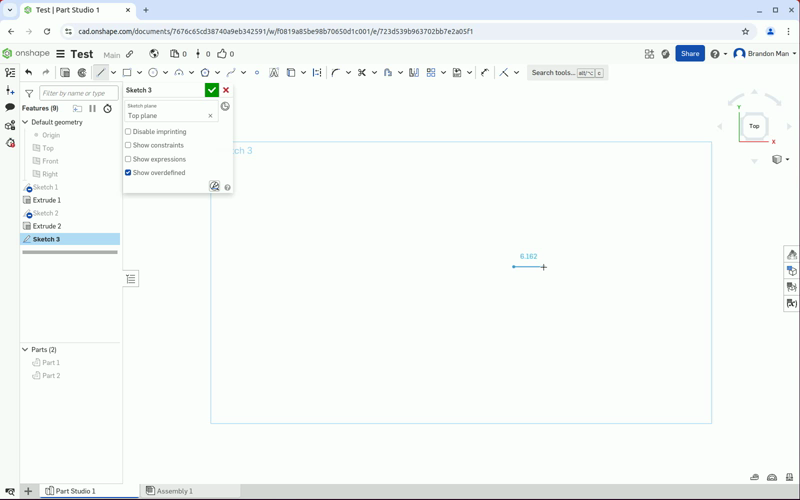
mouse_move(541, 266)
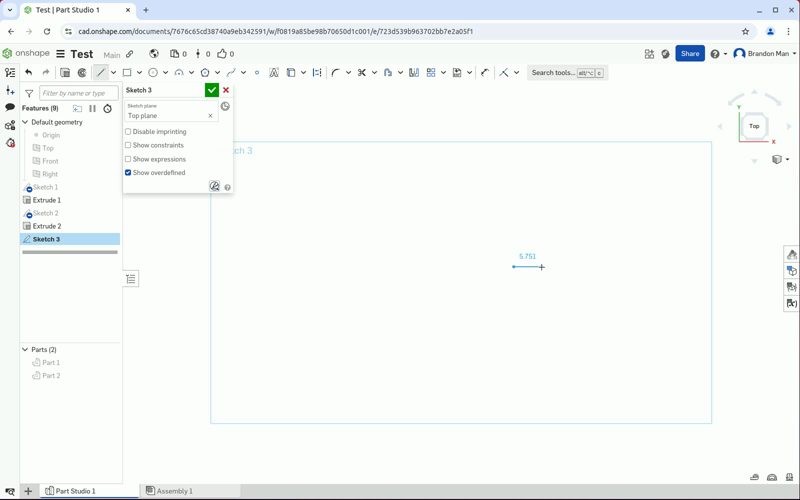
click(541, 266)
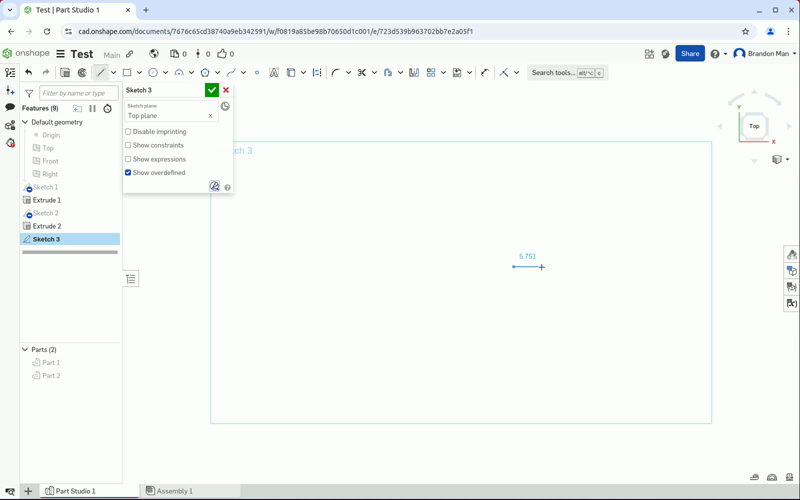
key_up(shift)
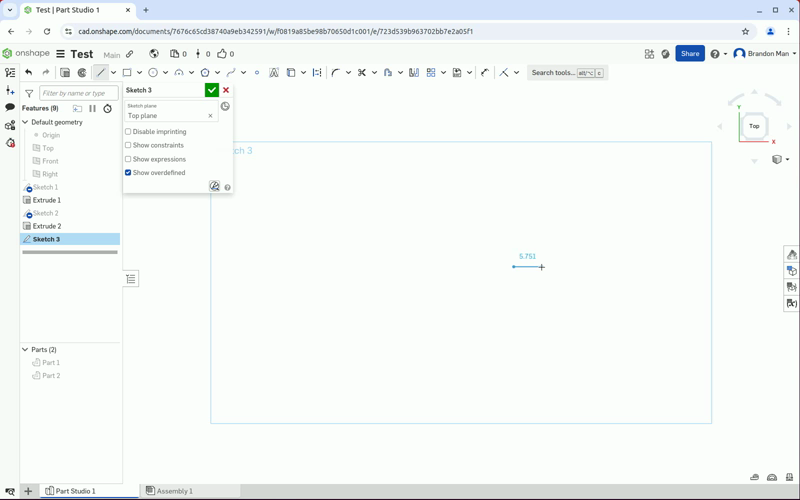
key(esc)
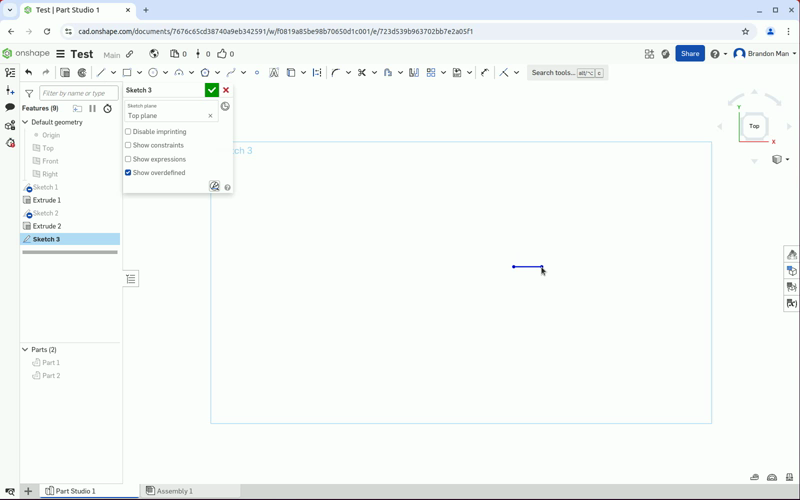
key(a)
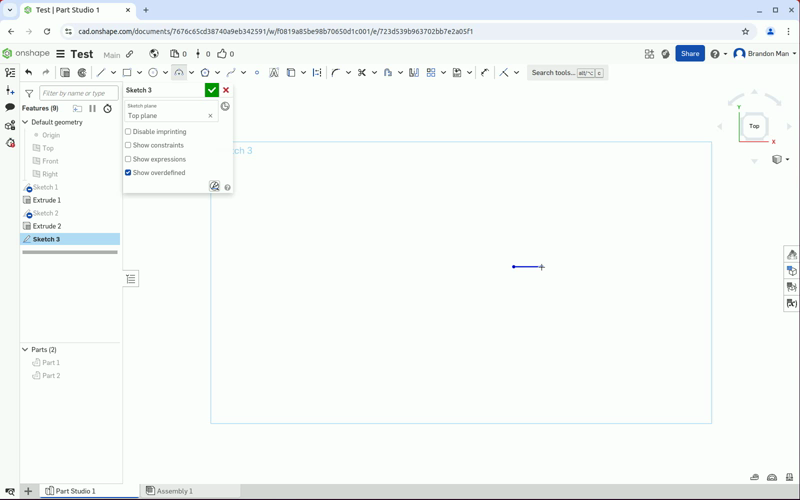
mouse_move(541, 266)
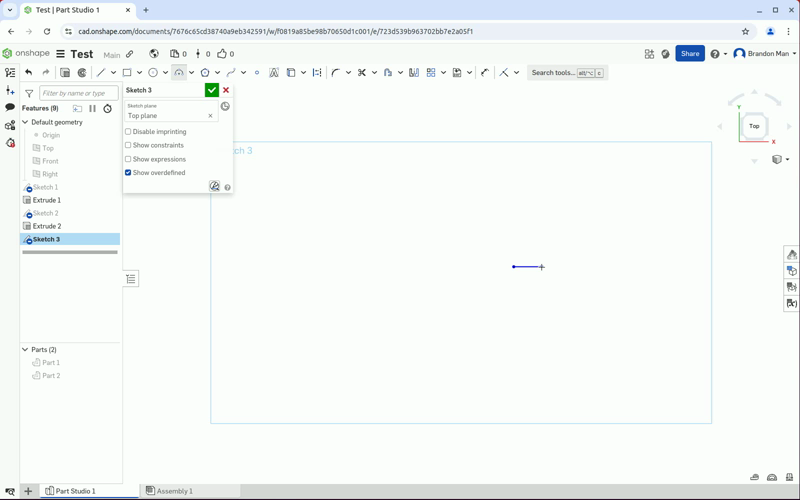
click(541, 266)
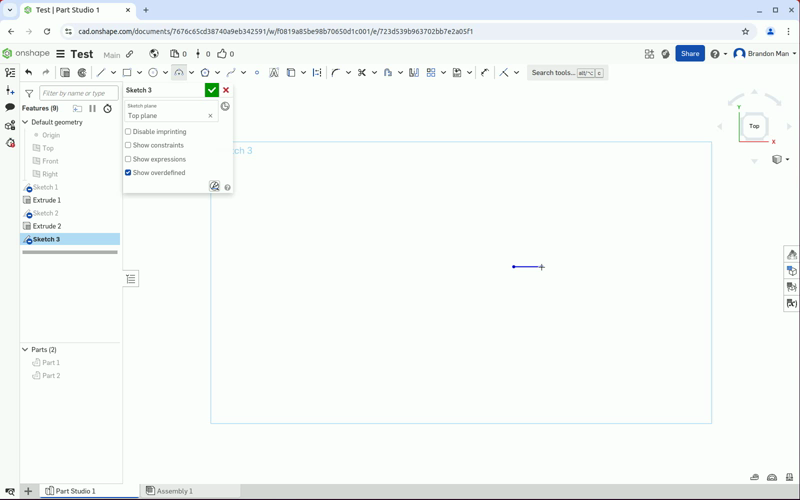
key_down(shift)
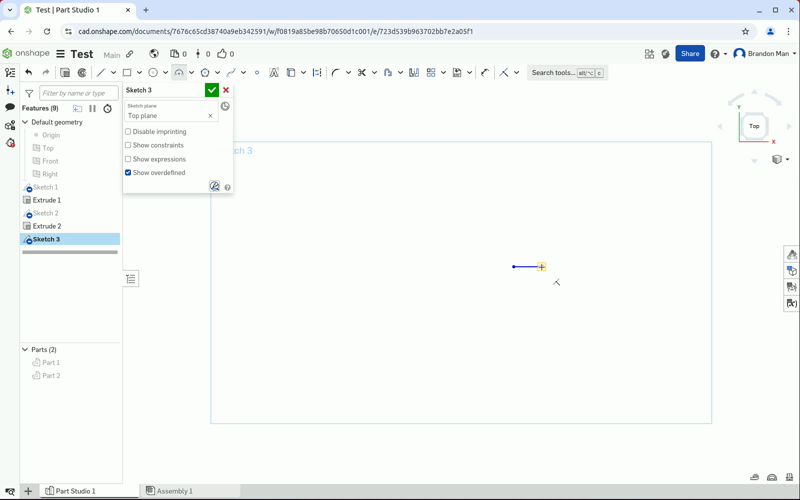
mouse_move(541, 298)
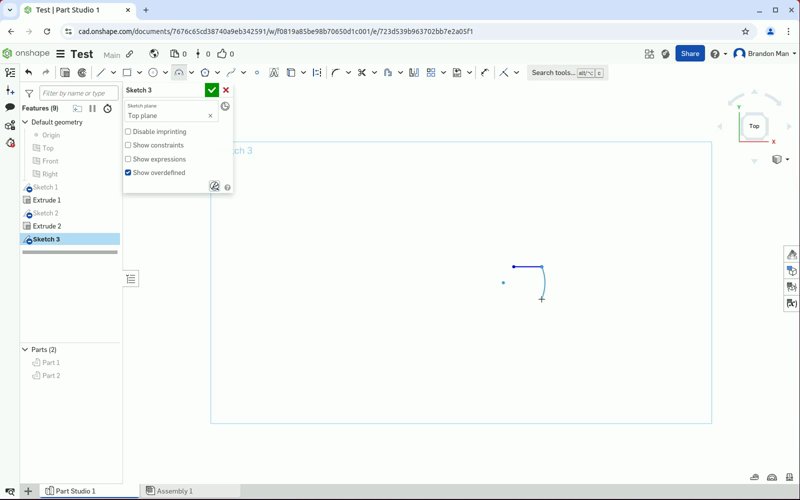
click(541, 298)
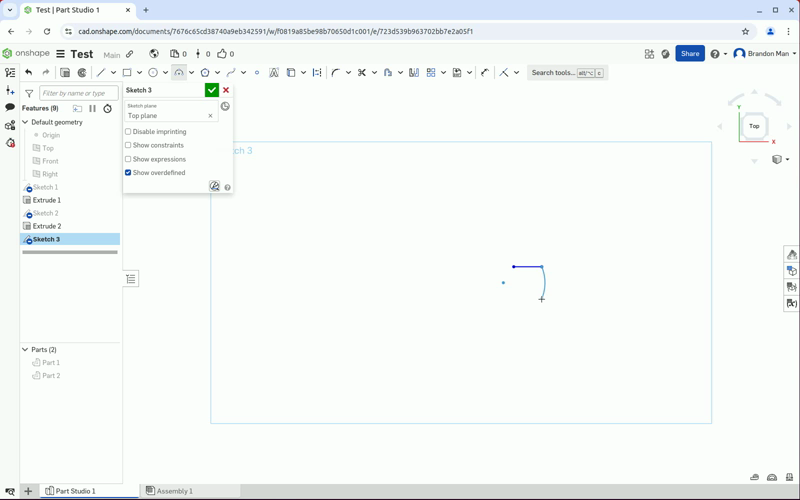
mouse_move(557, 282)
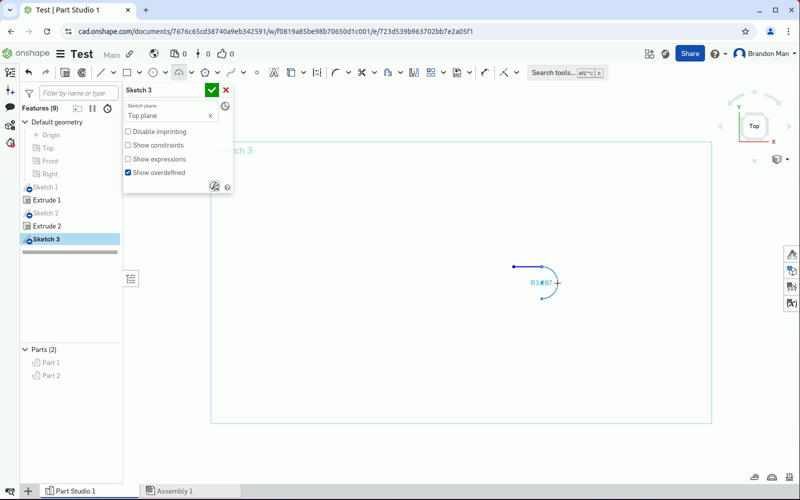
click(557, 282)
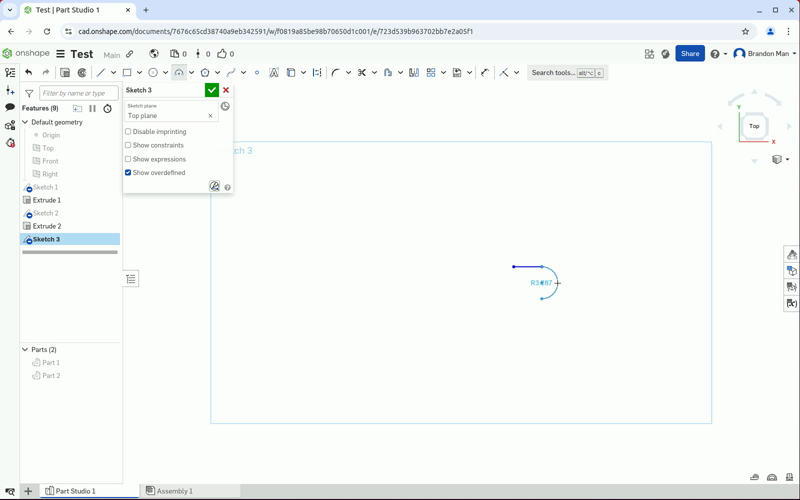
key_up(shift)
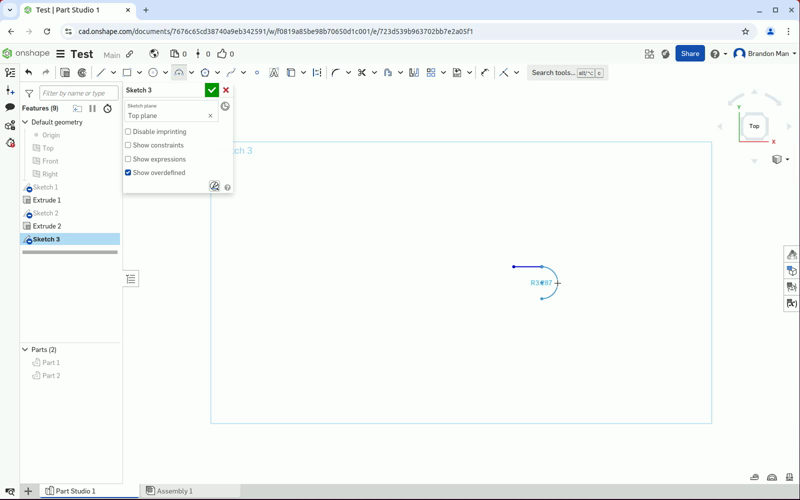
key(esc)
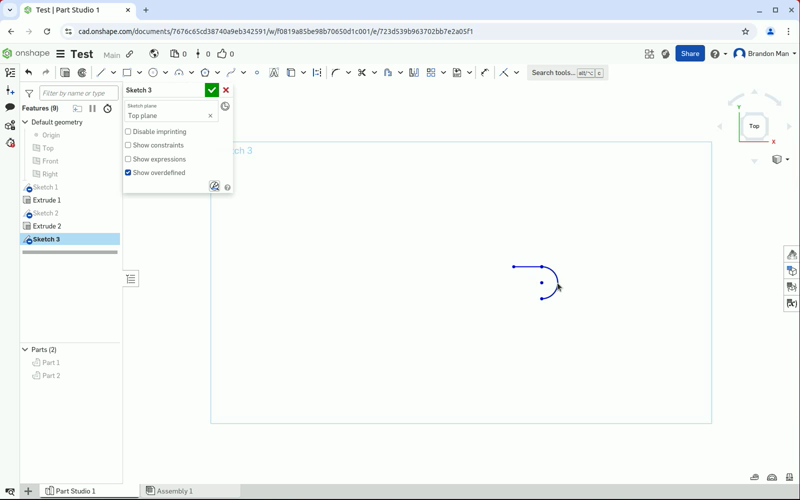
key(l)
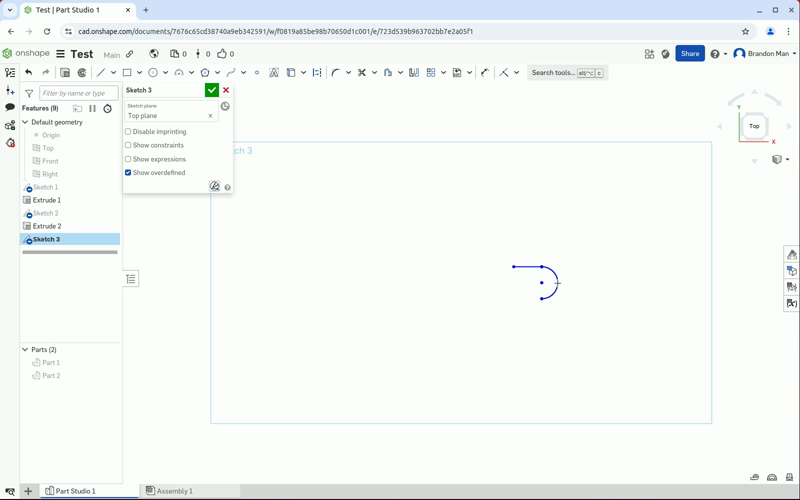
mouse_move(541, 298)
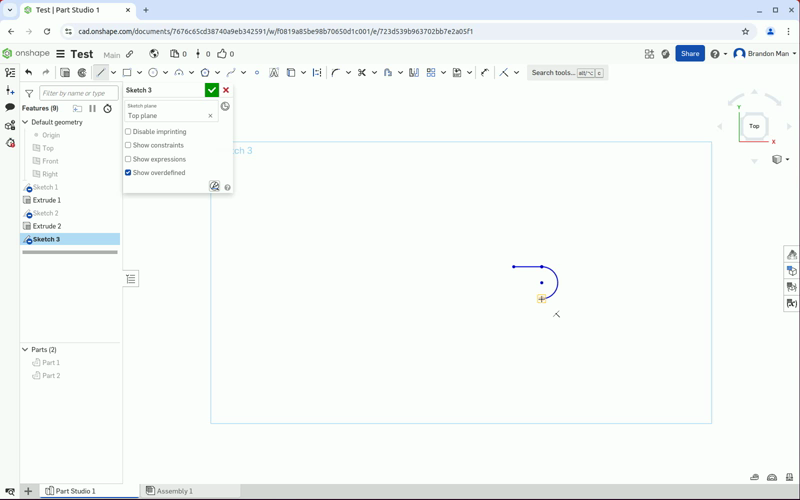
click(541, 298)
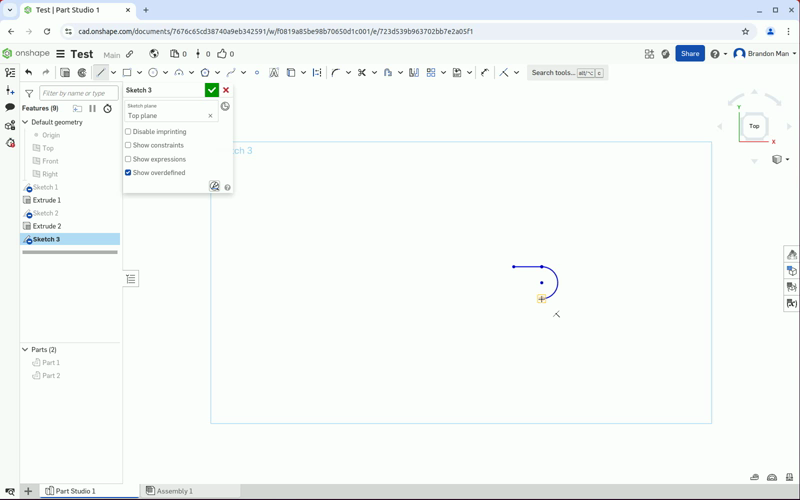
key_down(shift)
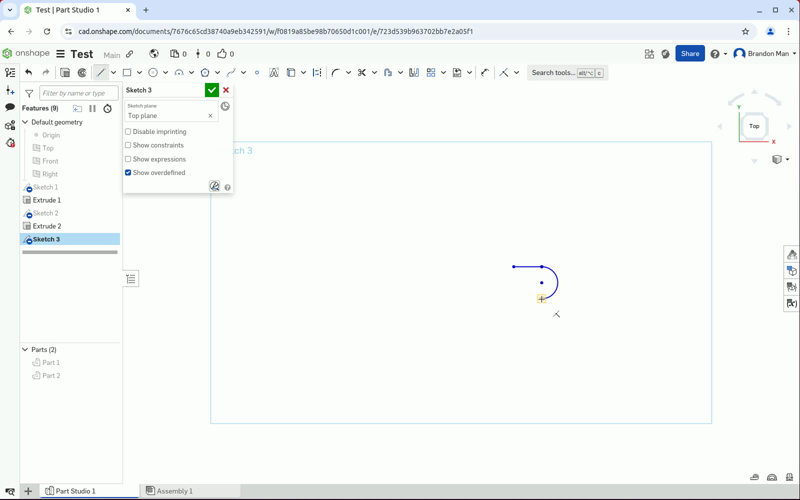
mouse_move(571, 298)
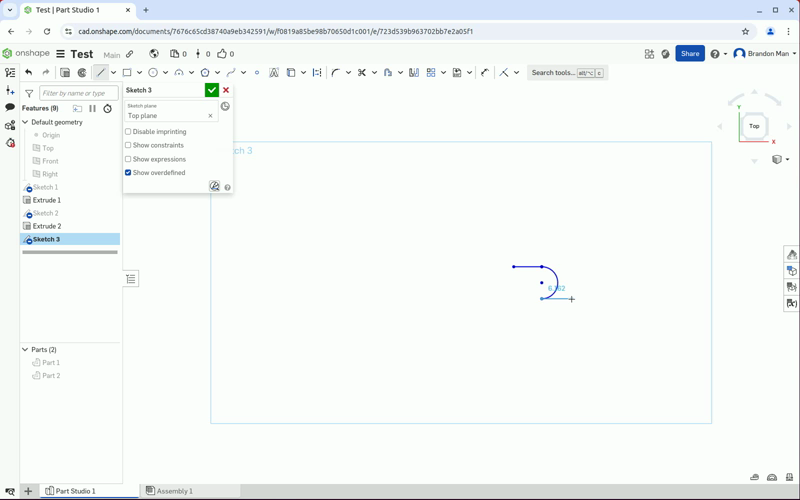
mouse_move(541, 314)
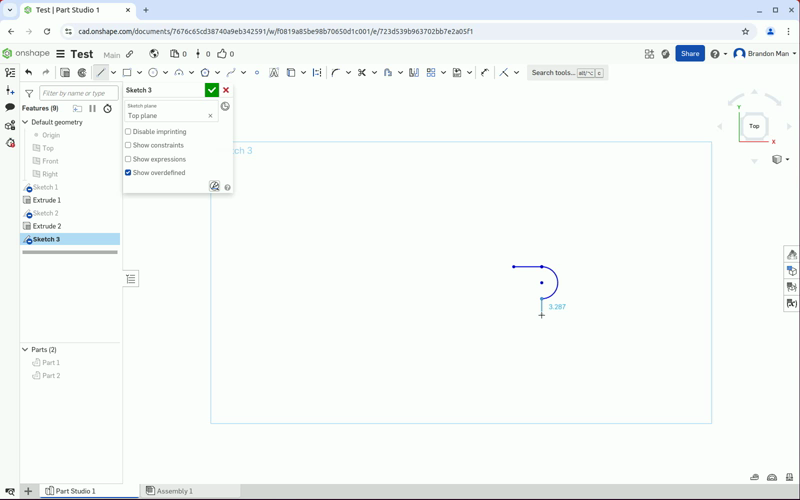
click(541, 314)
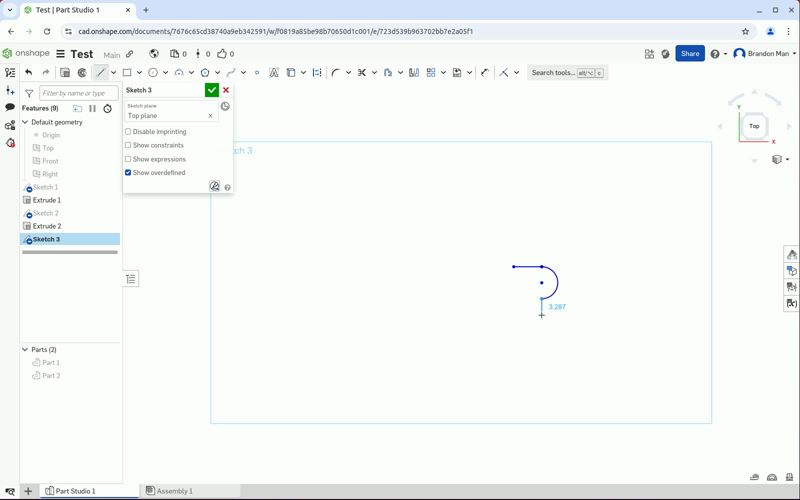
key_up(shift)
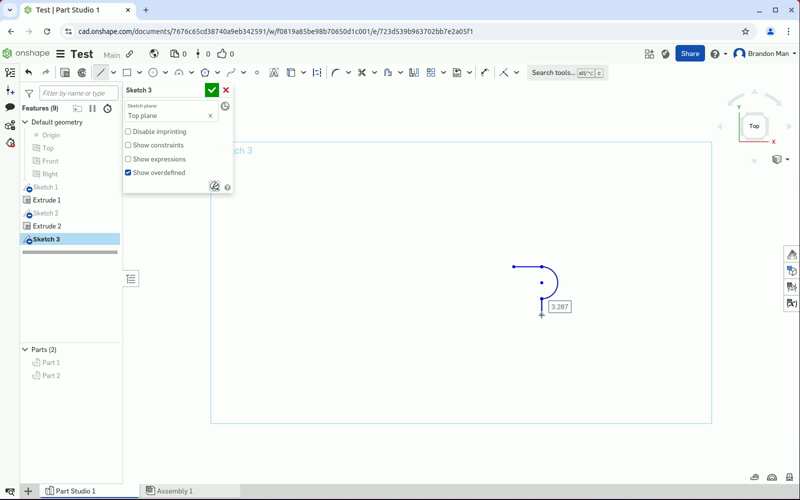
key(esc)
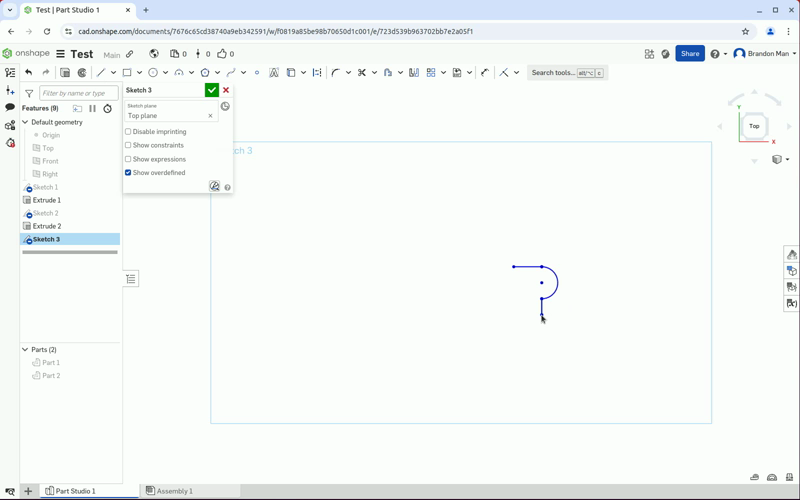
key(a)
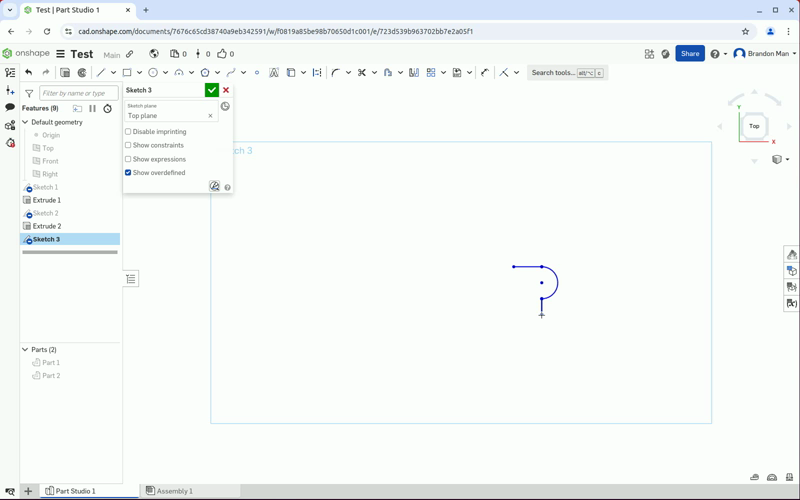
mouse_move(541, 314)
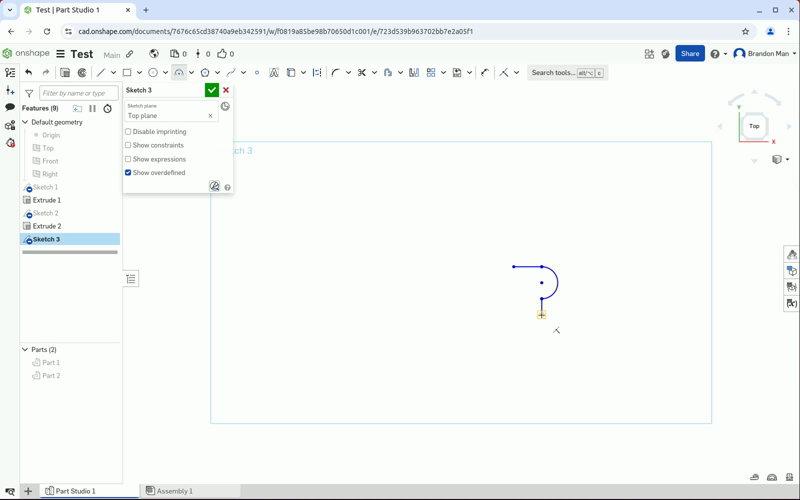
click(541, 314)
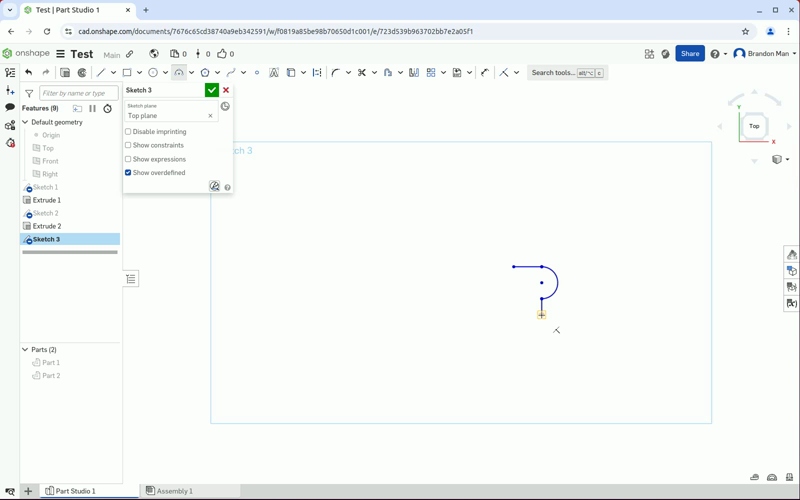
mouse_move(513, 266)
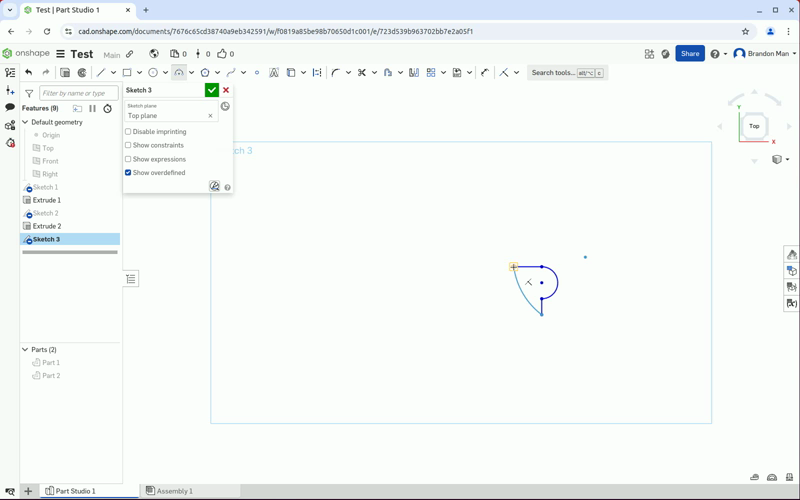
click(513, 266)
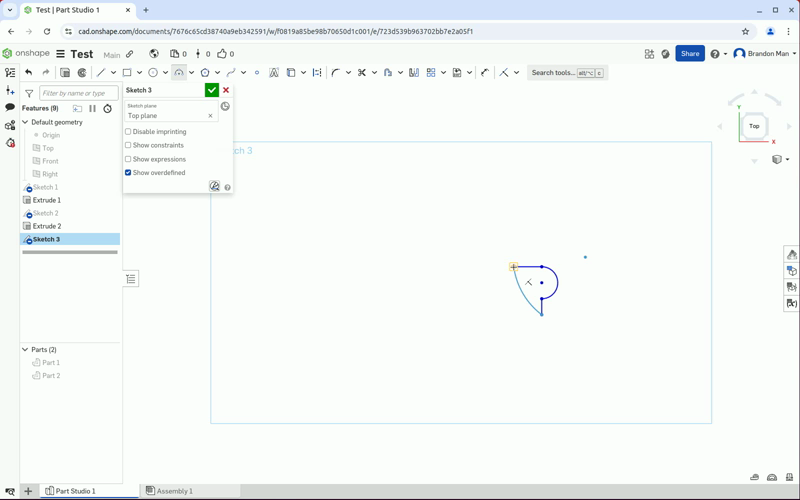
key_down(shift)
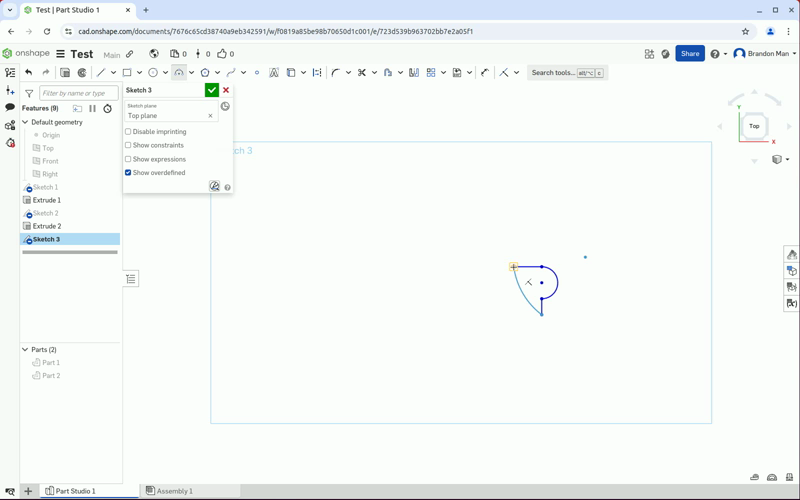
mouse_move(569, 265)
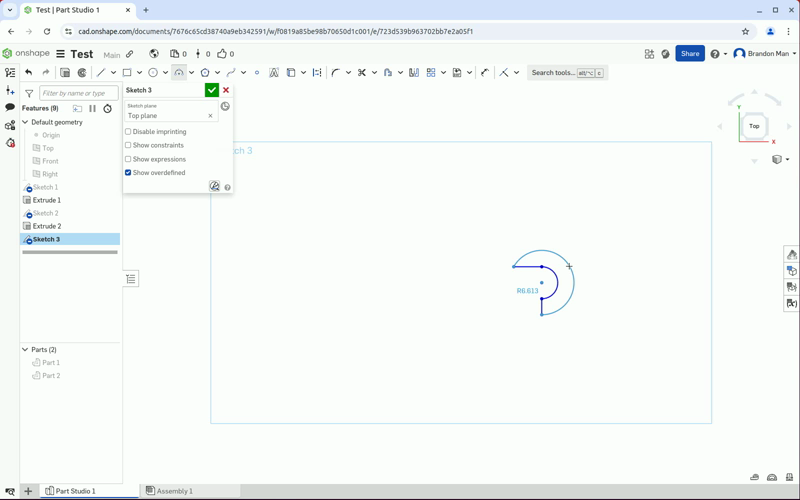
click(569, 265)
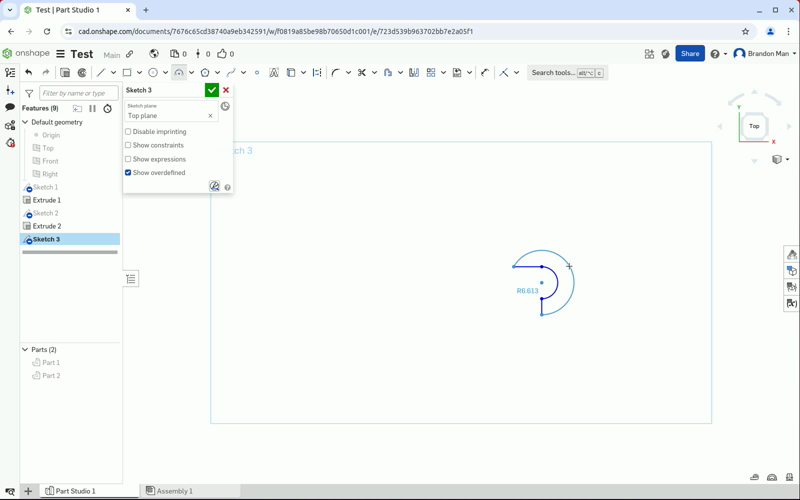
key_up(shift)
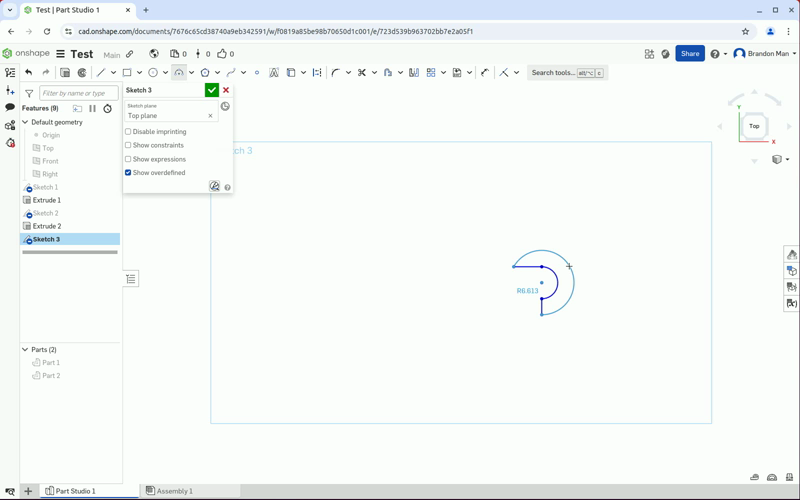
key(esc)
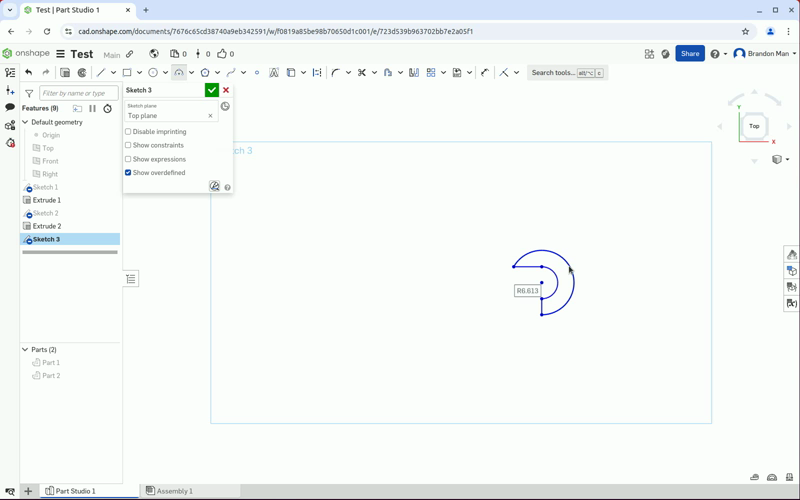
mouse_move(529, 258)
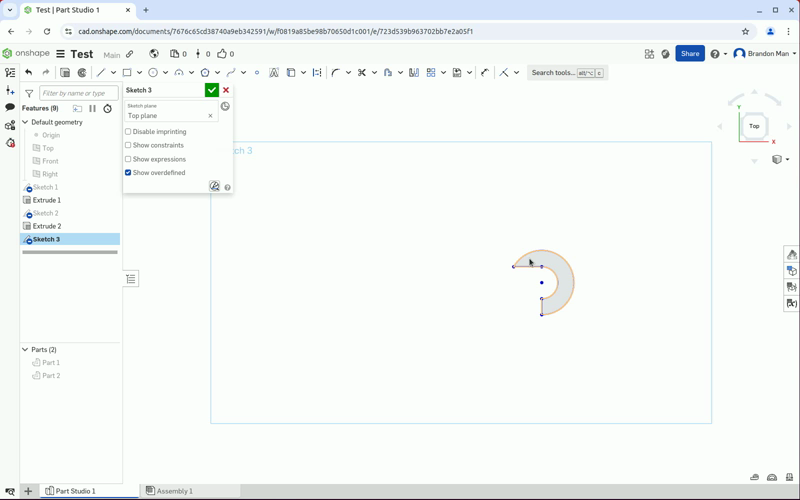
scroll(6)
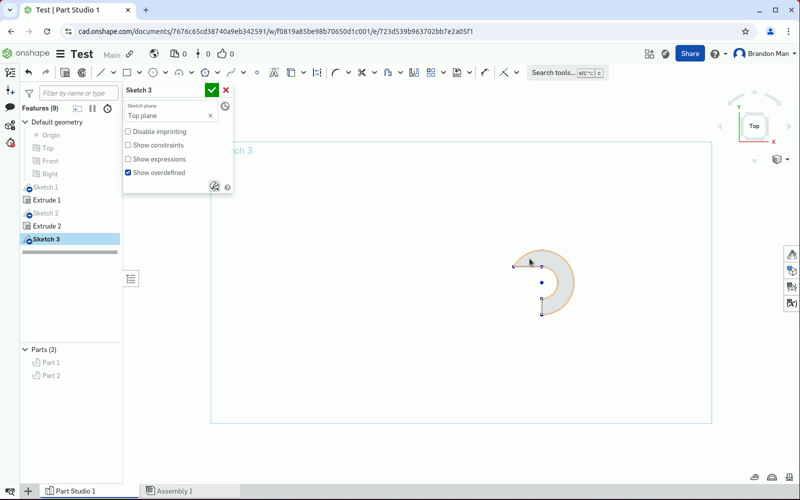
scroll(6)
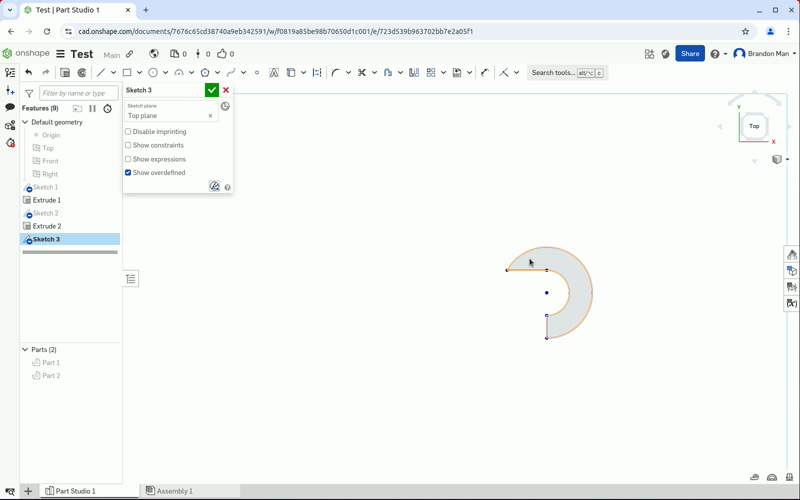
scroll(6)
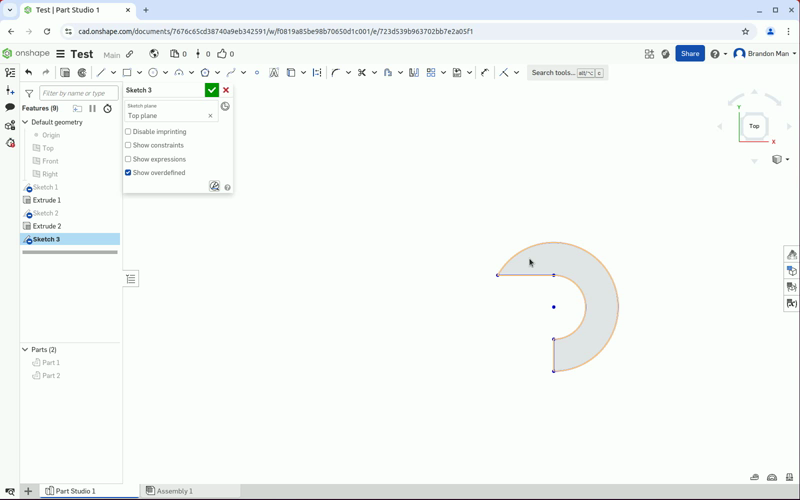
scroll(6)
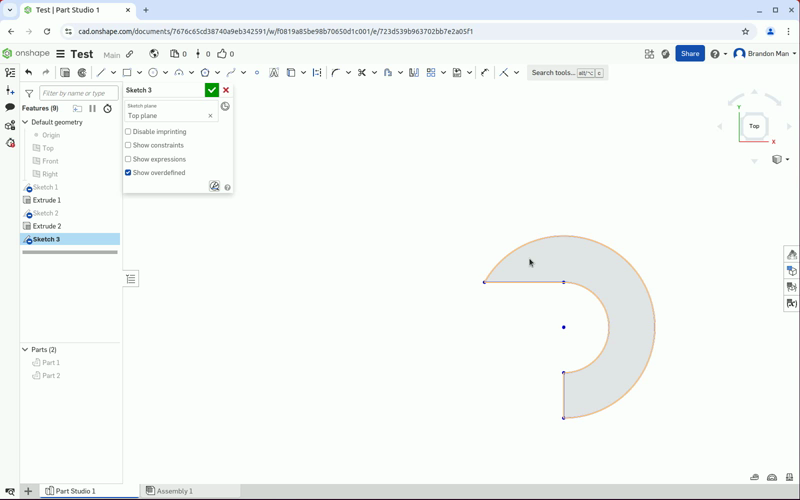
scroll(6)
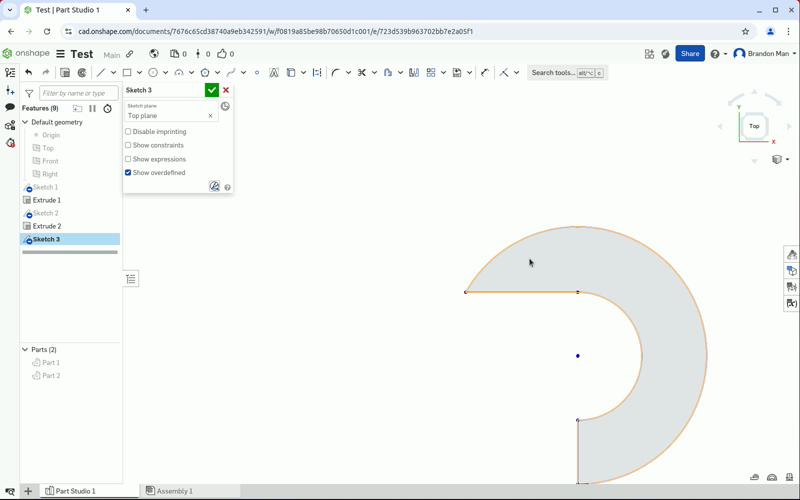
scroll(6)
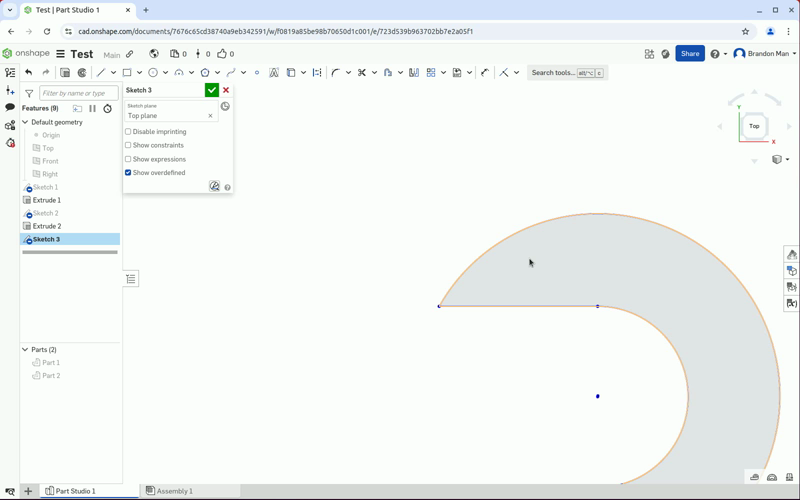
scroll(6)
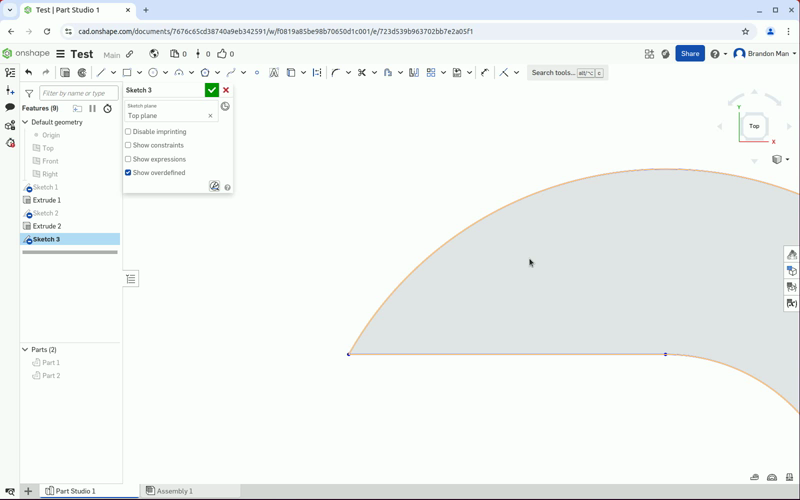
click(529, 258)
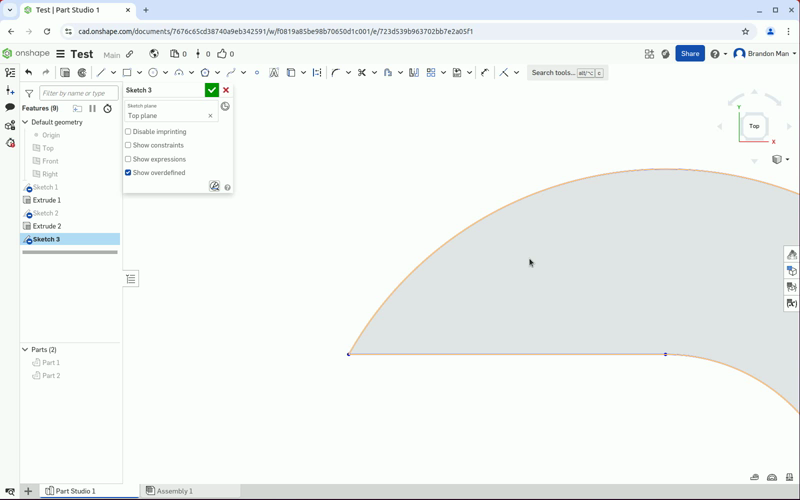
scroll(-6)
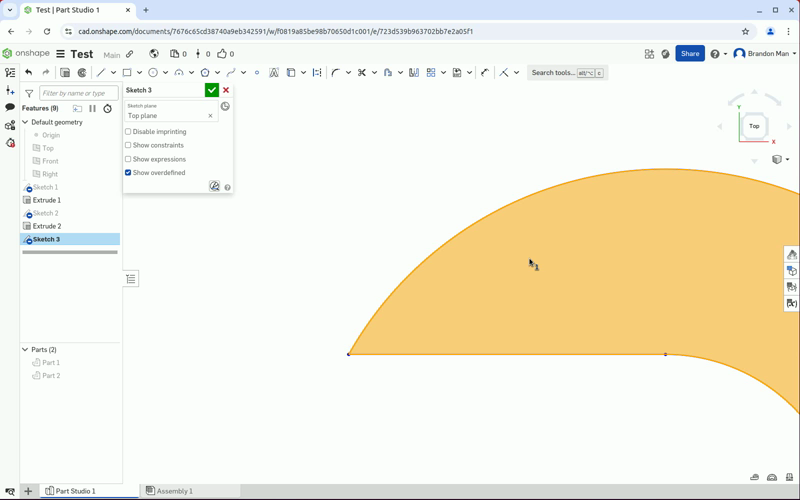
scroll(-6)
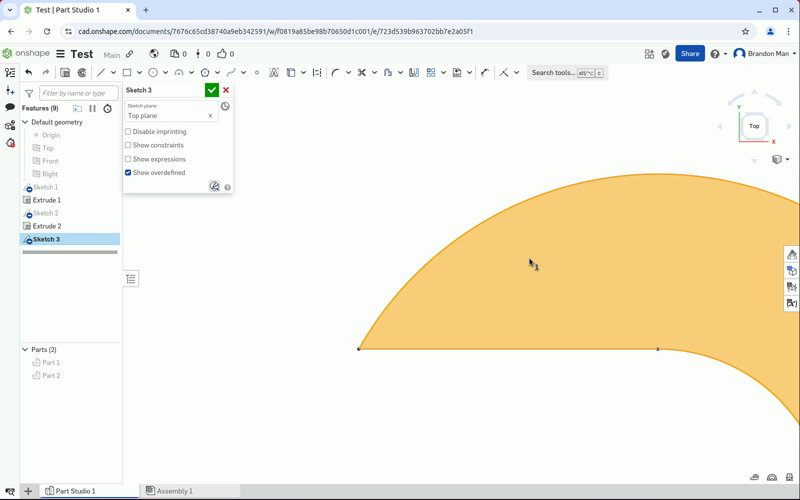
scroll(-6)
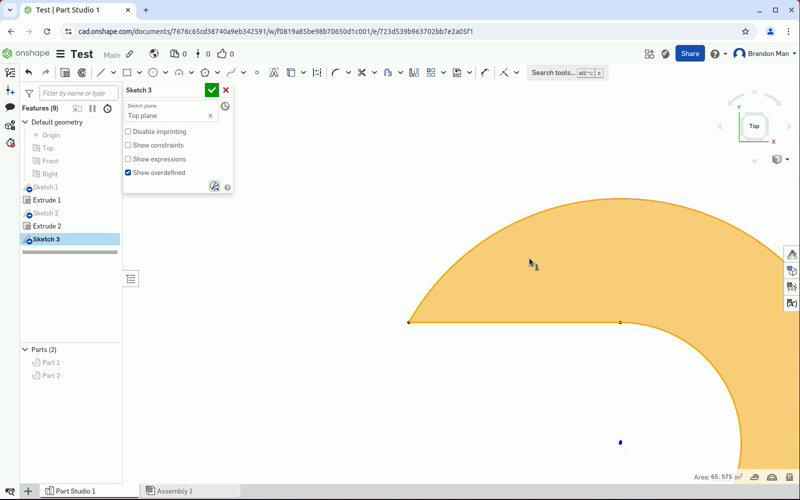
scroll(-6)
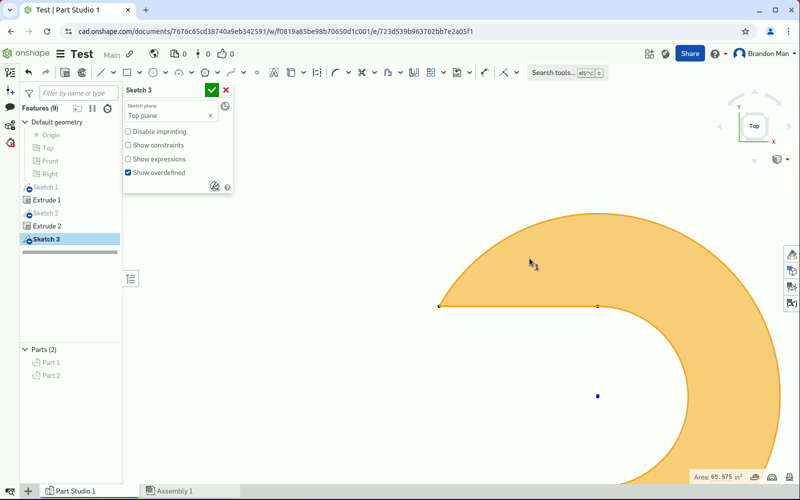
scroll(-6)
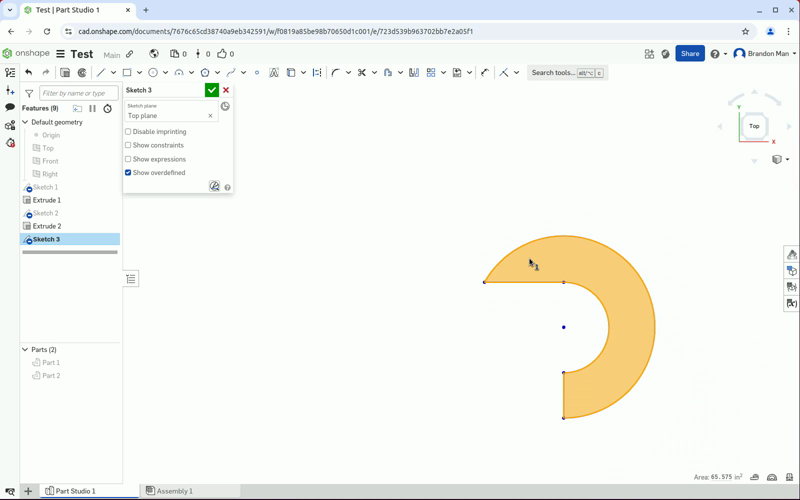
scroll(-6)
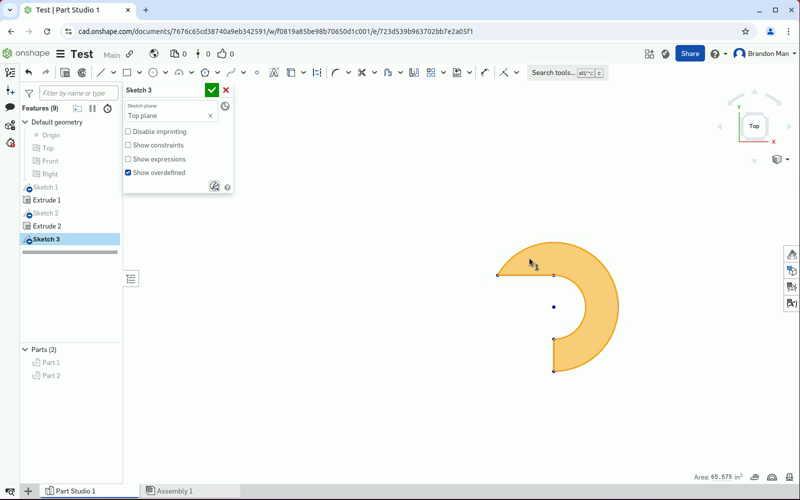
scroll(-6)
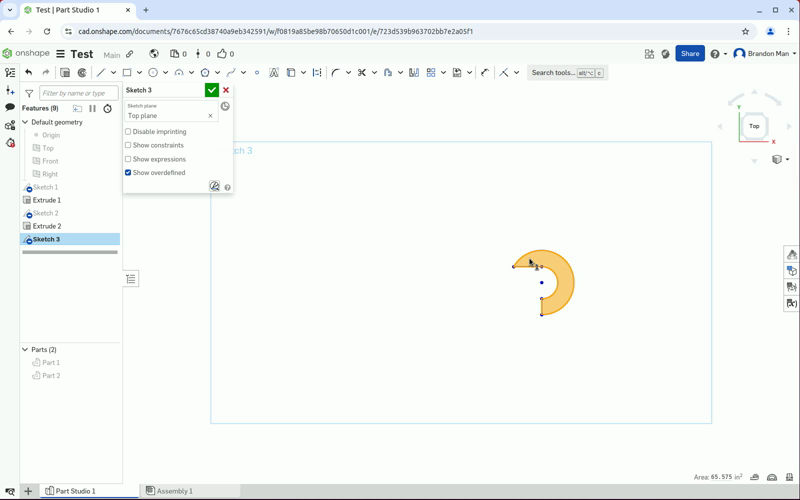
mouse_move(73, 352)
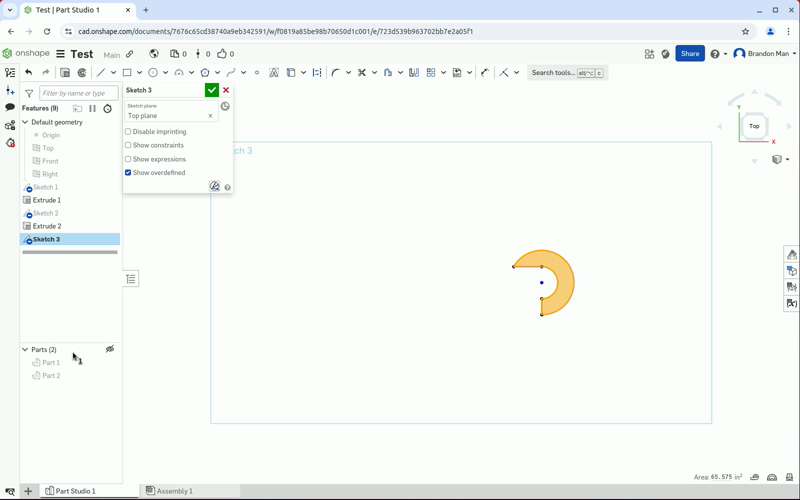
key(shift+y)
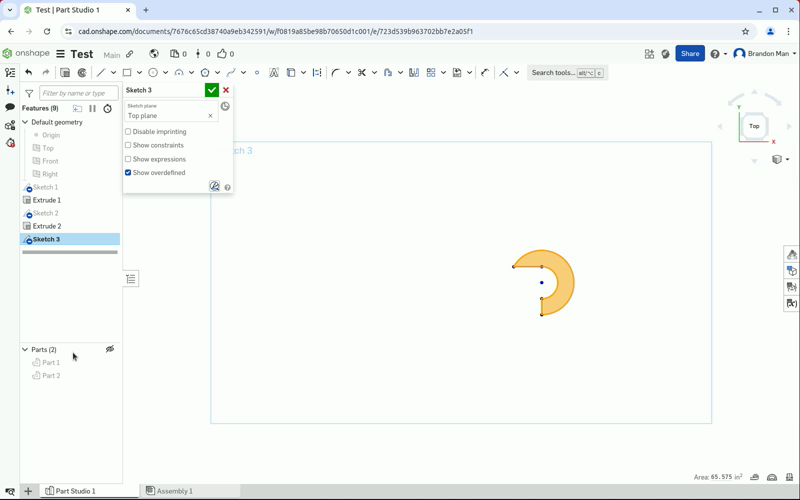
key(shift+e)
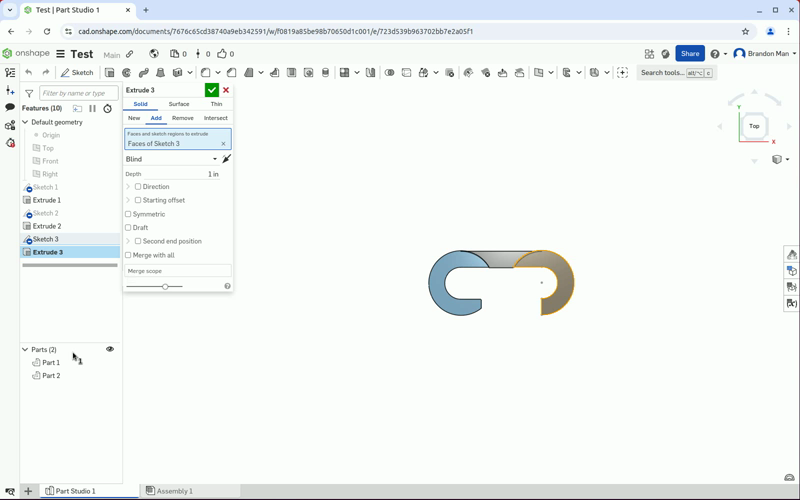
mouse_move(143, 106)
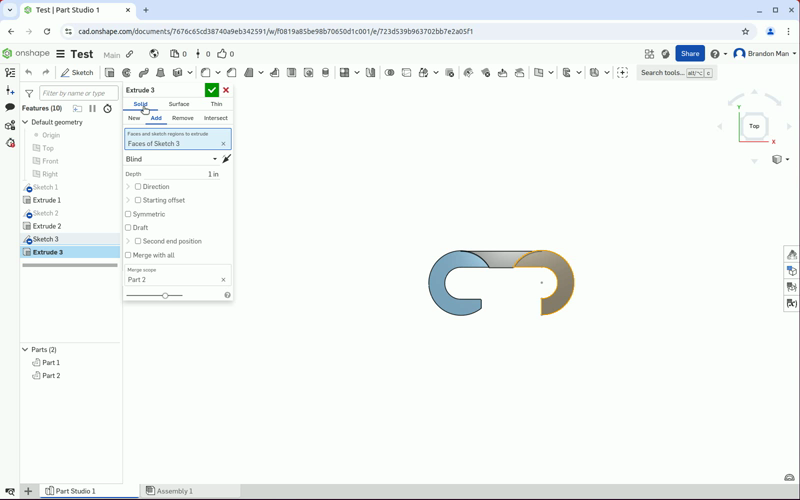
click(143, 106)
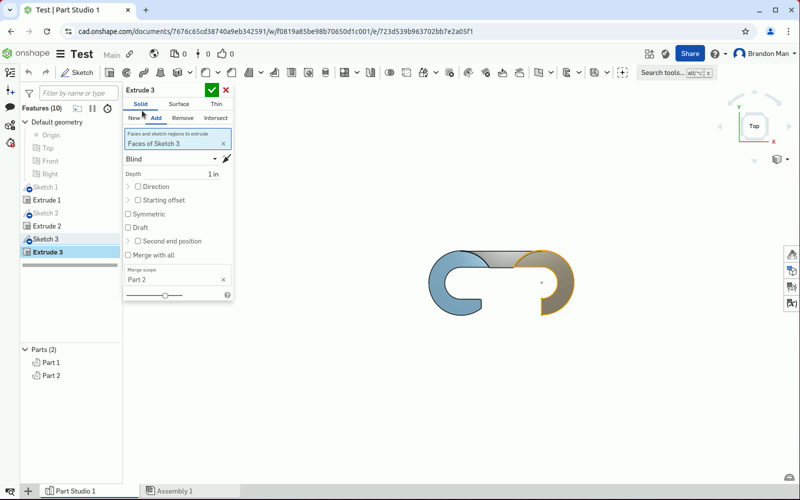
mouse_move(137, 120)
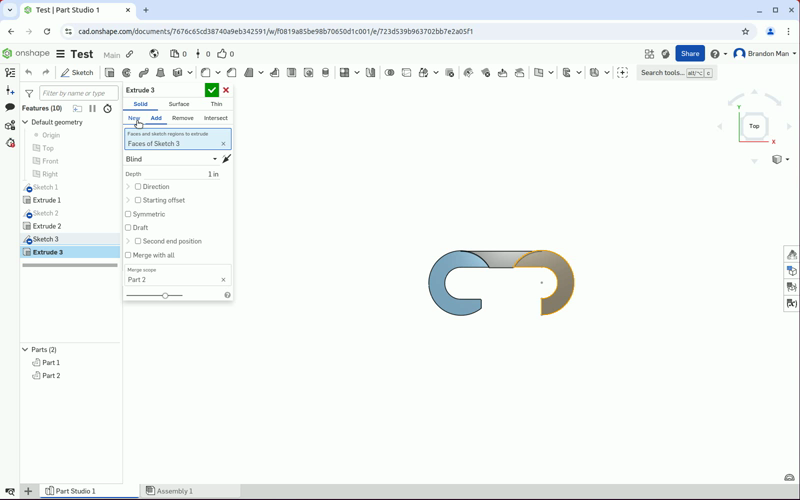
click(137, 120)
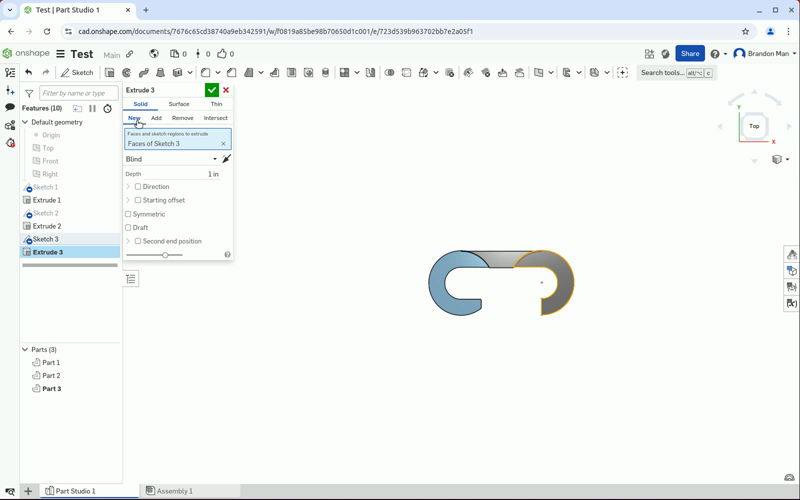
key(tab, 4)
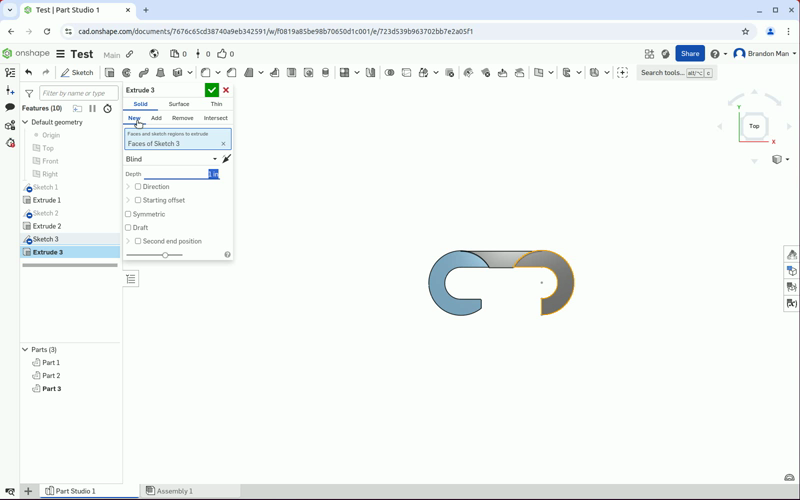
text(3.37)
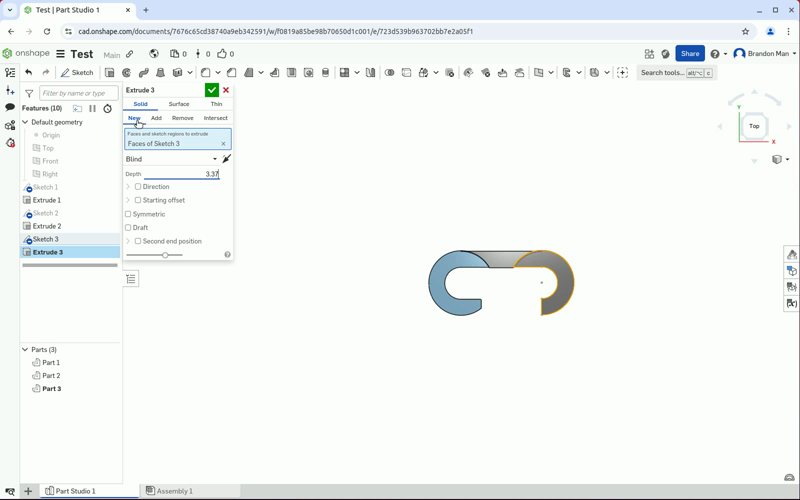
key(enter)
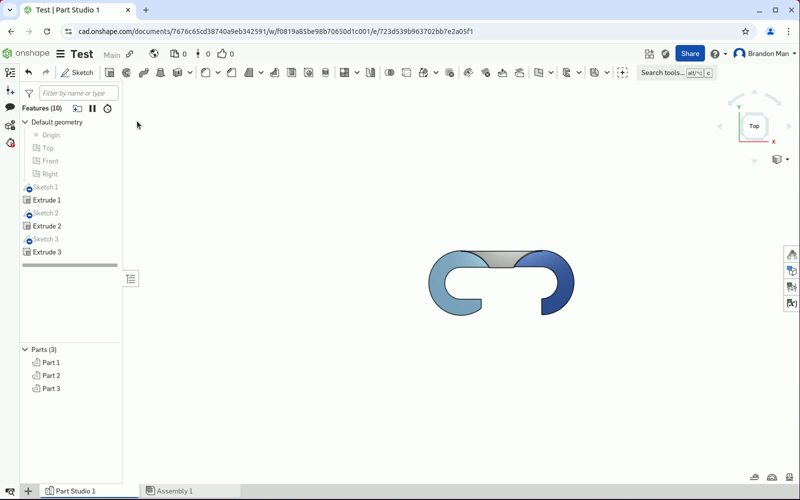
key(shift+h)
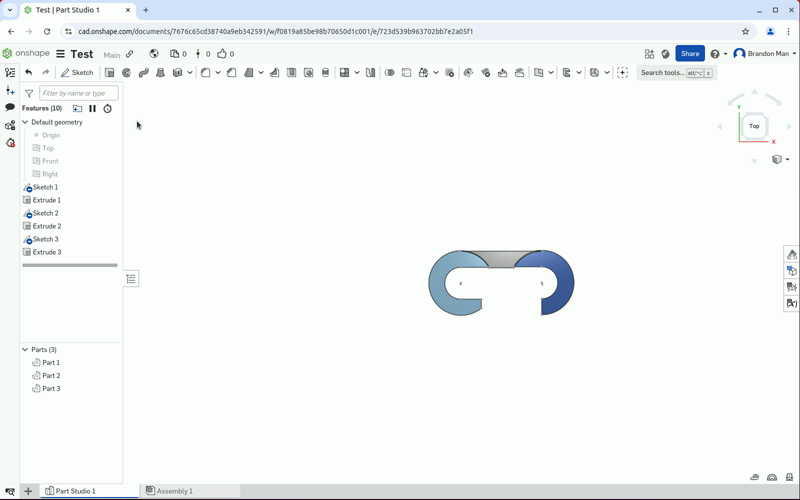
key(shift+h)
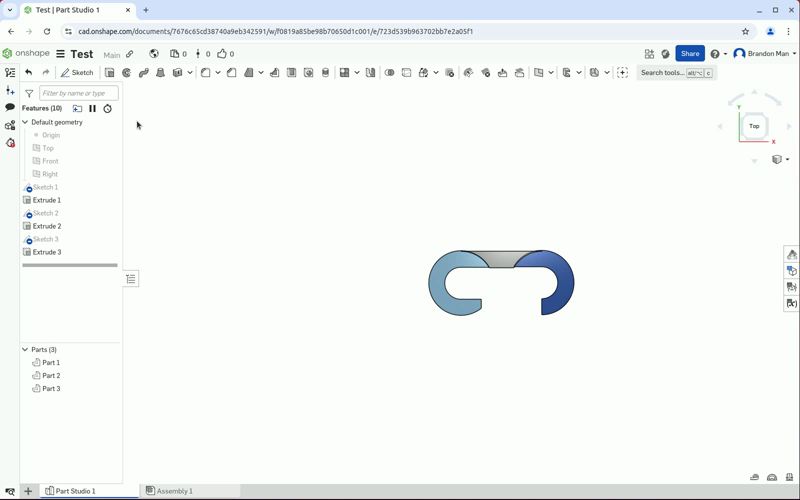
mouse_move(73, 189)
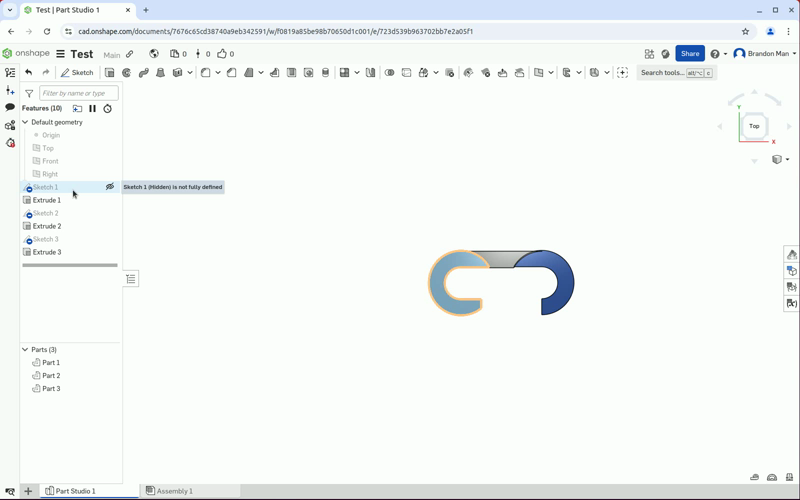
click(73, 189)
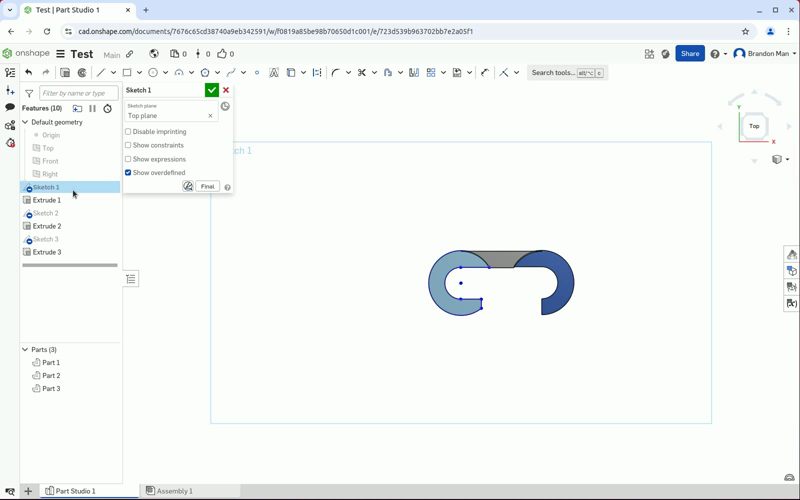
mouse_move(229, 92)
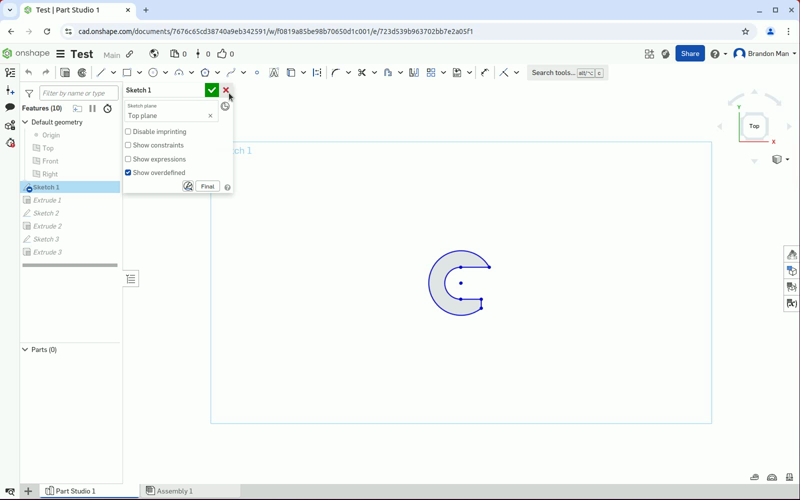
click(229, 92)
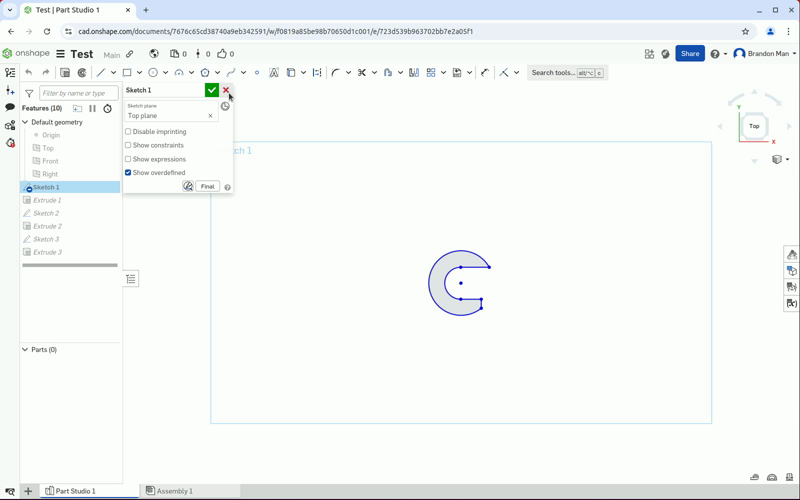
key(shift+s)
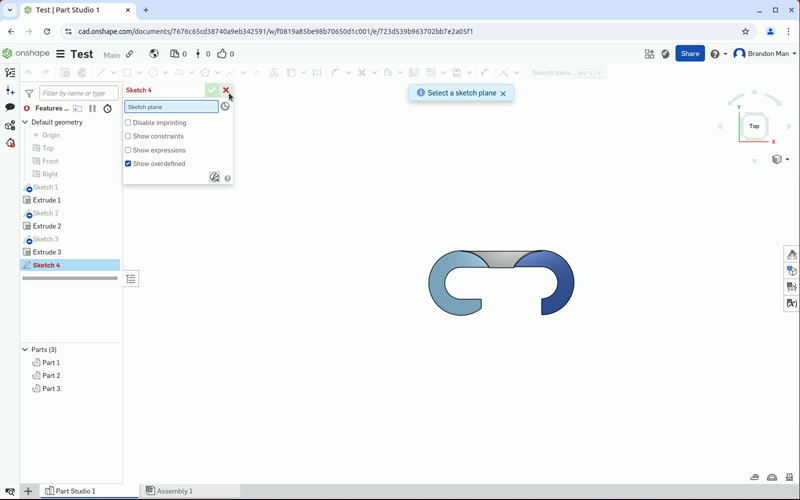
mouse_move(73, 150)
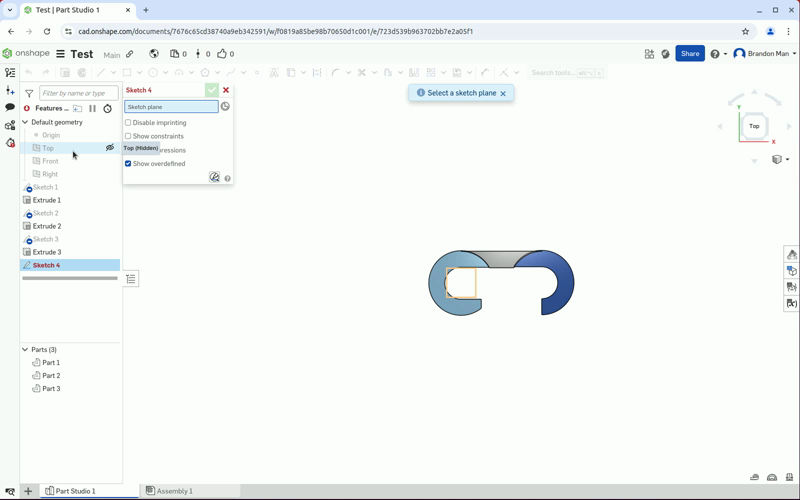
click(73, 150)
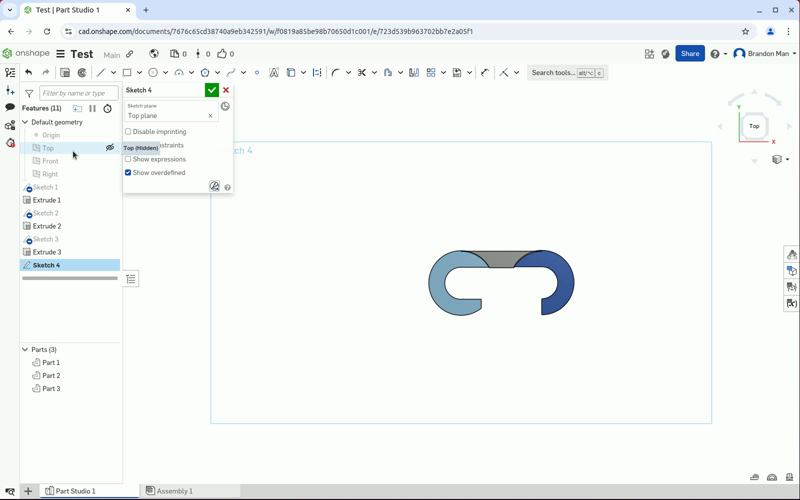
mouse_move(73, 352)
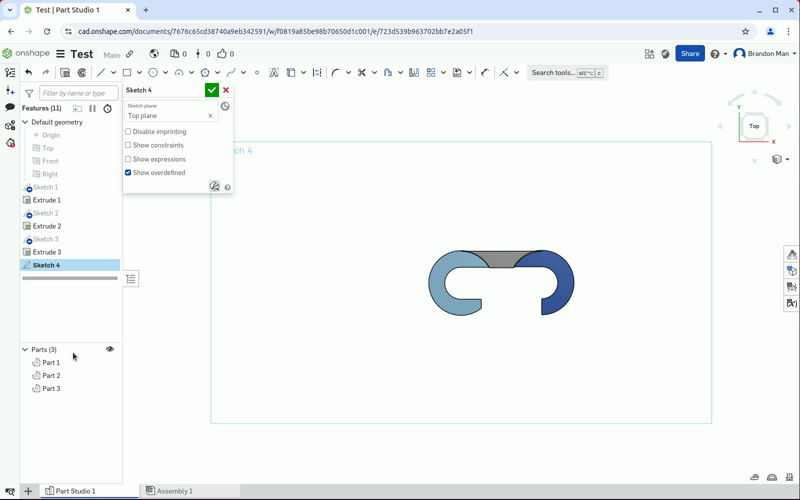
key(y)
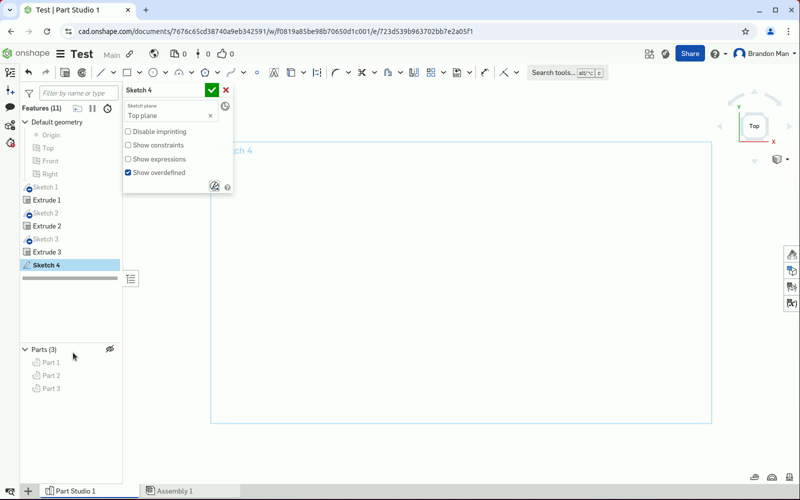
key(l)
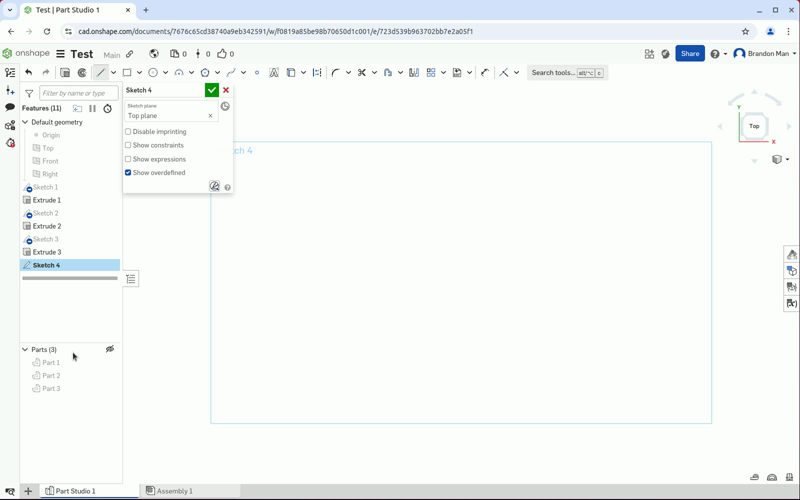
key_down(shift)
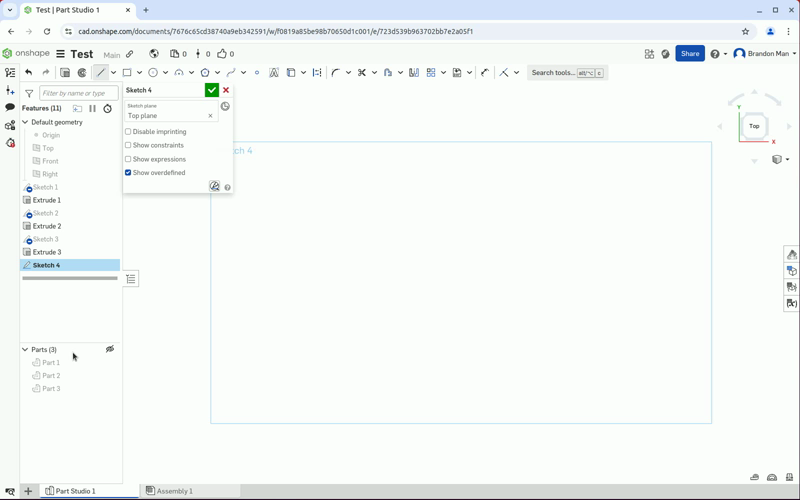
mouse_move(520, 314)
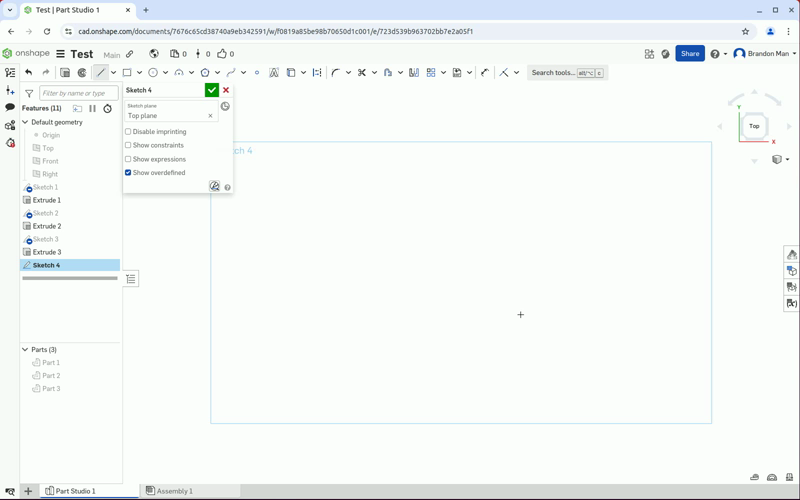
click(520, 314)
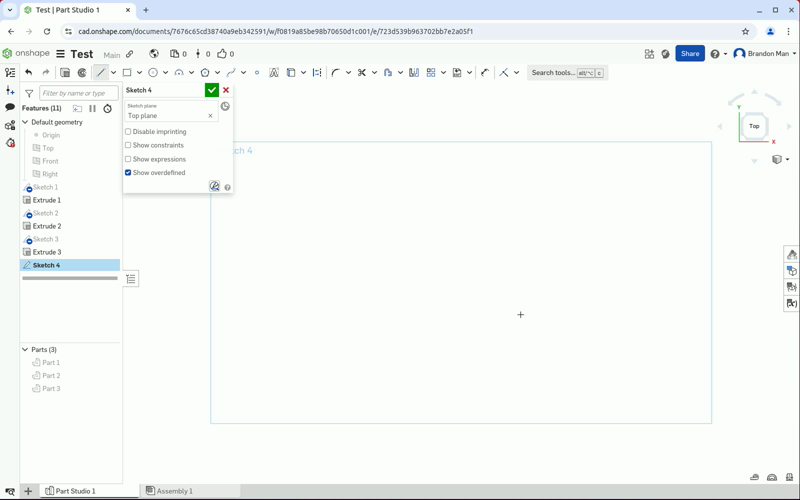
key_up(shift)
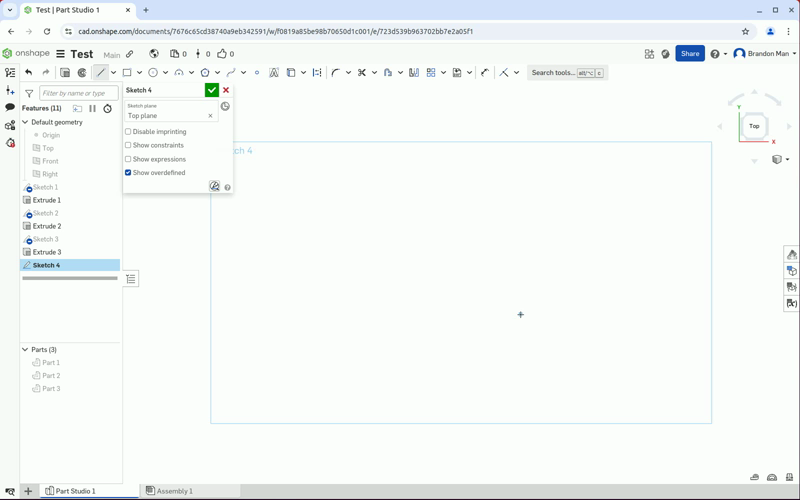
key_down(shift)
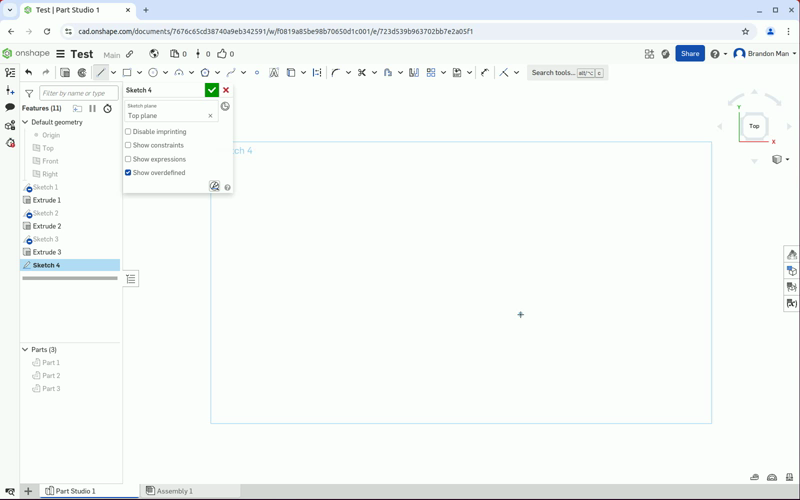
mouse_move(550, 314)
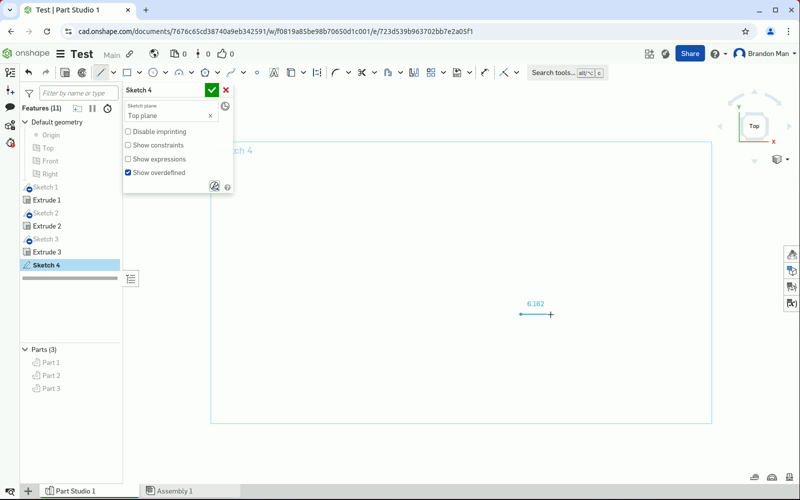
mouse_move(541, 314)
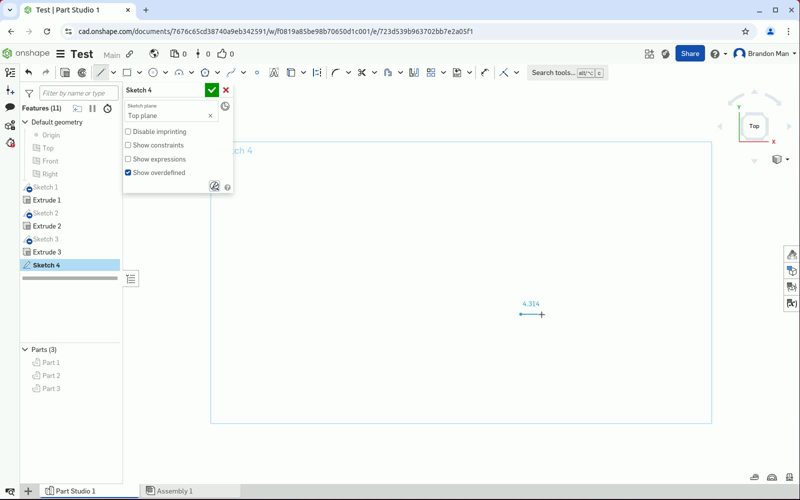
click(541, 314)
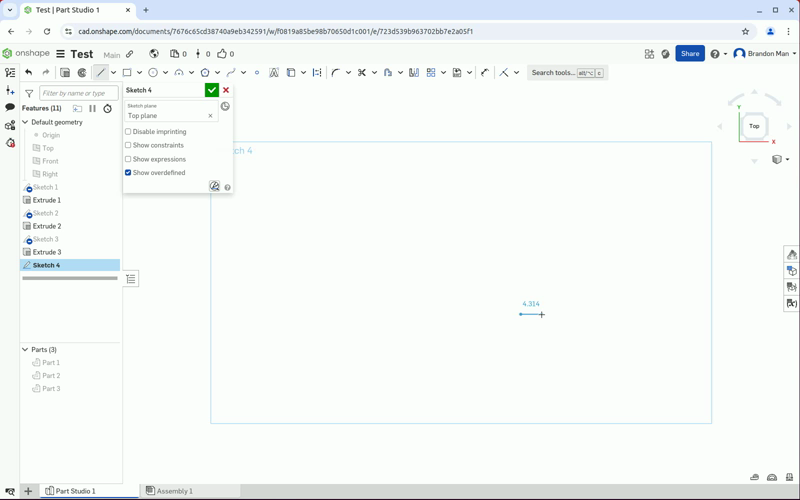
key_up(shift)
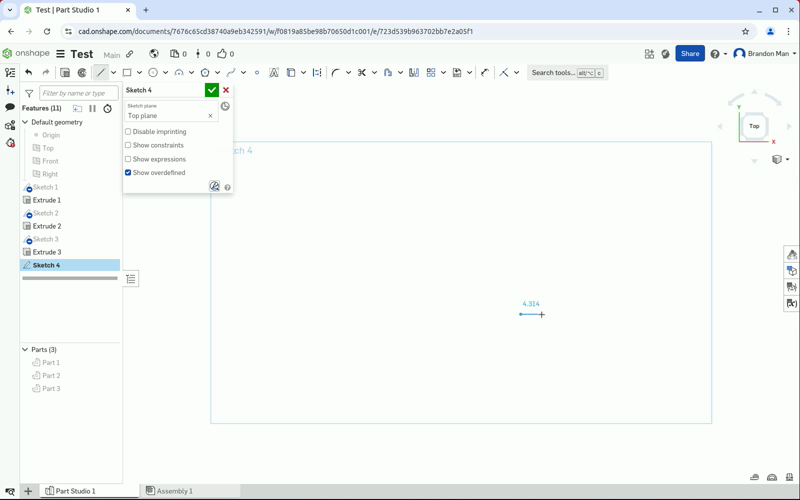
key(esc)
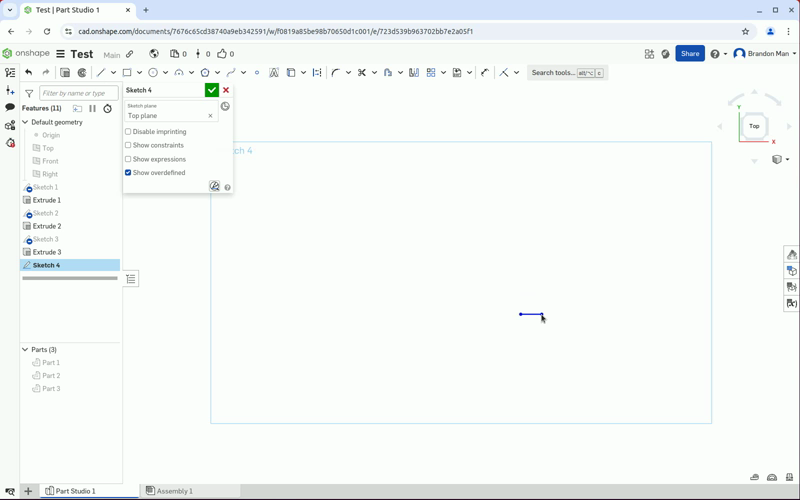
key(a)
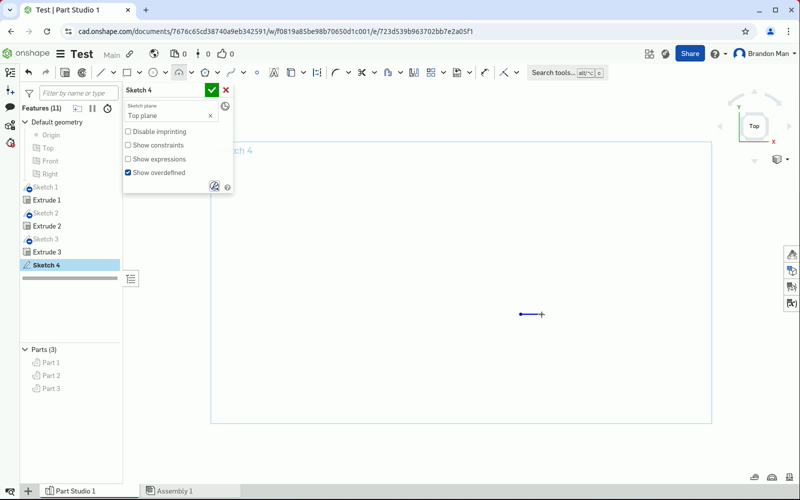
mouse_move(541, 314)
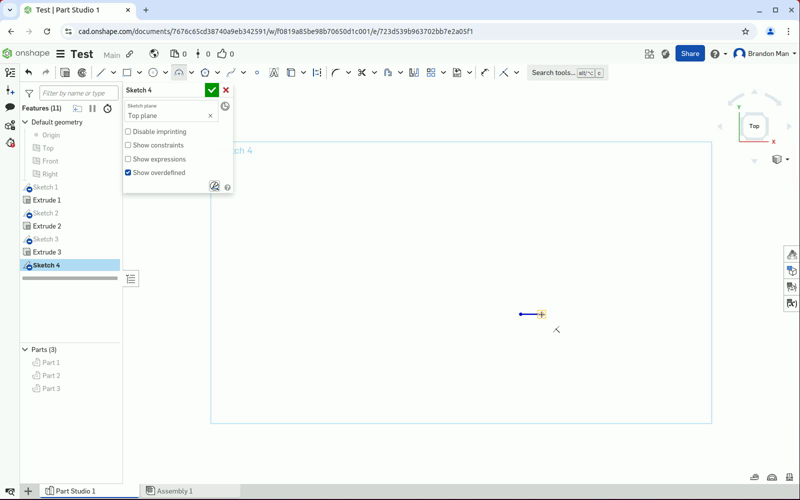
click(541, 314)
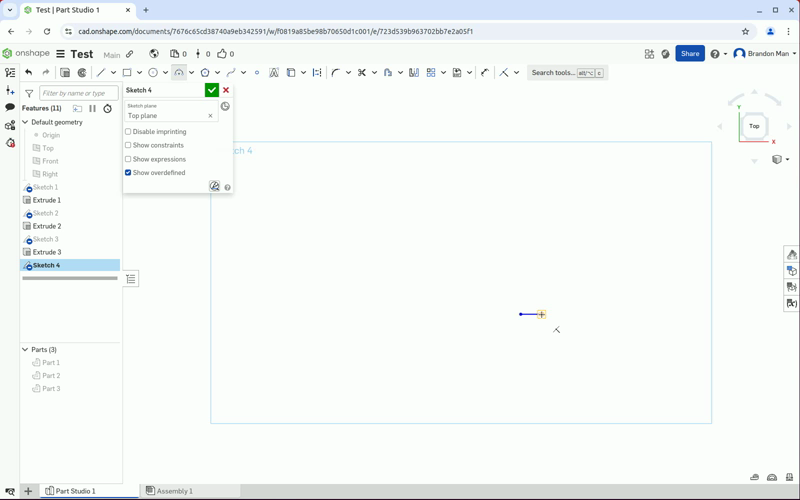
key_down(shift)
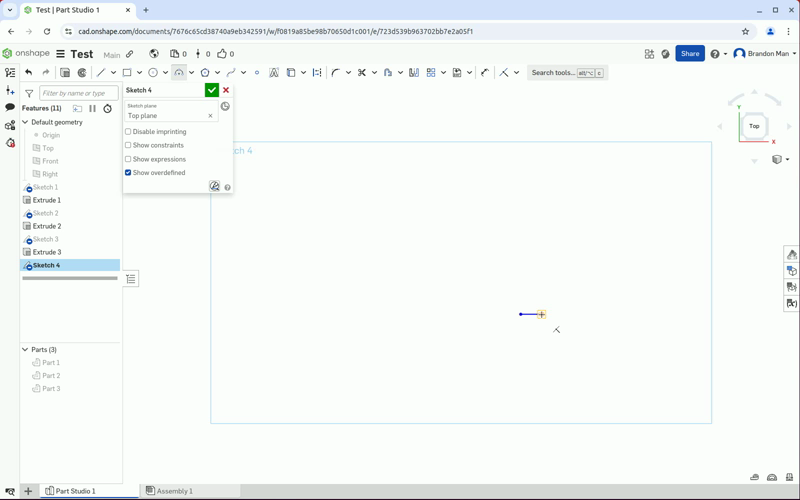
mouse_move(520, 307)
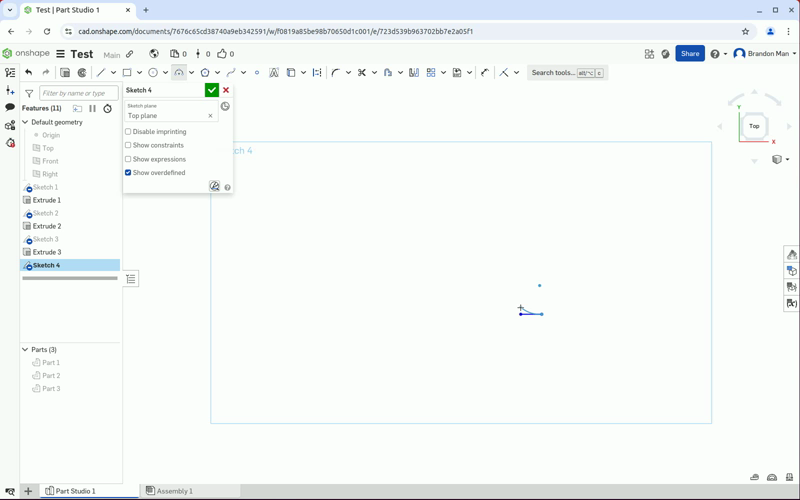
click(520, 307)
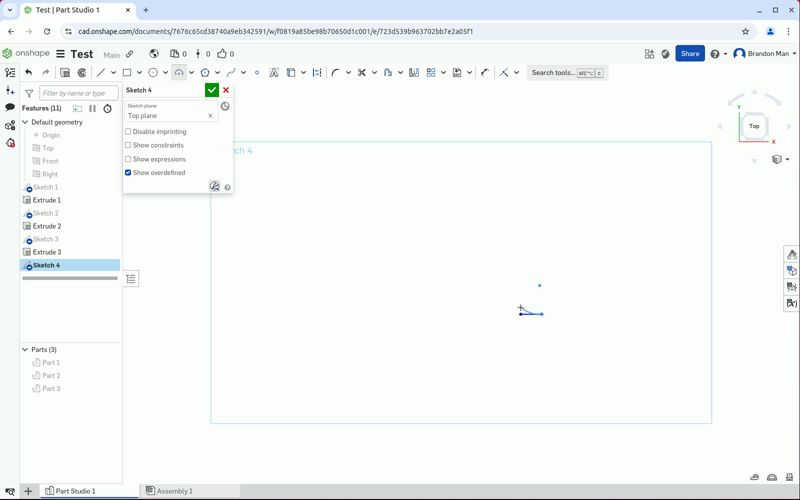
mouse_move(530, 312)
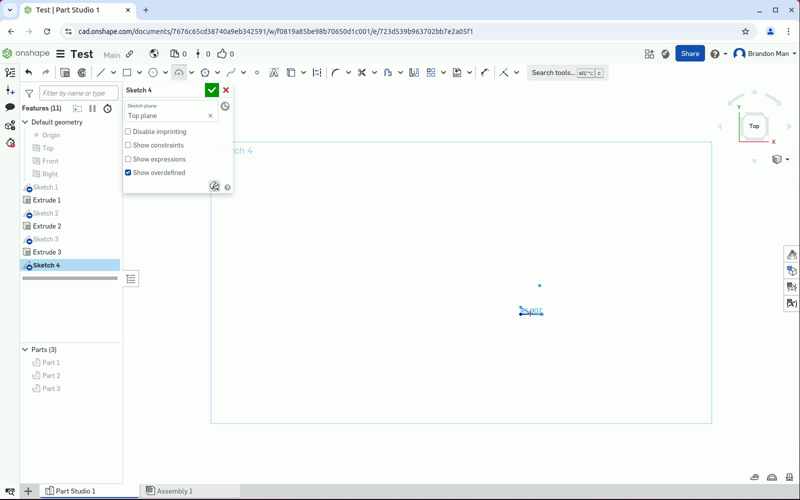
click(530, 312)
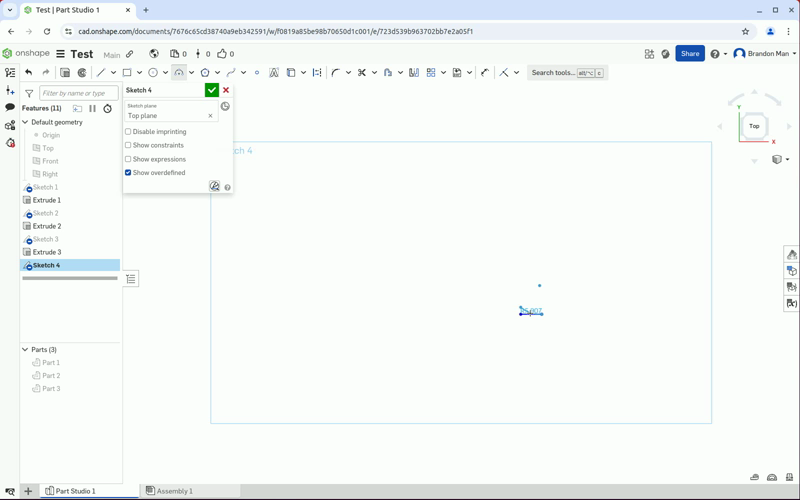
key_up(shift)
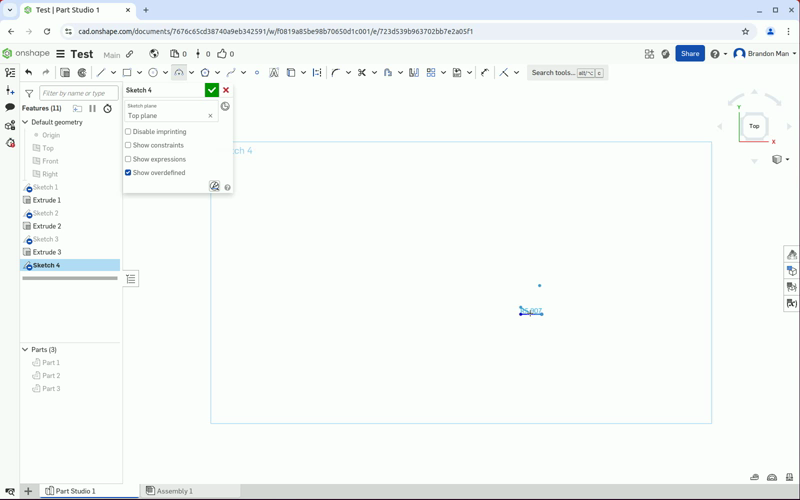
key(esc)
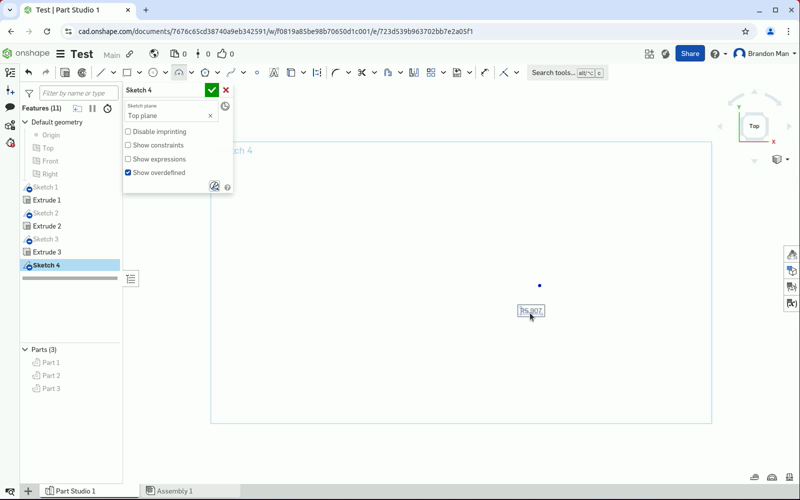
key(l)
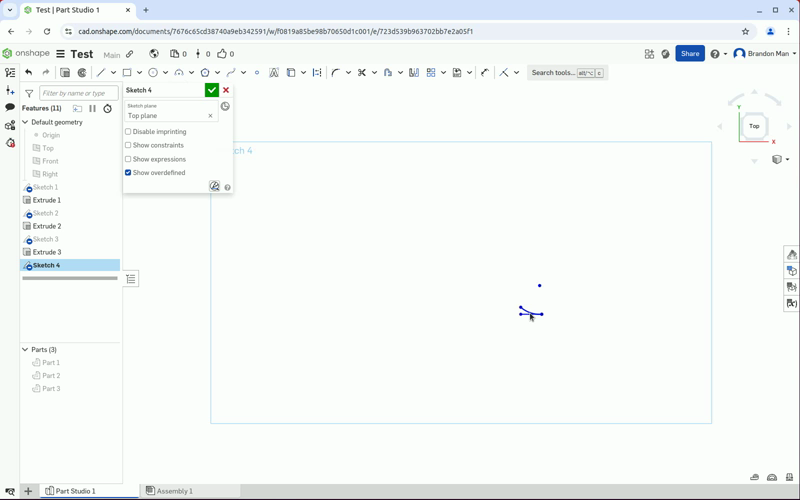
mouse_move(520, 307)
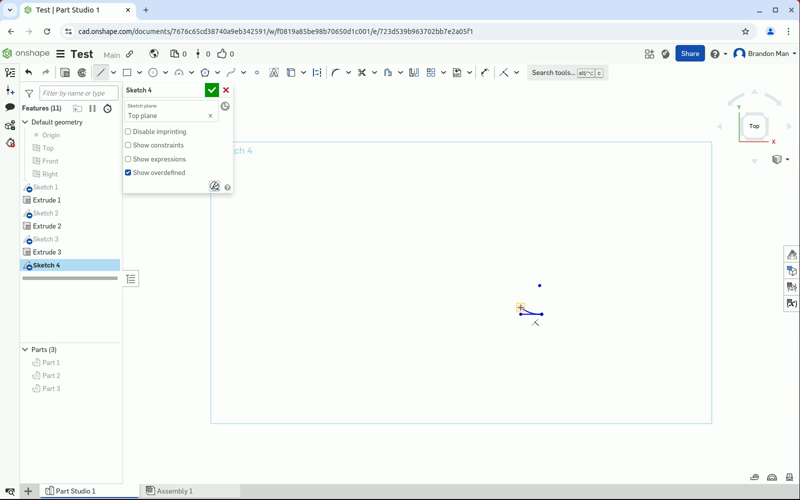
click(520, 307)
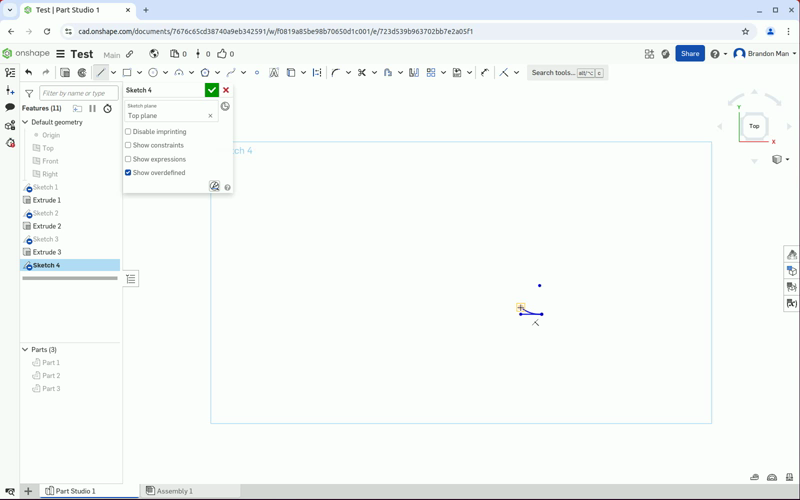
mouse_move(550, 307)
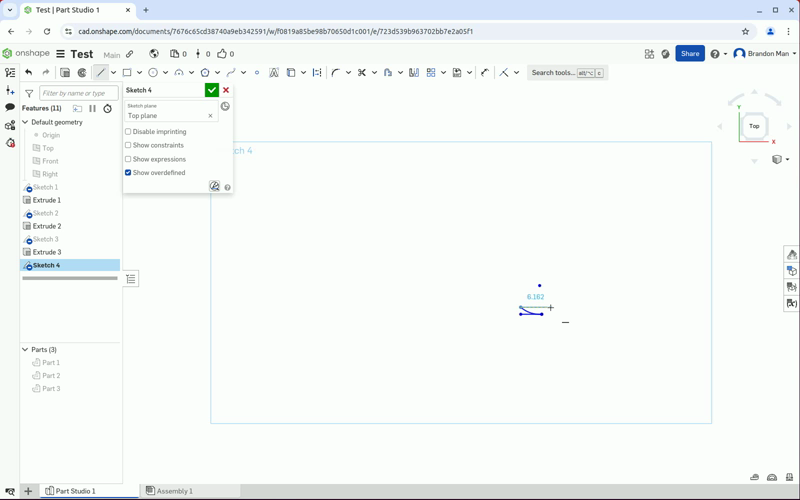
key_down(shift)
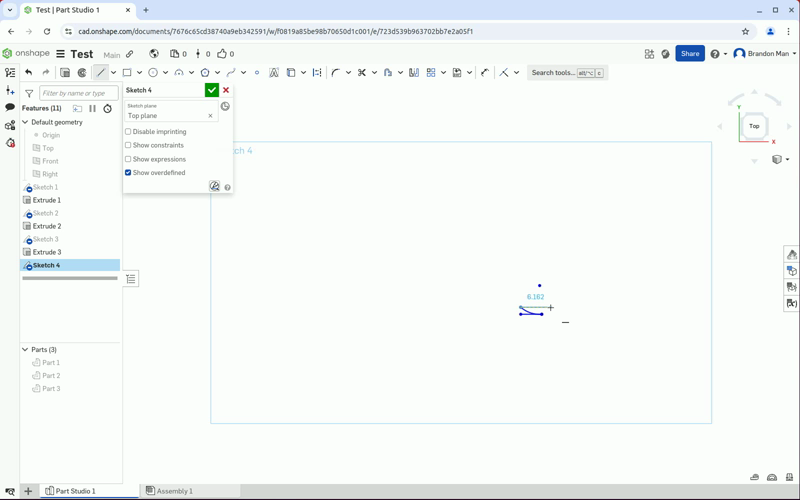
mouse_move(520, 314)
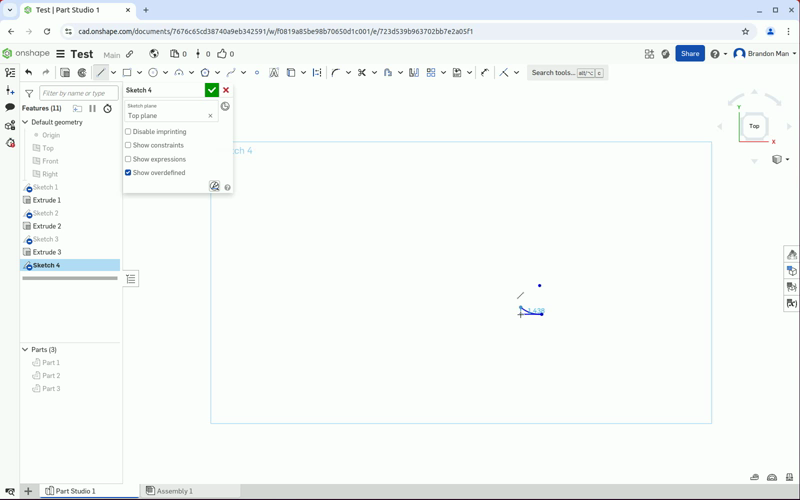
scroll(6)
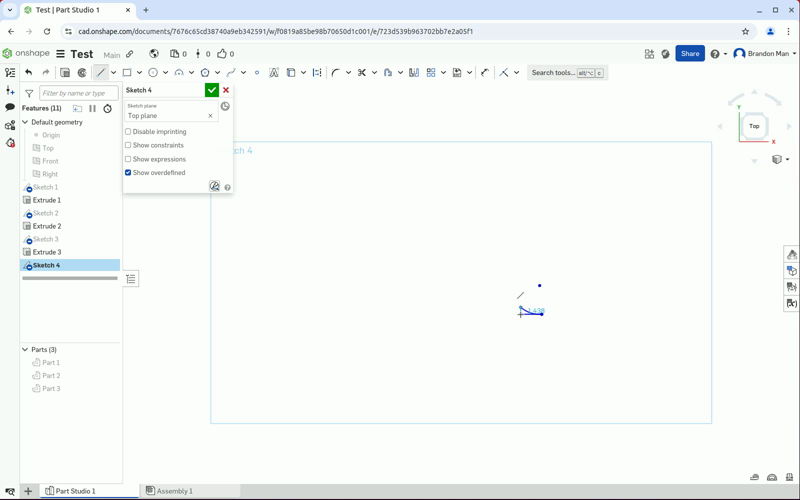
scroll(6)
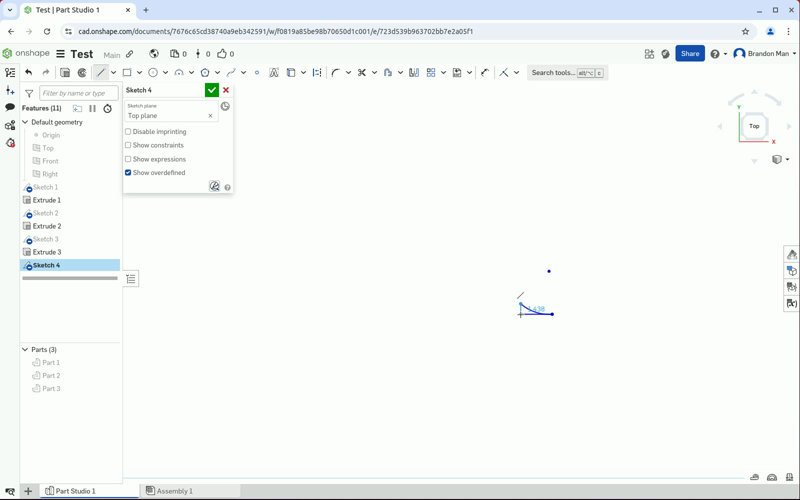
scroll(6)
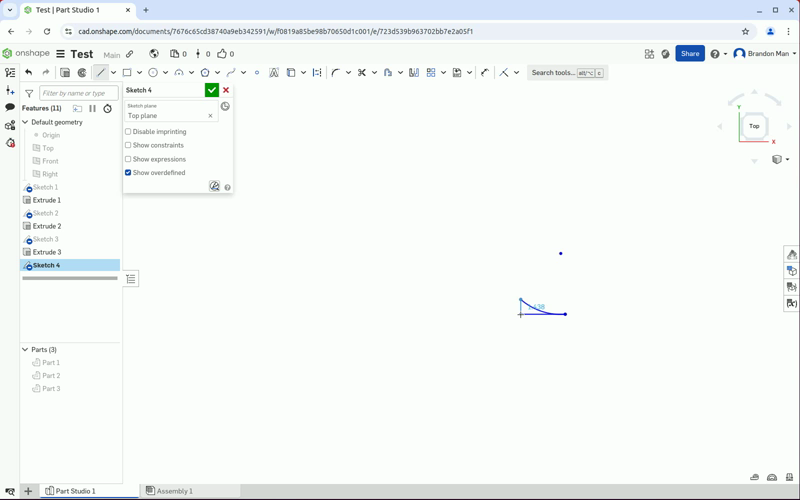
scroll(6)
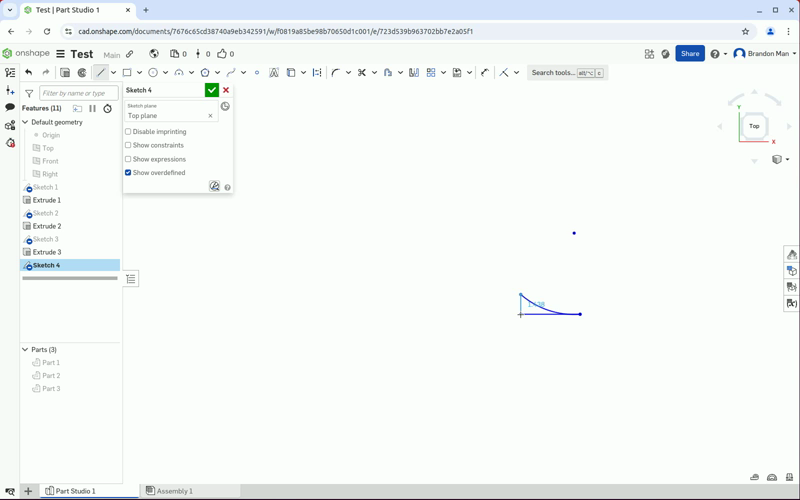
scroll(6)
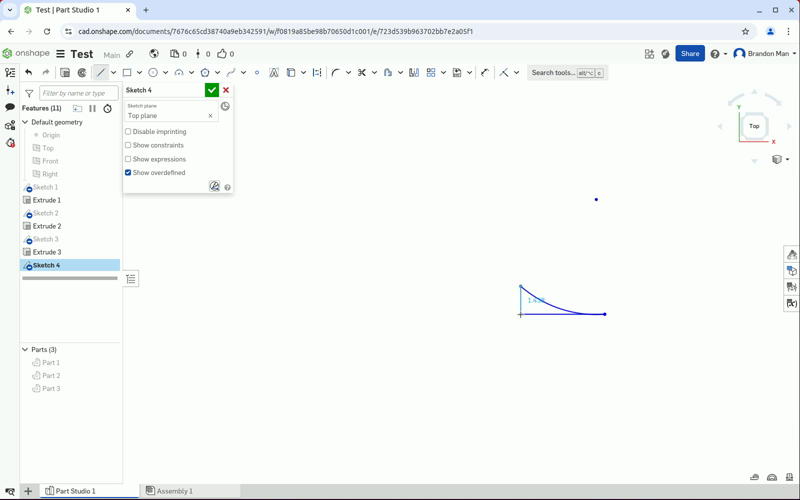
scroll(6)
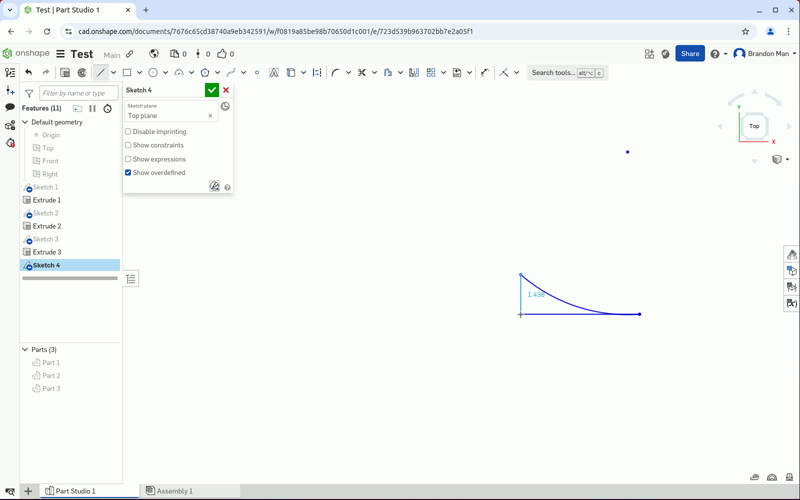
scroll(6)
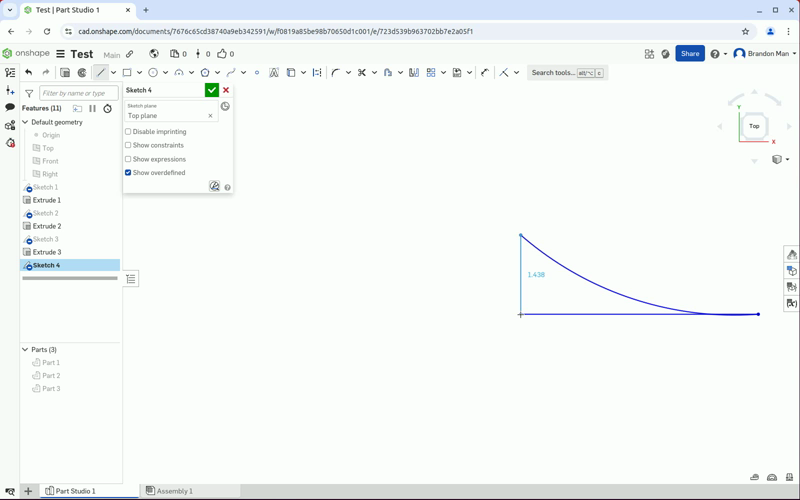
key_up(shift)
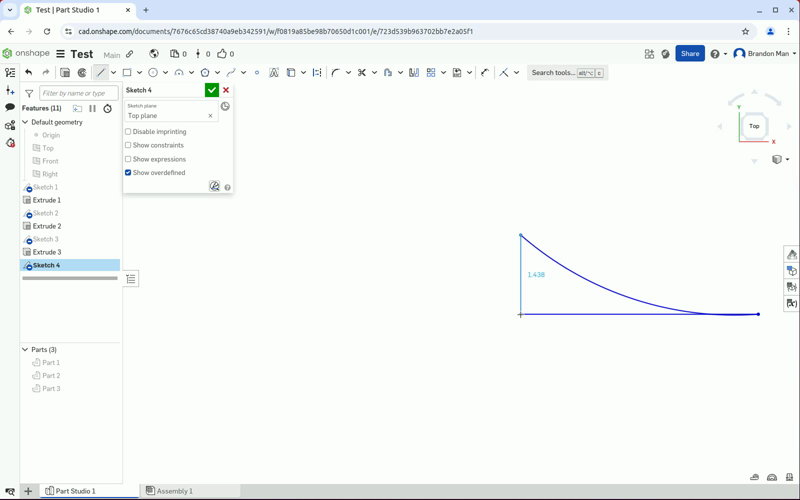
click(520, 314)
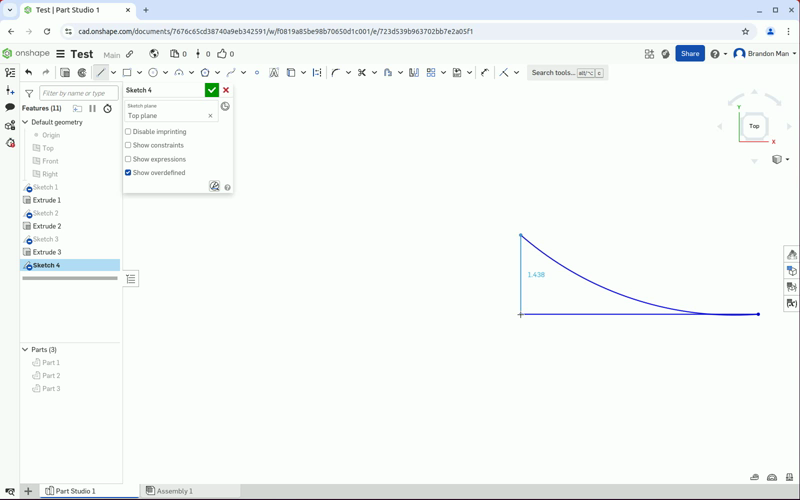
scroll(-6)
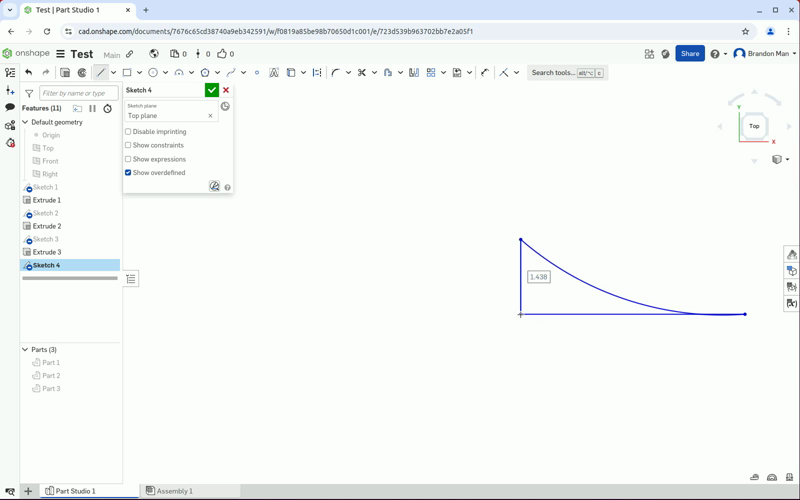
scroll(-6)
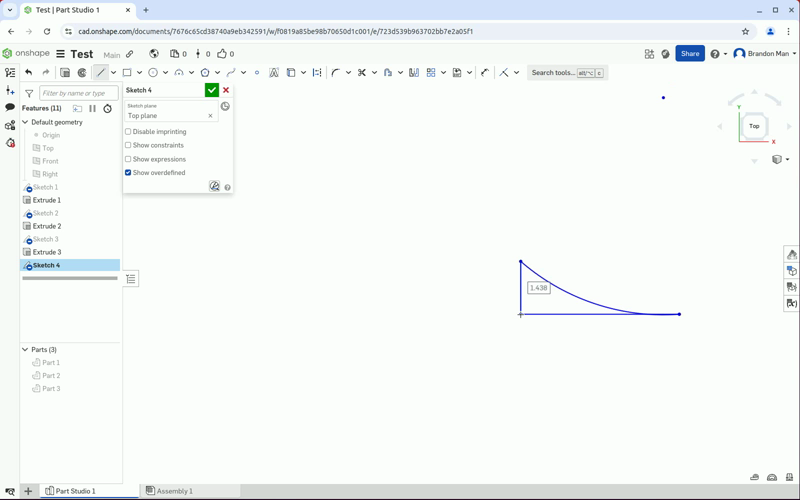
scroll(-6)
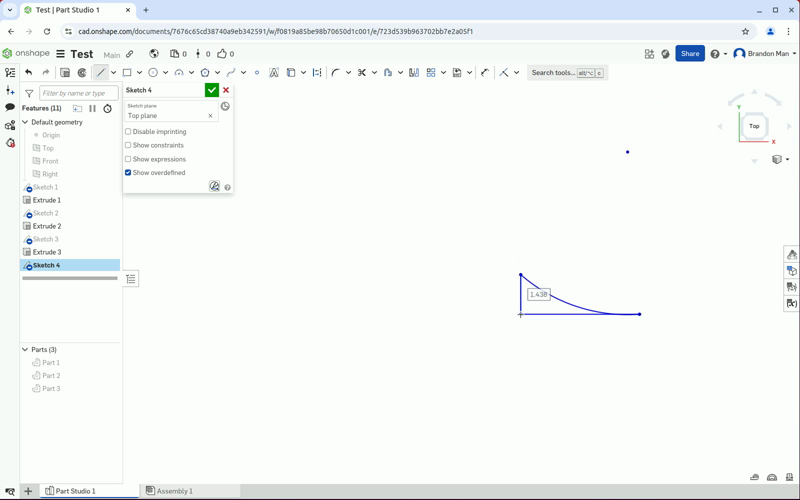
scroll(-6)
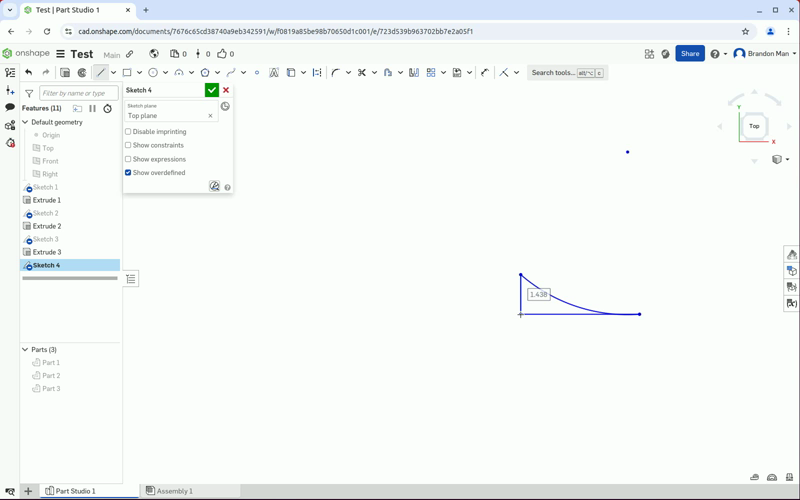
scroll(-6)
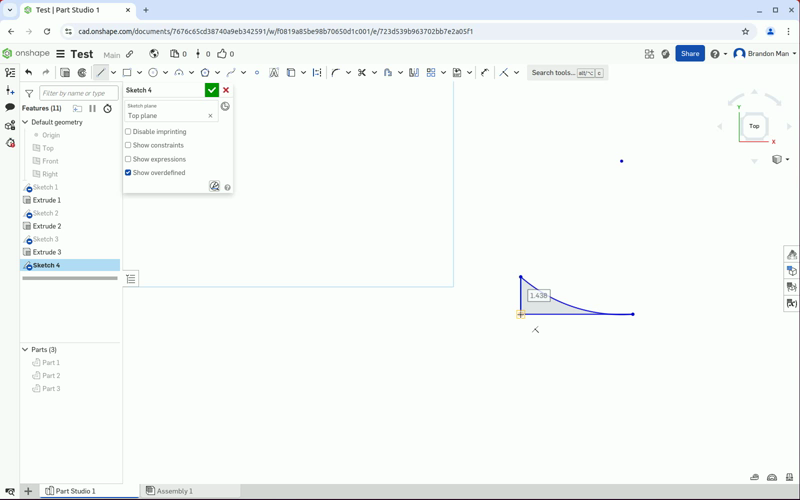
scroll(-6)
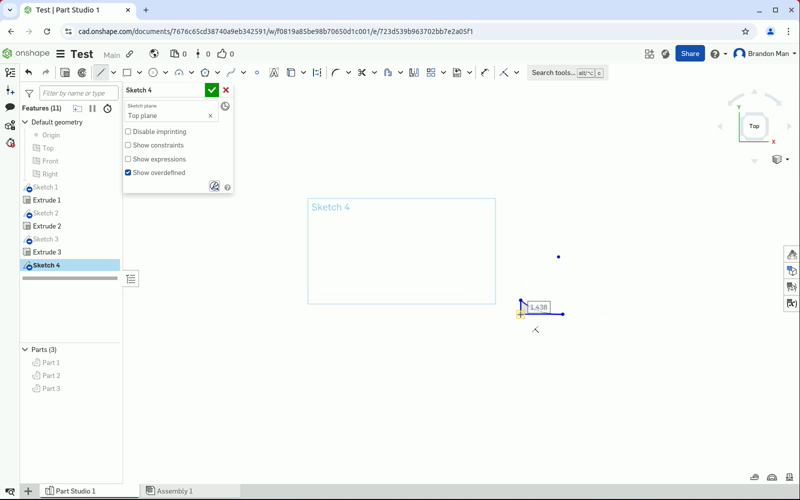
scroll(-6)
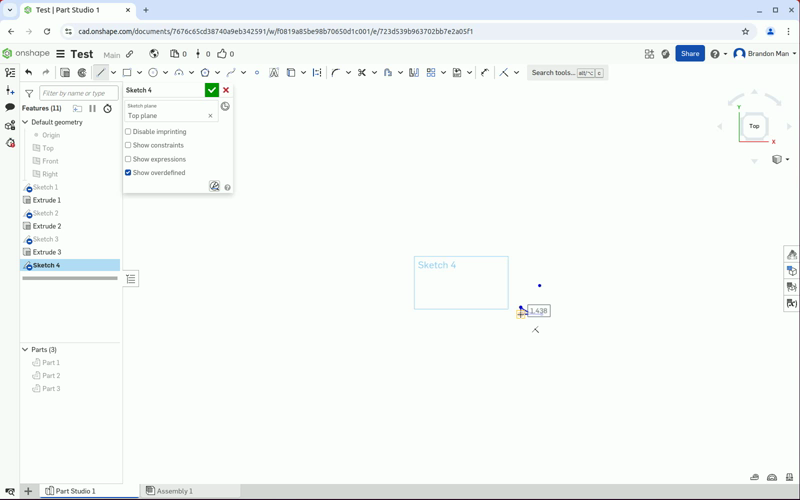
key(esc)
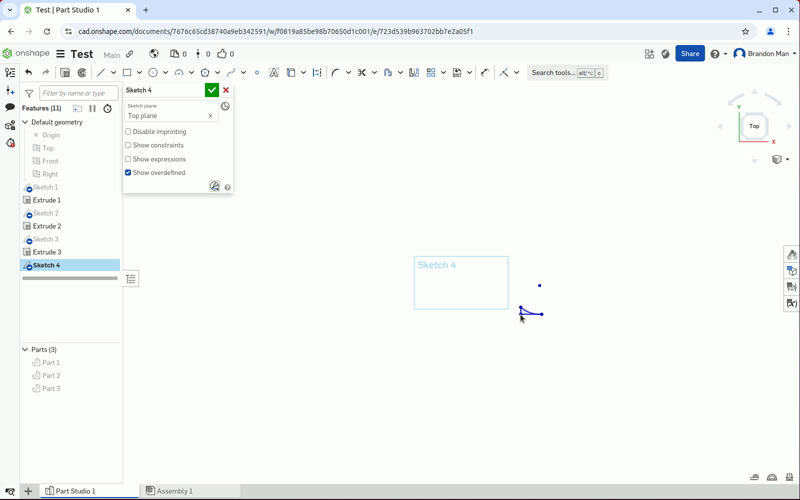
mouse_move(525, 311)
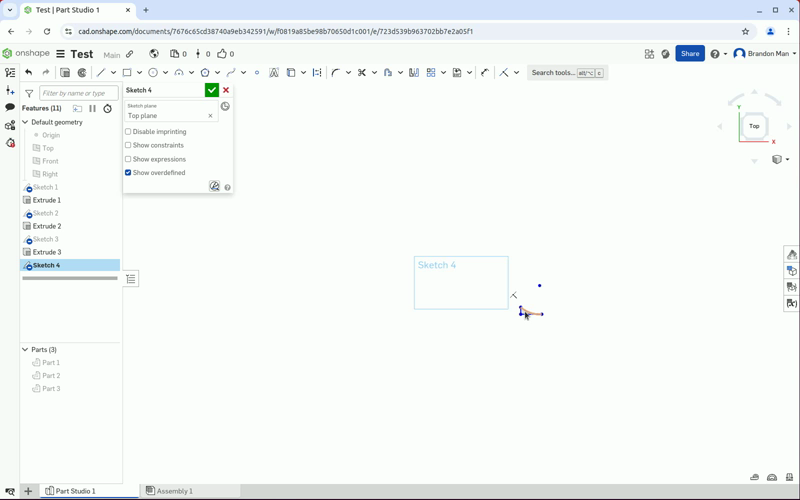
scroll(6)
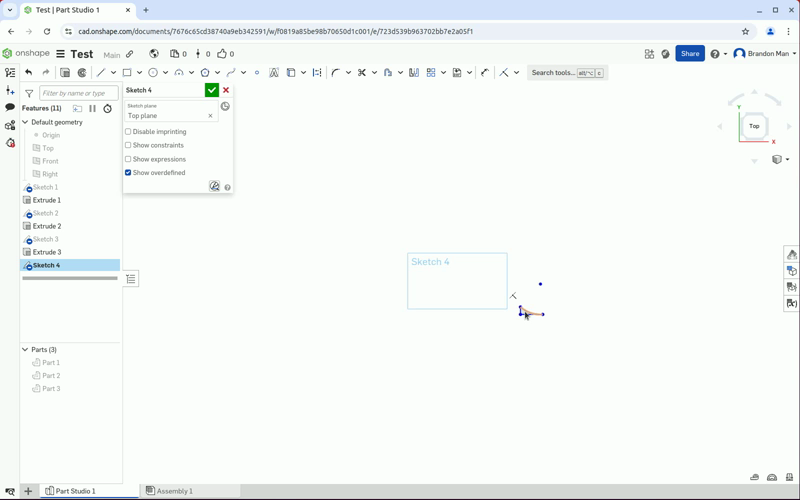
scroll(6)
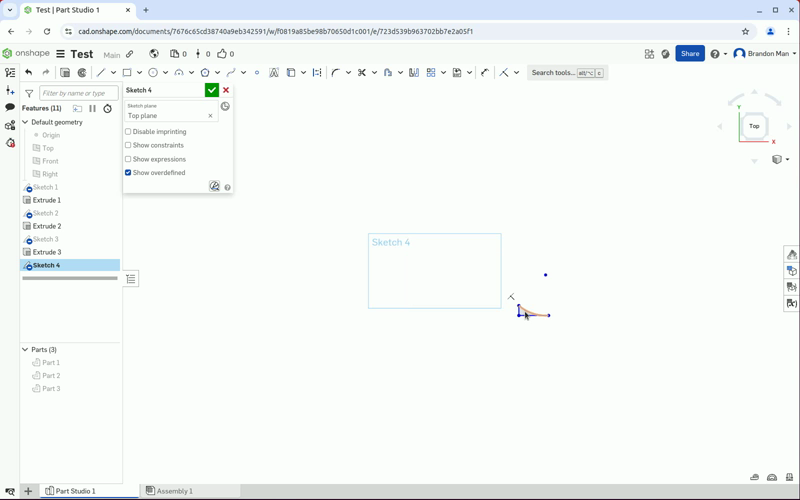
scroll(6)
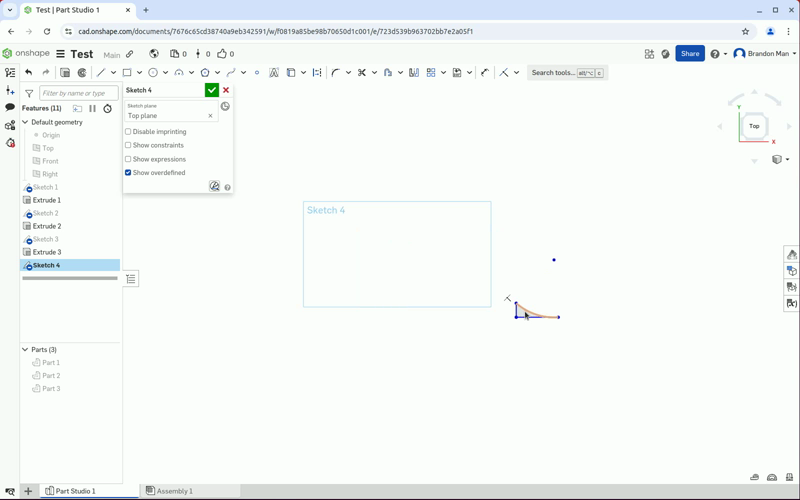
scroll(6)
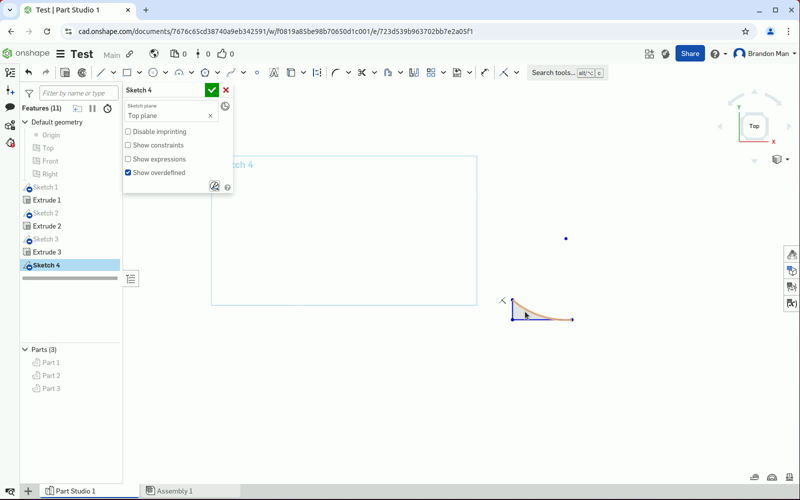
scroll(6)
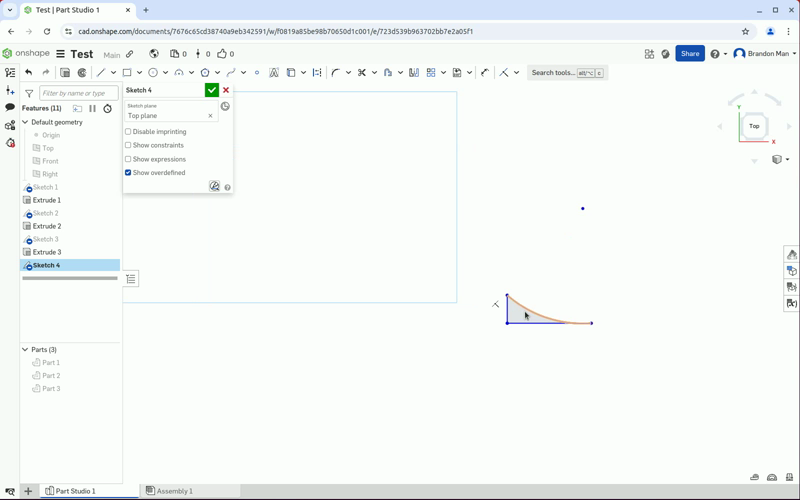
scroll(6)
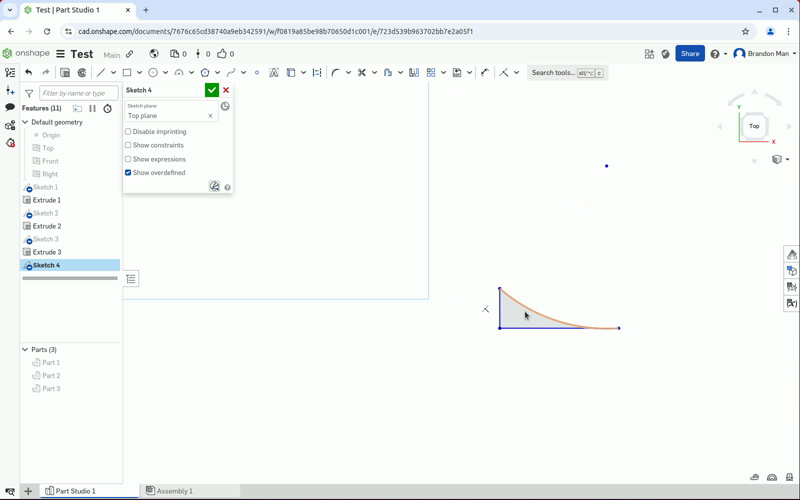
scroll(6)
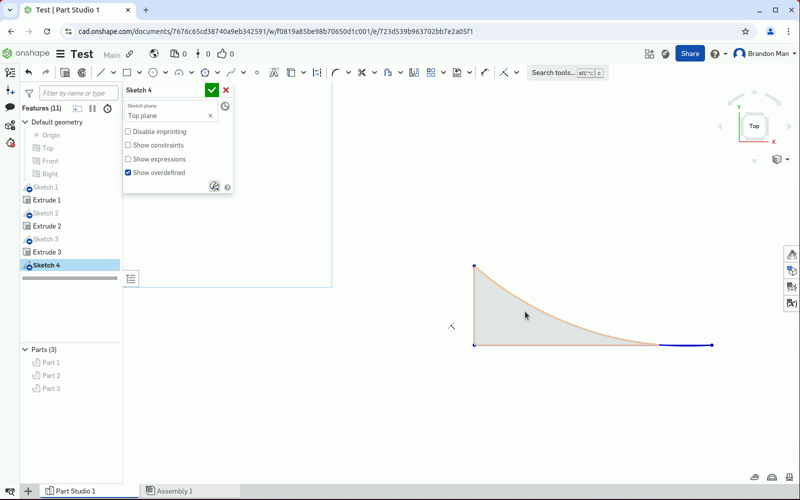
click(525, 311)
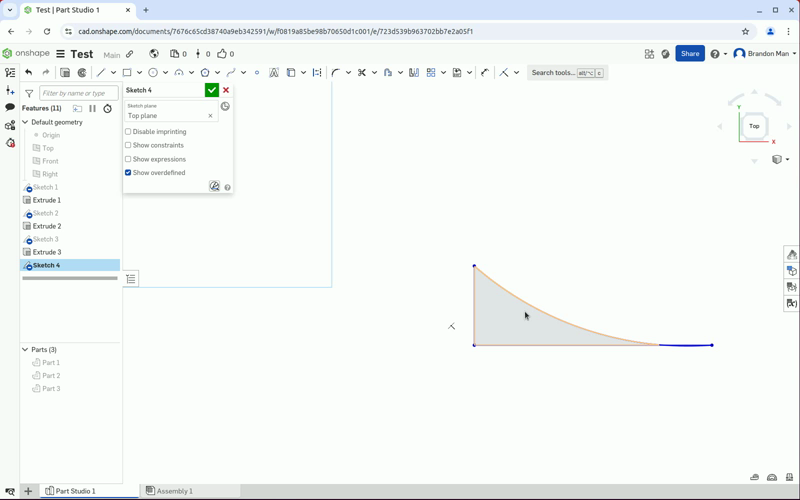
scroll(-6)
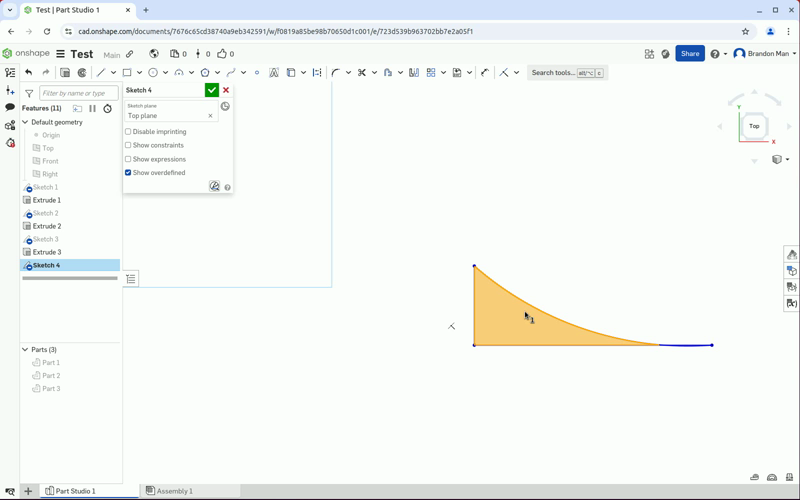
scroll(-6)
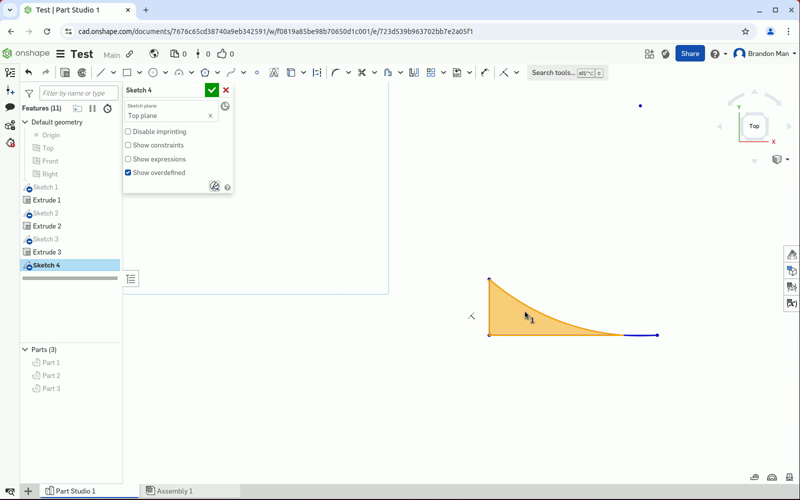
scroll(-6)
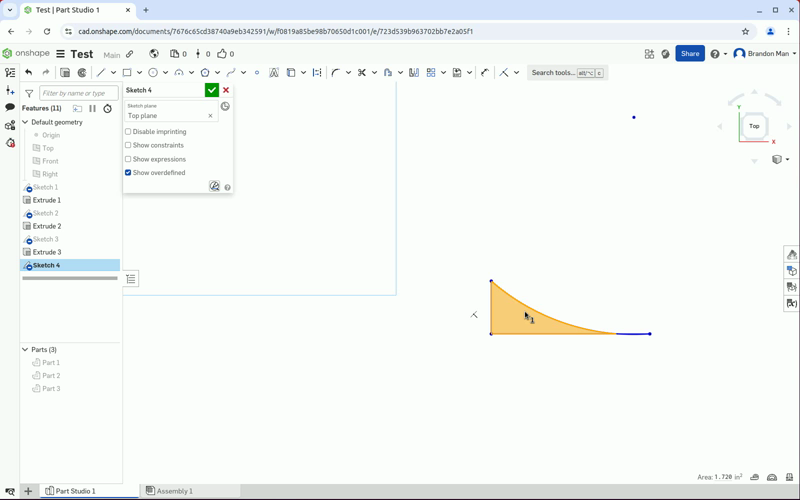
scroll(-6)
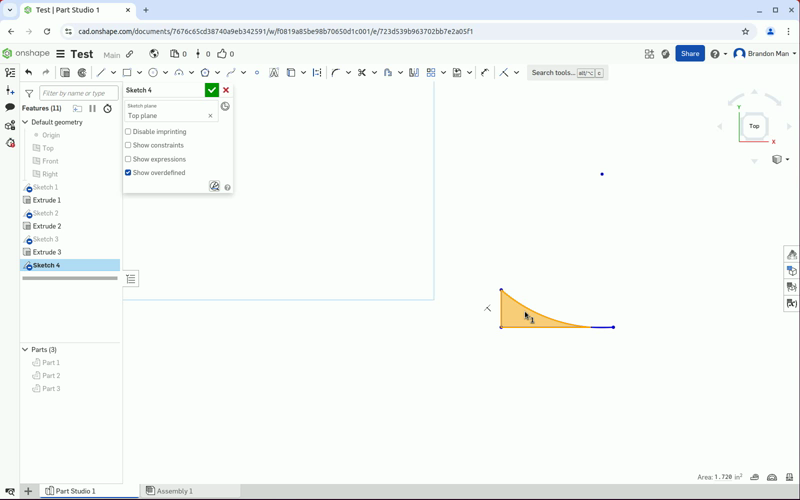
scroll(-6)
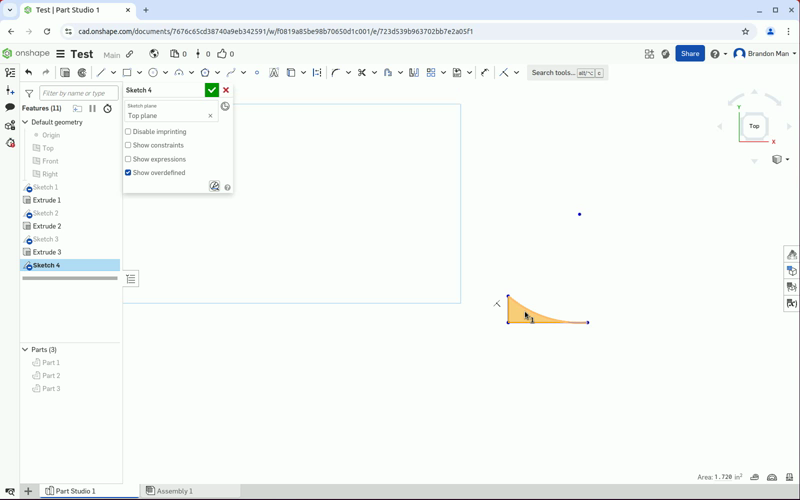
scroll(-6)
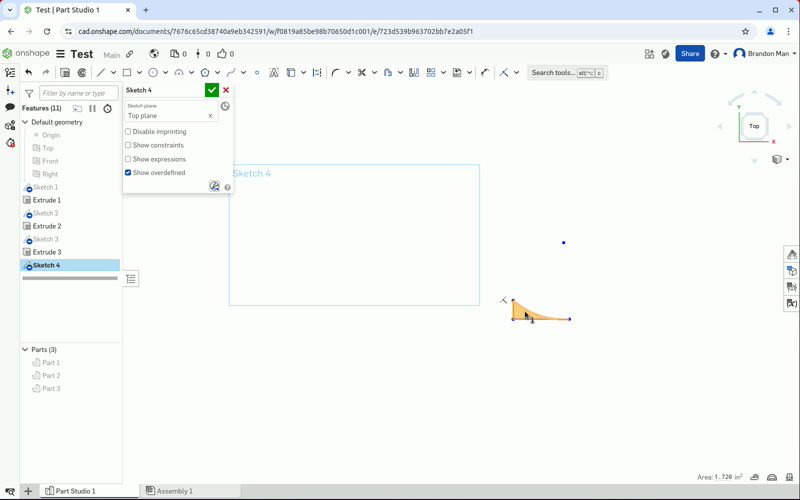
scroll(-6)
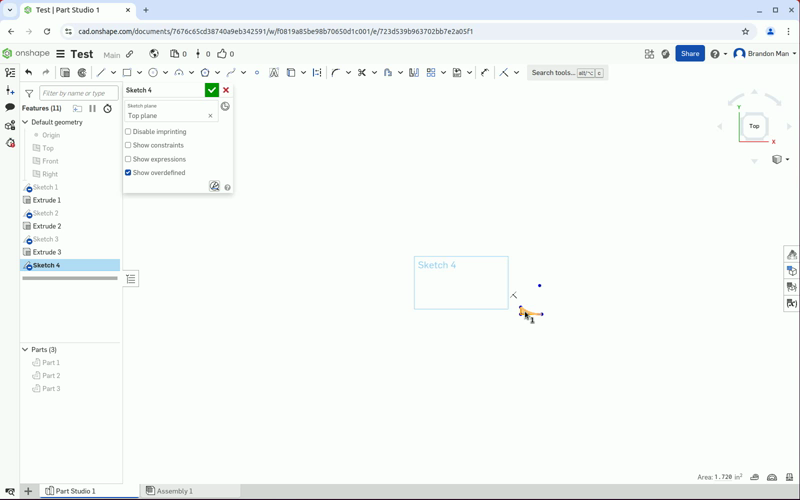
mouse_move(73, 352)
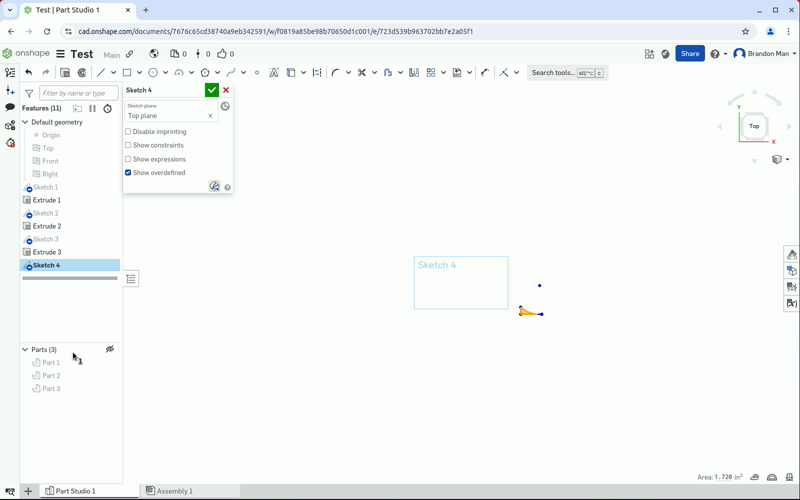
key(shift+y)
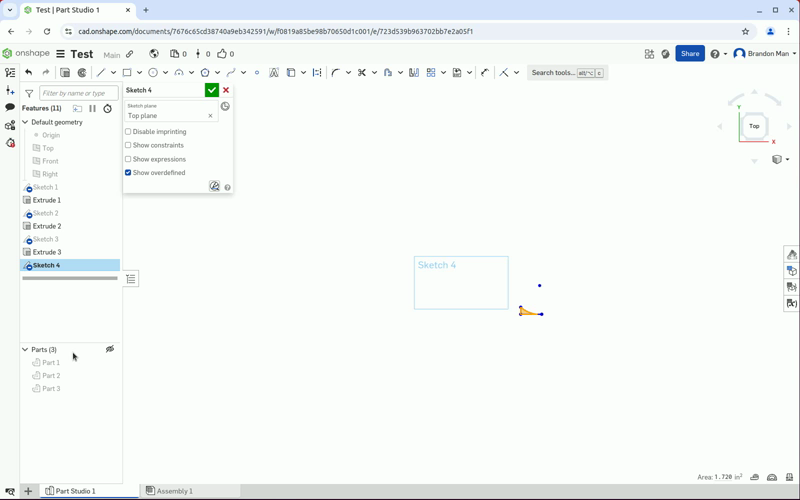
key(shift+e)
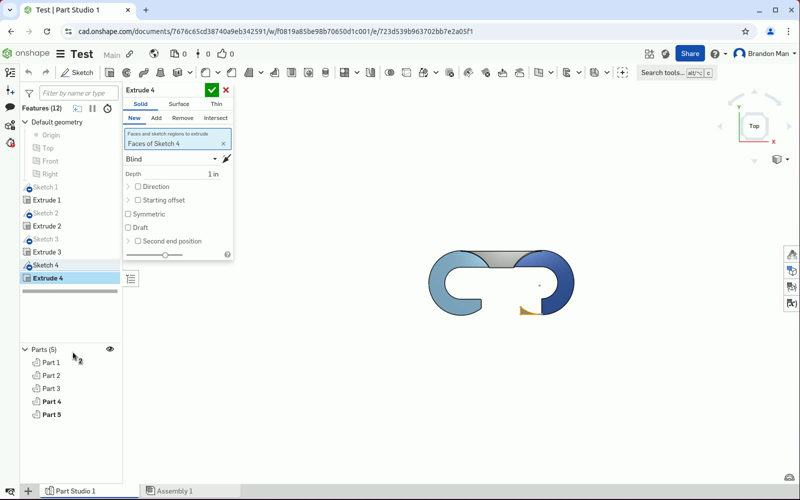
mouse_move(143, 106)
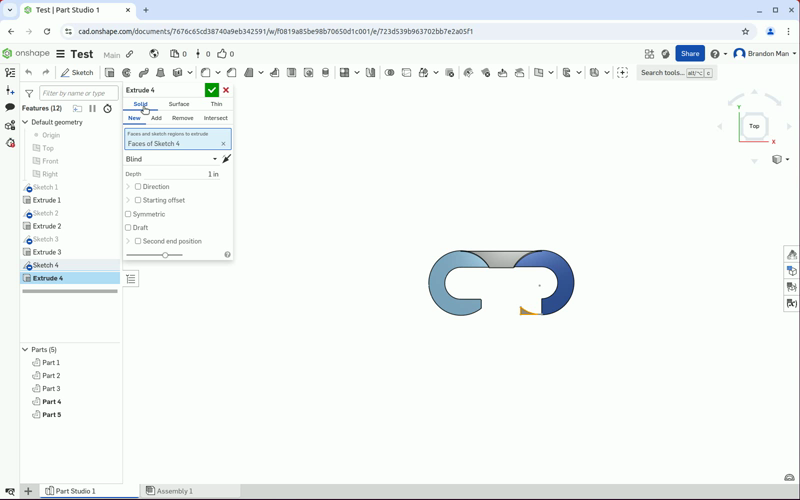
click(143, 106)
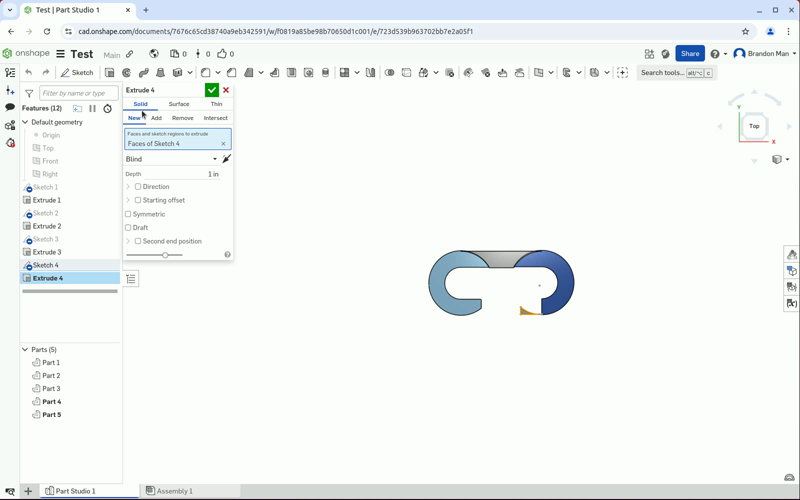
mouse_move(137, 120)
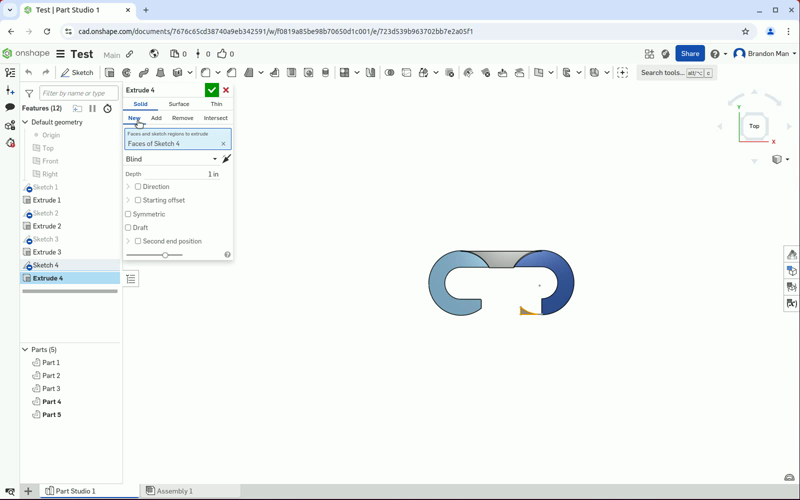
click(137, 120)
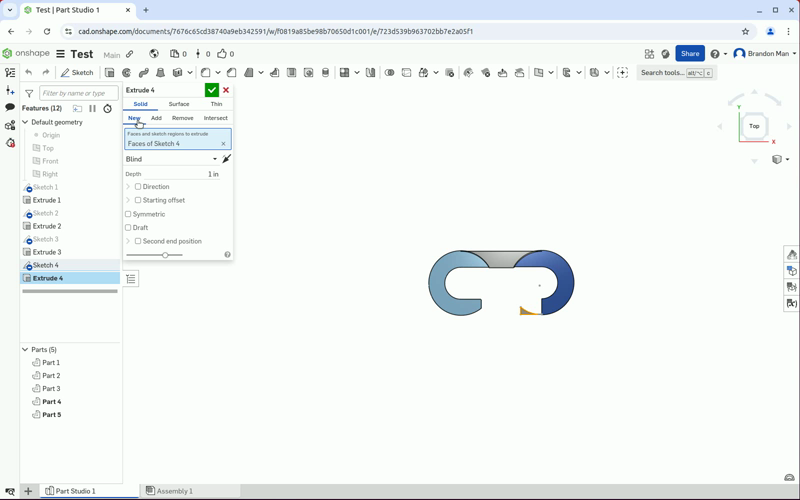
key(tab, 4)
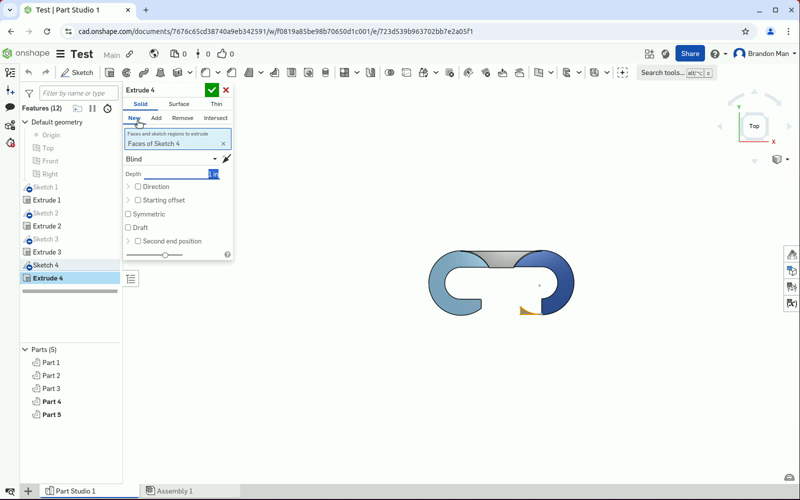
text(3.37)
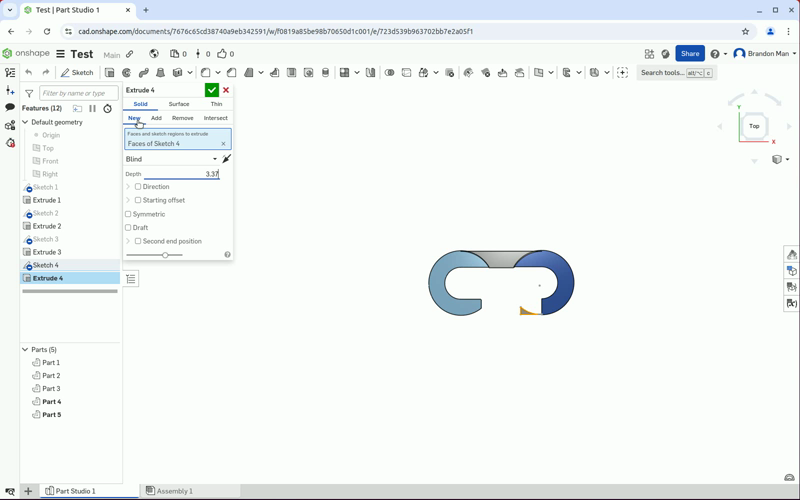
key(enter)
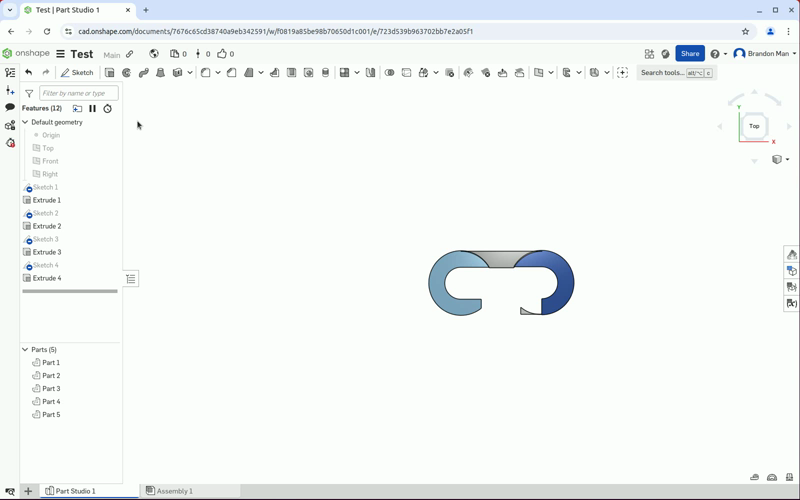
key(shift+h)
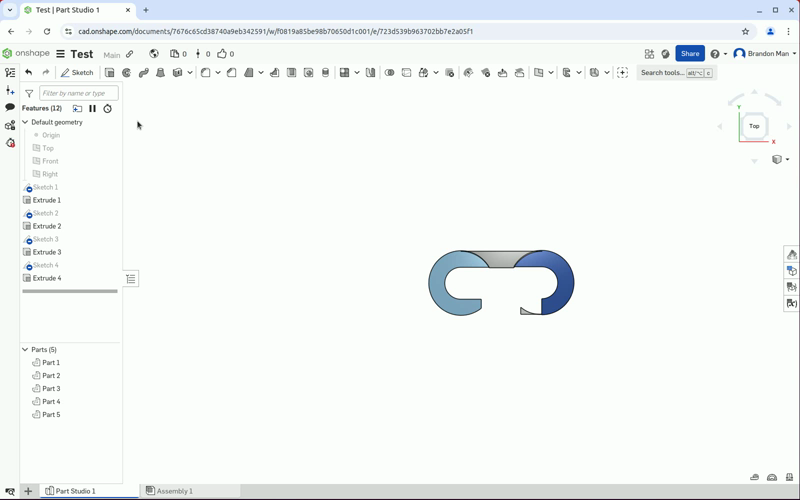
key(shift+h)
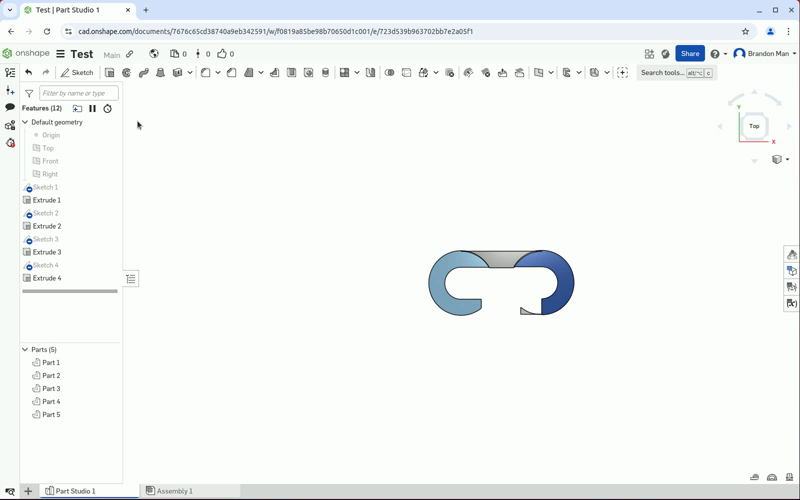
mouse_move(73, 189)
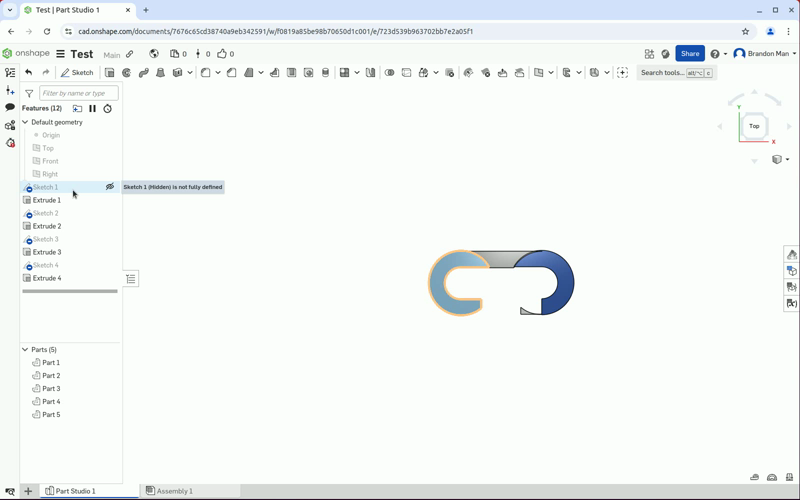
click(73, 189)
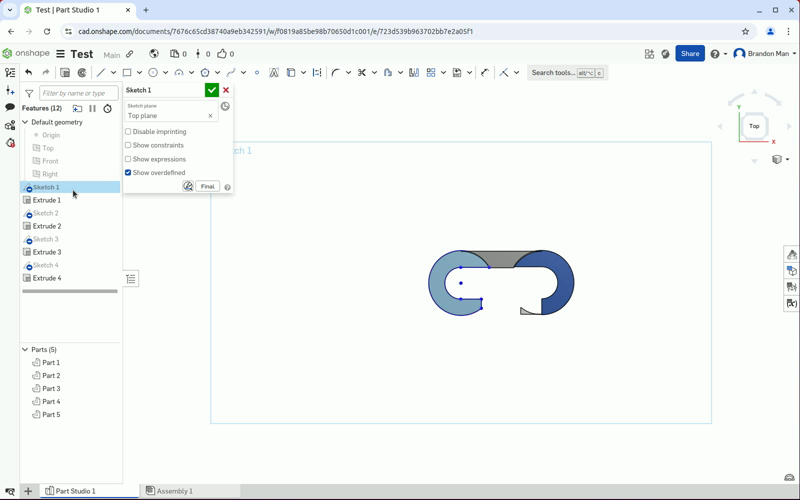
mouse_move(229, 92)
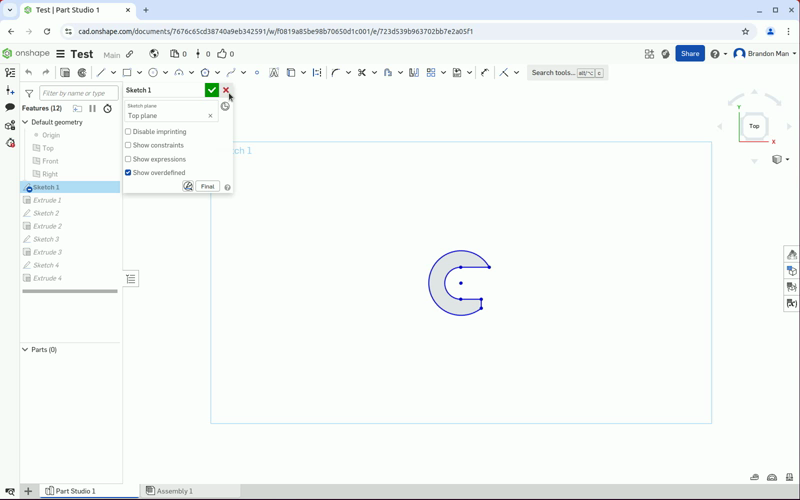
click(229, 92)
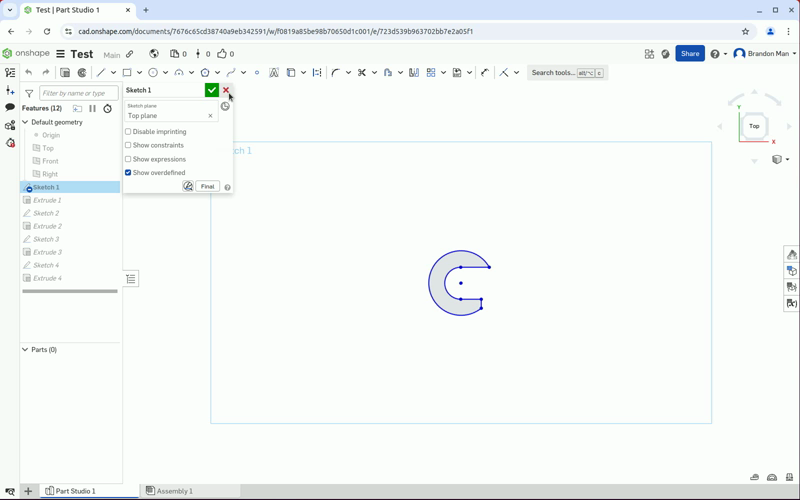
key(shift+s)
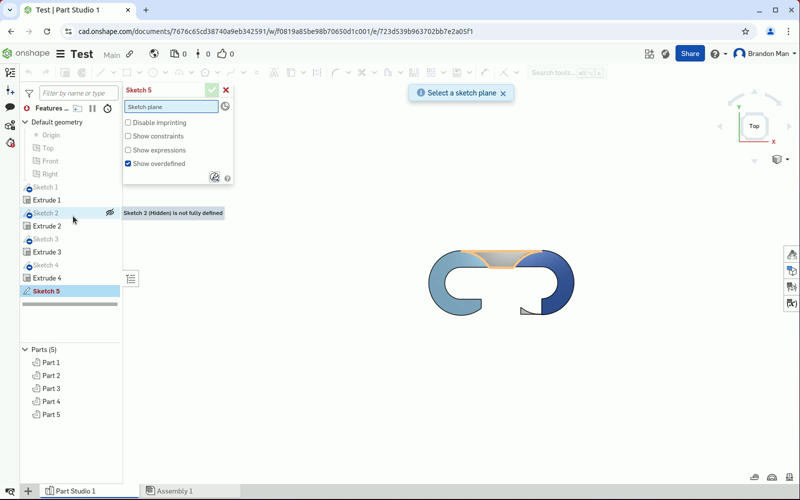
scroll(3)
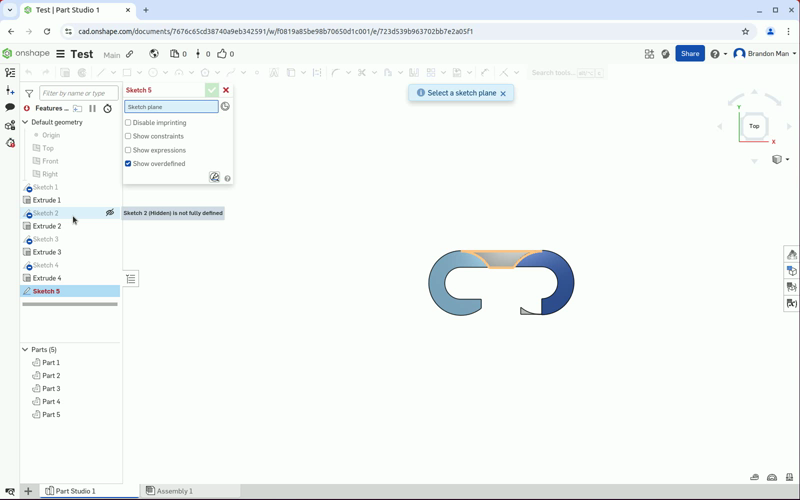
mouse_move(73, 150)
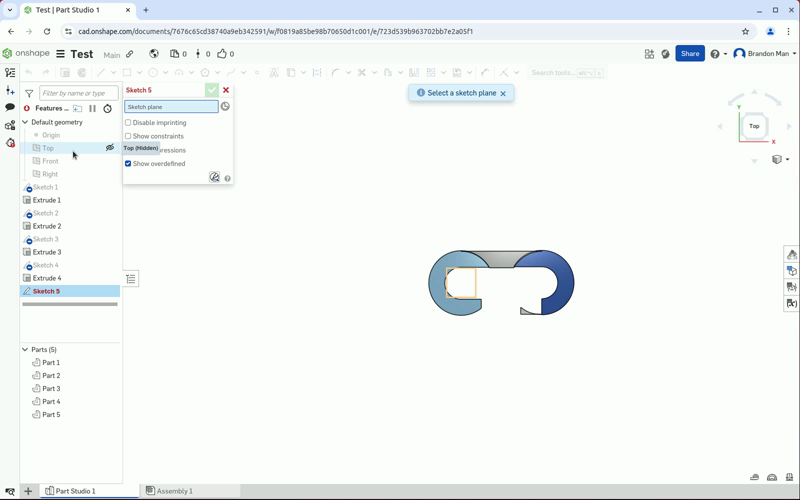
click(73, 150)
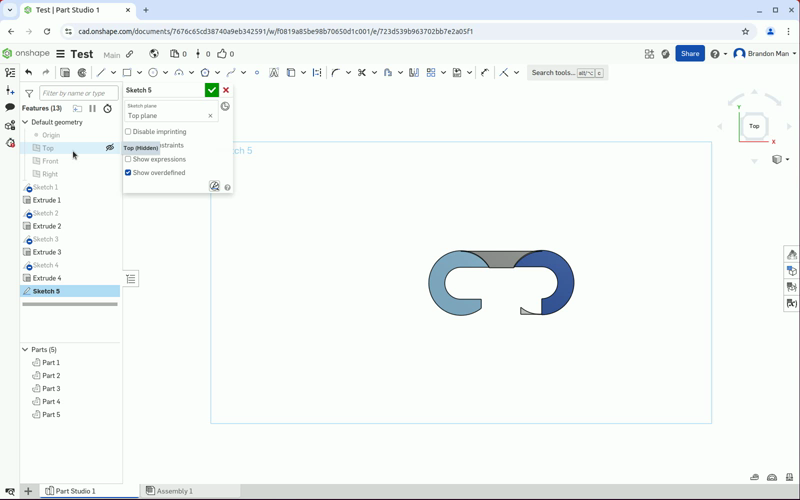
mouse_move(73, 352)
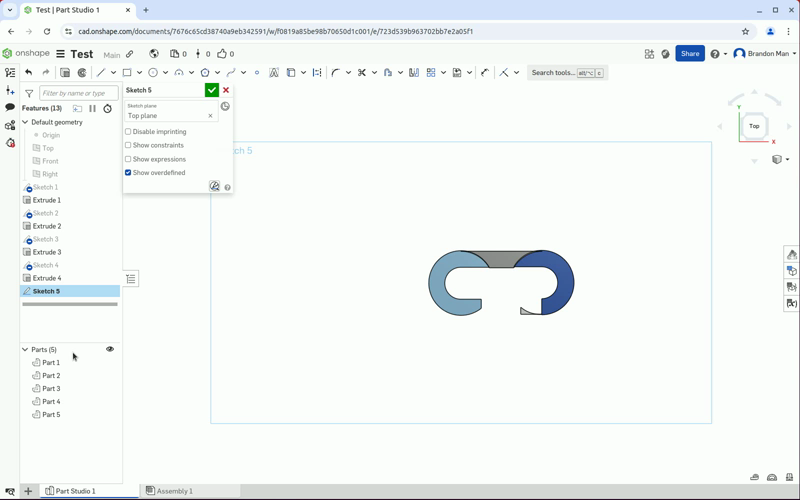
key(y)
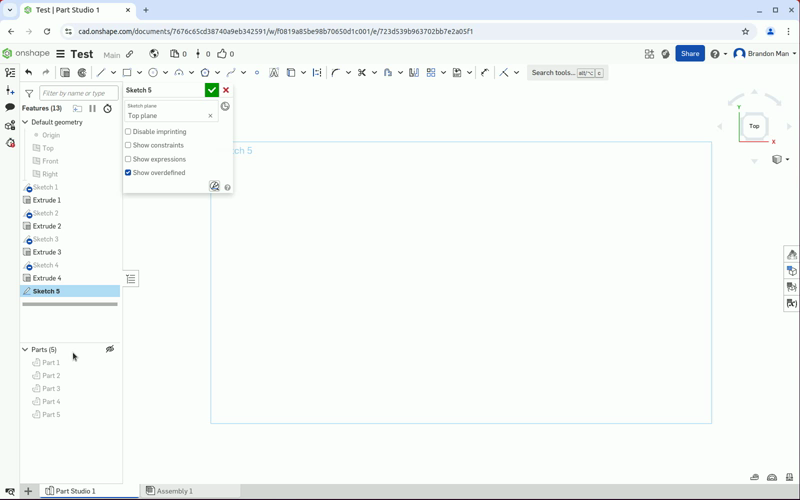
key(l)
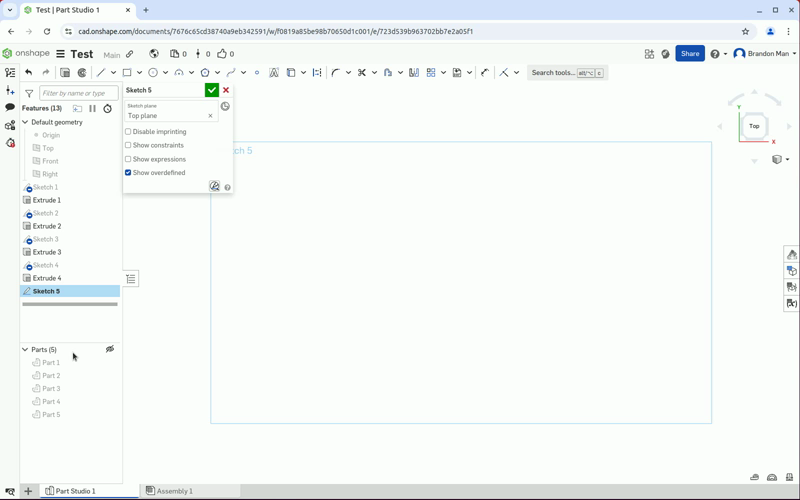
key_down(shift)
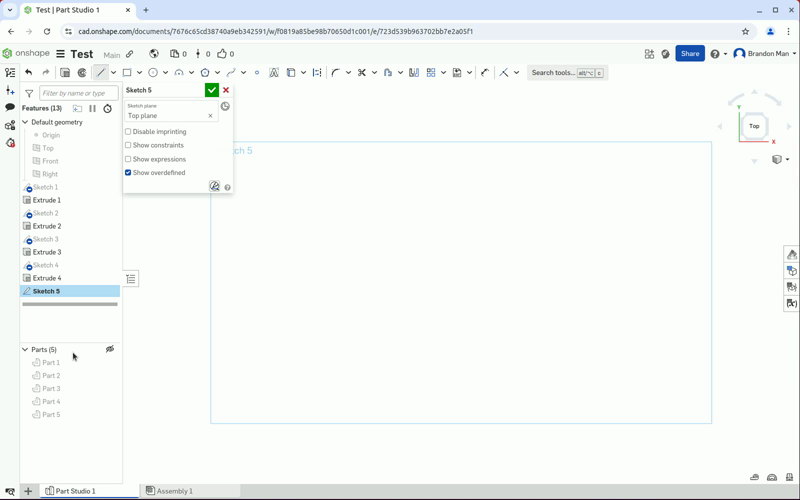
mouse_move(460, 314)
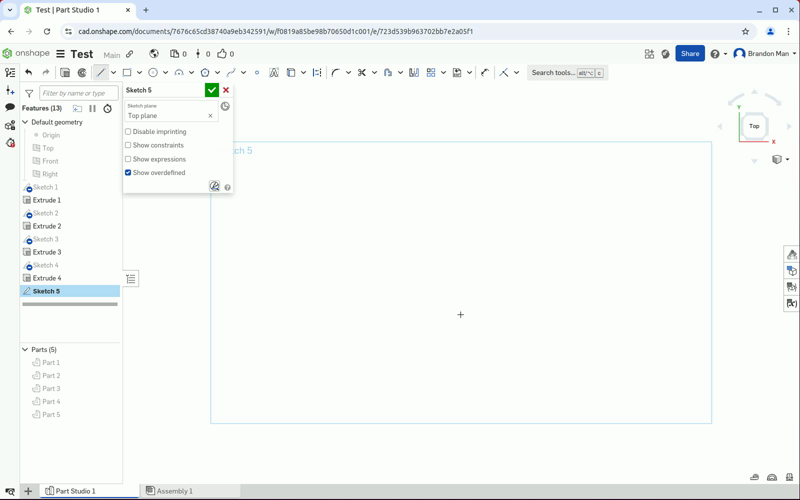
click(460, 314)
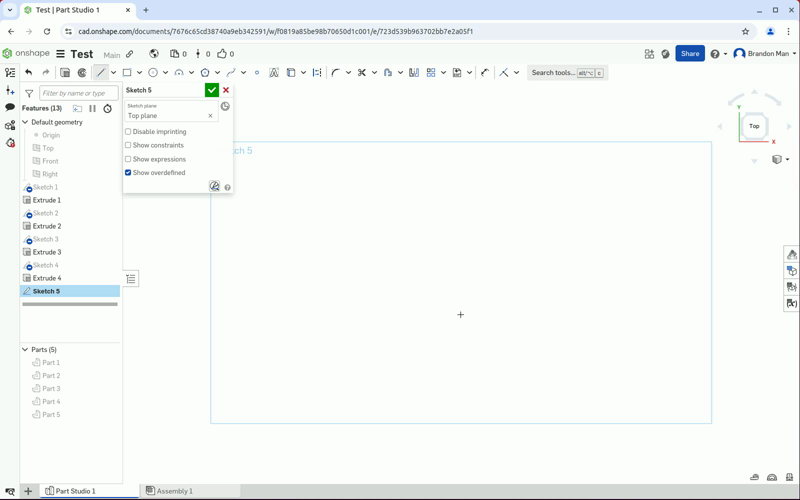
key_up(shift)
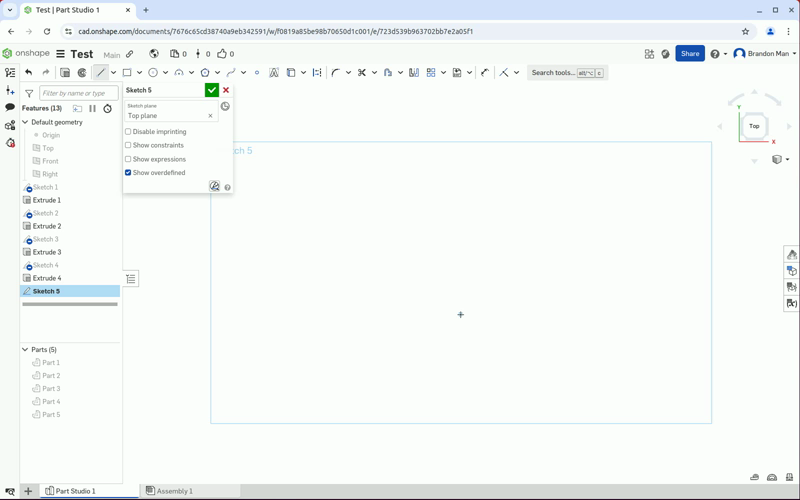
key_down(shift)
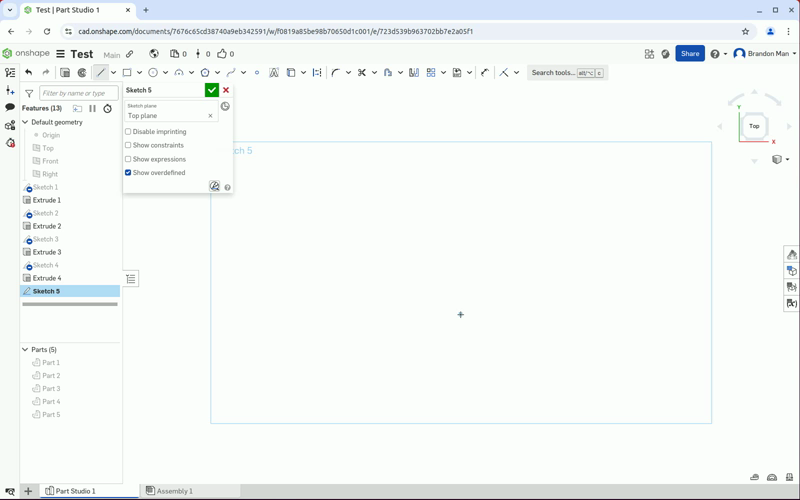
mouse_move(490, 314)
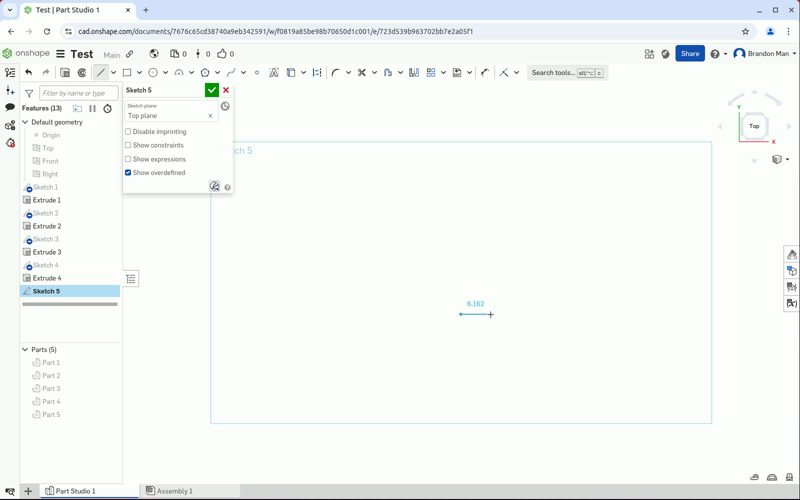
mouse_move(481, 314)
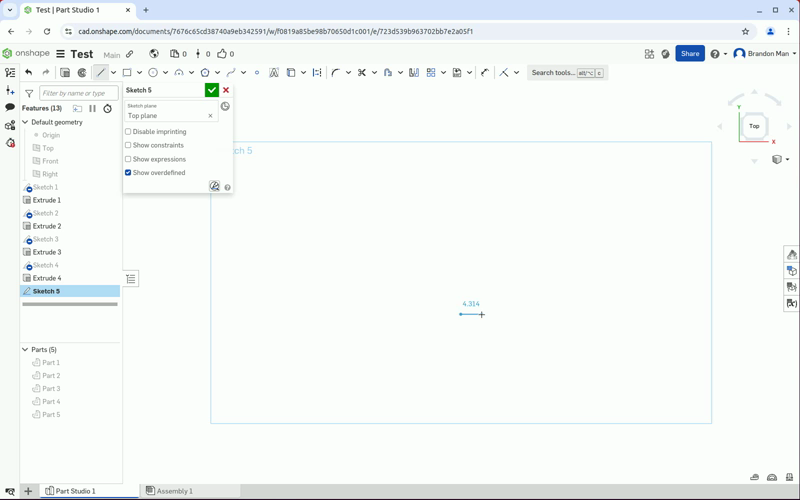
click(481, 314)
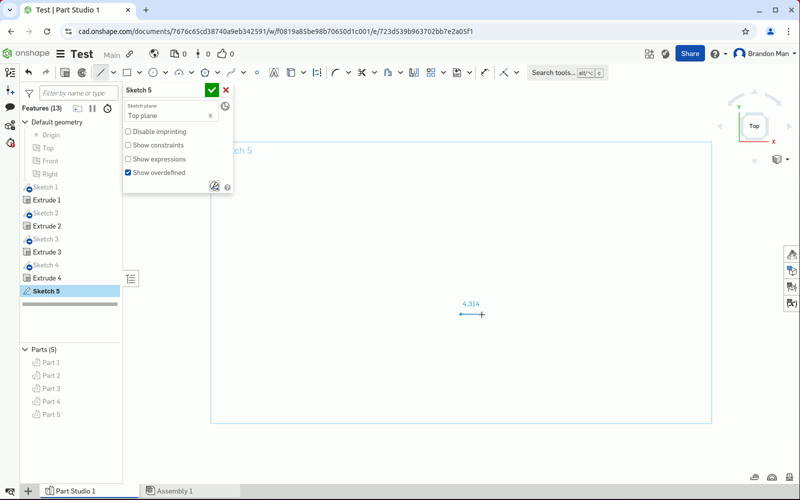
key_up(shift)
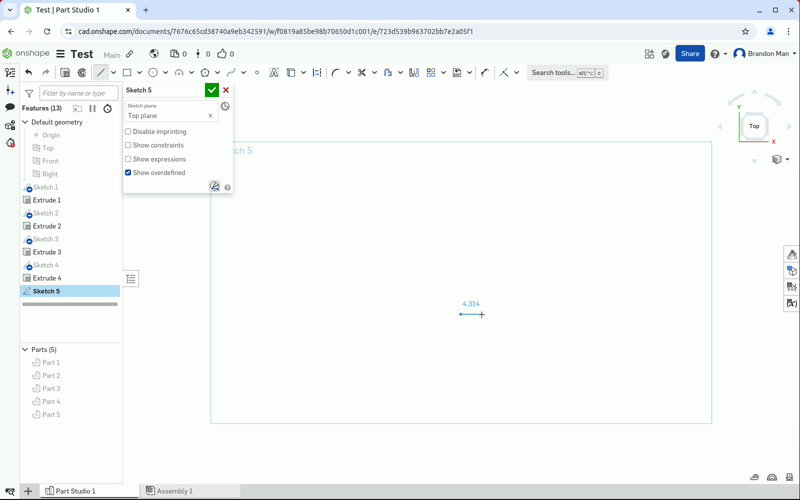
key_down(shift)
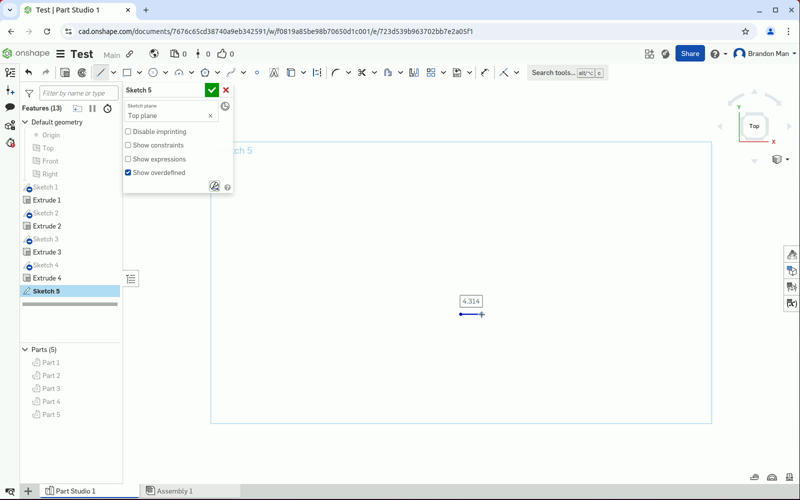
mouse_move(511, 314)
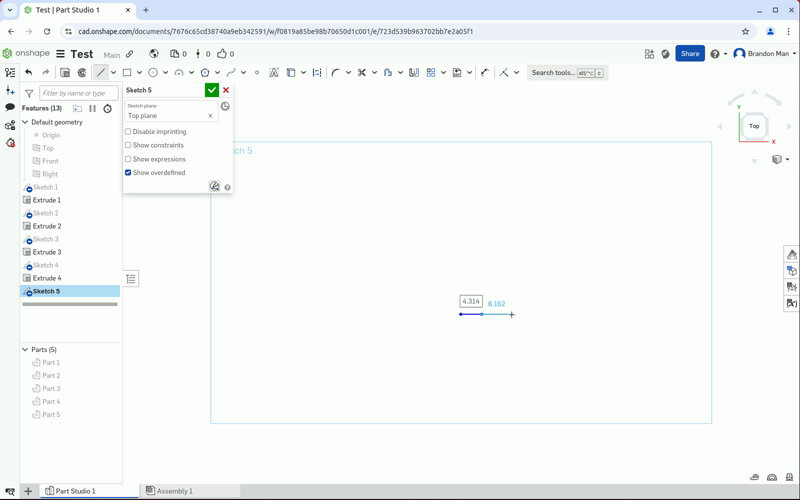
mouse_move(481, 307)
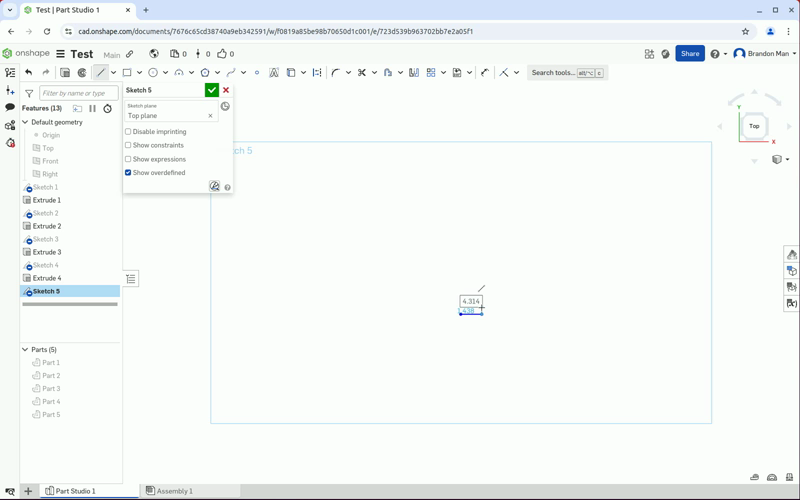
scroll(6)
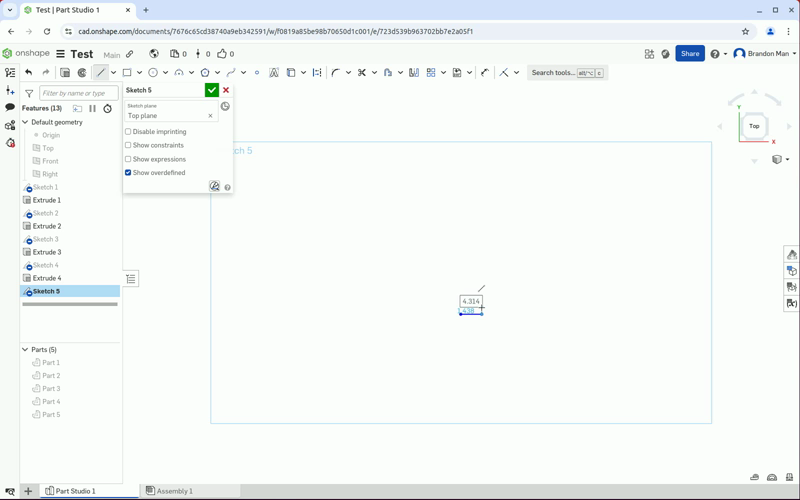
scroll(6)
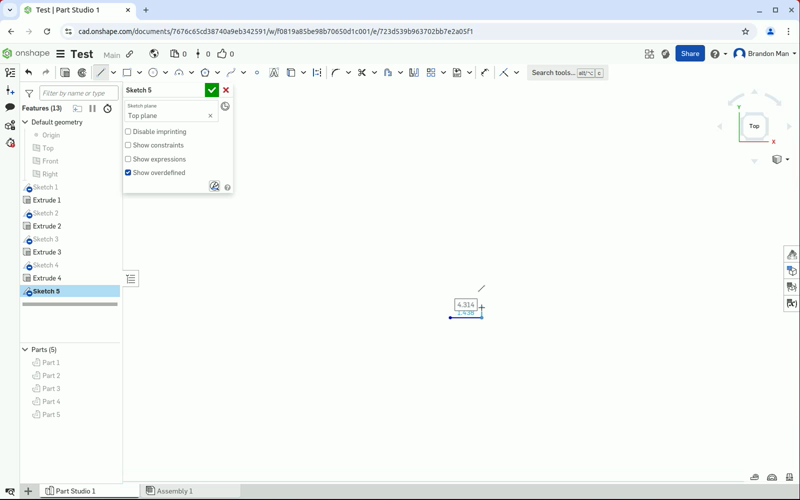
scroll(6)
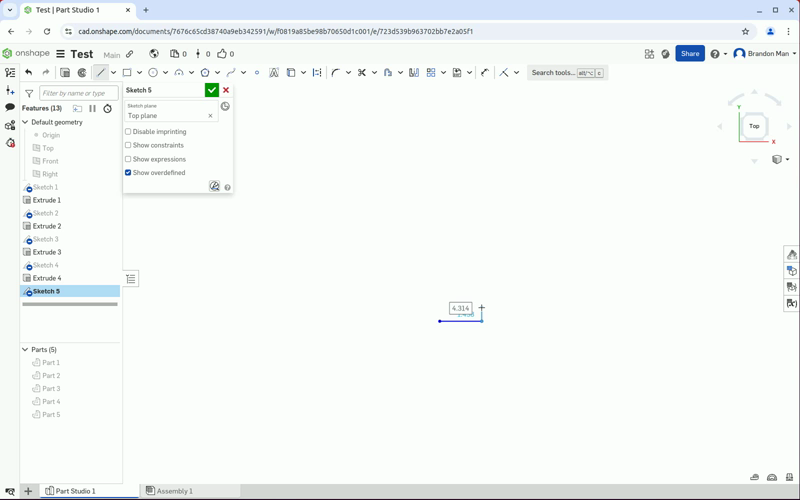
scroll(6)
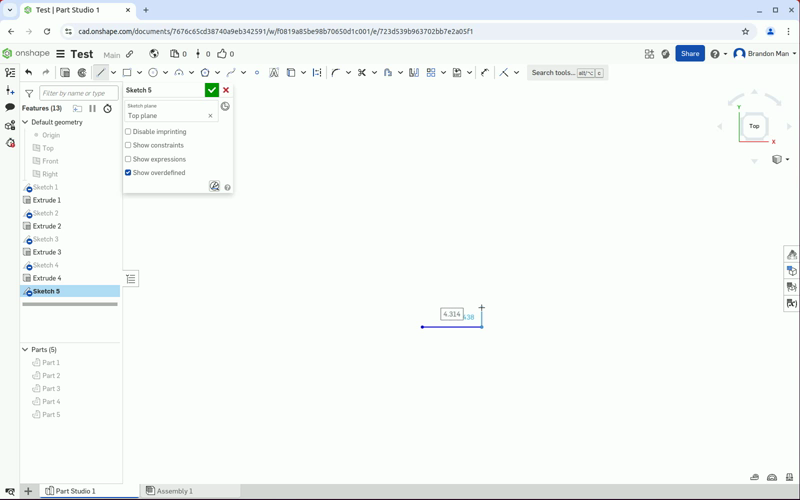
scroll(6)
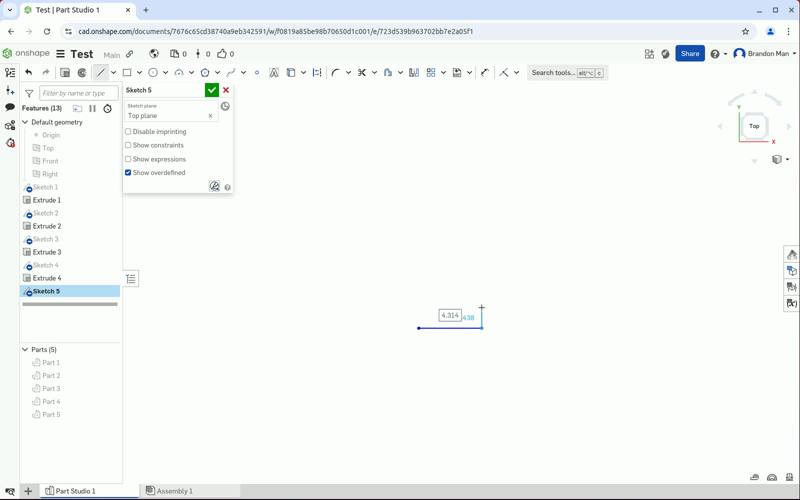
scroll(6)
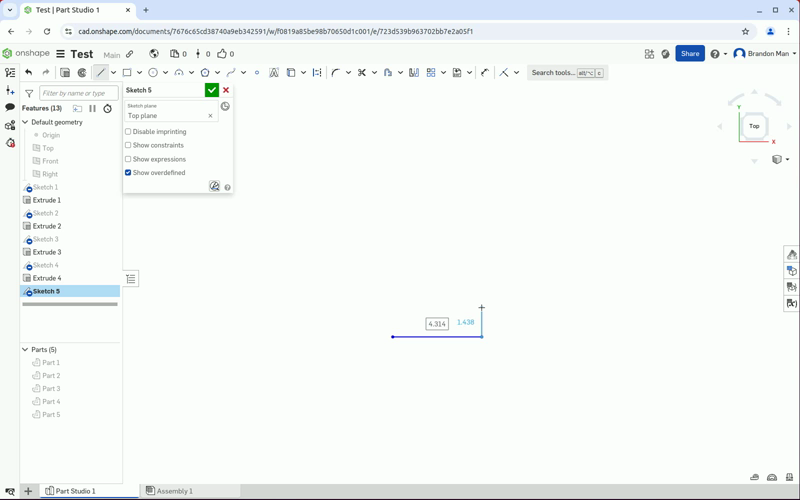
scroll(6)
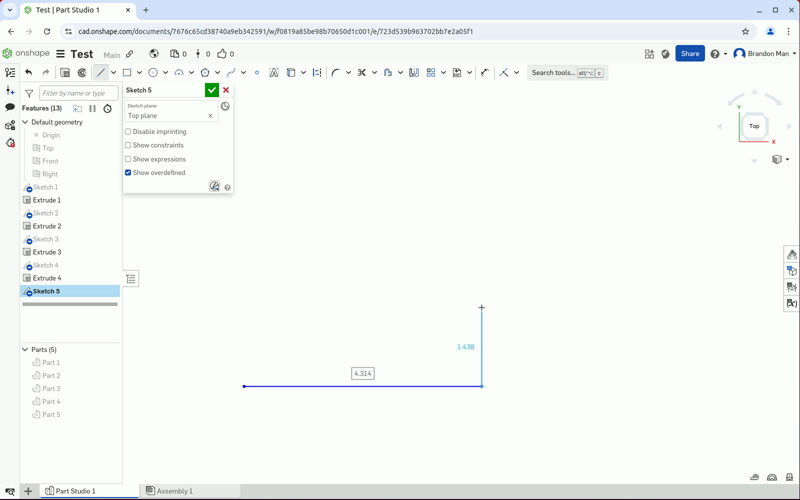
click(481, 307)
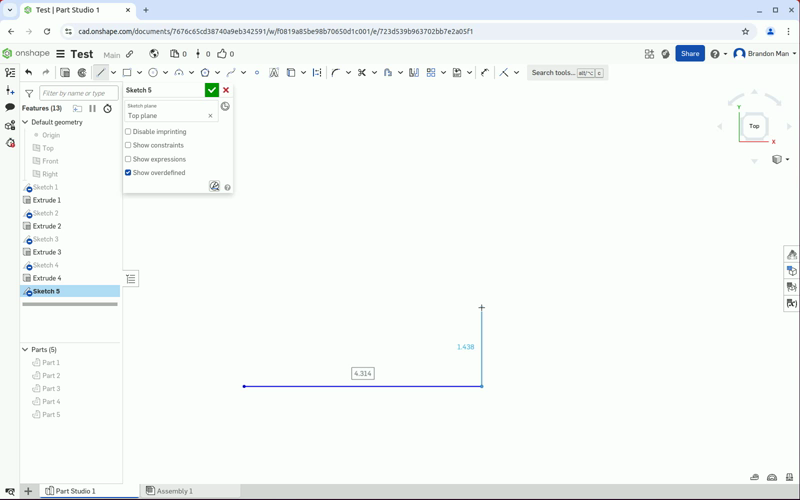
scroll(-6)
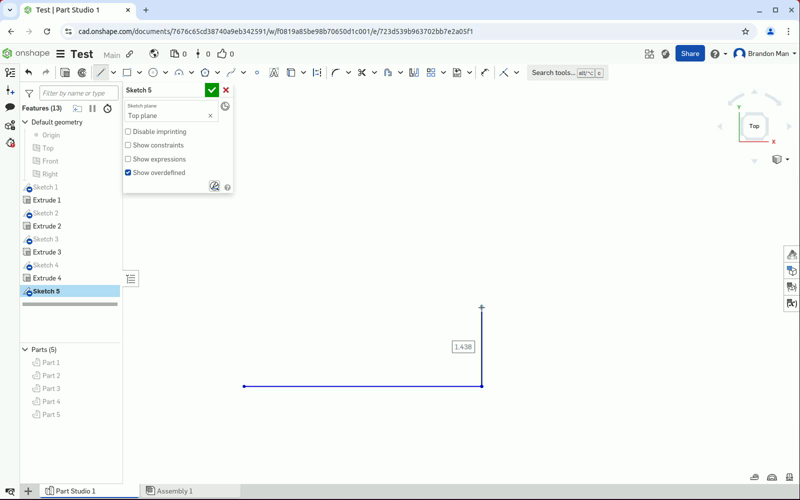
scroll(-6)
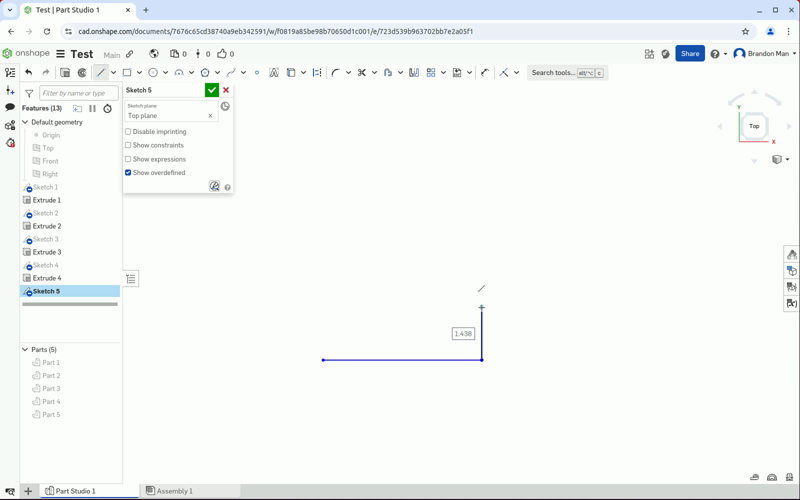
scroll(-6)
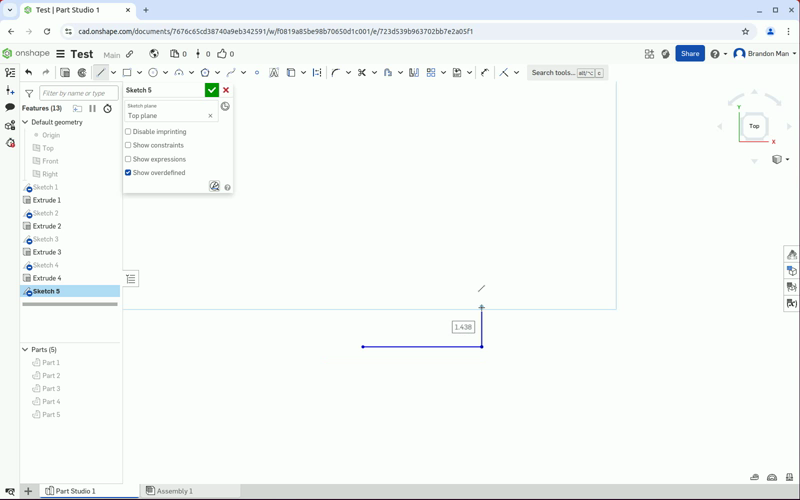
scroll(-6)
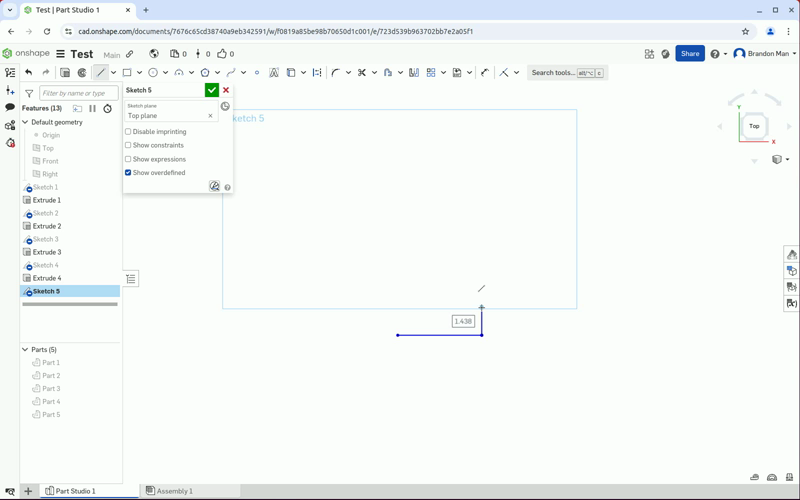
scroll(-6)
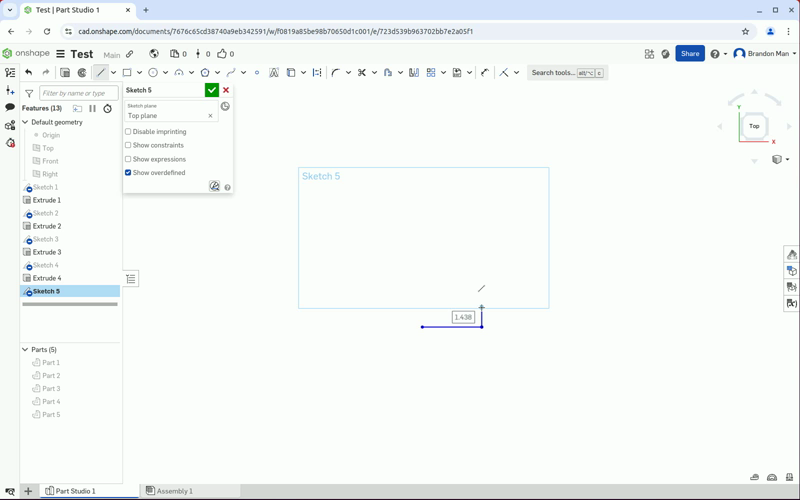
scroll(-6)
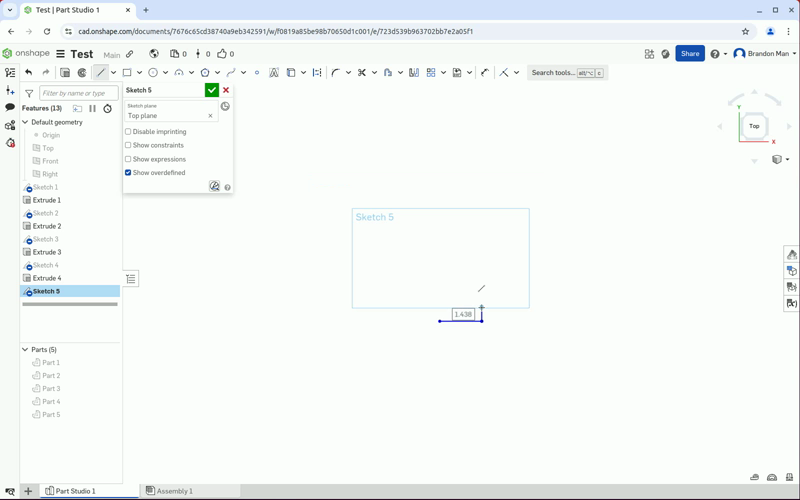
scroll(-6)
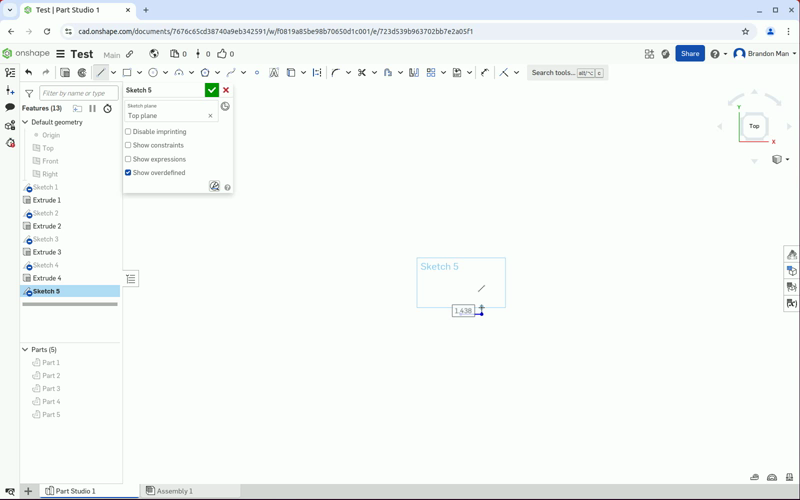
key_up(shift)
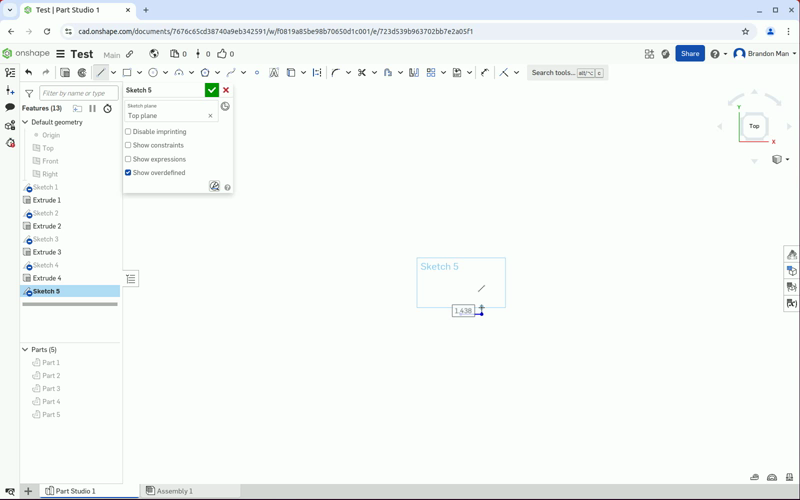
key(esc)
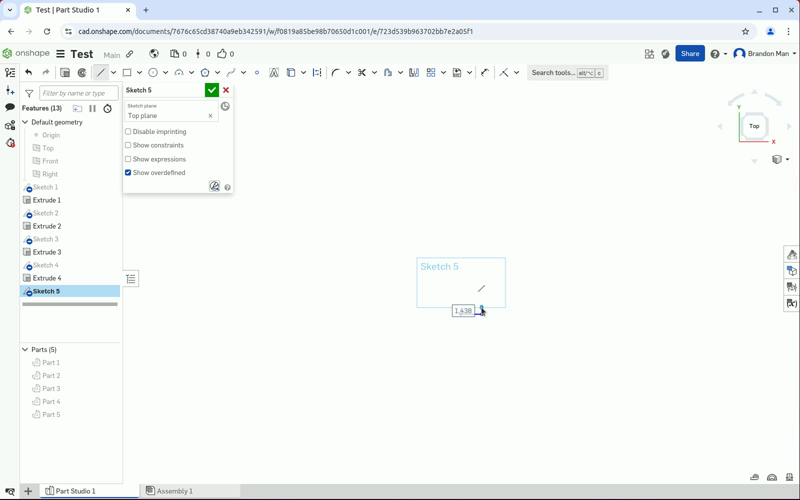
key(a)
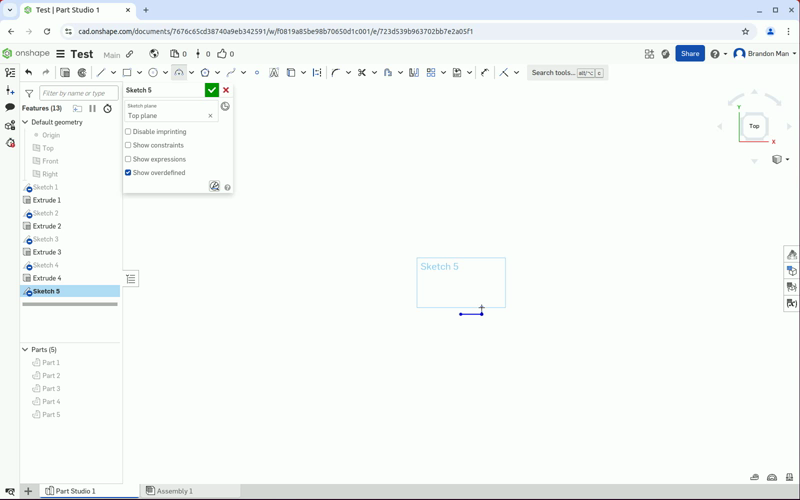
mouse_move(481, 307)
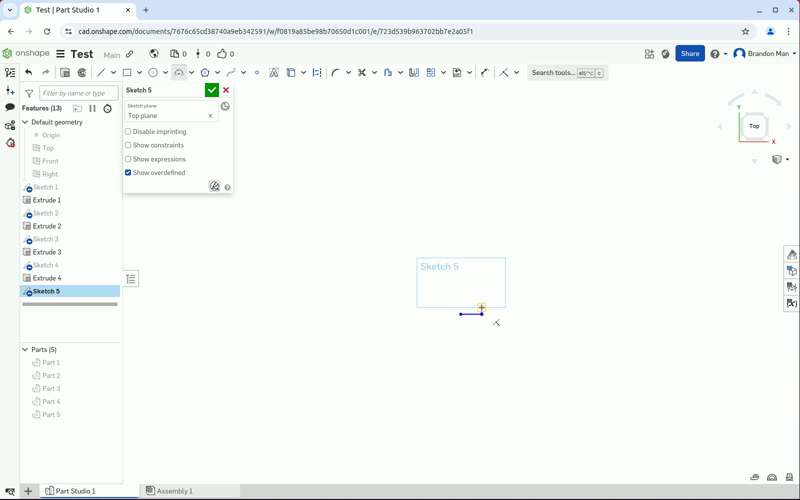
click(481, 307)
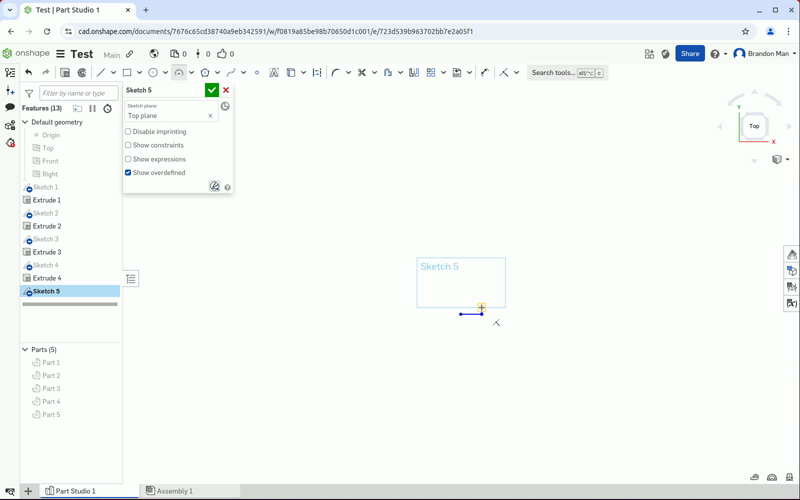
mouse_move(460, 314)
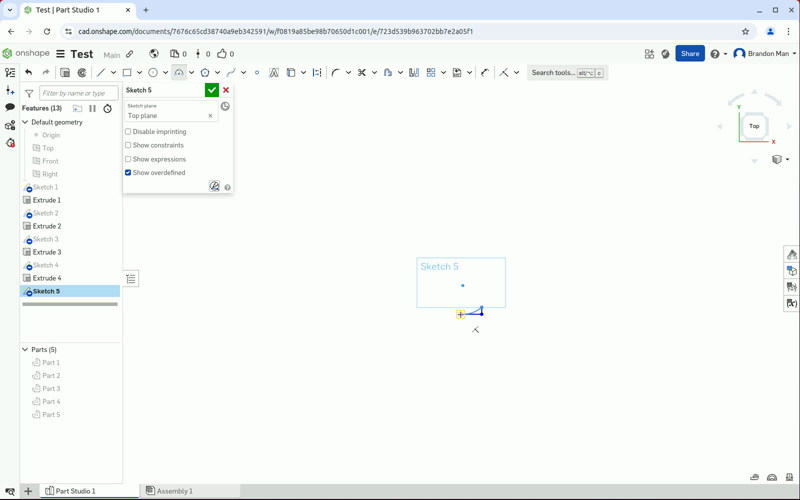
click(460, 314)
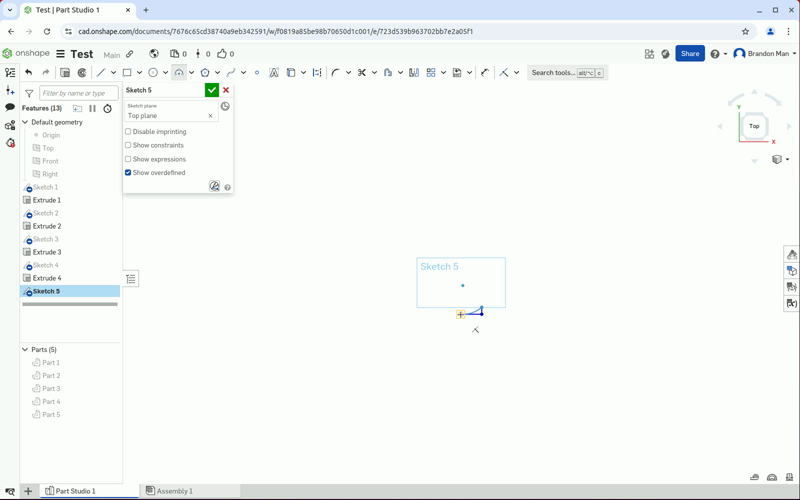
key_down(shift)
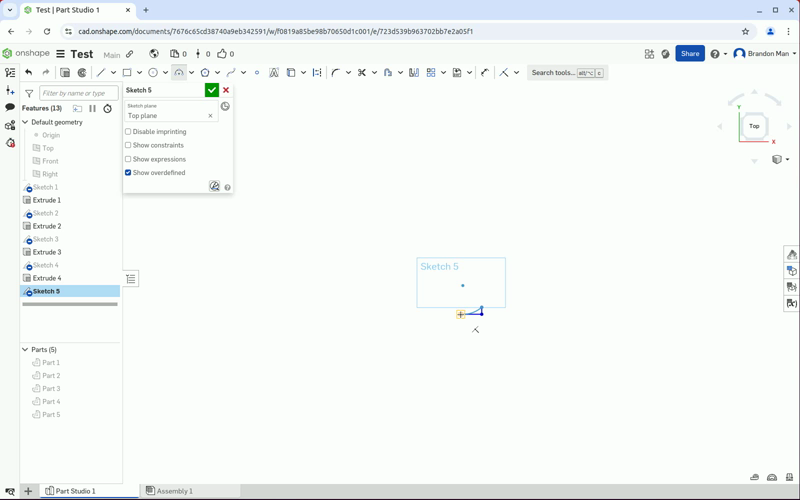
mouse_move(471, 312)
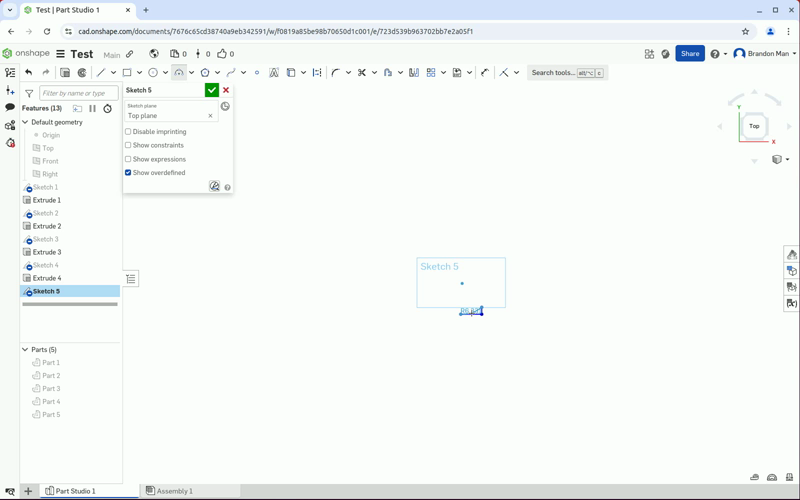
click(471, 312)
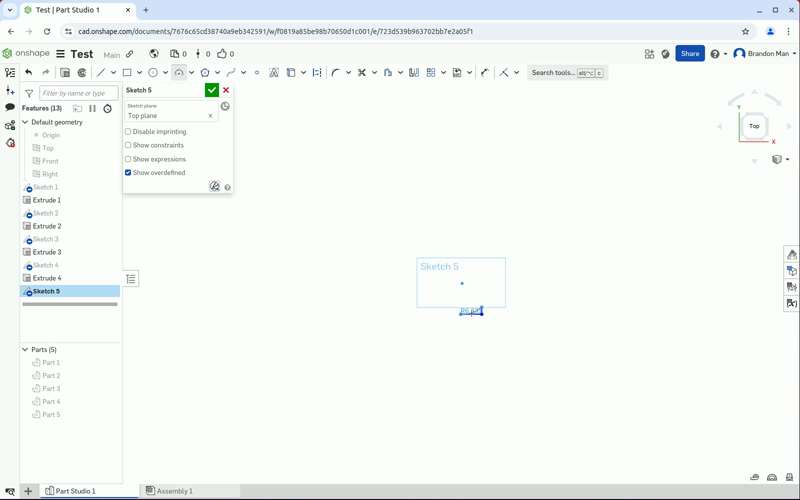
key_up(shift)
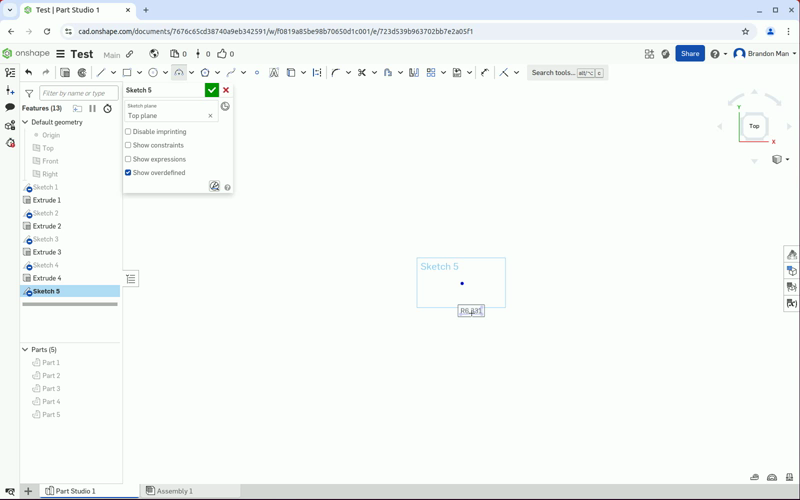
key(esc)
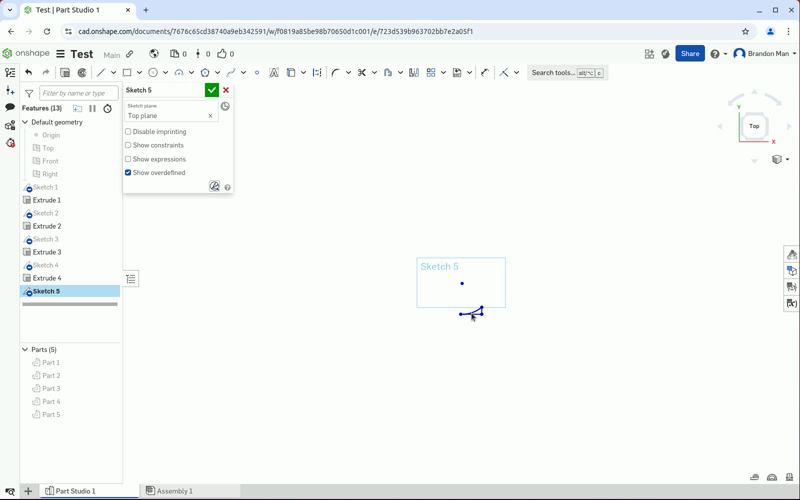
mouse_move(470, 313)
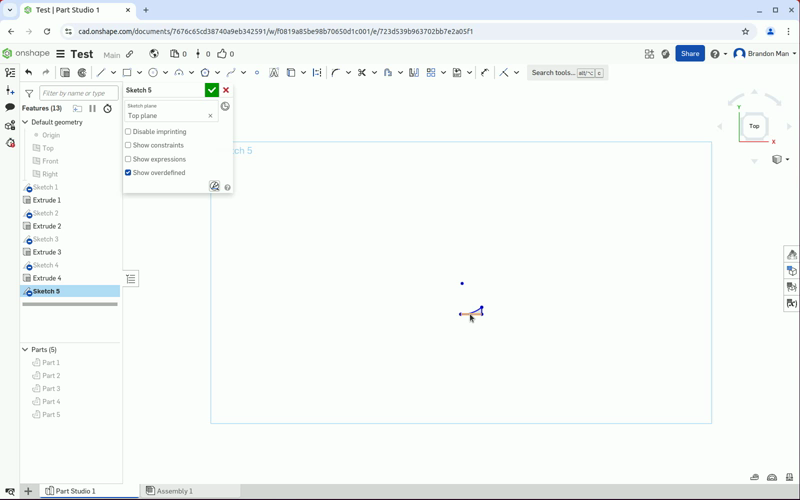
scroll(6)
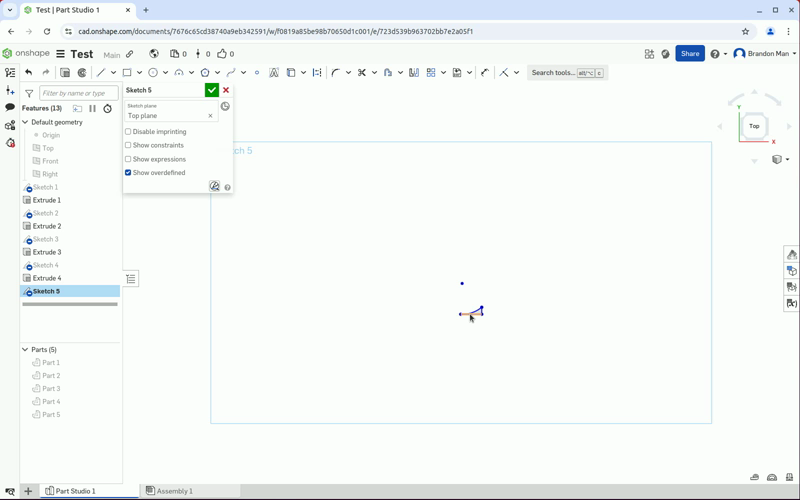
scroll(6)
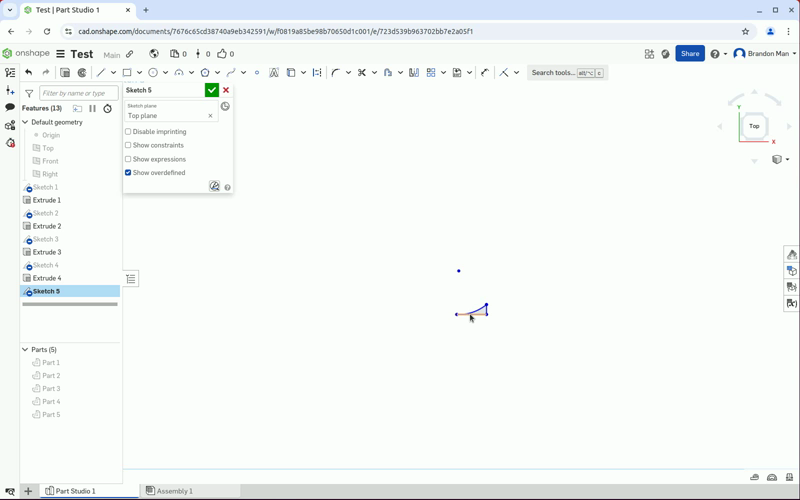
scroll(6)
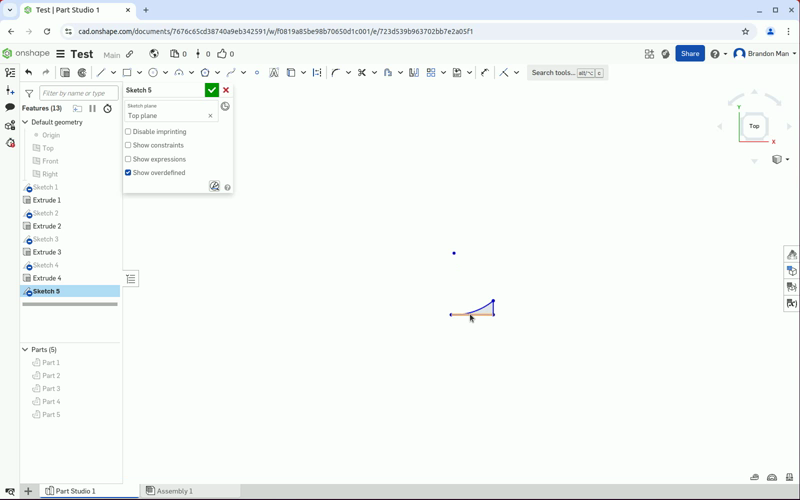
scroll(6)
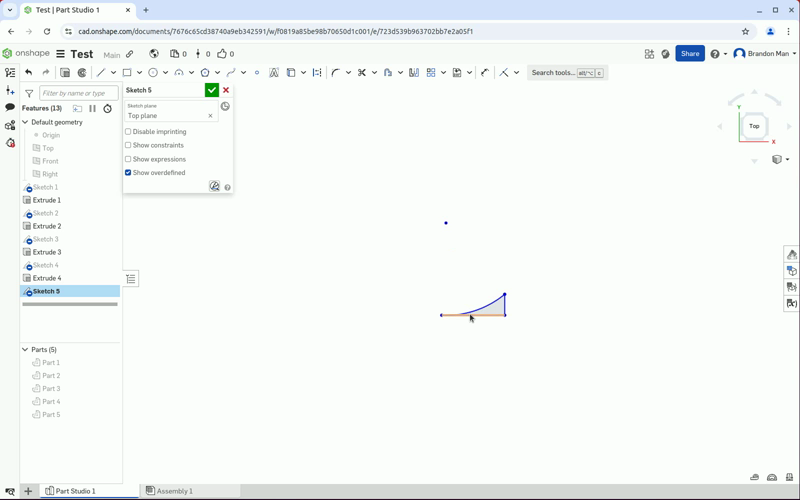
scroll(6)
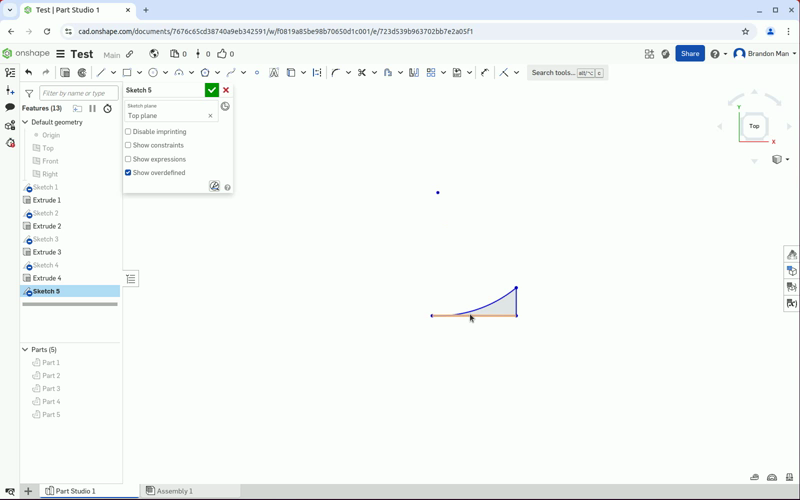
scroll(6)
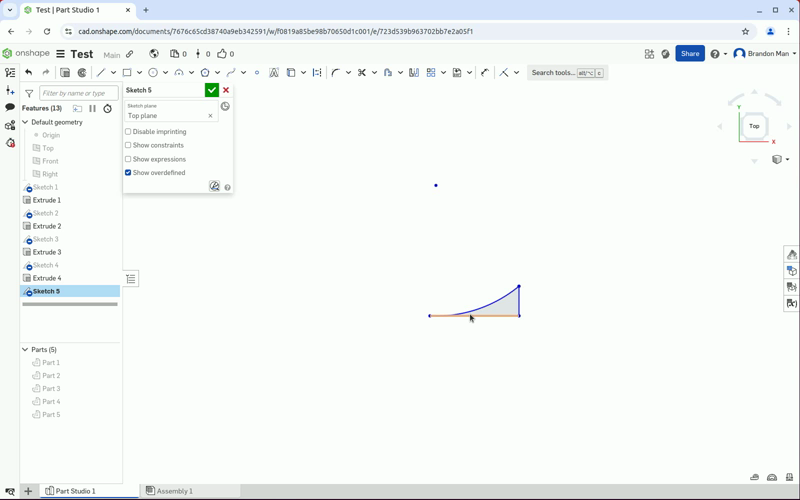
scroll(6)
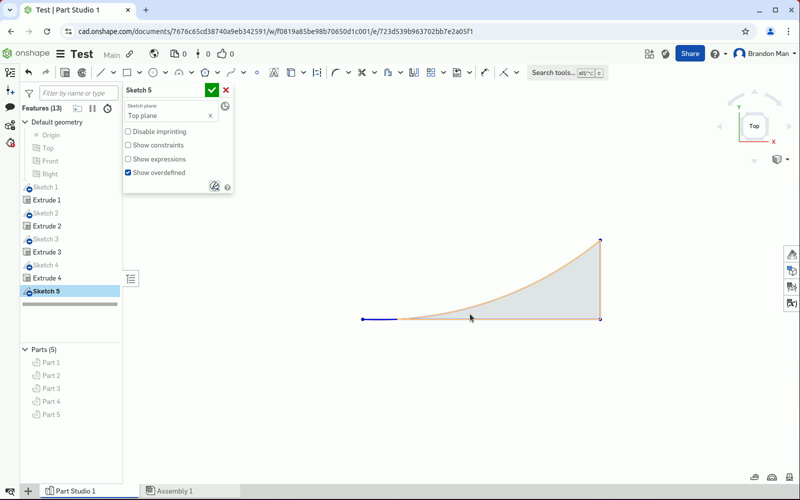
click(470, 313)
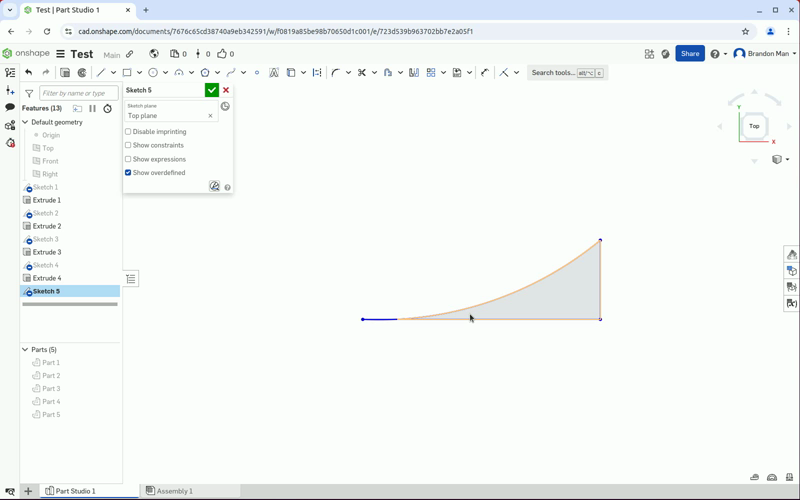
scroll(-6)
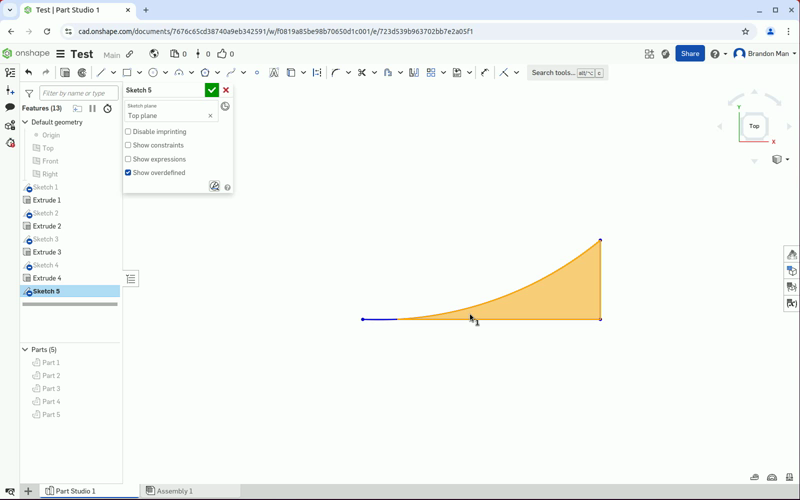
scroll(-6)
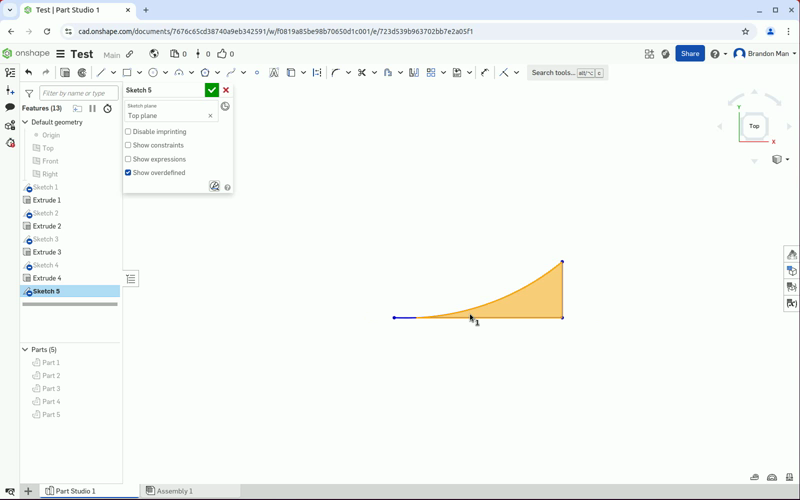
scroll(-6)
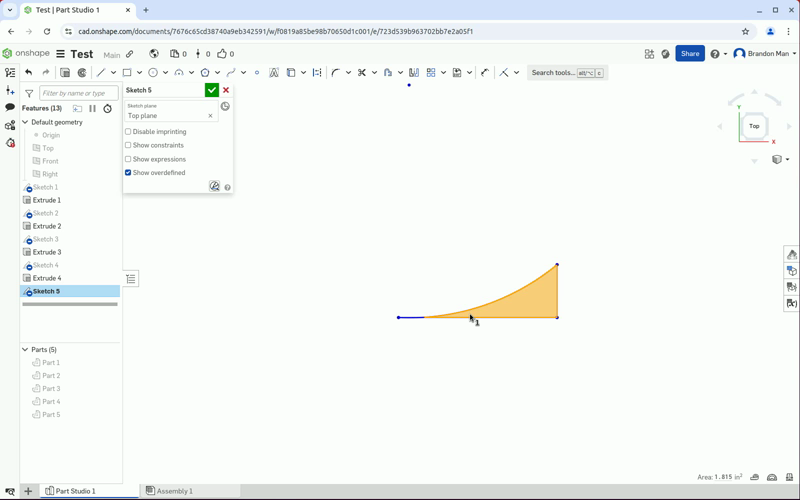
scroll(-6)
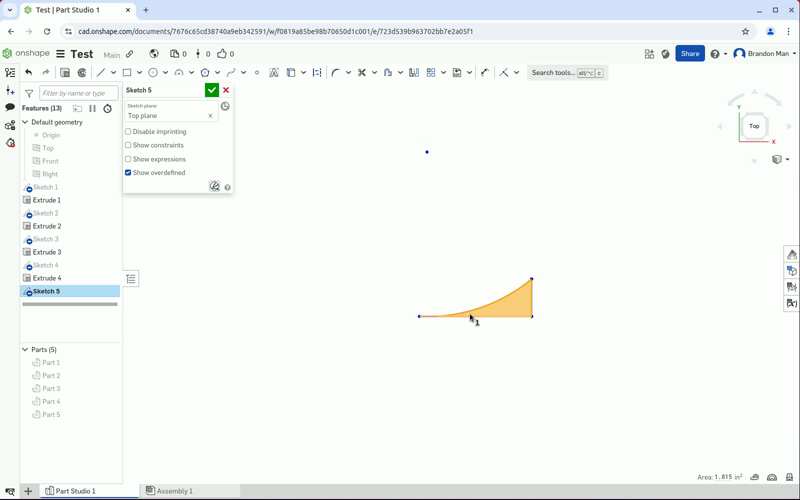
scroll(-6)
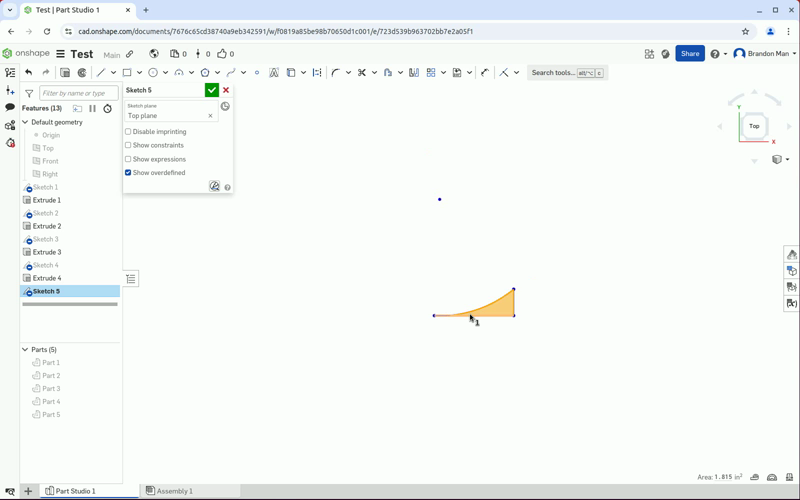
scroll(-6)
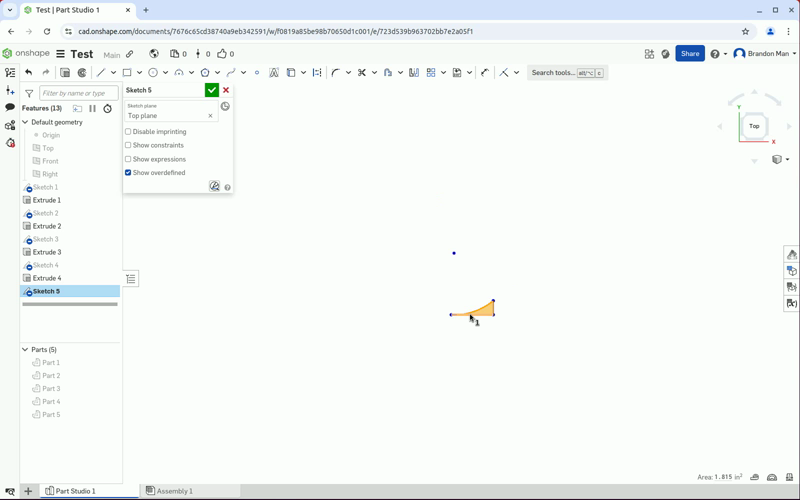
scroll(-6)
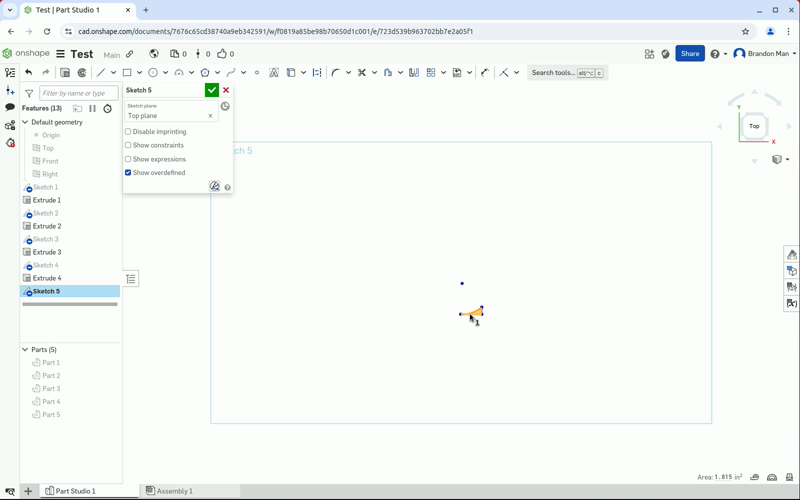
mouse_move(73, 352)
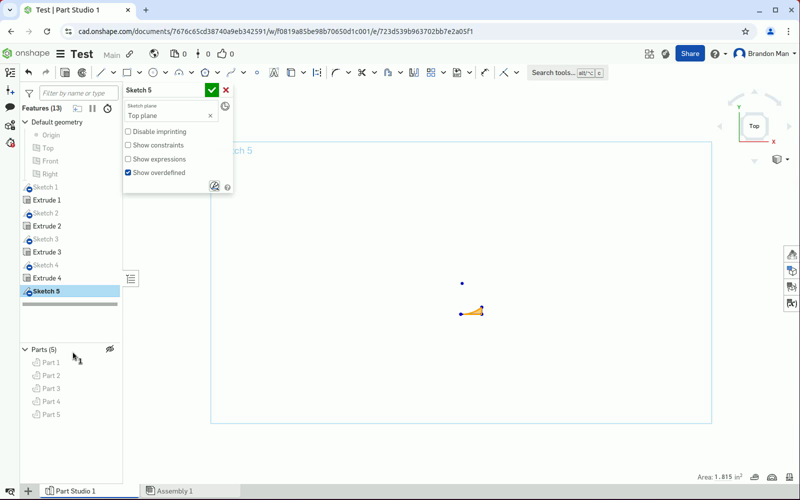
key(shift+y)
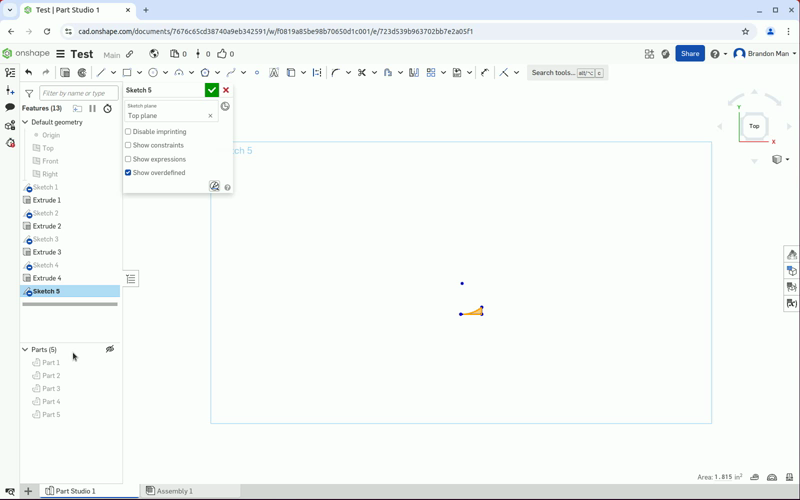
key(shift+e)
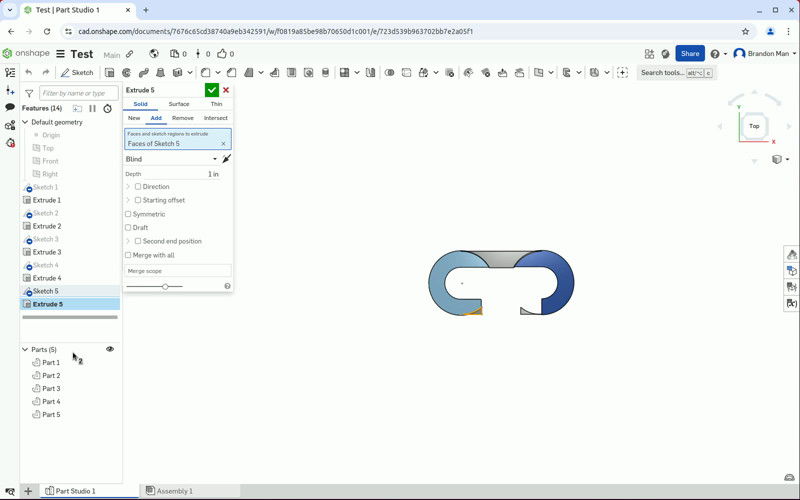
mouse_move(143, 106)
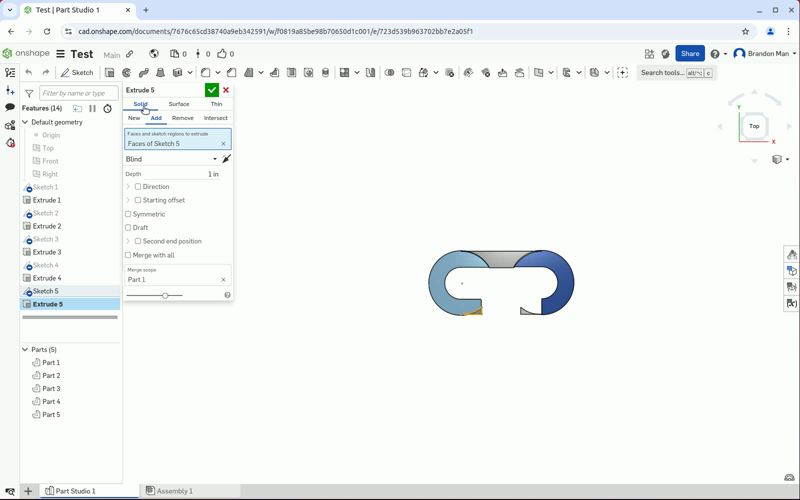
click(143, 106)
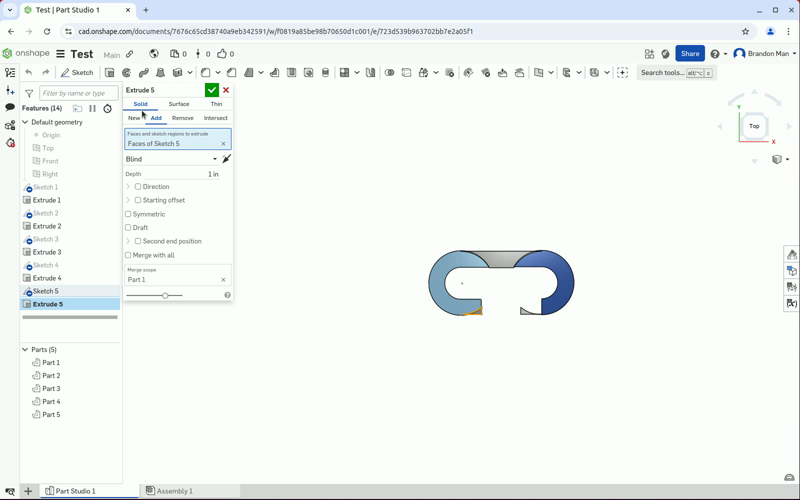
mouse_move(137, 120)
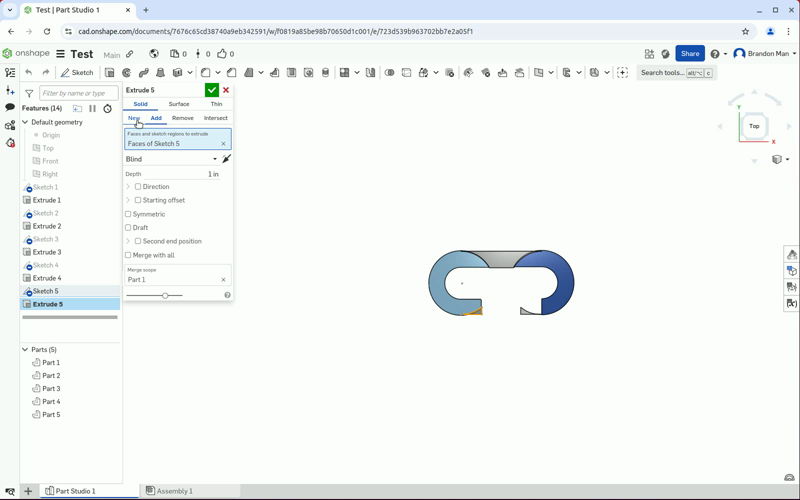
click(137, 120)
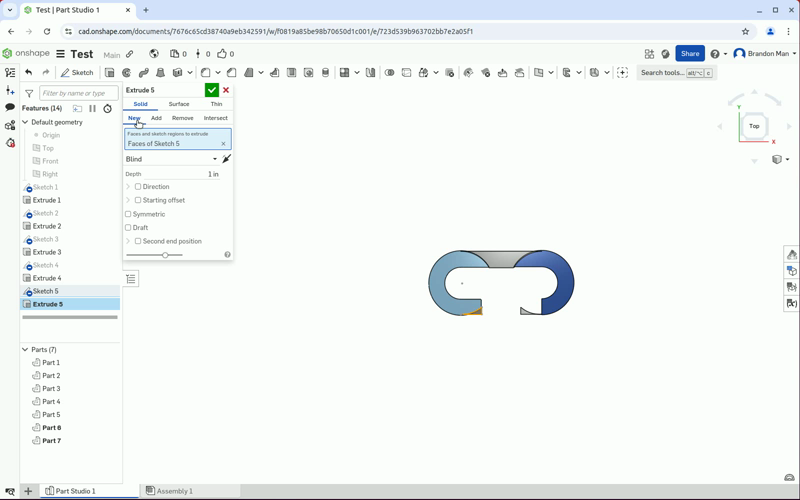
key(tab, 4)
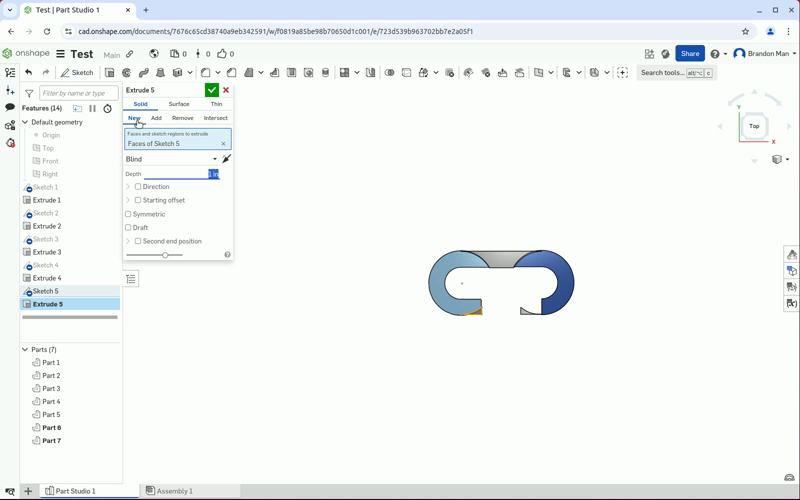
text(3.37)
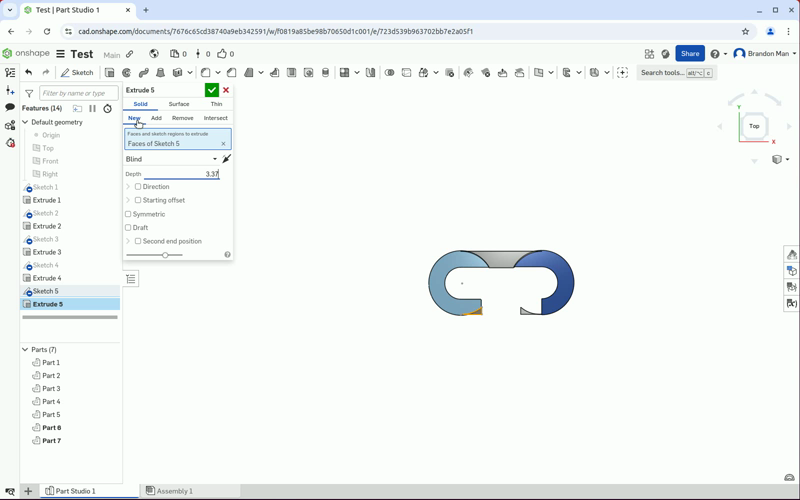
key(enter)
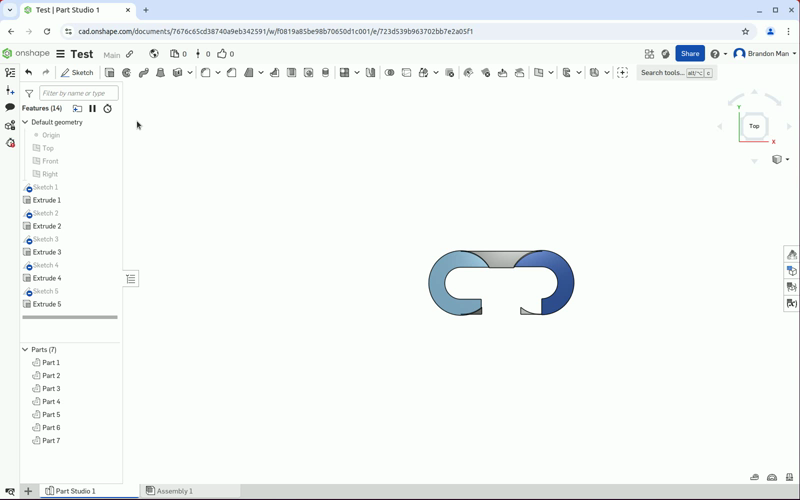
key(shift+h)
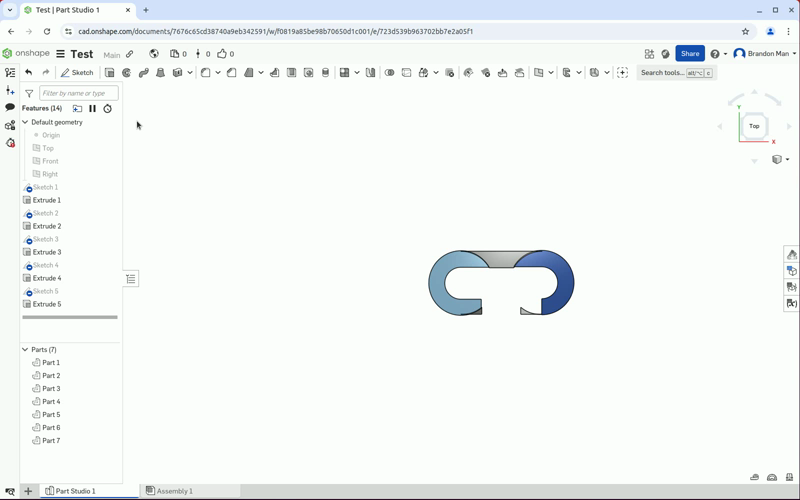
key(shift+h)
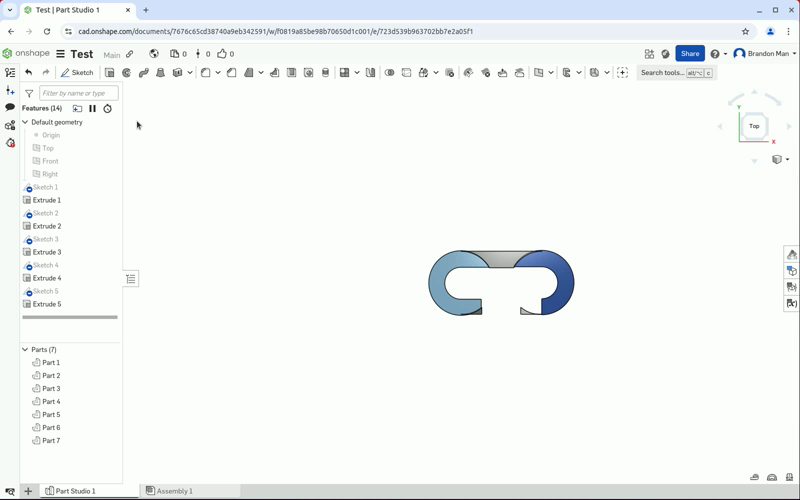
mouse_move(73, 189)
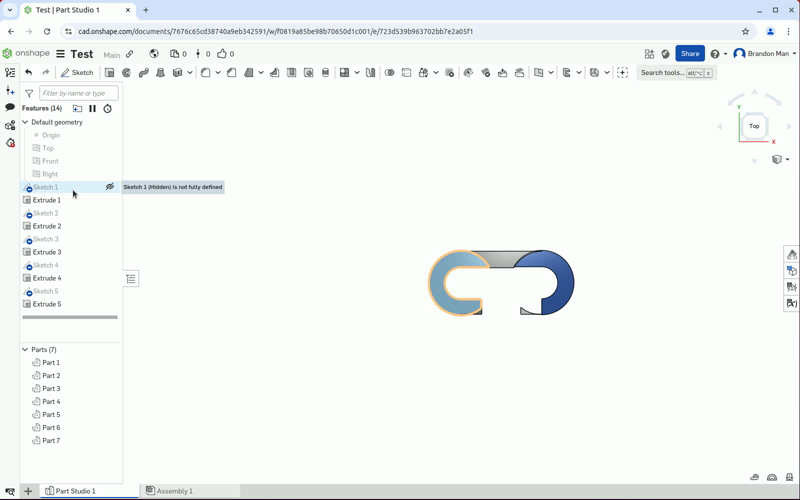
click(73, 189)
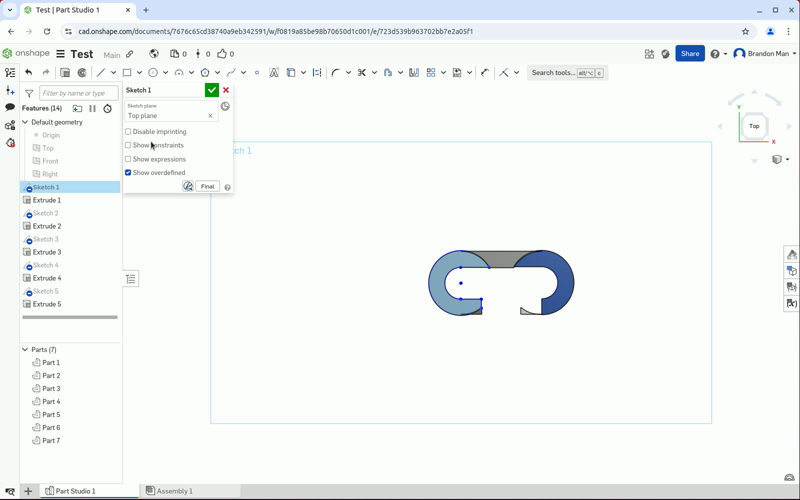
mouse_move(229, 92)
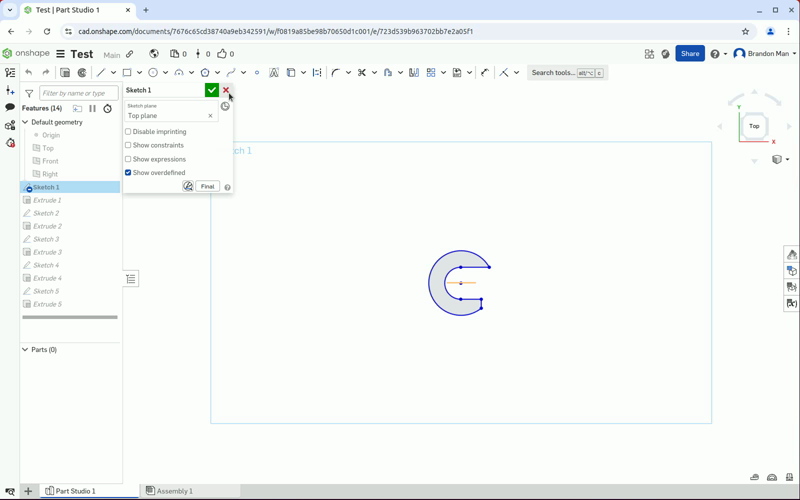
click(229, 92)
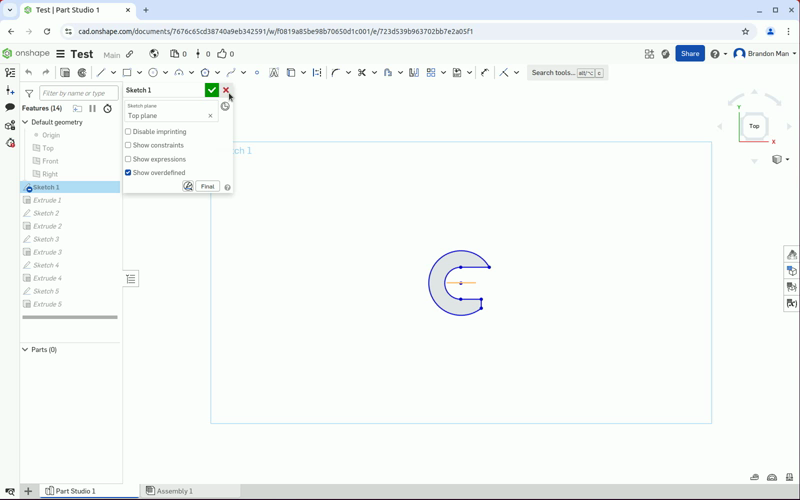
key(shift+s)
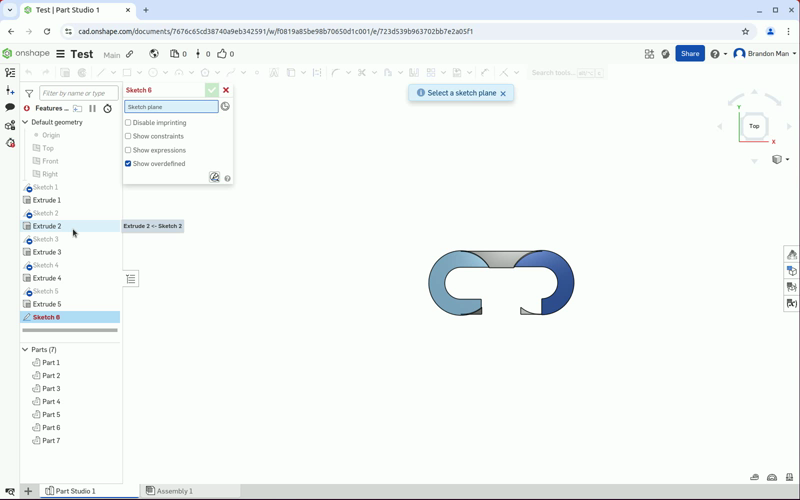
scroll(3)
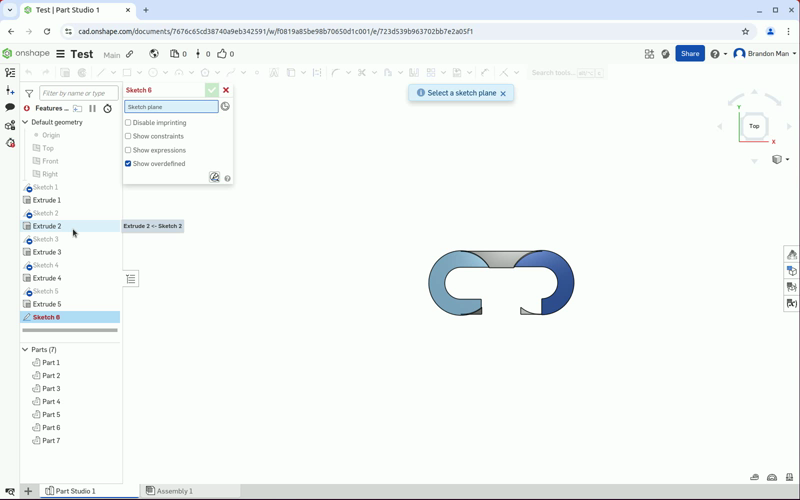
mouse_move(73, 150)
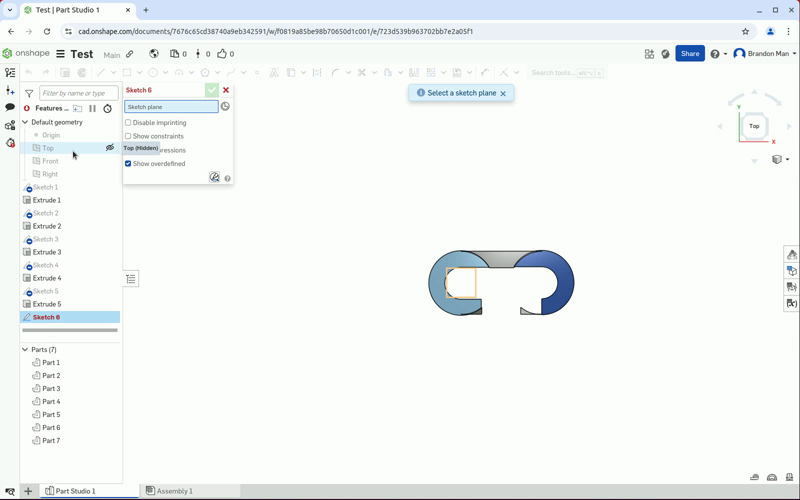
click(73, 150)
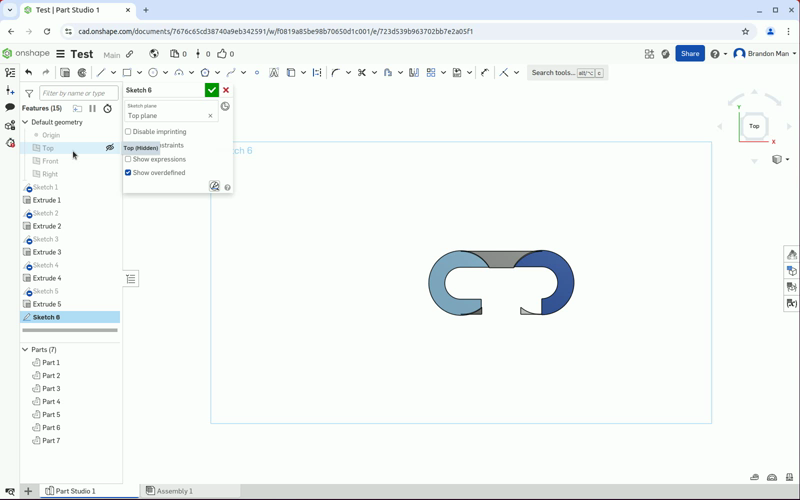
mouse_move(73, 352)
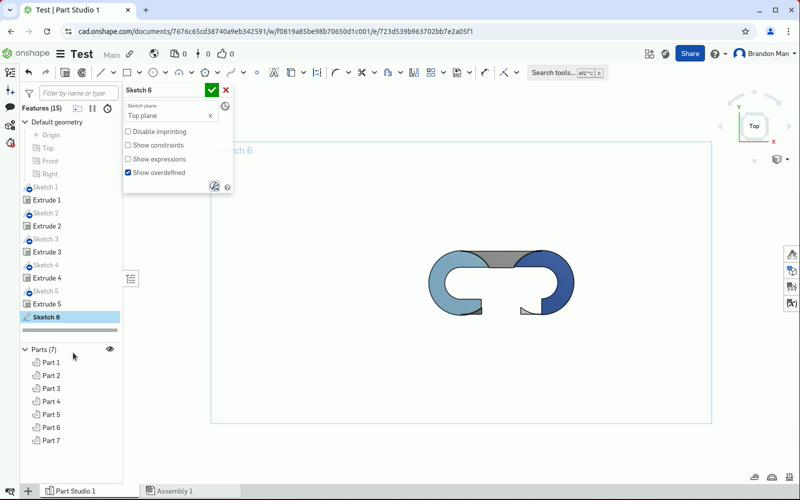
key(y)
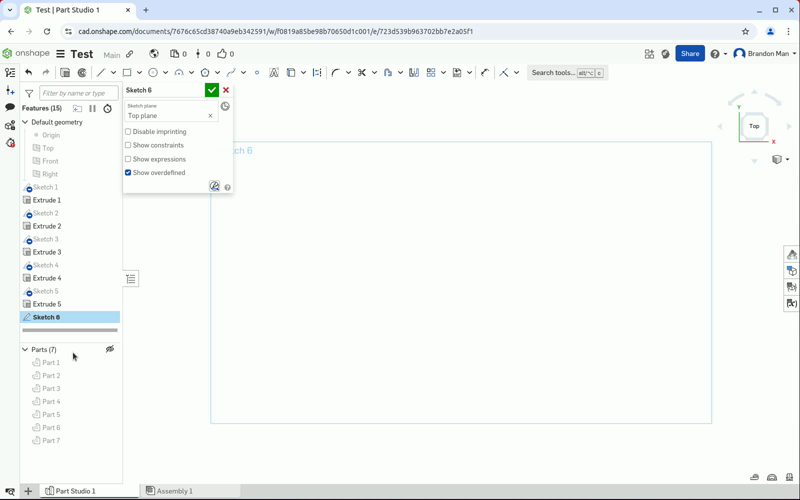
key(a)
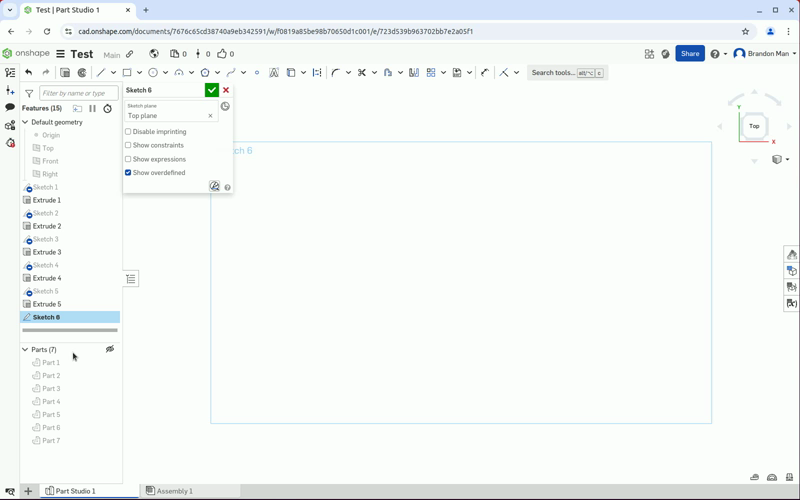
key_down(shift)
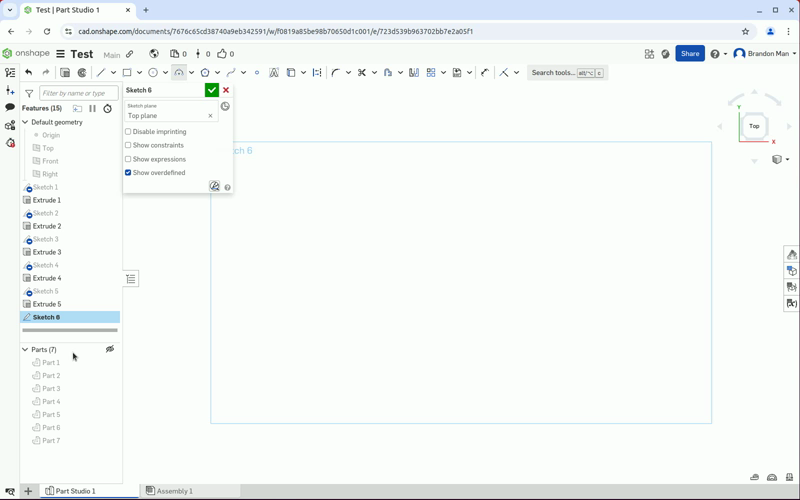
mouse_move(520, 307)
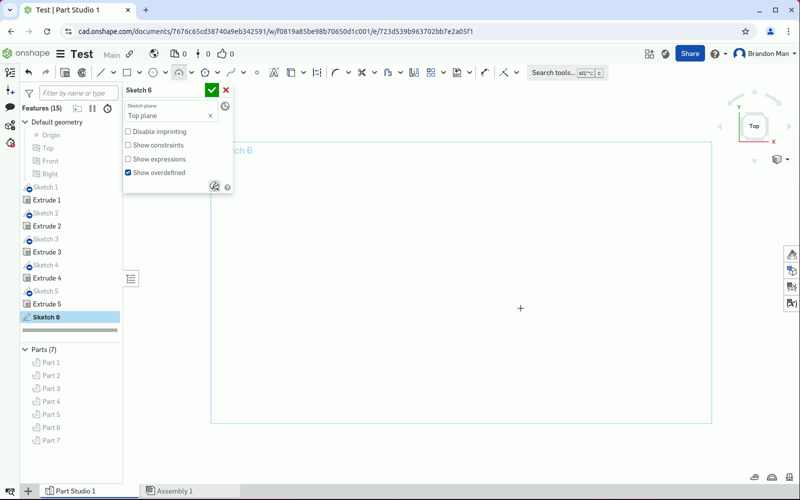
click(520, 307)
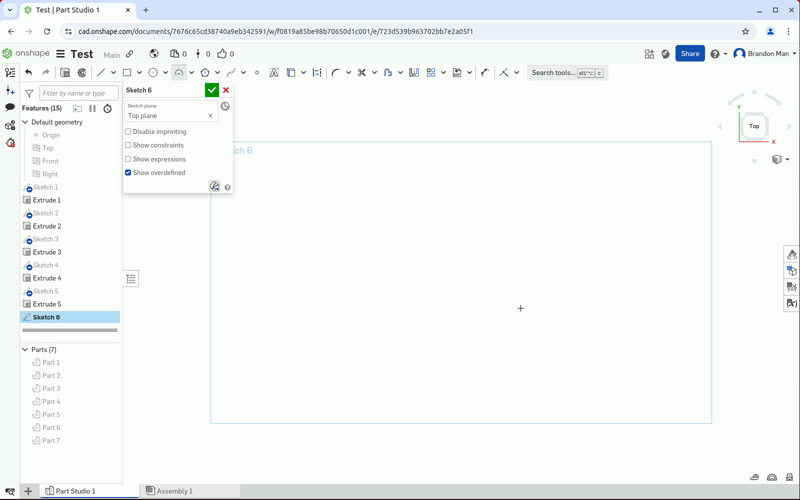
key_up(shift)
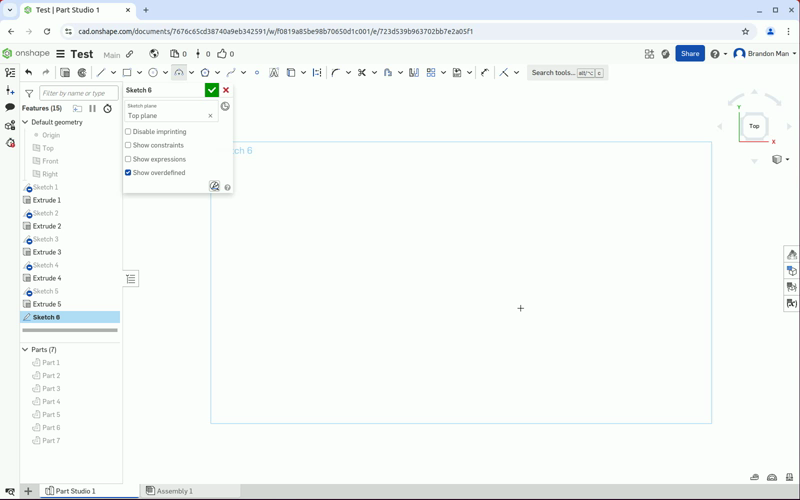
key_down(shift)
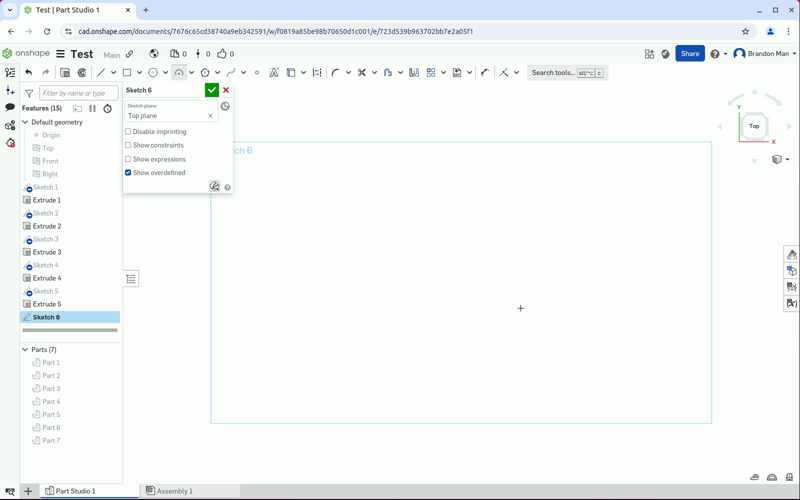
mouse_move(541, 314)
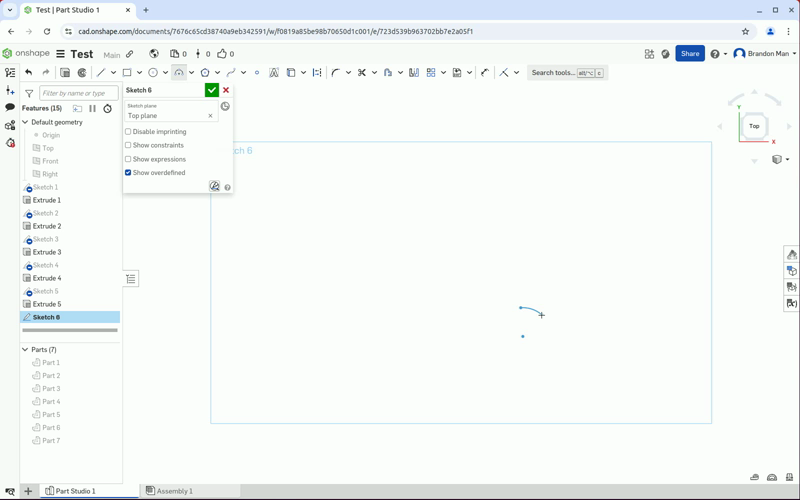
click(541, 314)
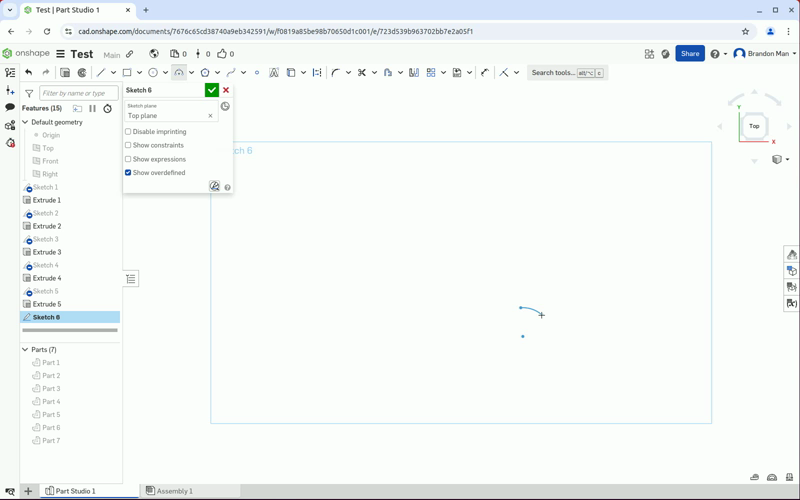
mouse_move(530, 312)
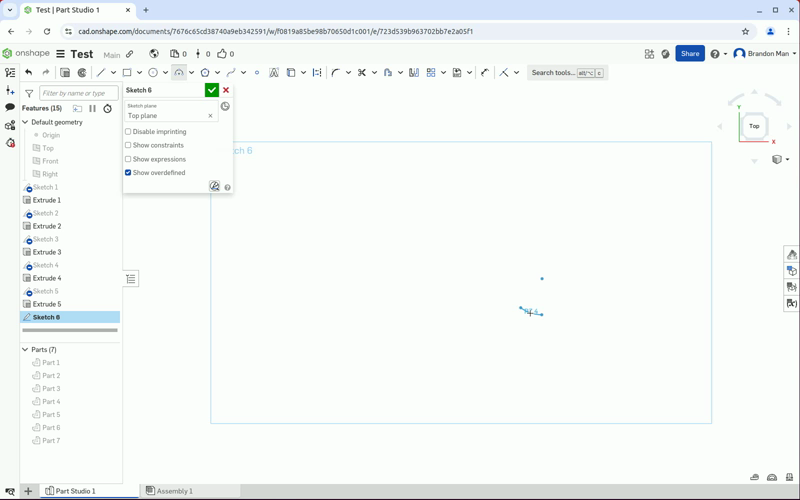
click(530, 312)
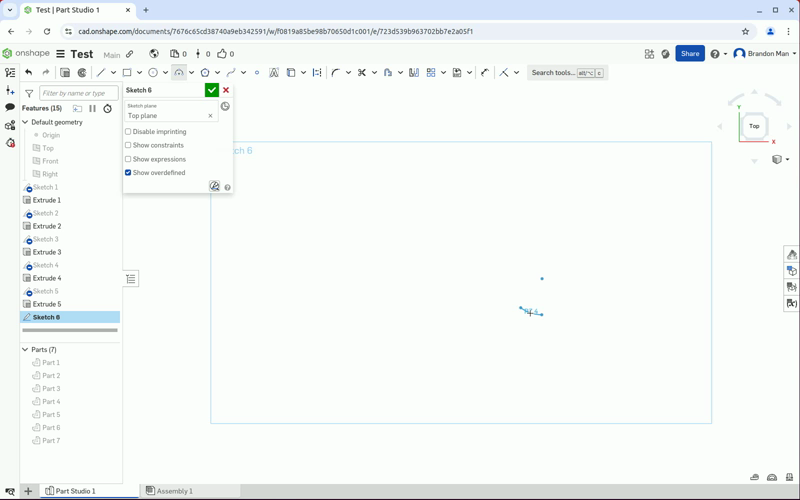
key_up(shift)
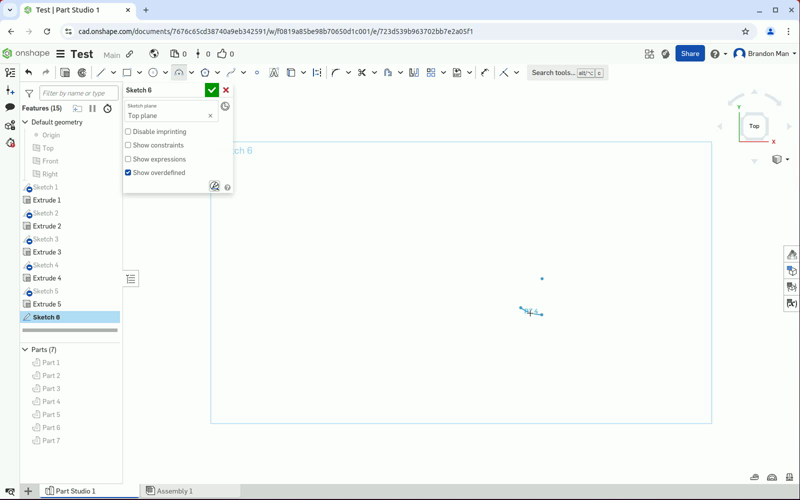
key(esc)
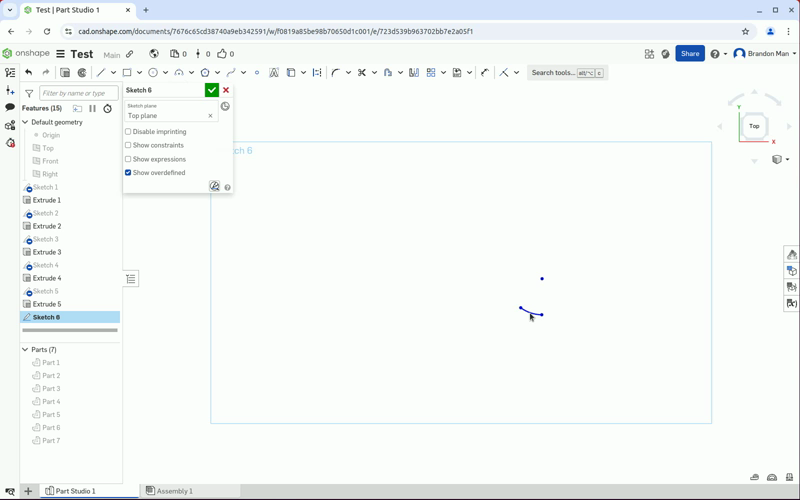
key(l)
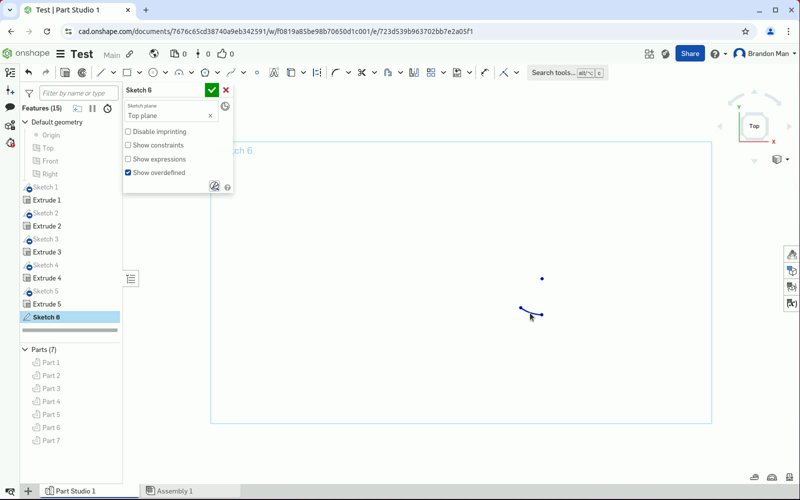
mouse_move(541, 314)
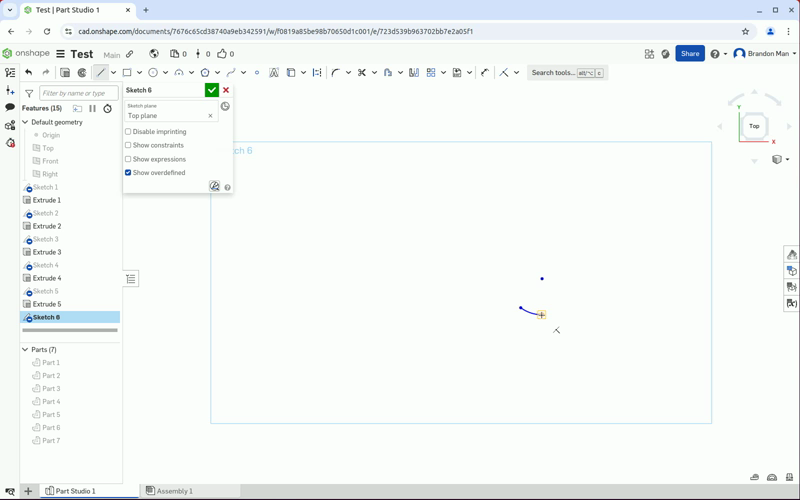
click(541, 314)
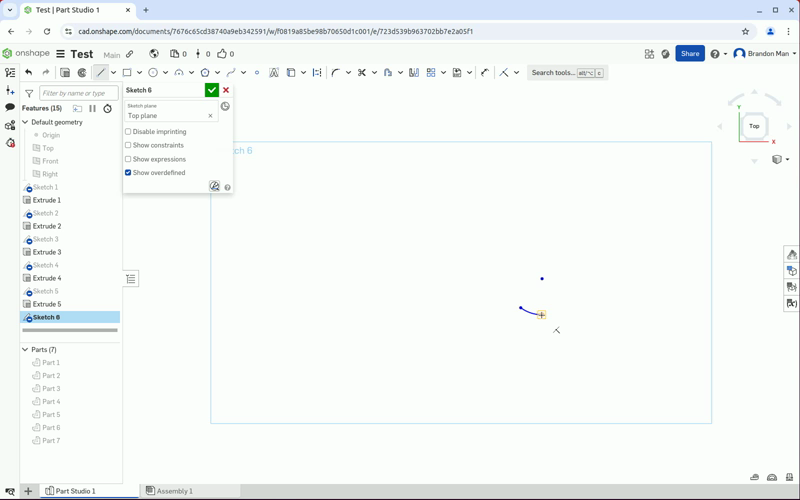
key_down(shift)
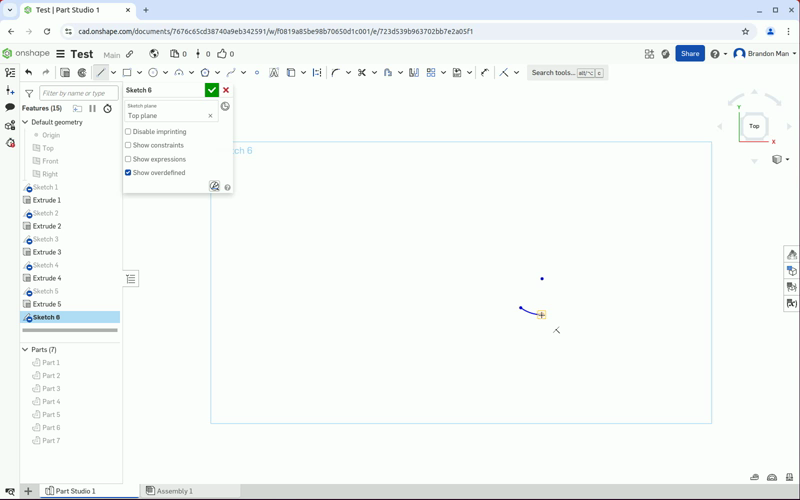
mouse_move(571, 314)
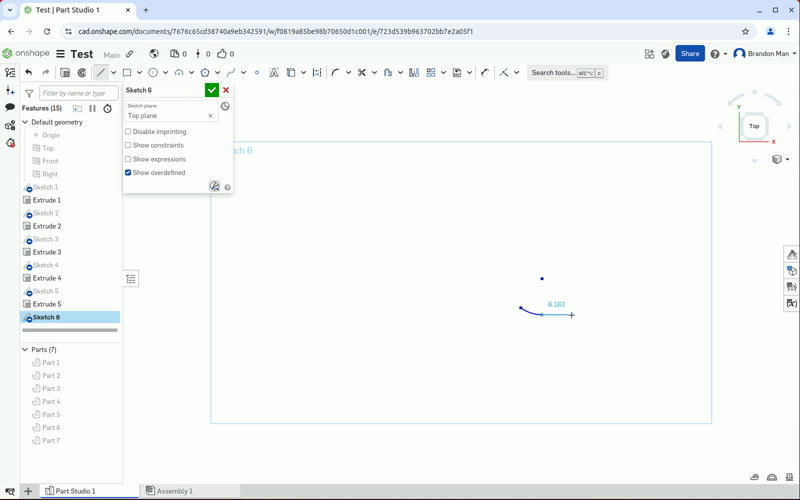
mouse_move(541, 298)
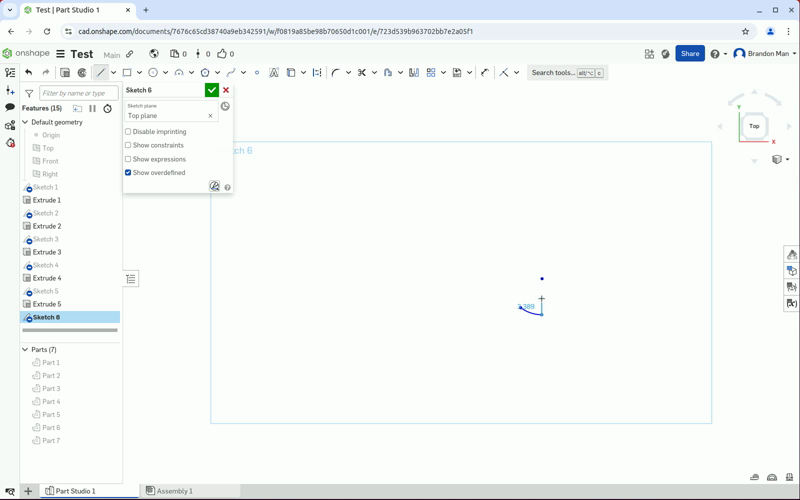
click(541, 298)
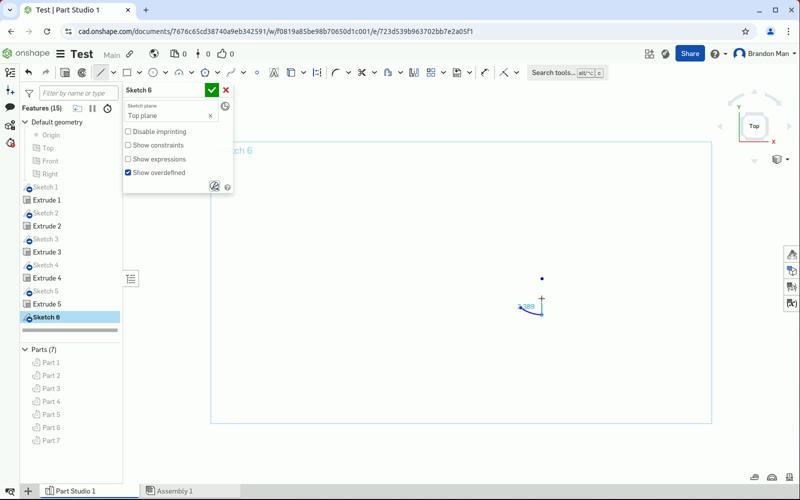
key_up(shift)
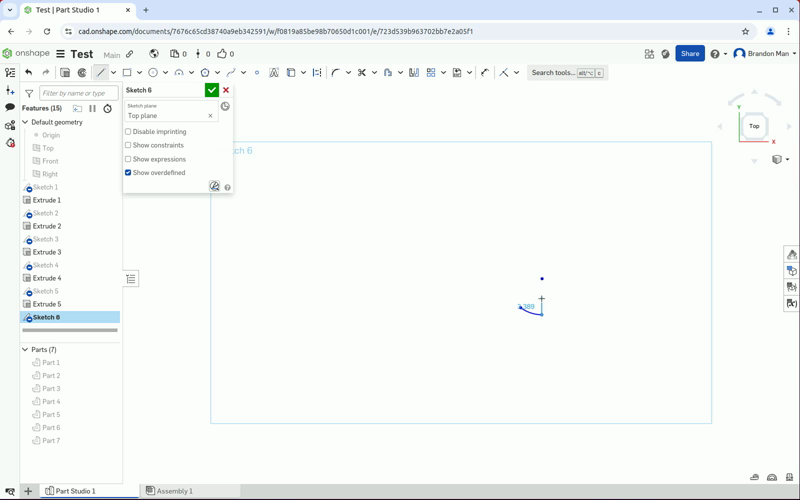
key_down(shift)
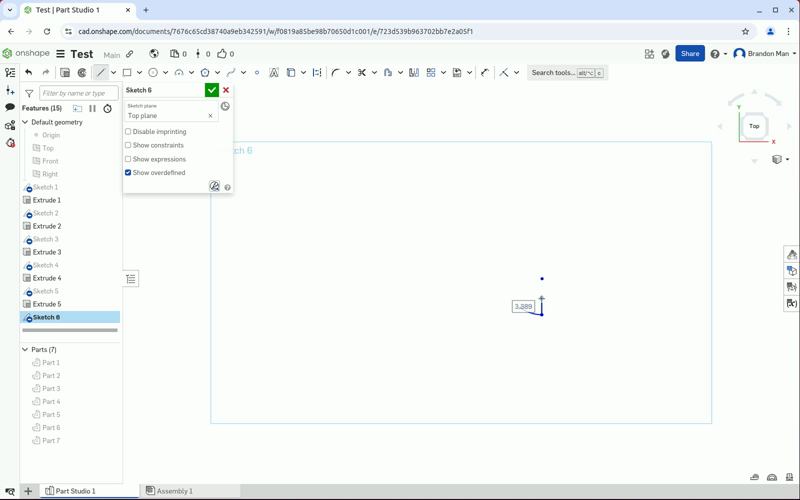
mouse_move(571, 298)
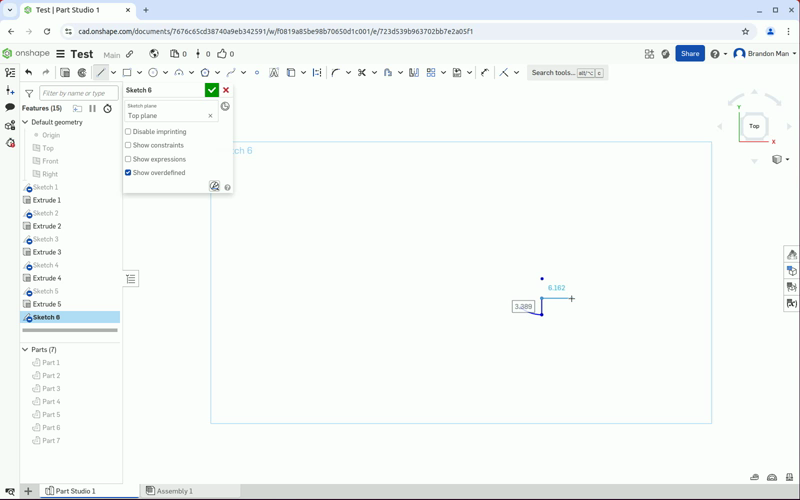
mouse_move(520, 298)
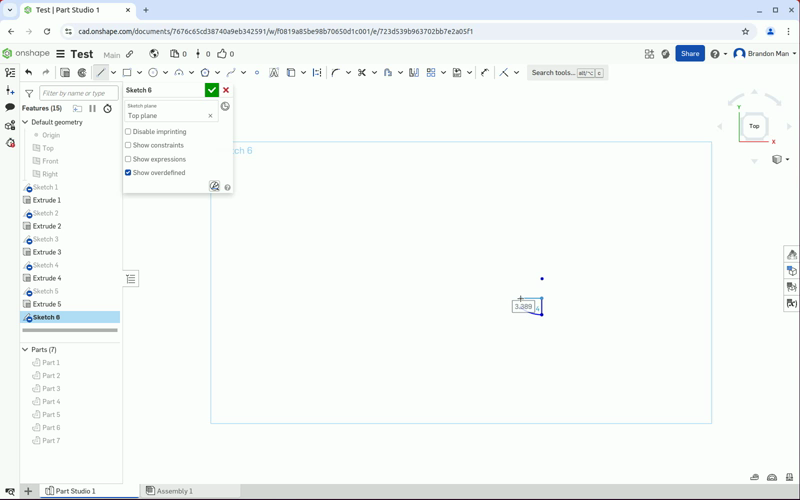
click(520, 298)
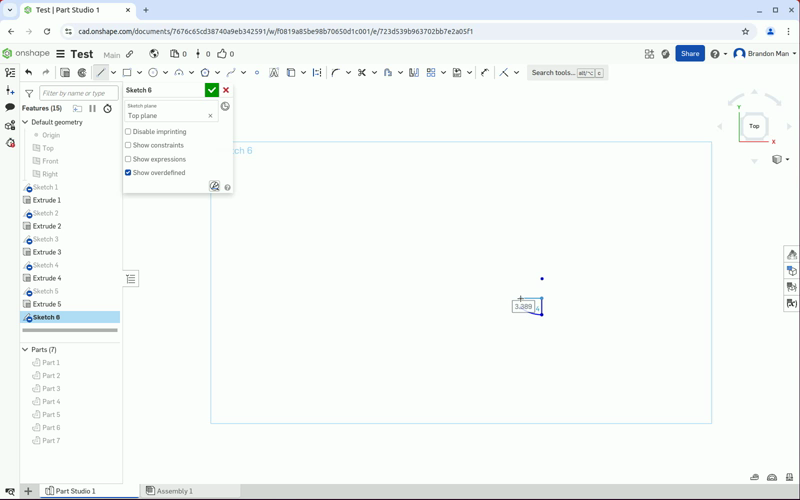
key_up(shift)
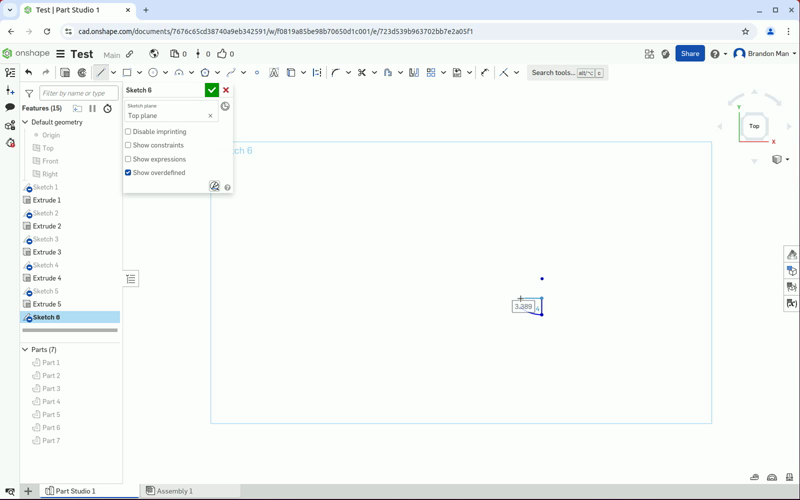
mouse_move(550, 298)
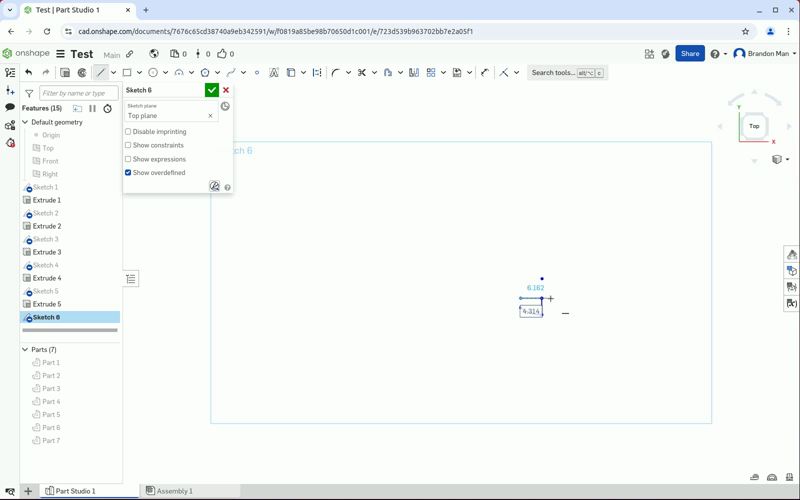
key_down(shift)
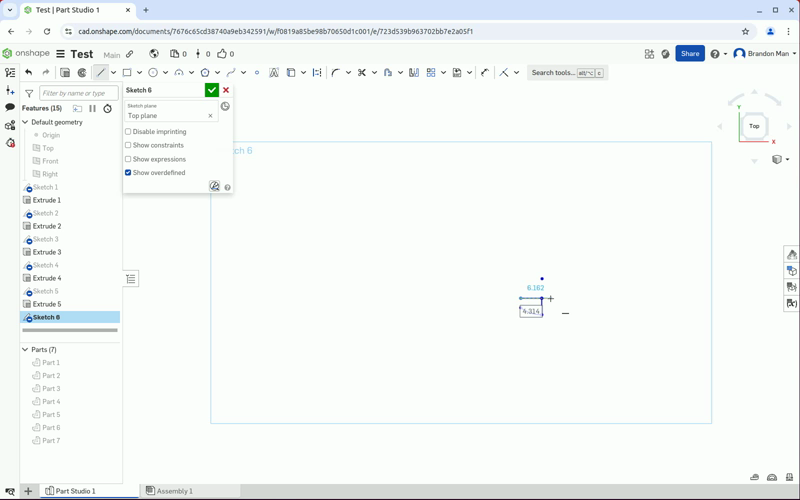
mouse_move(520, 307)
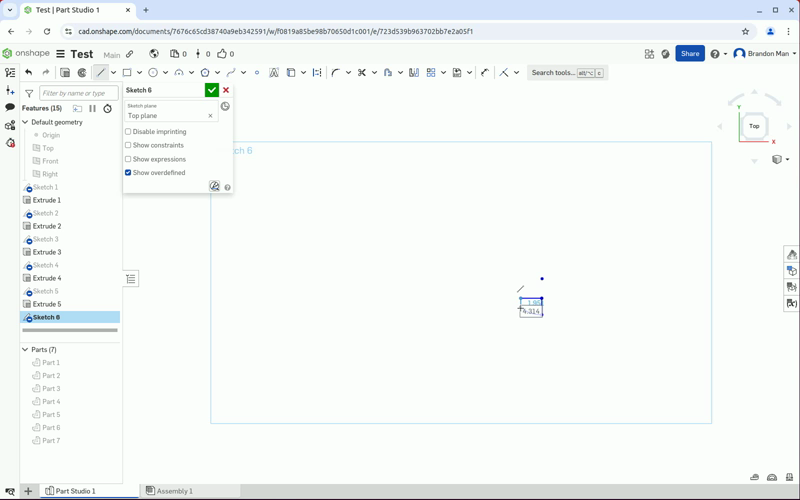
key_up(shift)
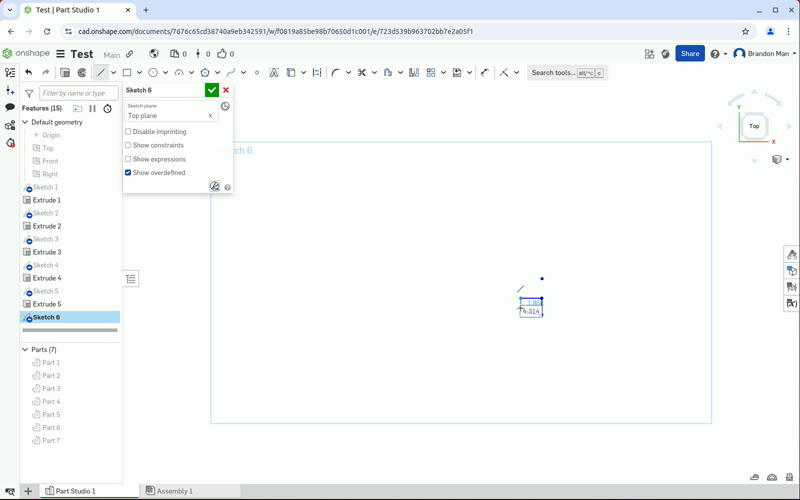
click(520, 307)
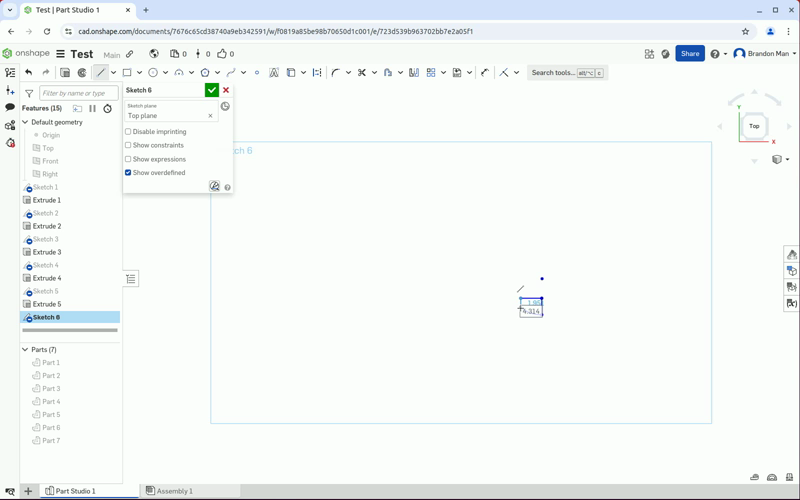
key(esc)
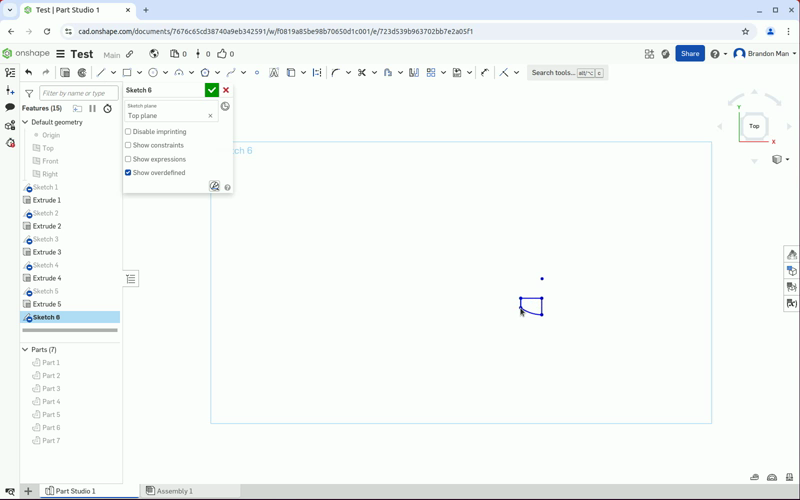
mouse_move(527, 300)
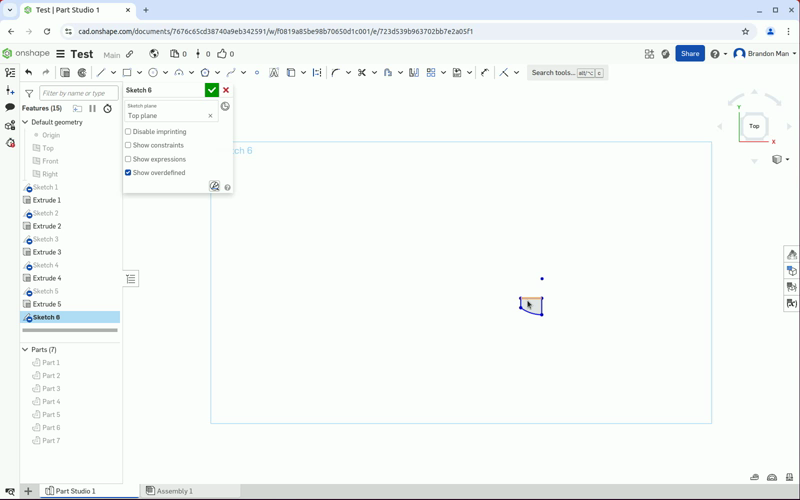
scroll(6)
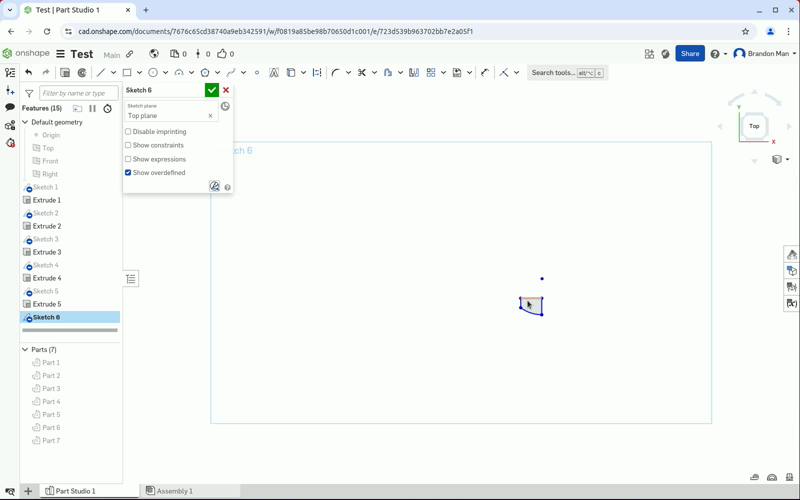
scroll(6)
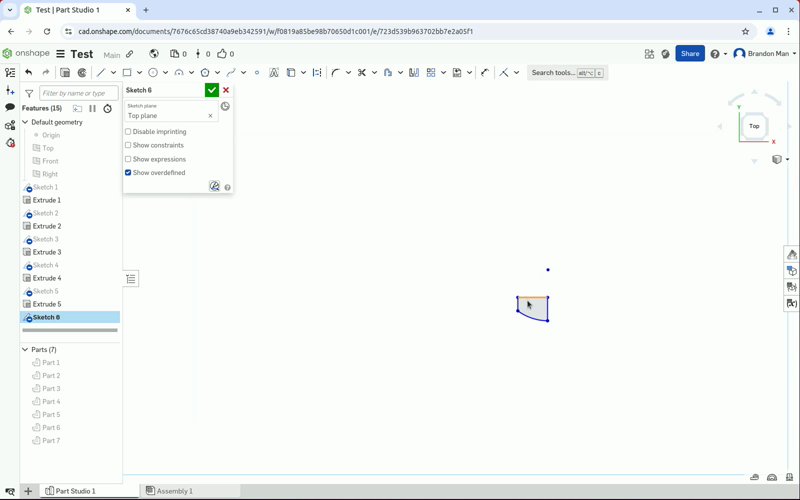
scroll(6)
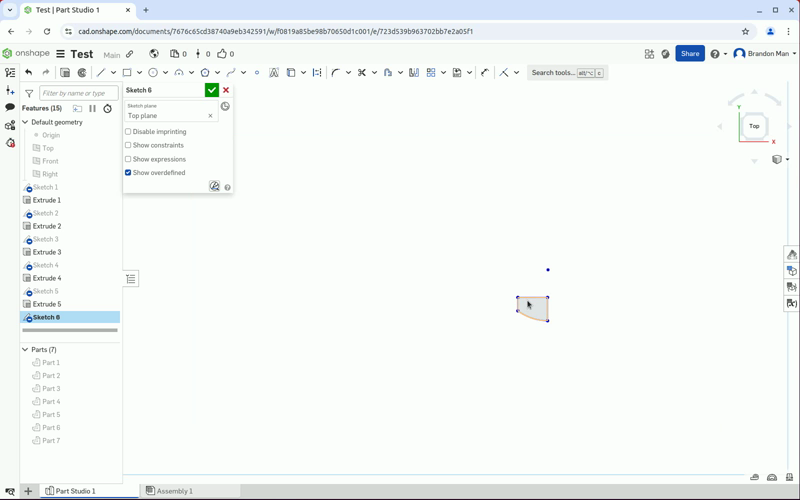
scroll(6)
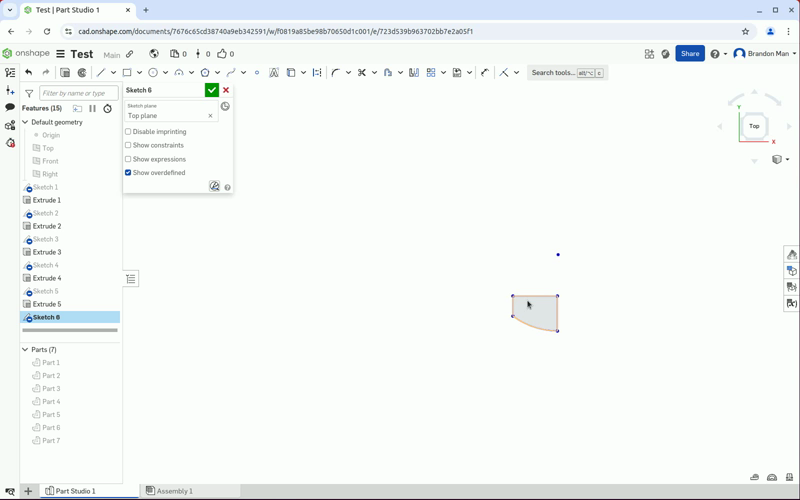
scroll(6)
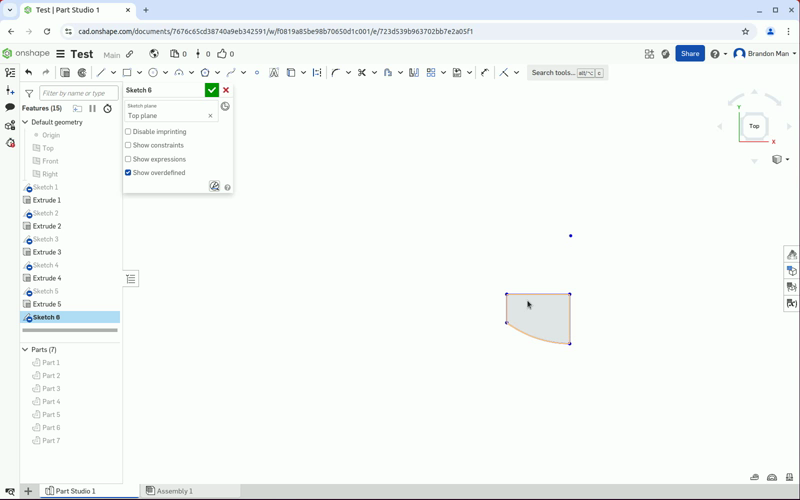
scroll(6)
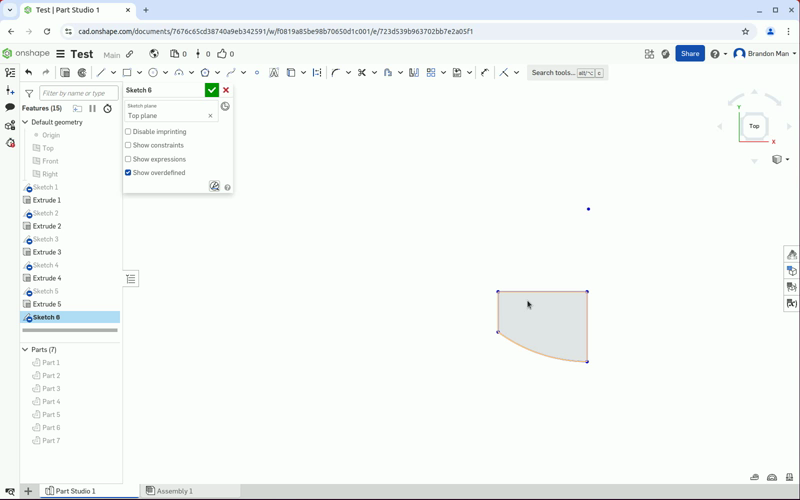
scroll(6)
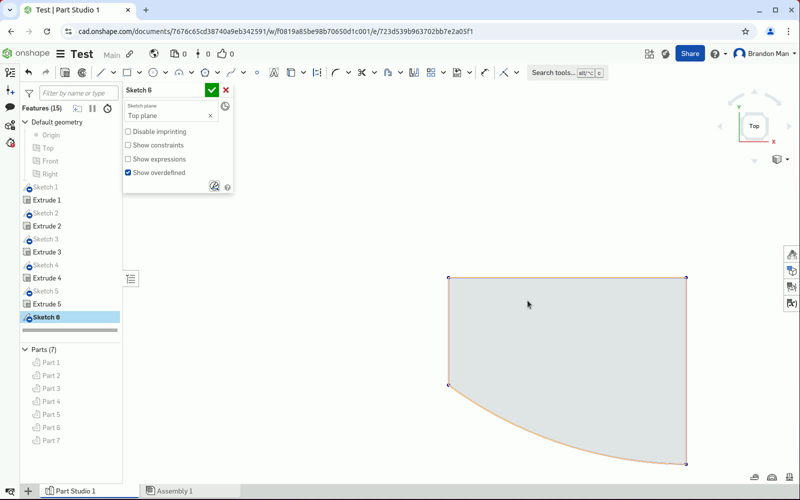
click(527, 300)
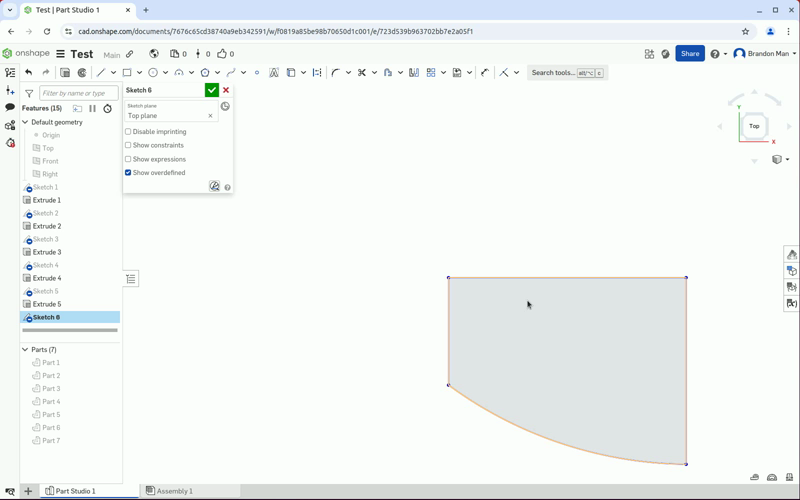
scroll(-6)
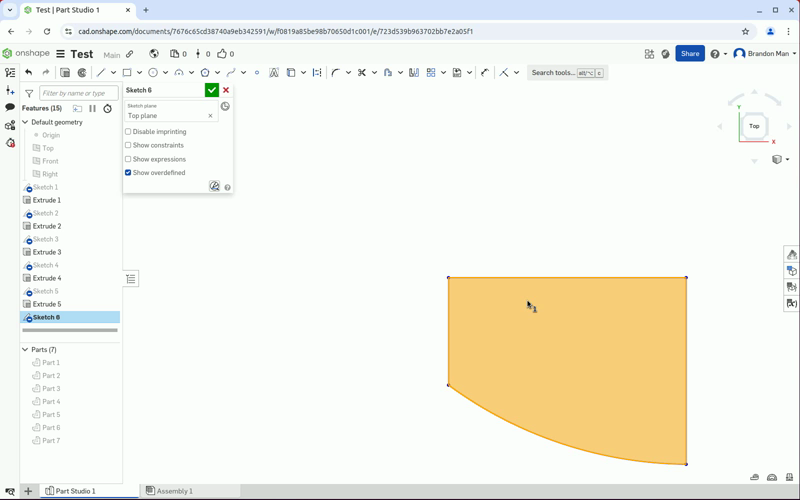
scroll(-6)
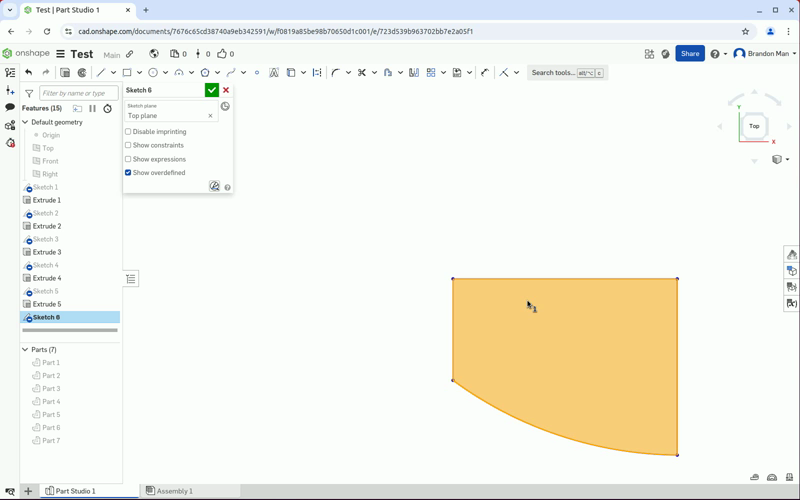
scroll(-6)
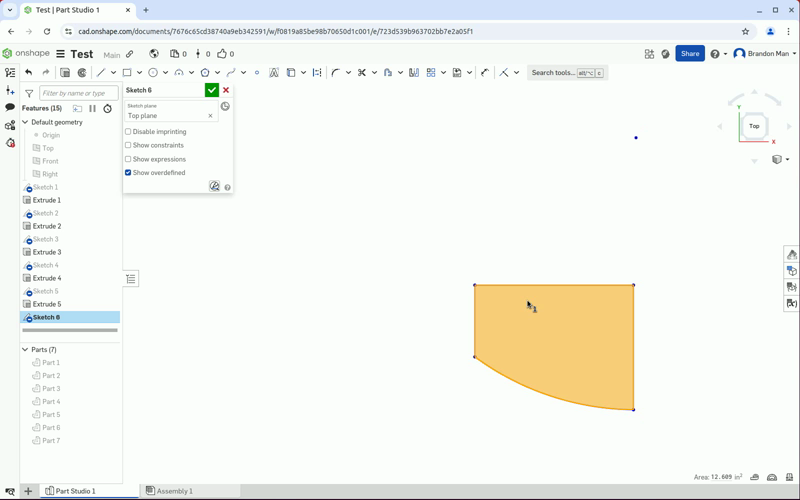
scroll(-6)
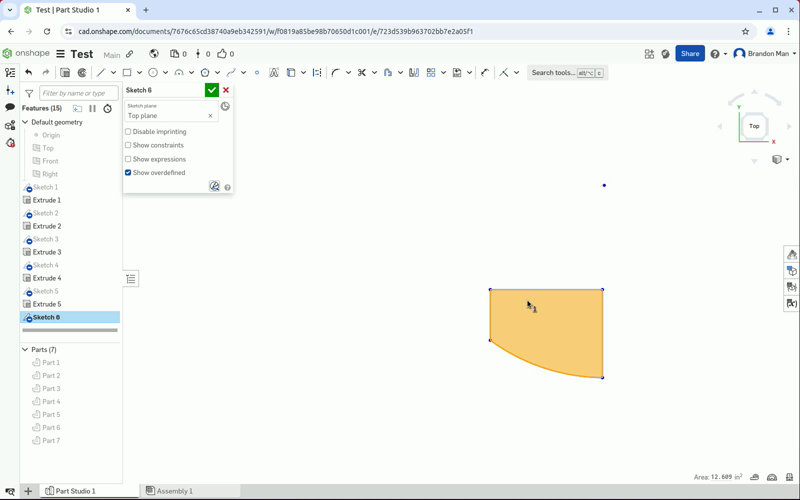
scroll(-6)
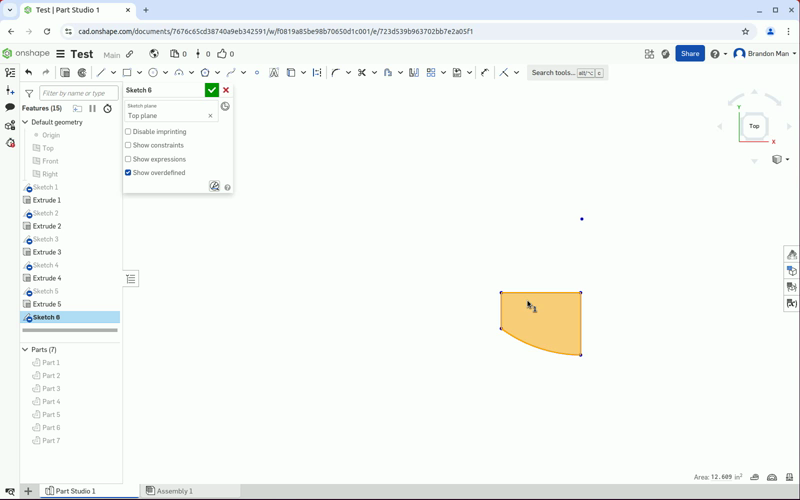
scroll(-6)
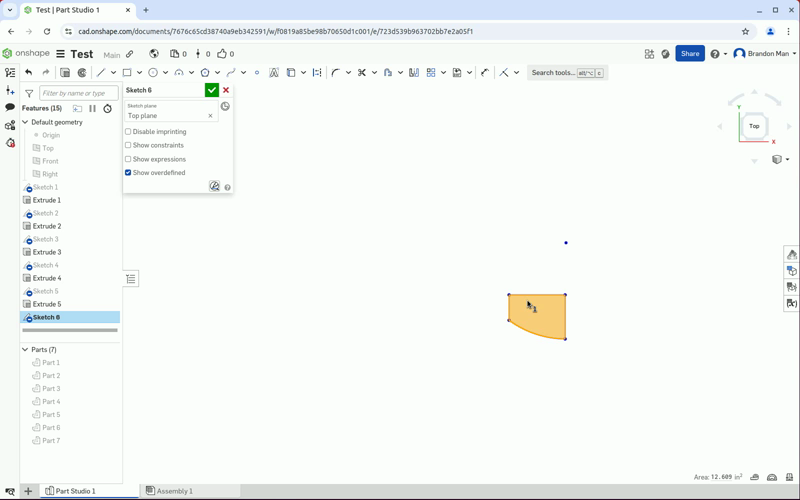
scroll(-6)
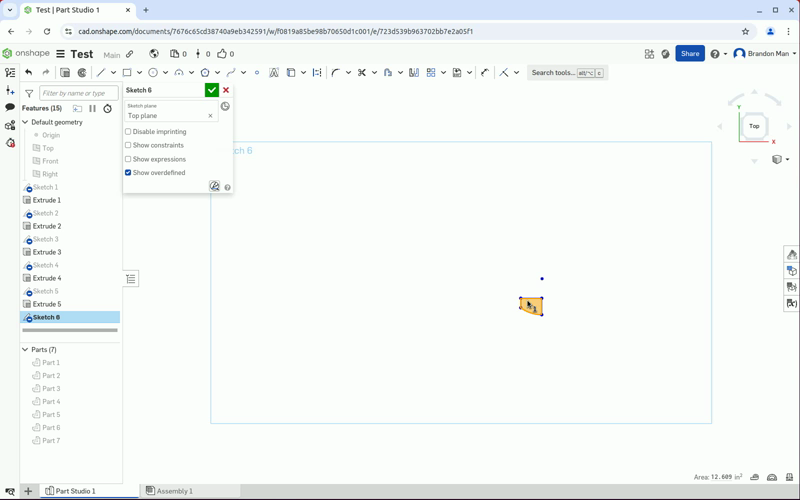
mouse_move(73, 352)
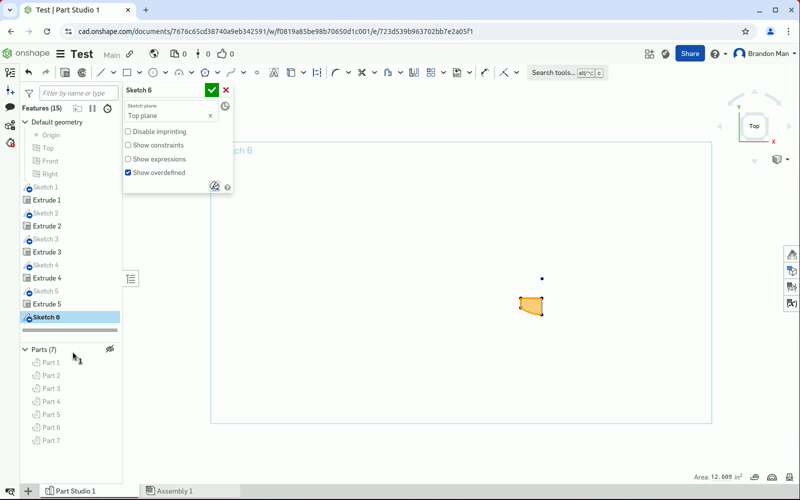
key(shift+y)
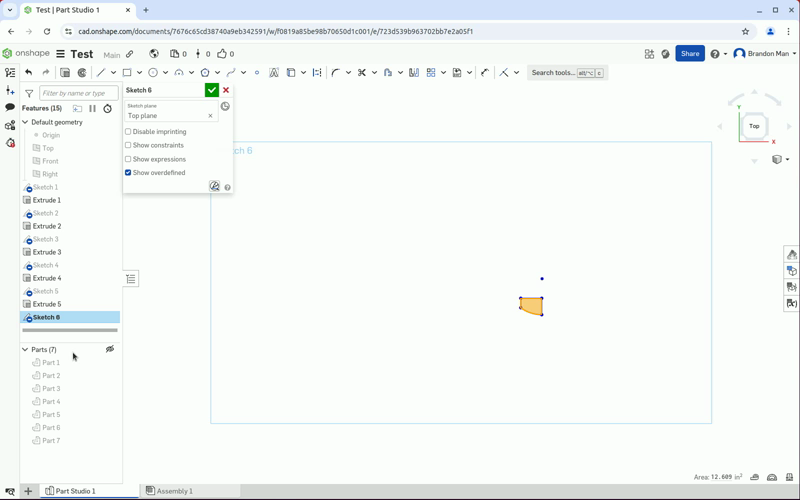
key(shift+e)
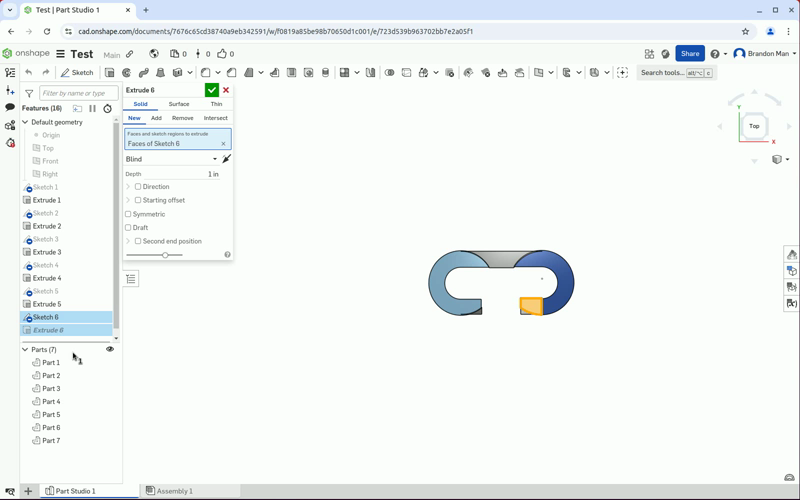
mouse_move(143, 106)
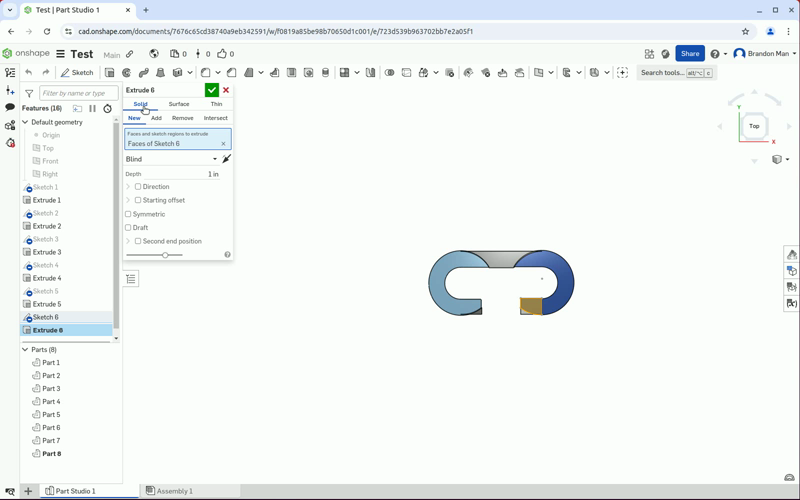
click(143, 106)
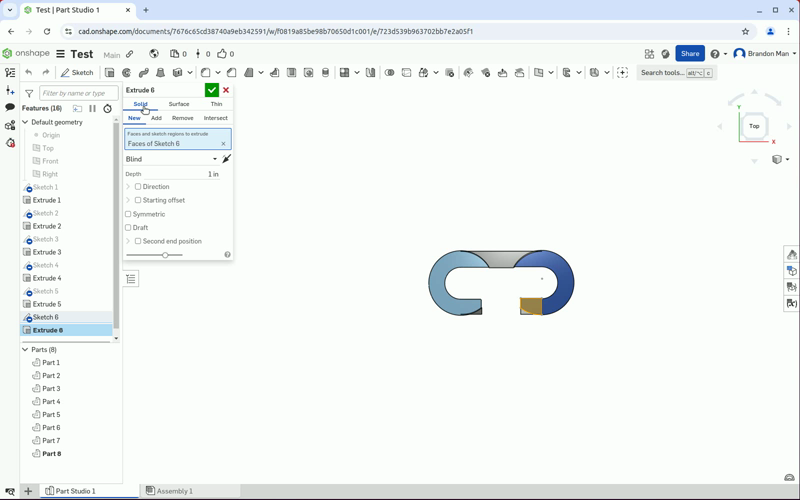
mouse_move(137, 120)
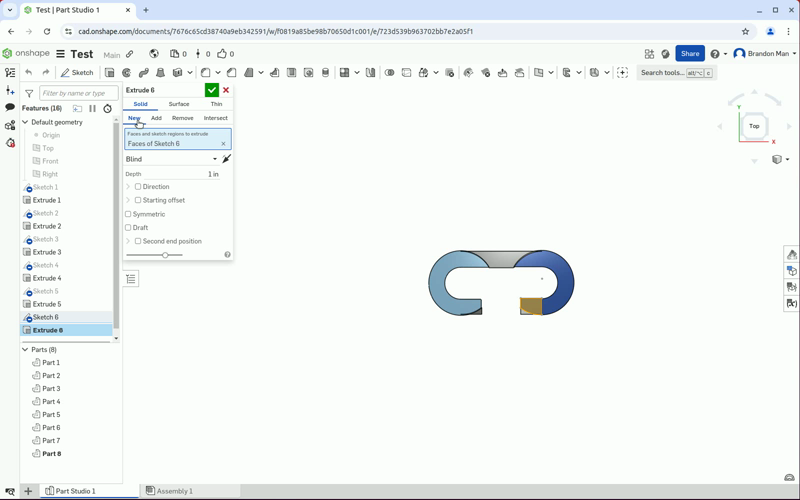
click(137, 120)
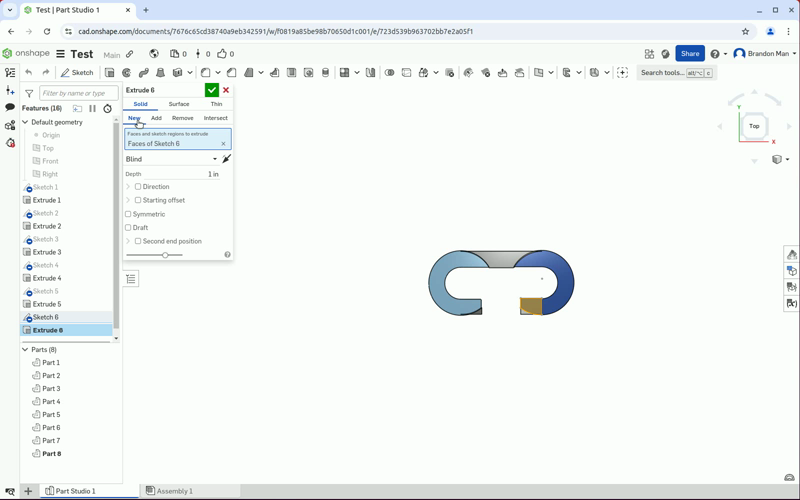
key(tab, 4)
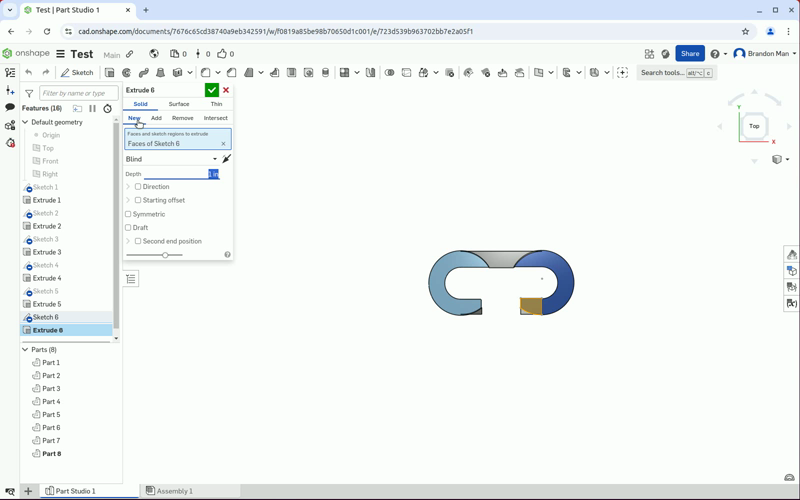
text(3.37)
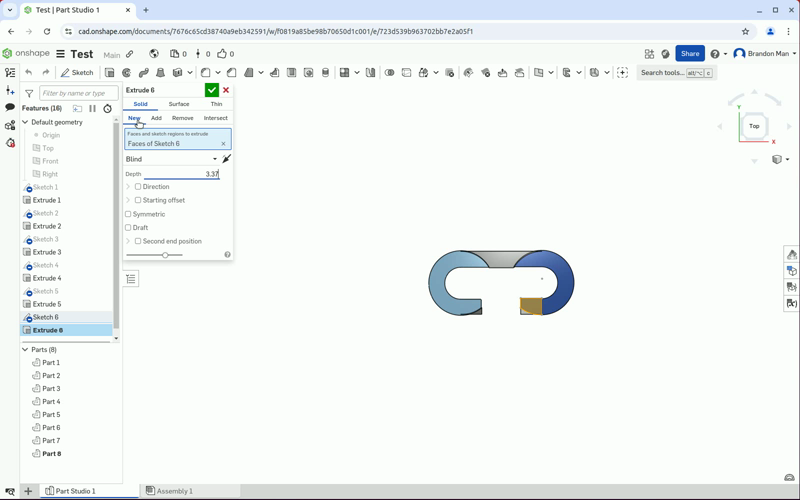
key(enter)
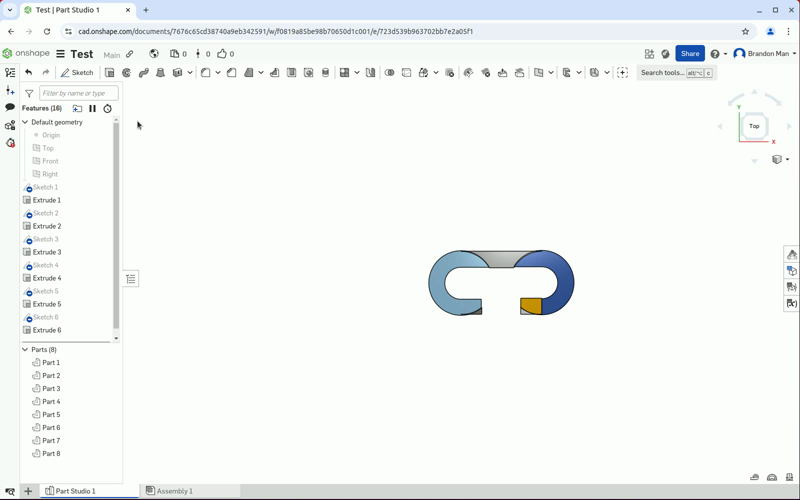
key(shift+h)
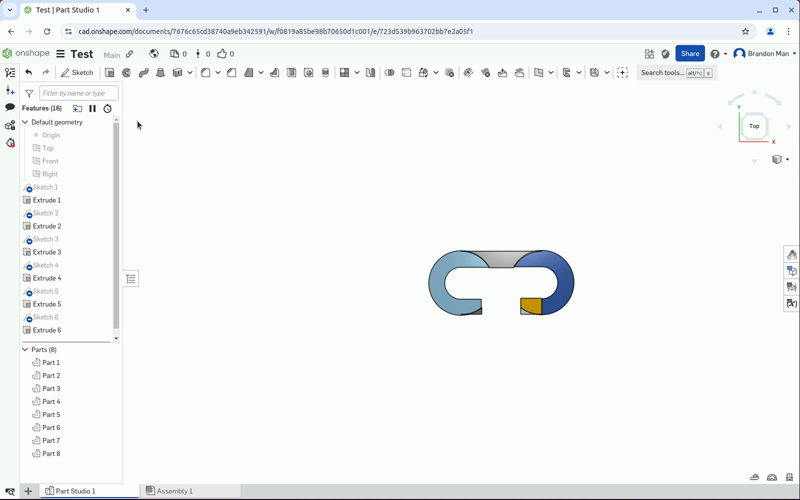
key(shift+h)
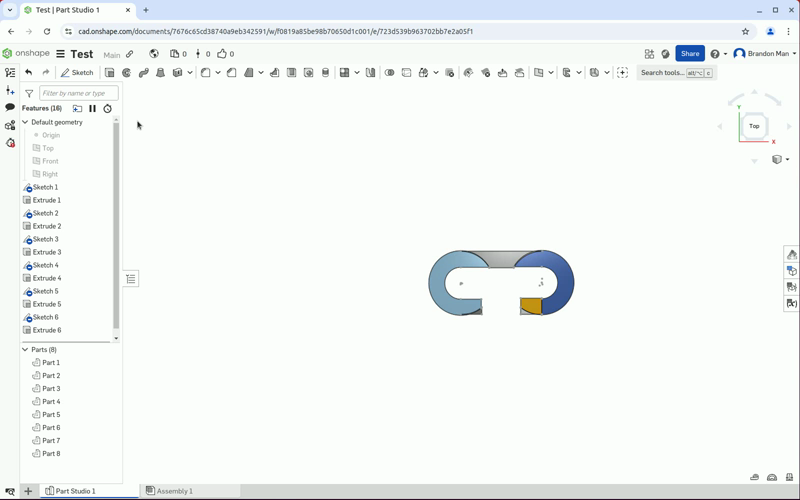
key(shift+7)
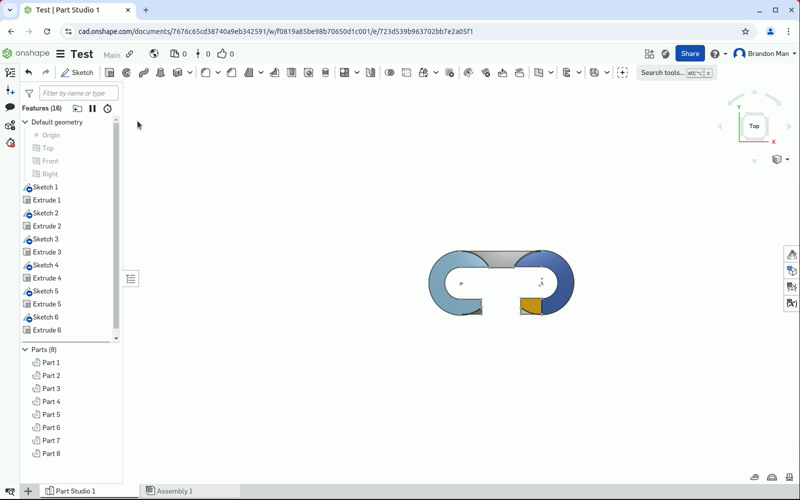
key(up, 3)
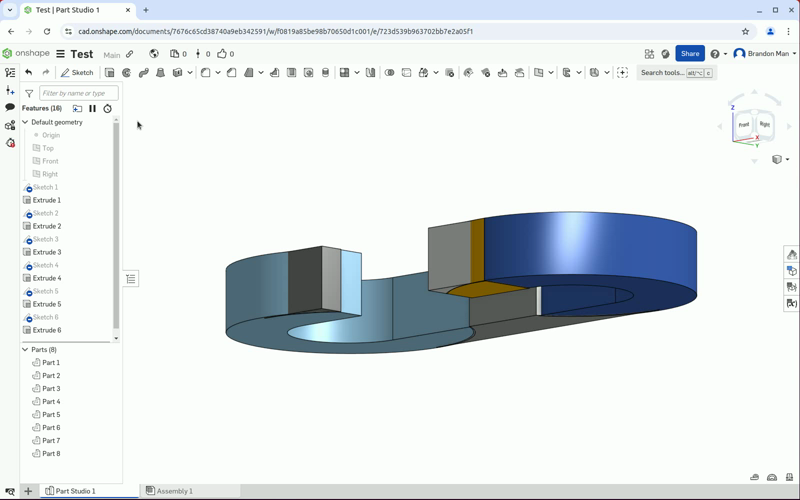
key(left, 3)
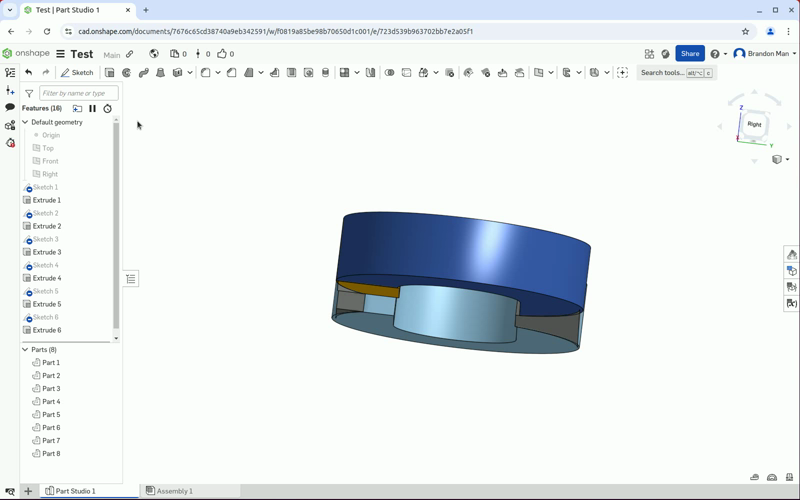
key(right, 3)
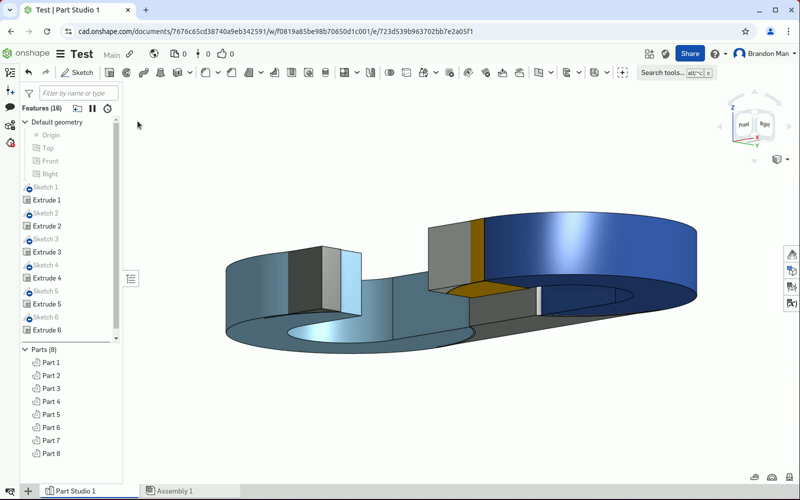
key(down, 3)
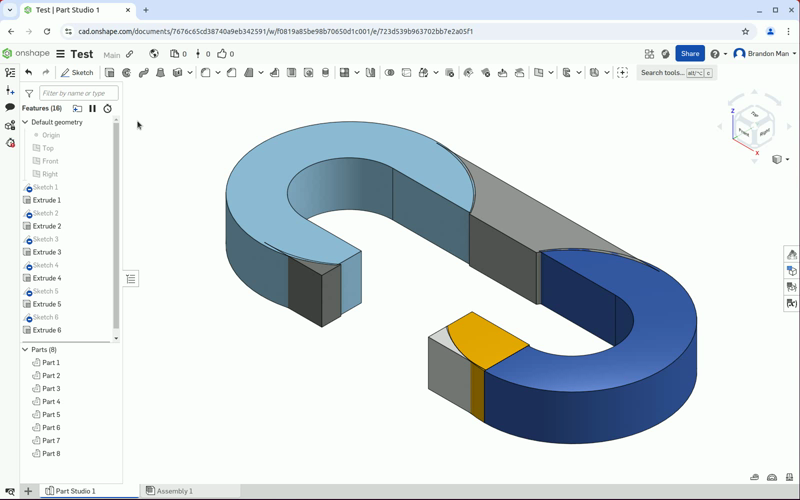
mouse_move(69, 189)
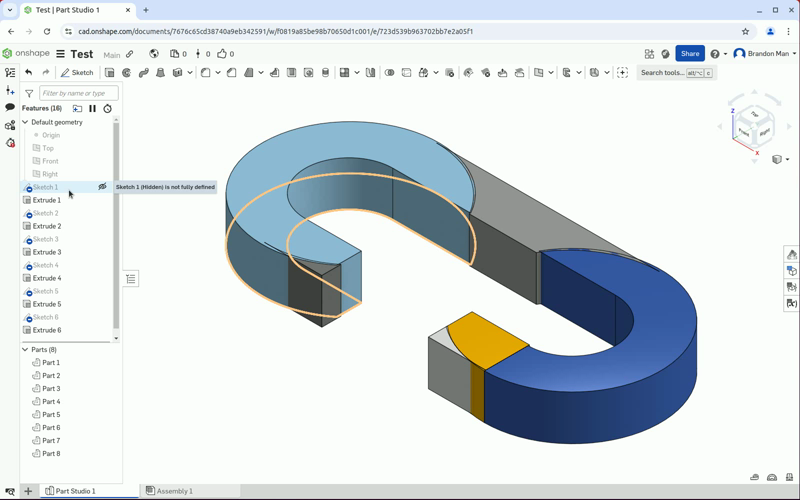
click(69, 189)